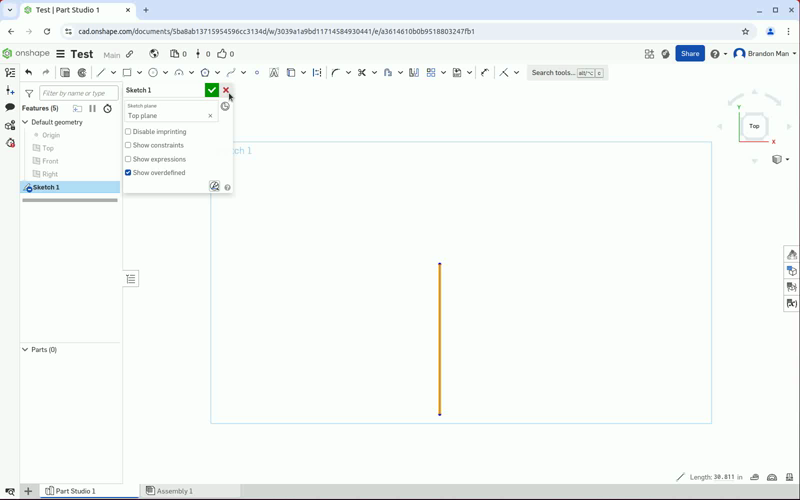
key(shift+h)
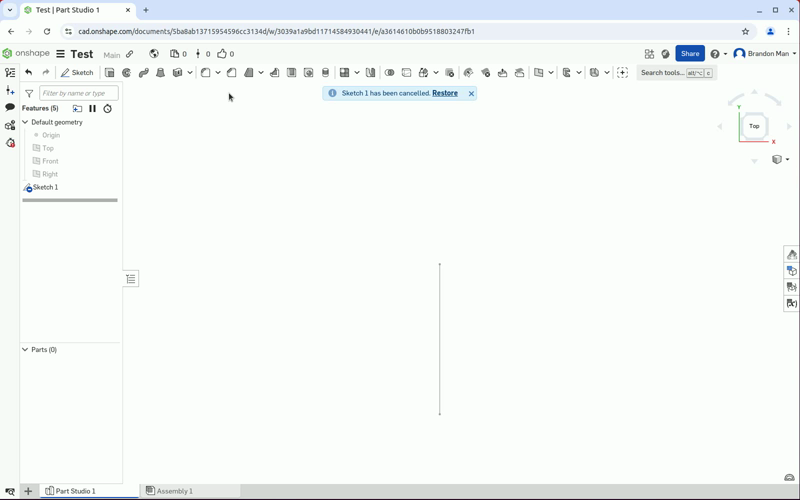
mouse_move(73, 352)
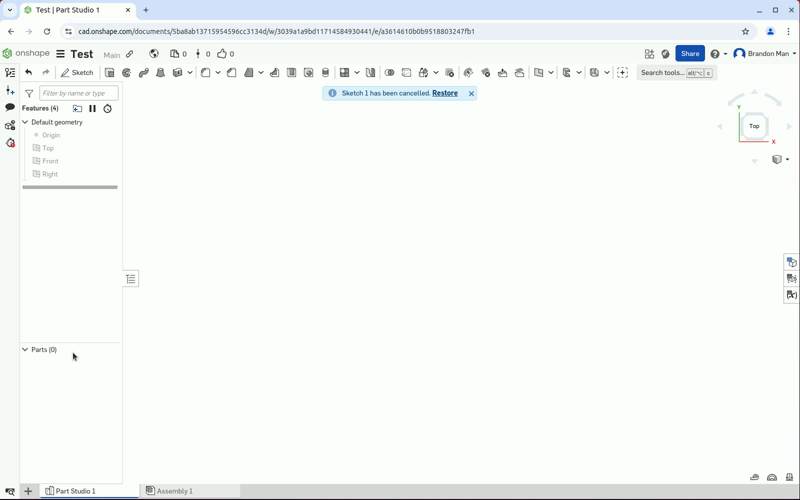
key(y)
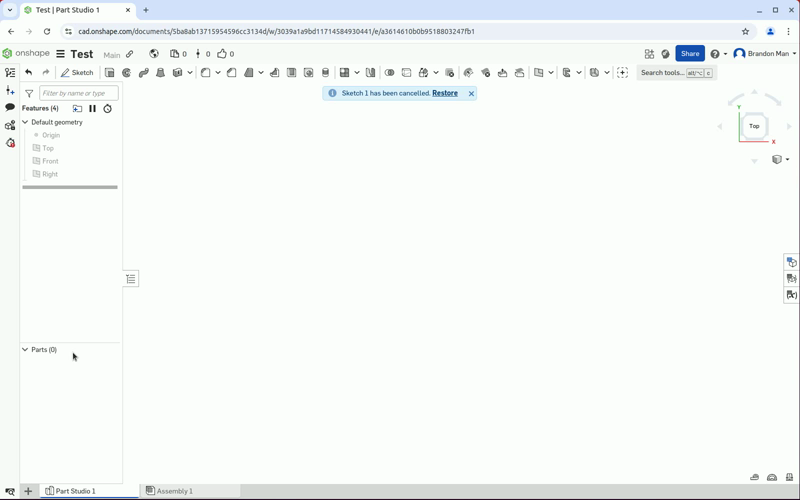
key(shift+p)
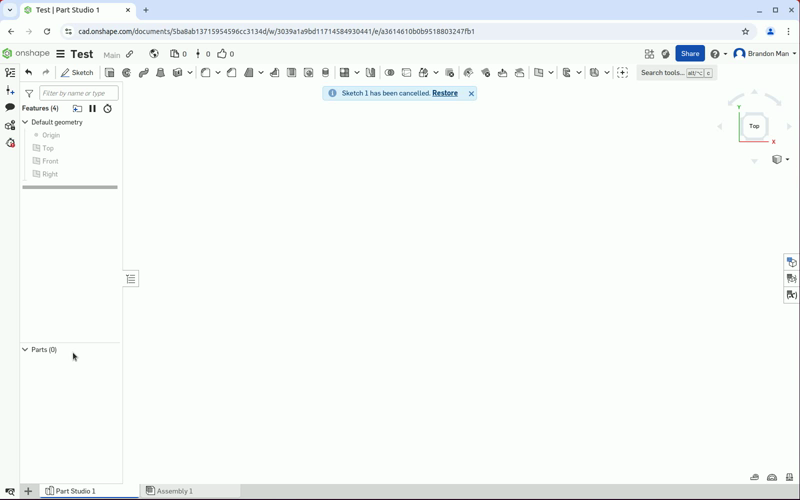
key(space)
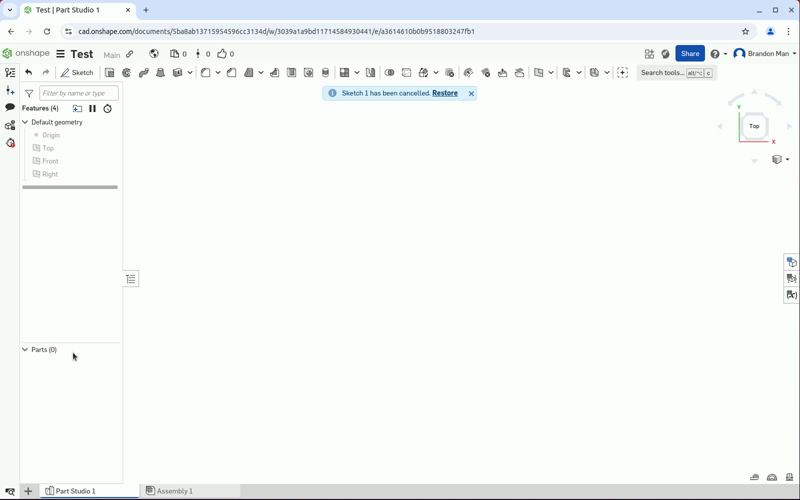
key_down(shift)
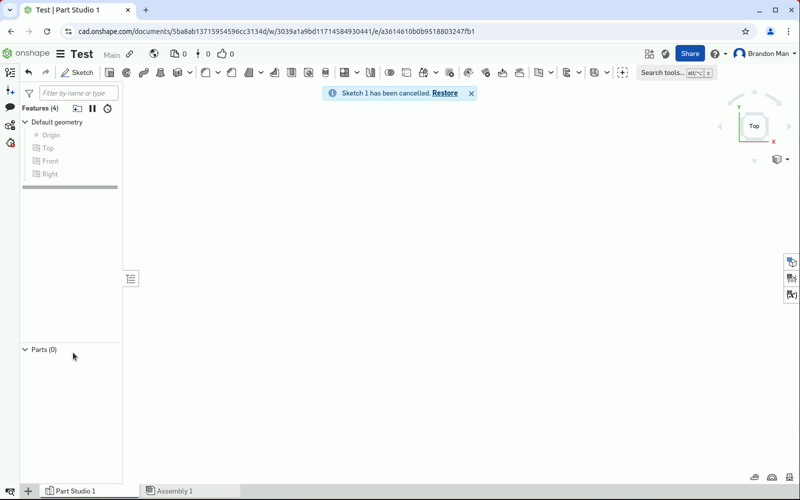
key(up)
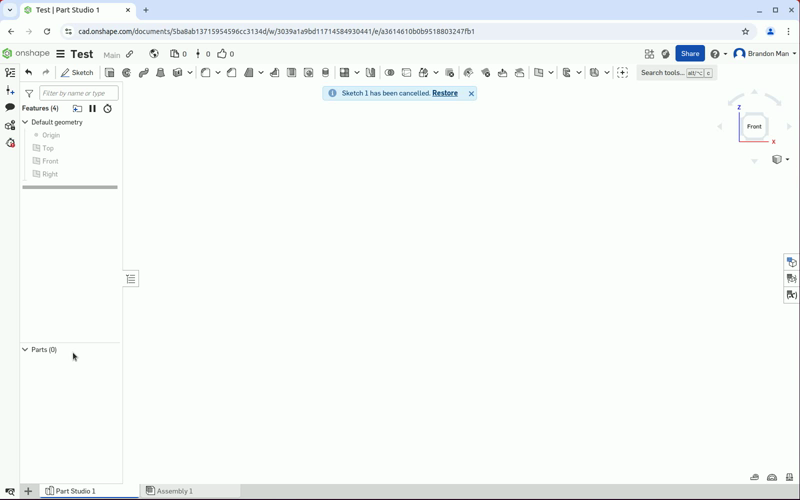
key_up(shift)
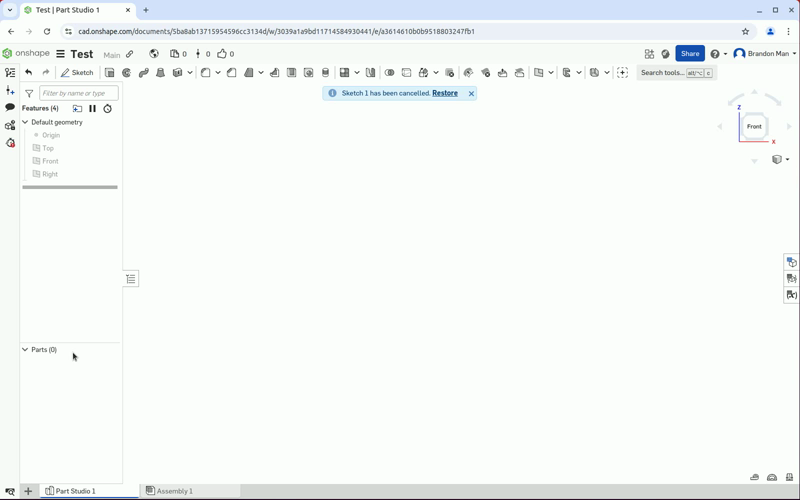
mouse_move(73, 352)
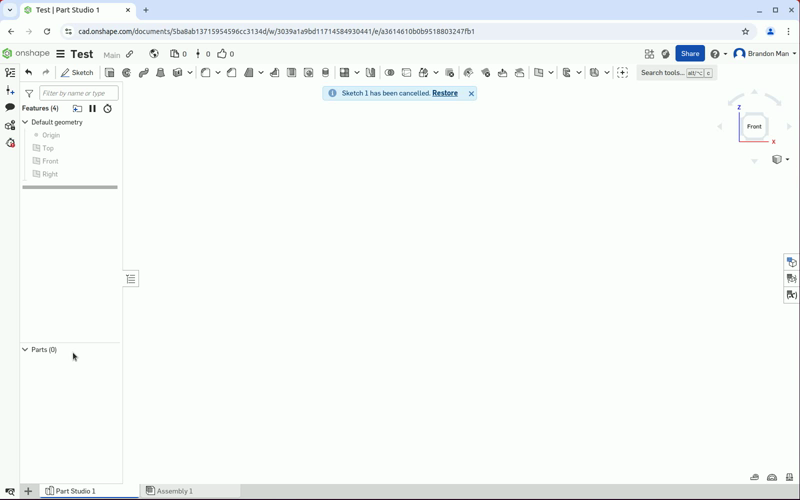
key(shift+y)
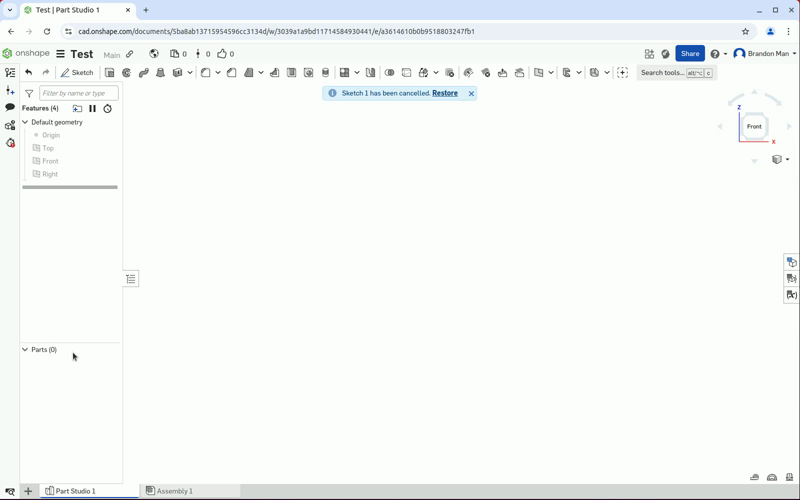
key(shift+s)
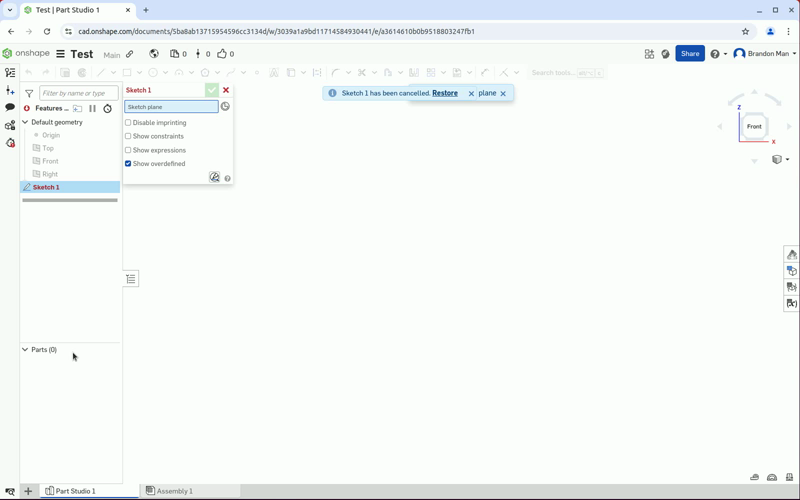
mouse_move(73, 163)
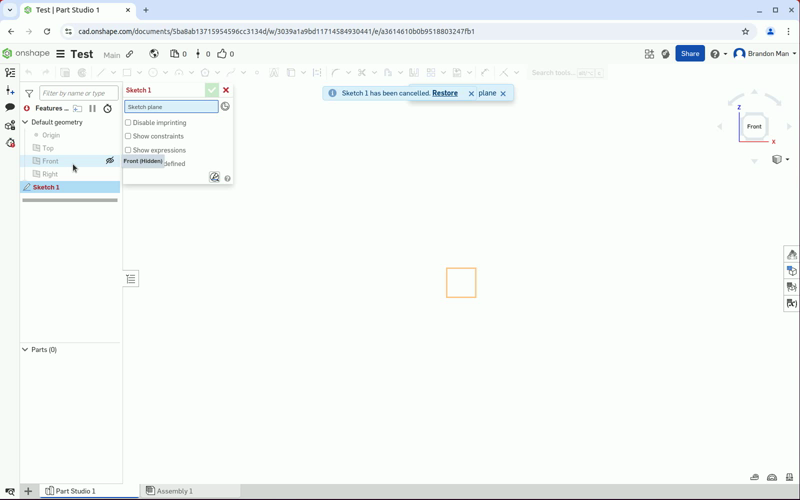
click(73, 163)
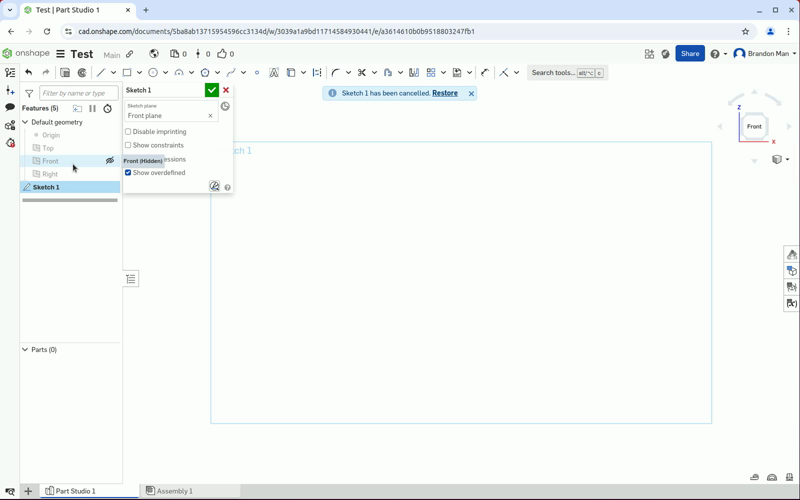
mouse_move(73, 352)
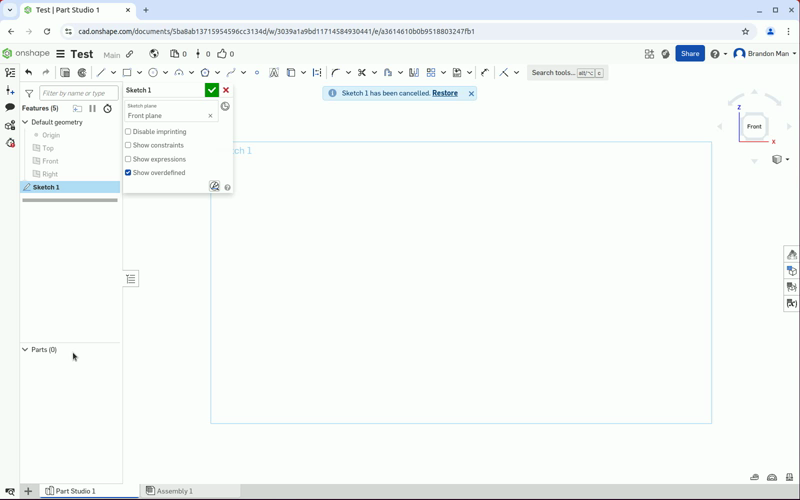
key(y)
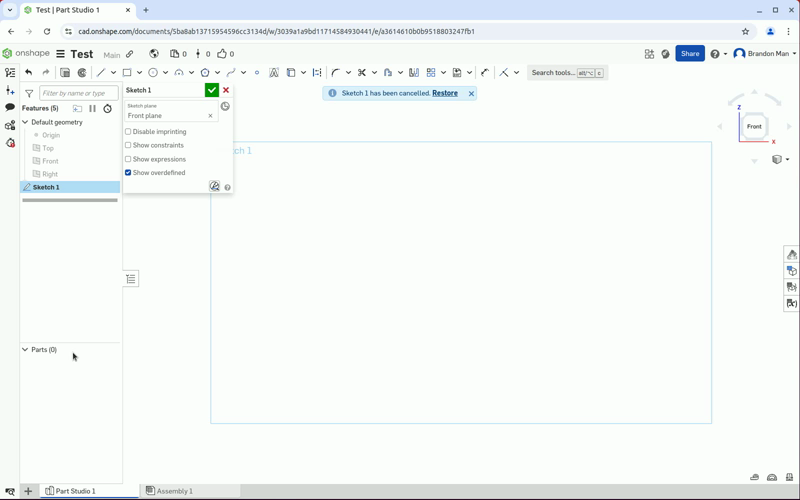
key(c)
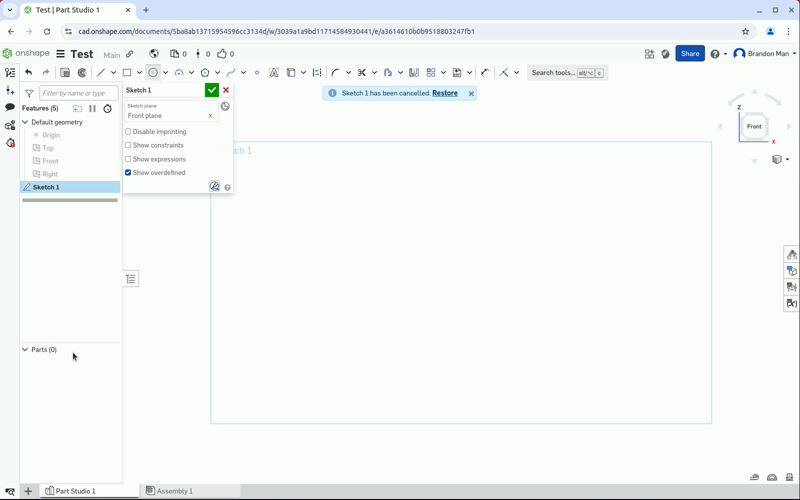
key_down(shift)
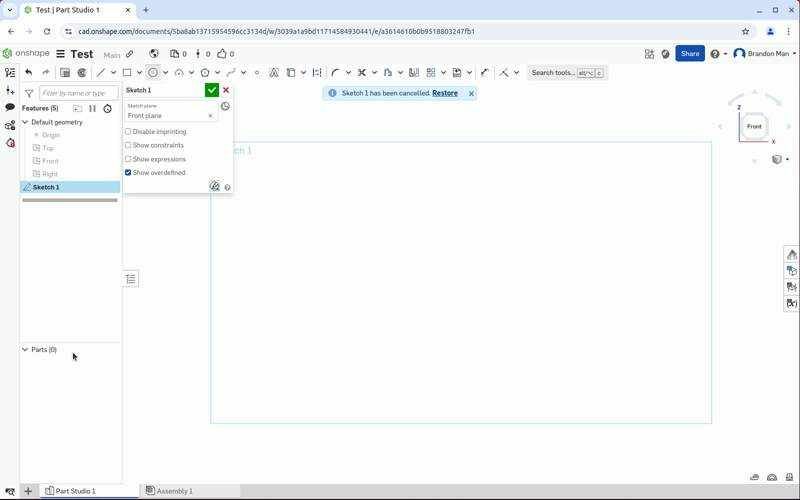
mouse_move(461, 178)
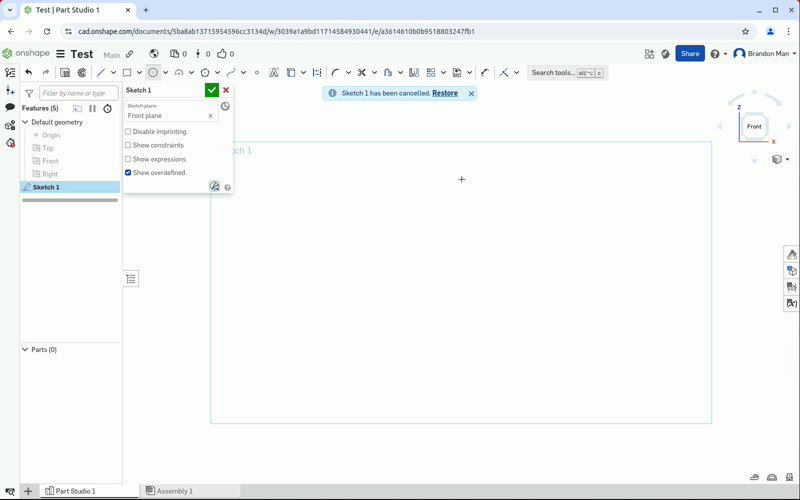
click(461, 178)
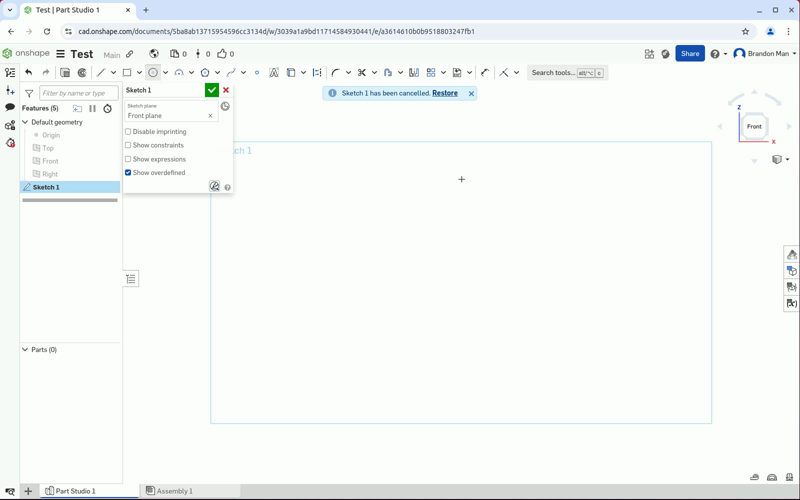
key_up(shift)
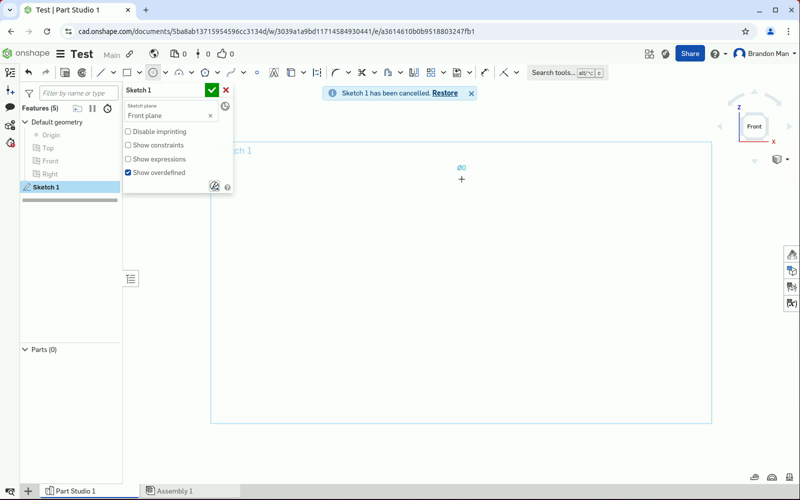
mouse_move(471, 178)
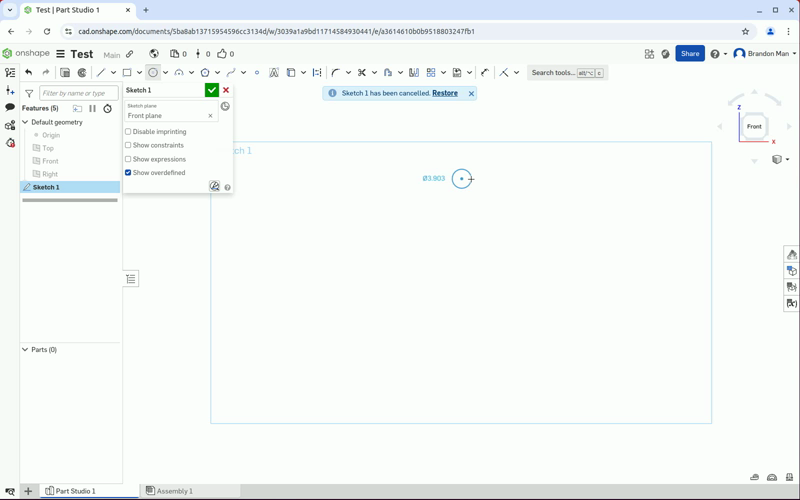
click(471, 178)
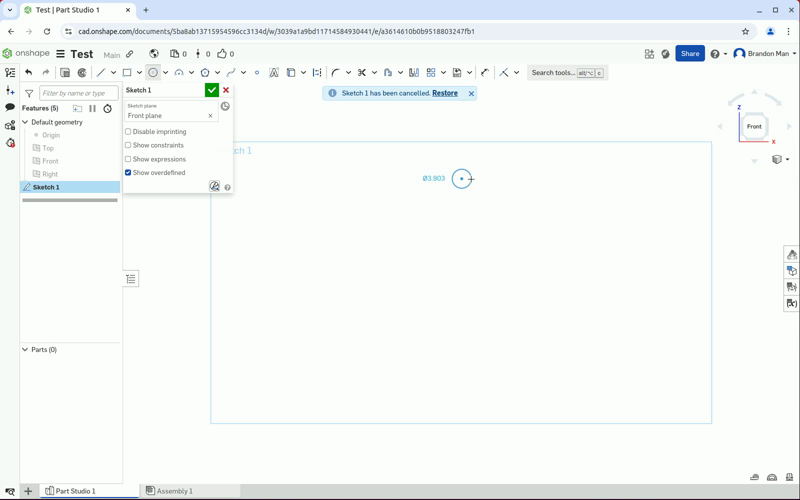
key(esc)
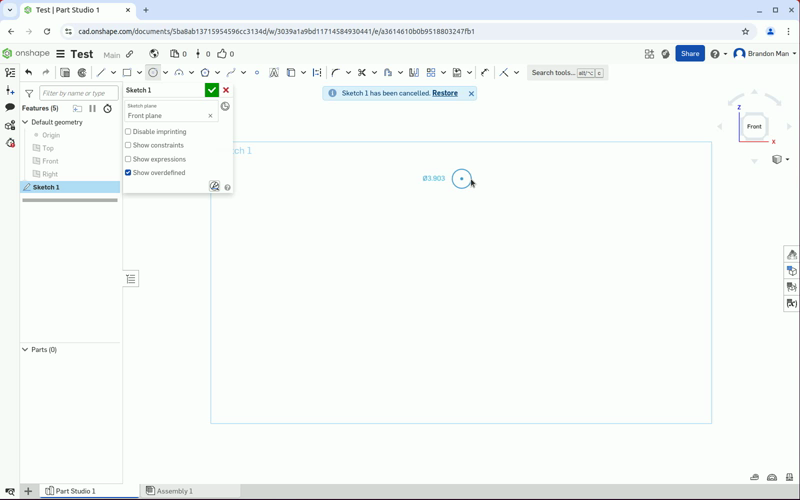
key(c)
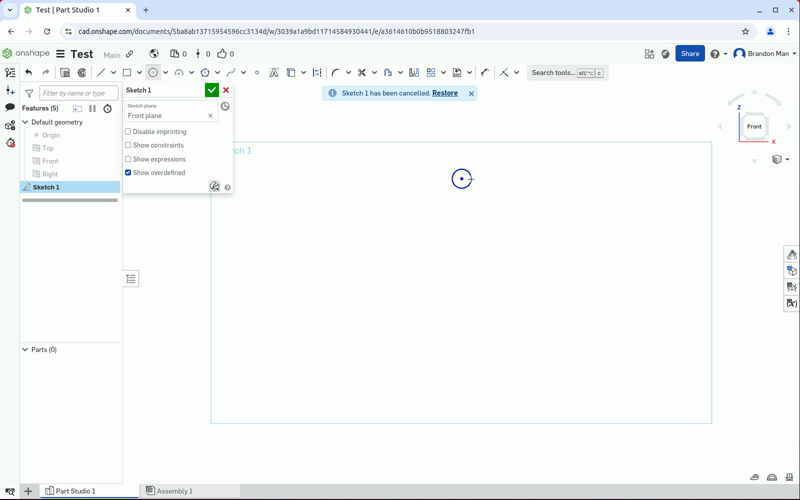
key_down(shift)
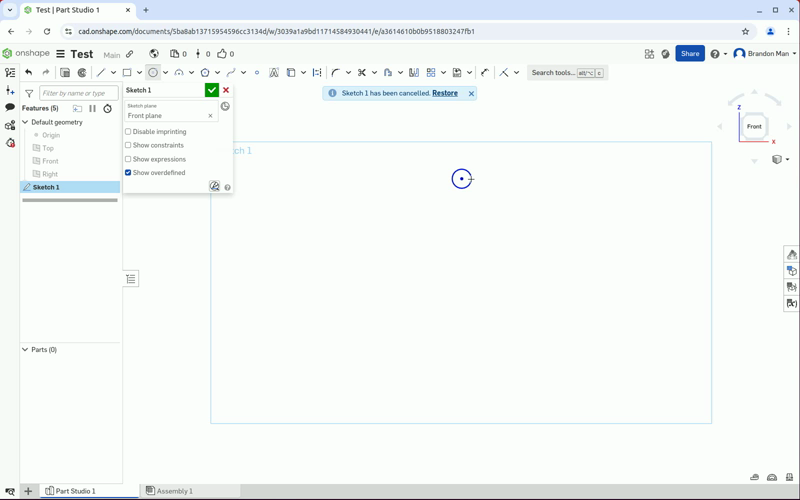
mouse_move(461, 178)
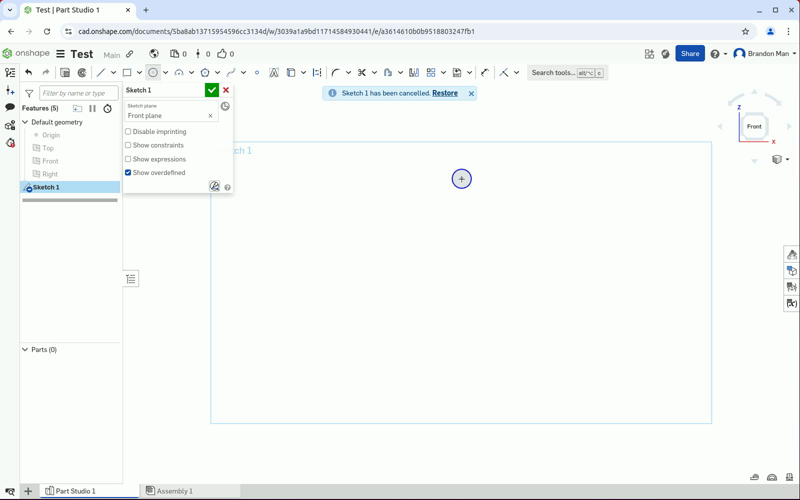
click(461, 178)
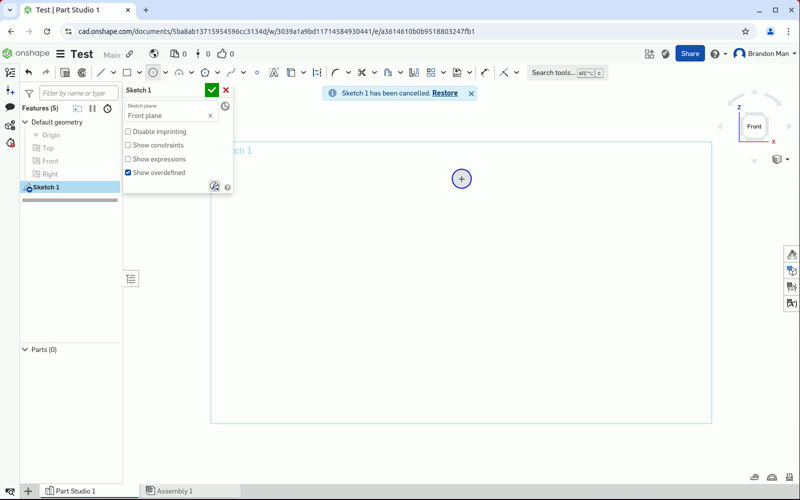
key_up(shift)
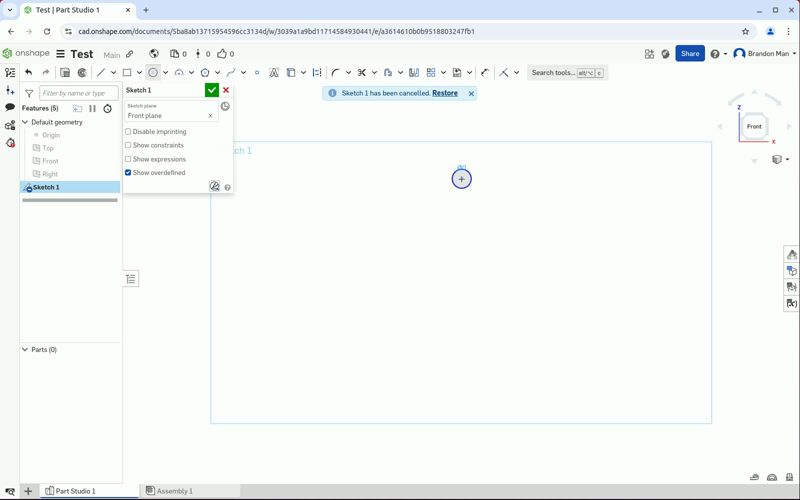
mouse_move(464, 178)
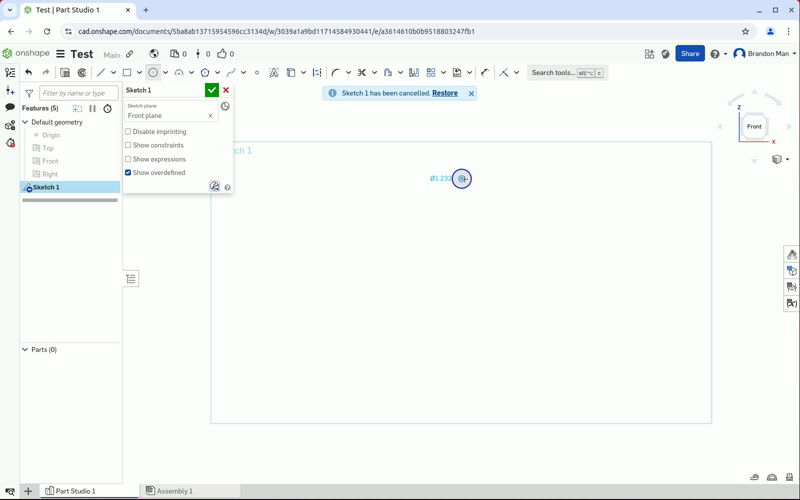
scroll(6)
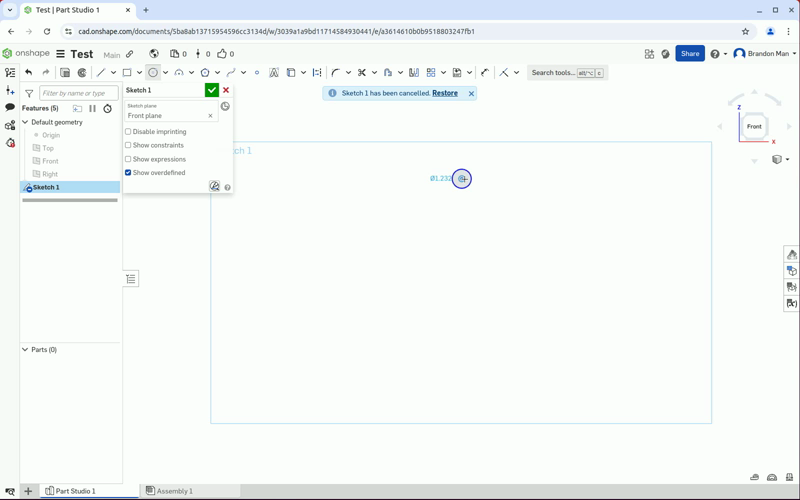
scroll(6)
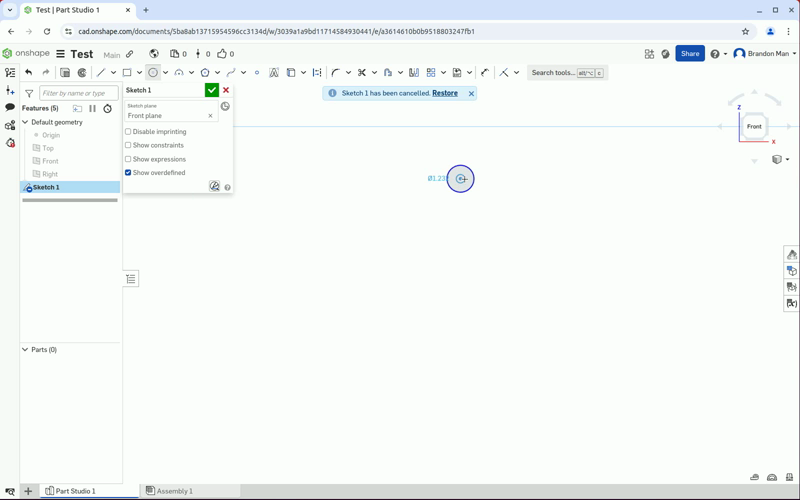
scroll(6)
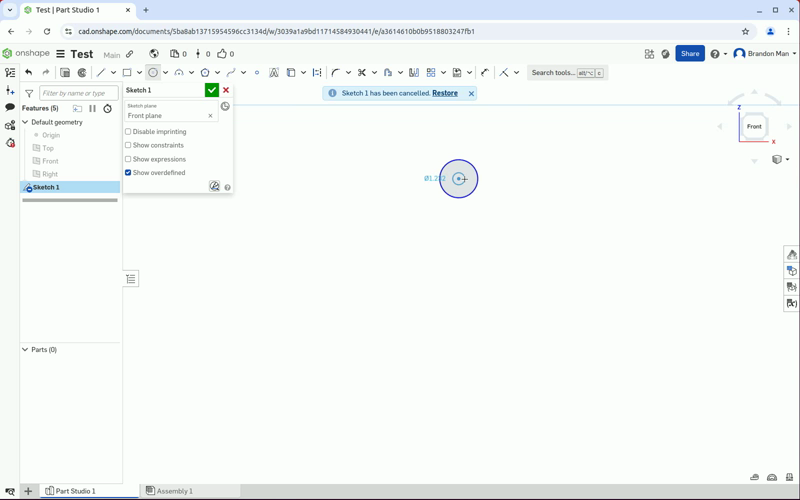
scroll(6)
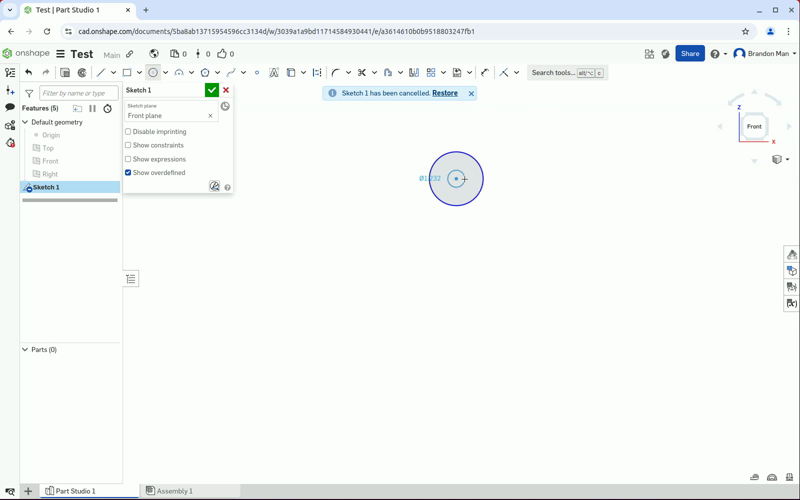
scroll(6)
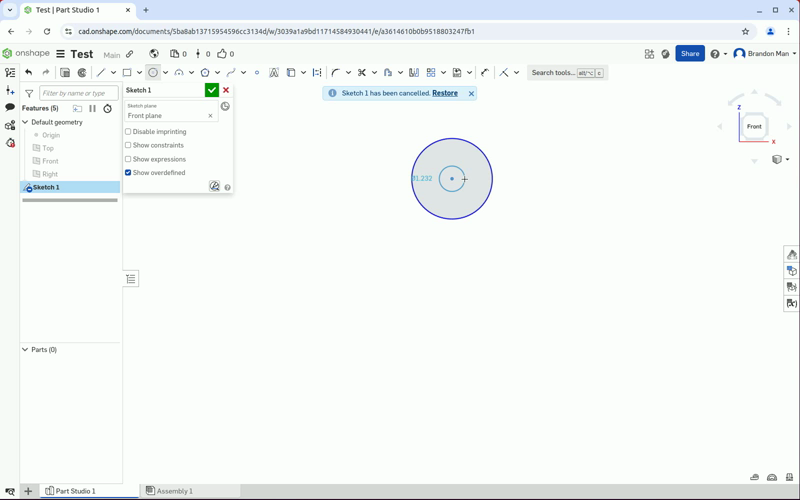
scroll(6)
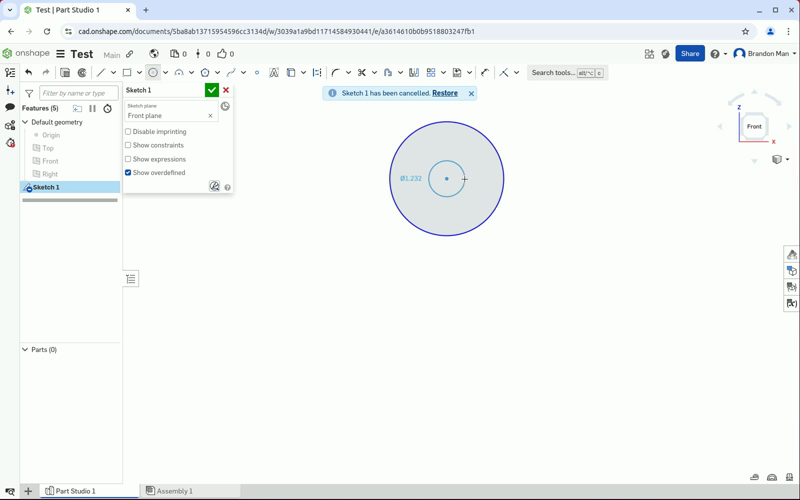
scroll(6)
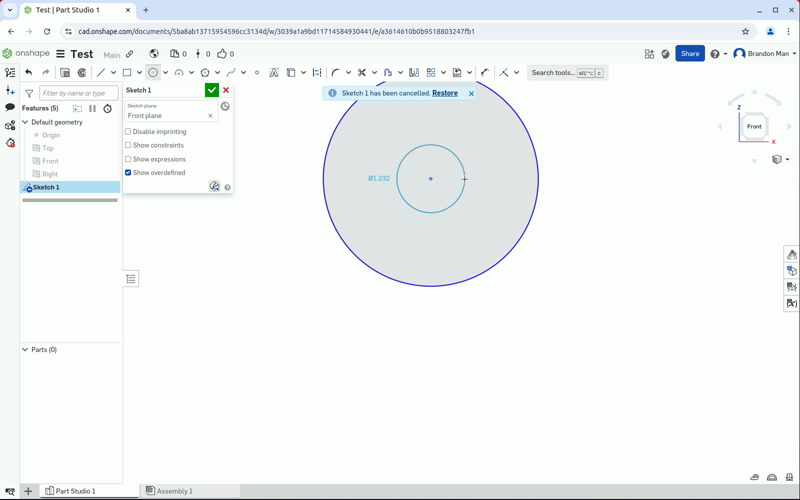
click(464, 178)
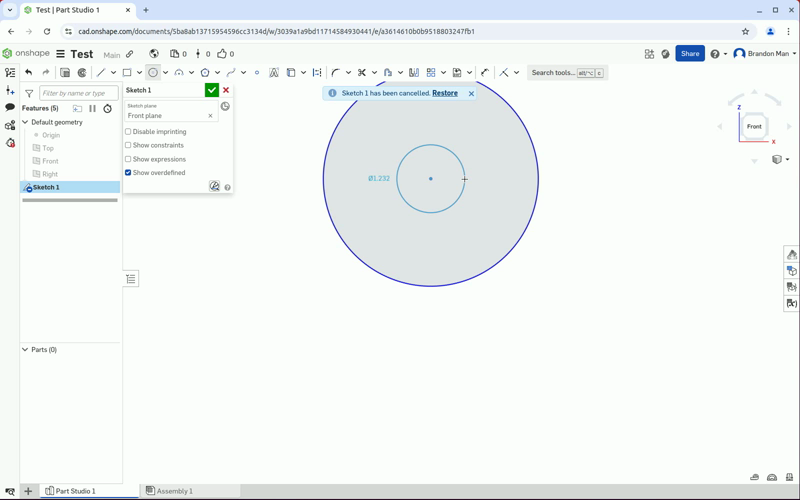
scroll(-6)
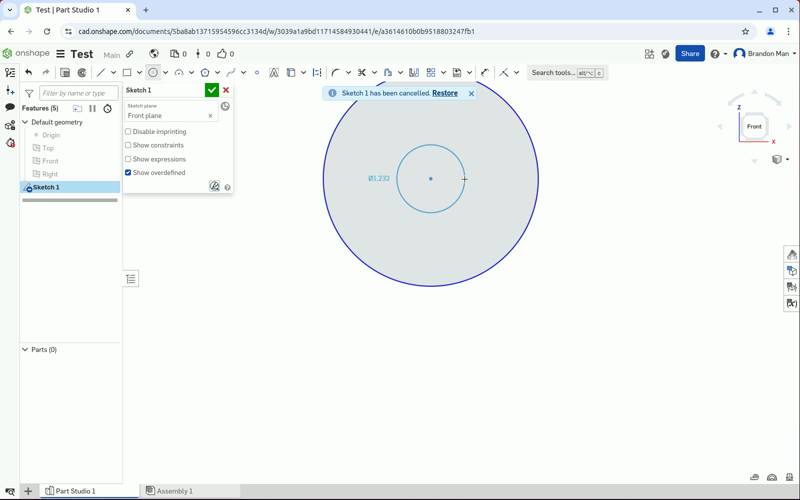
scroll(-6)
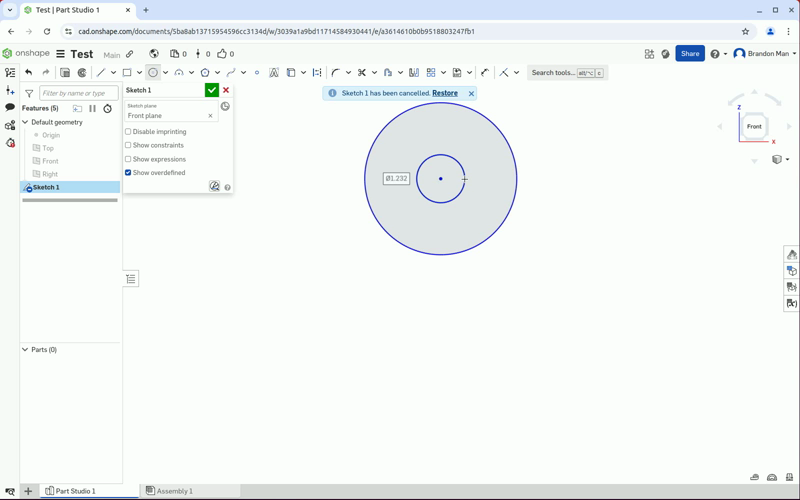
scroll(-6)
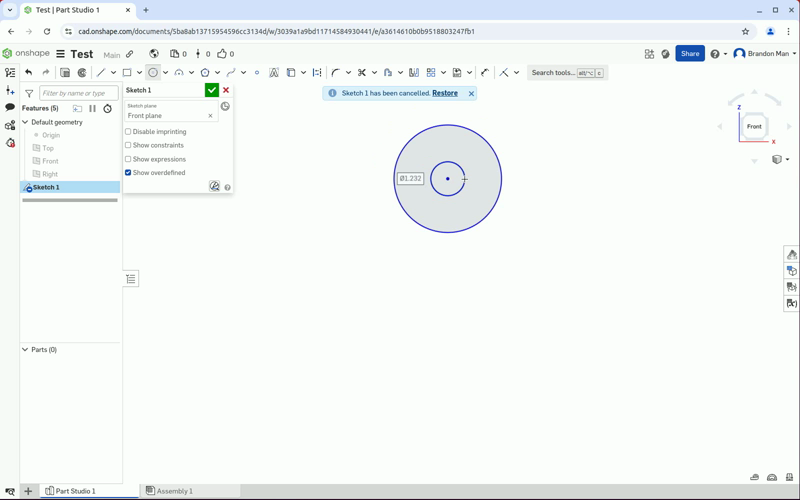
scroll(-6)
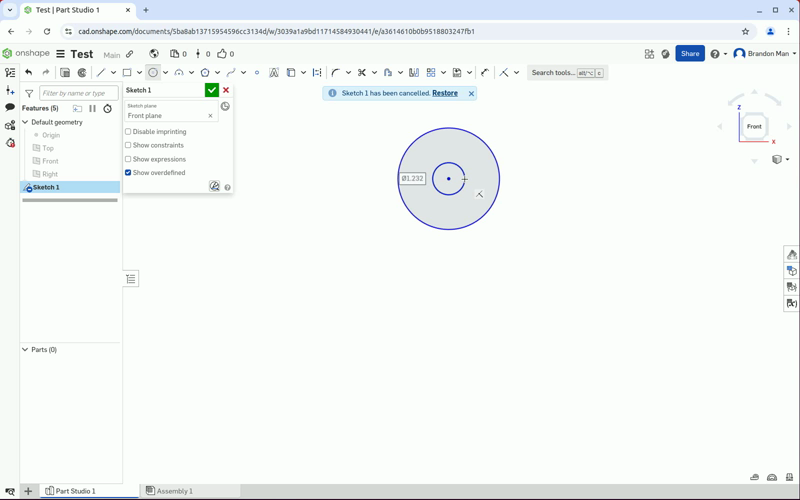
scroll(-6)
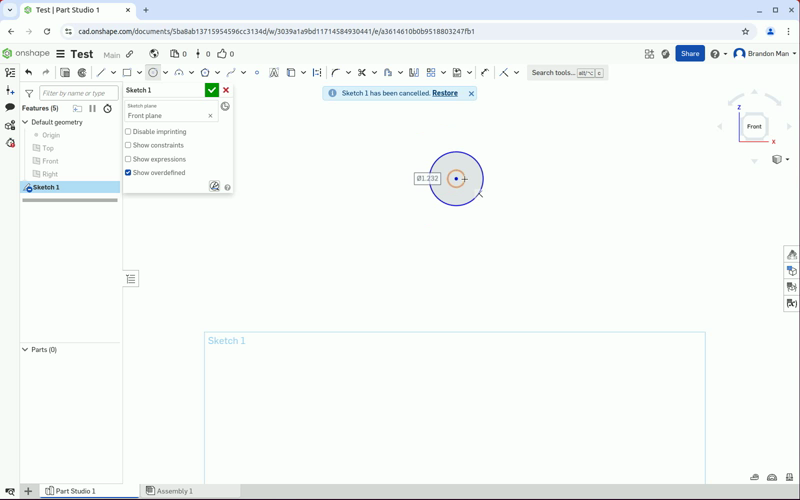
scroll(-6)
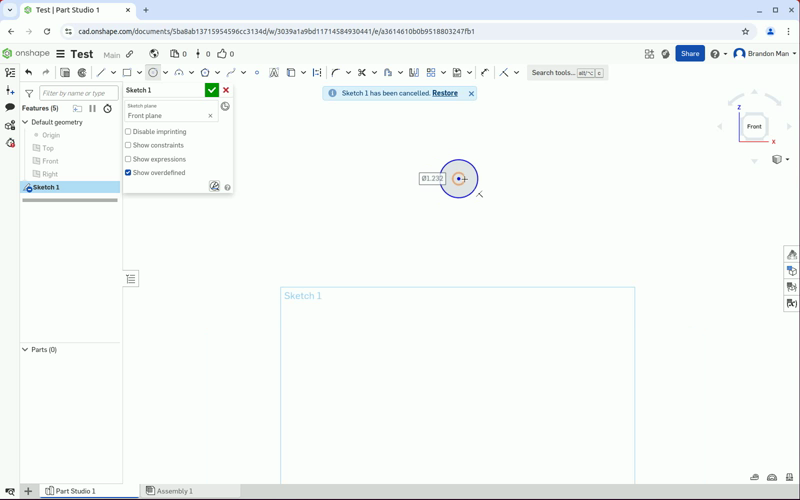
scroll(-6)
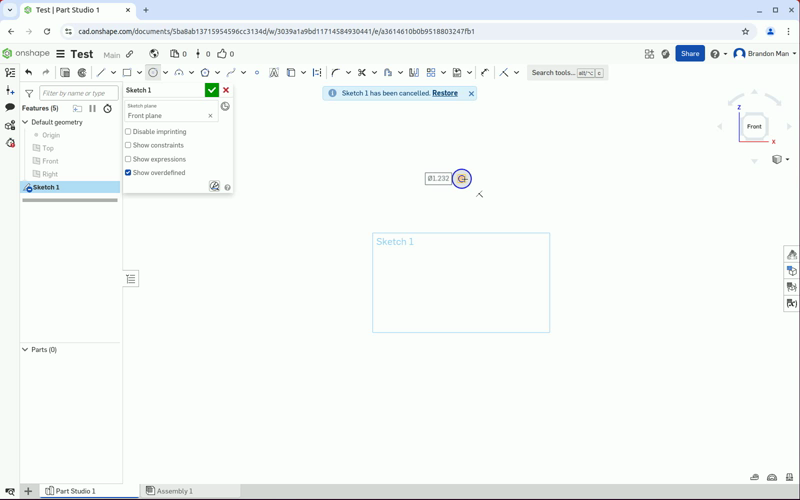
key(esc)
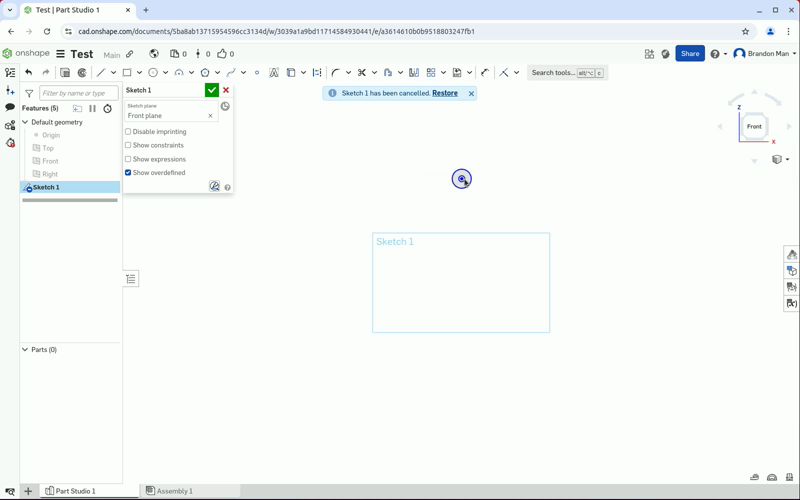
mouse_move(460, 173)
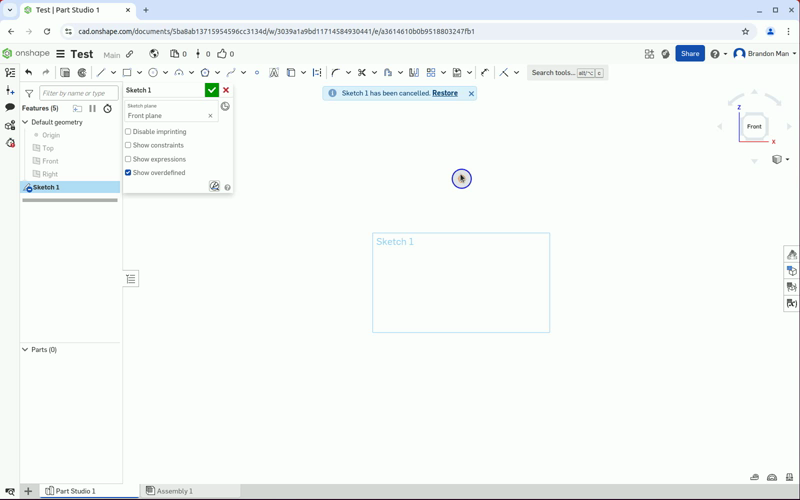
scroll(6)
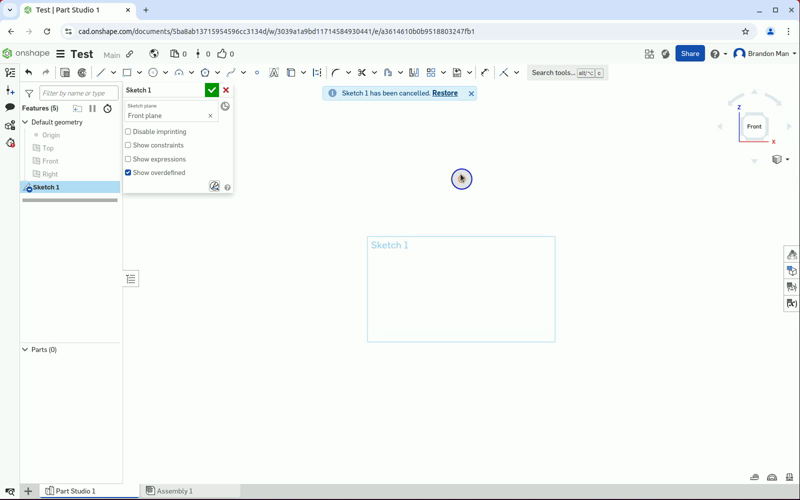
scroll(6)
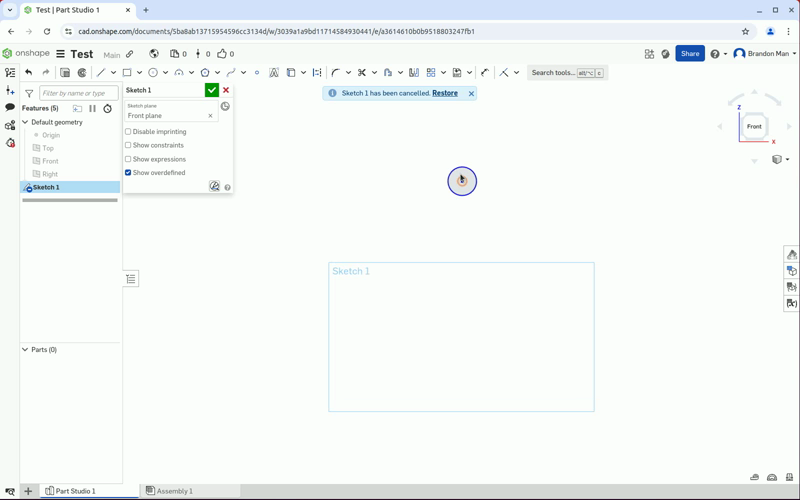
scroll(6)
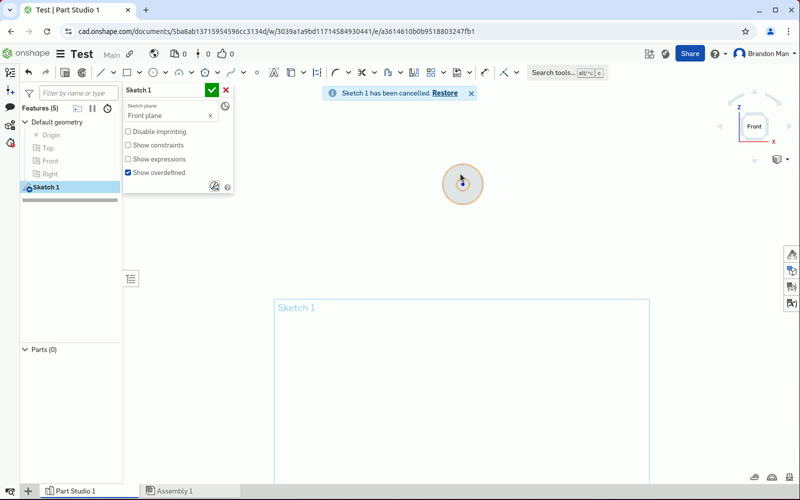
scroll(6)
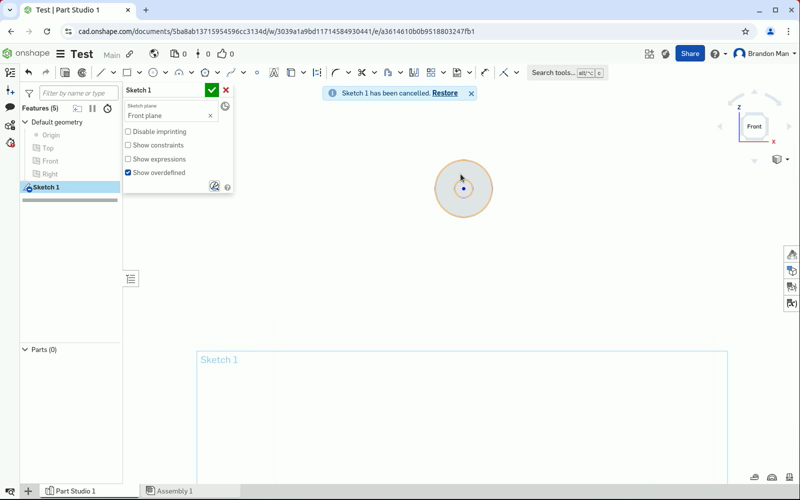
scroll(6)
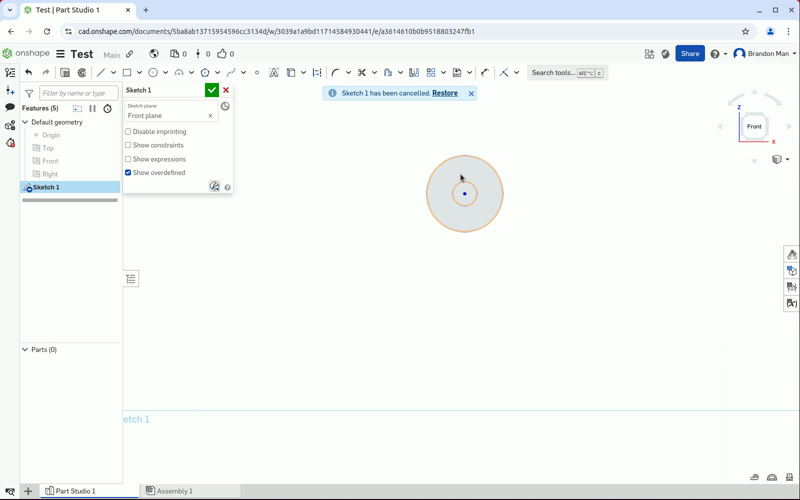
scroll(6)
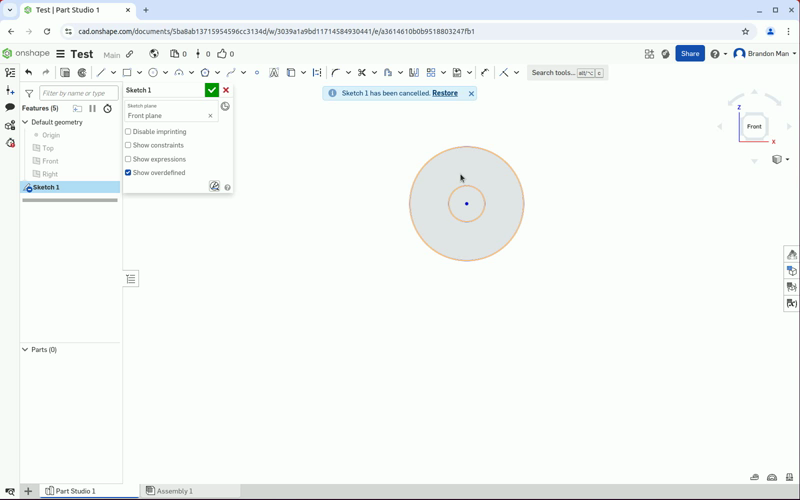
scroll(6)
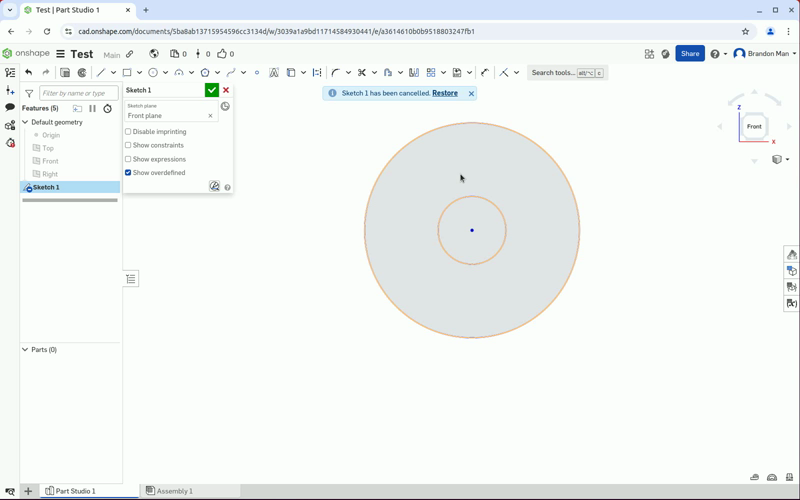
click(460, 173)
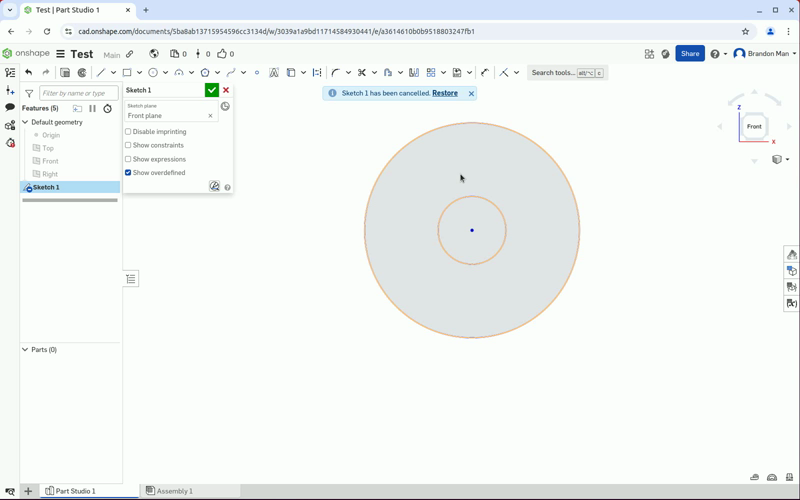
scroll(-6)
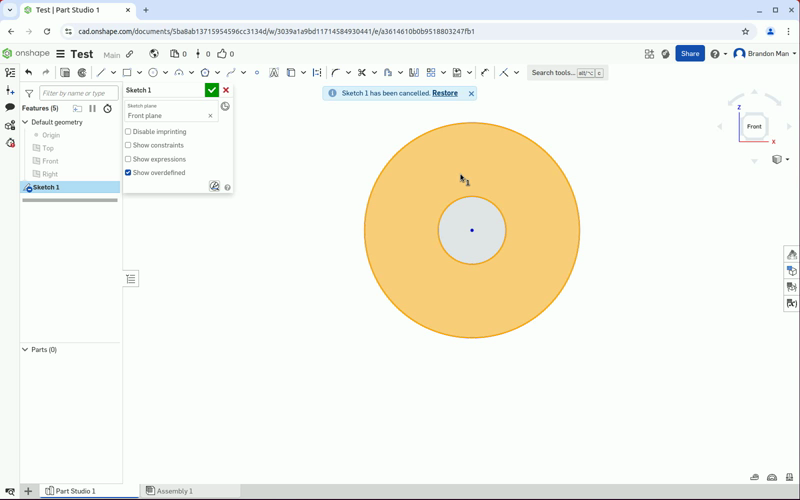
scroll(-6)
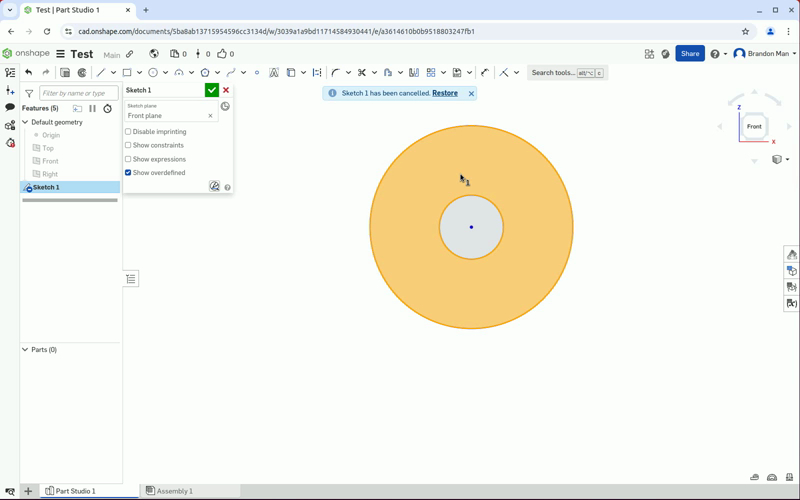
scroll(-6)
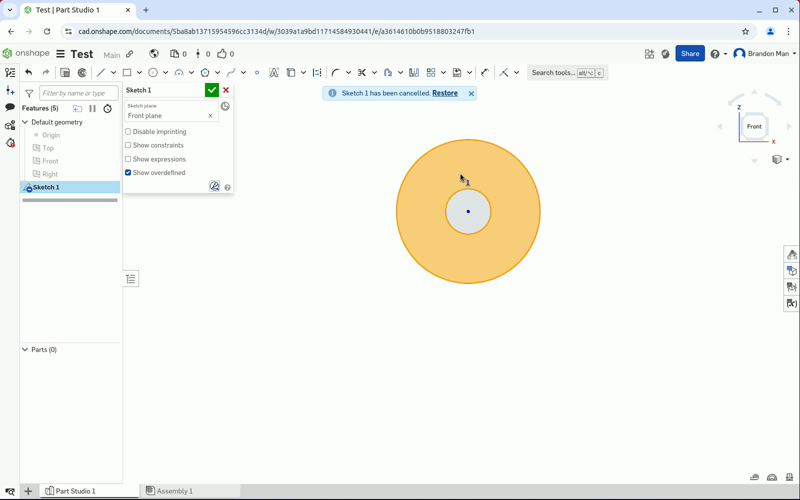
scroll(-6)
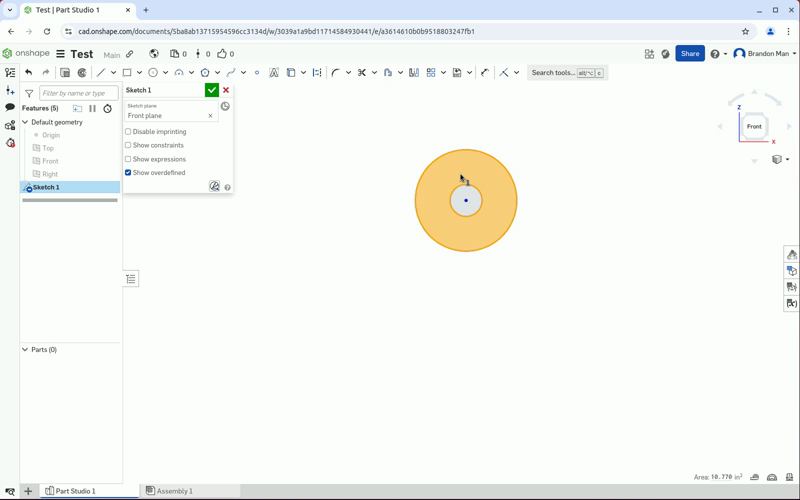
scroll(-6)
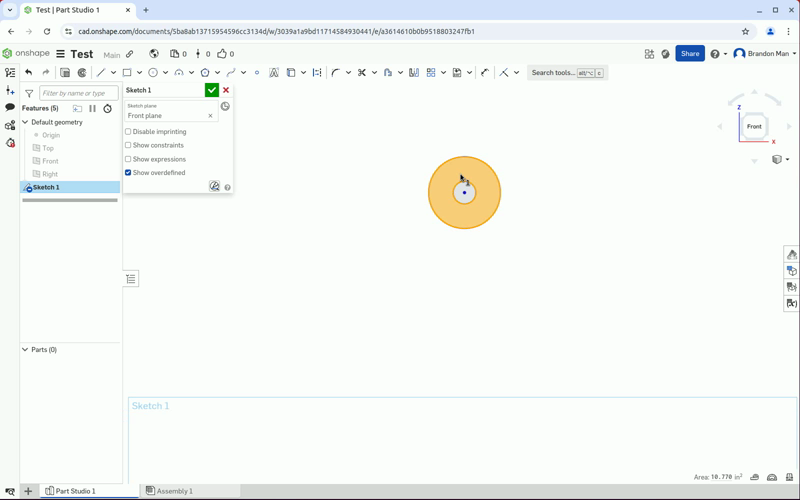
scroll(-6)
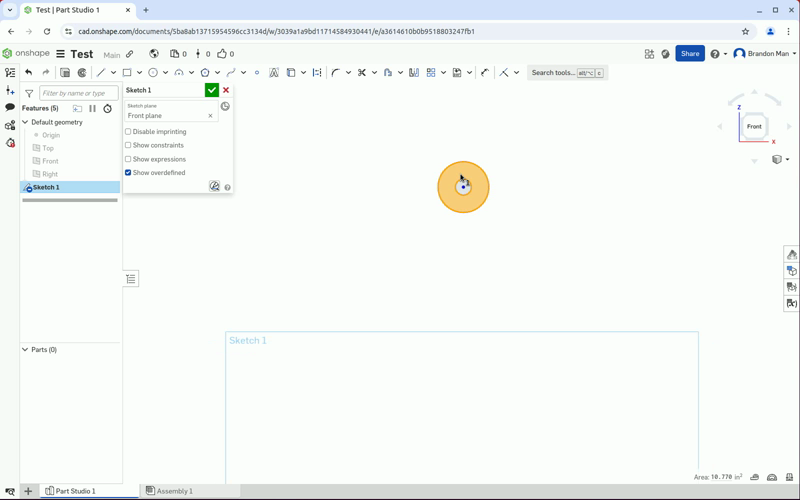
scroll(-6)
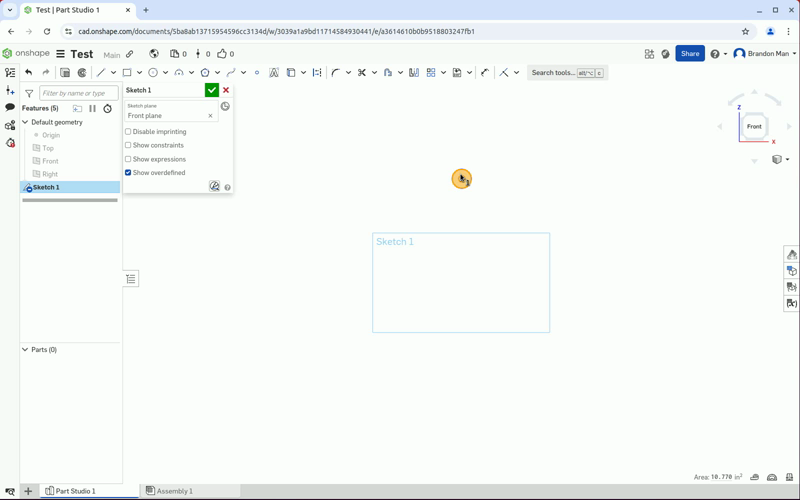
mouse_move(73, 352)
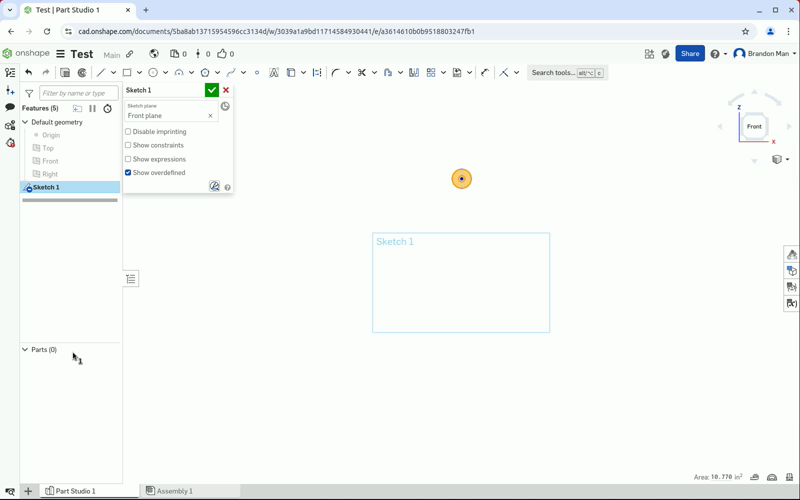
key(shift+y)
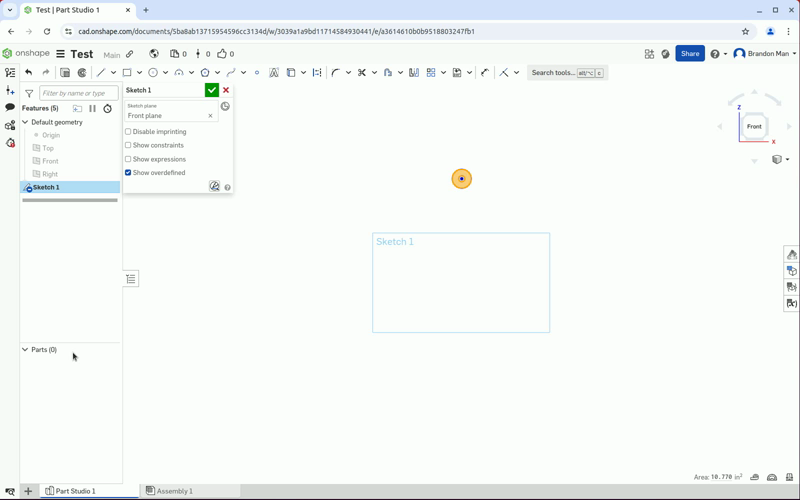
key(shift+e)
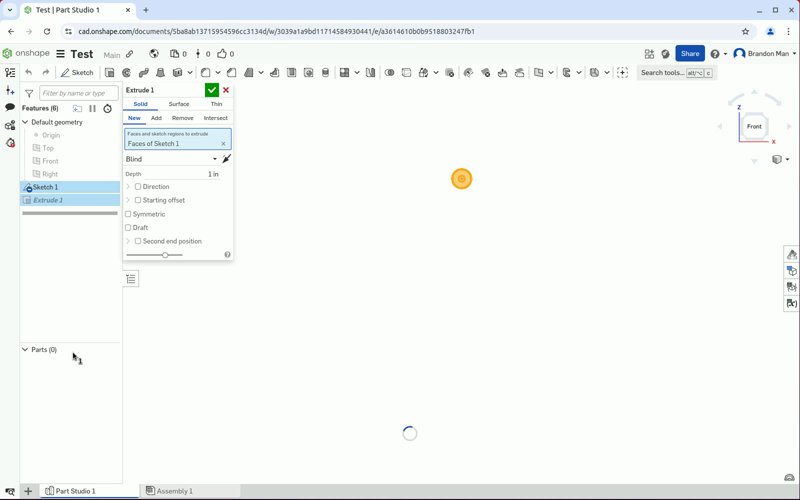
mouse_move(143, 106)
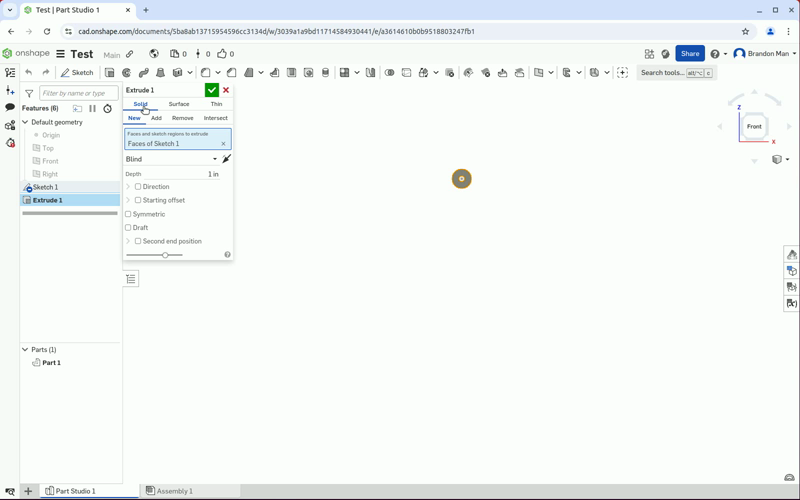
click(143, 106)
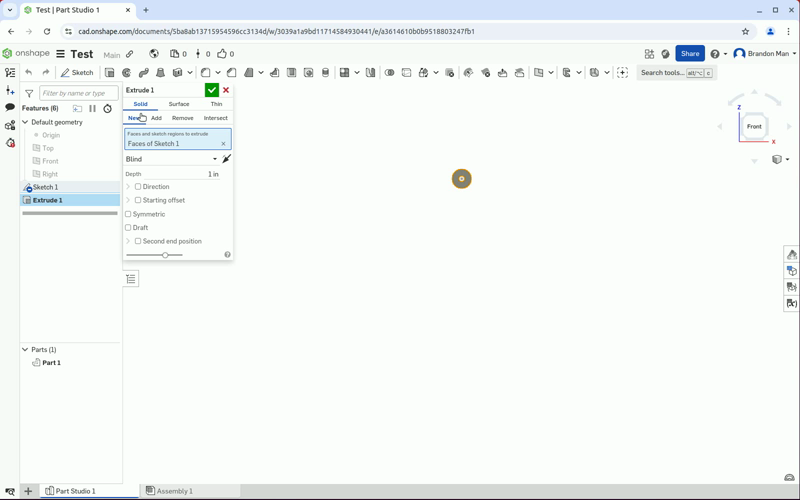
mouse_move(137, 120)
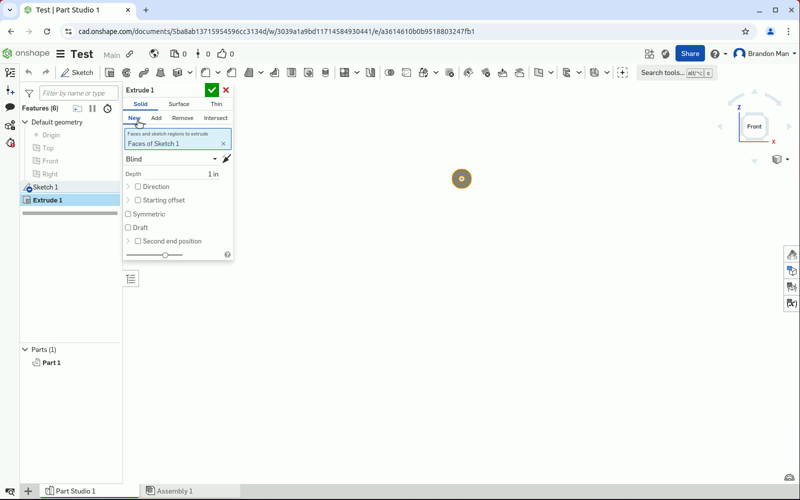
click(137, 120)
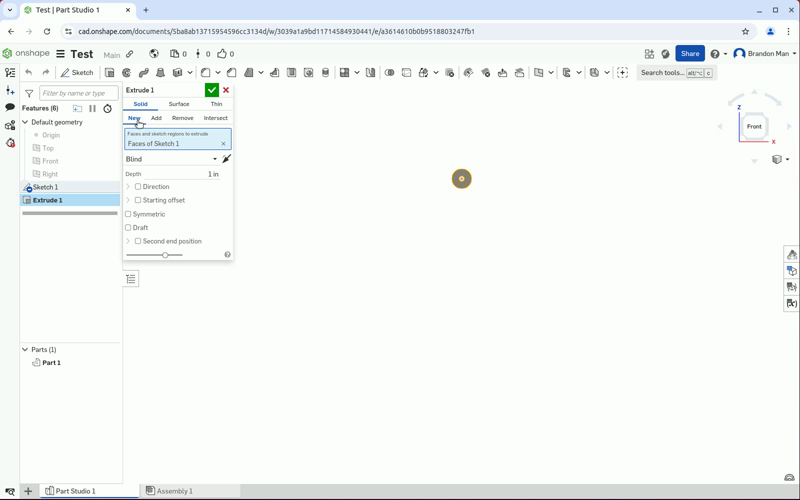
key(tab, 4)
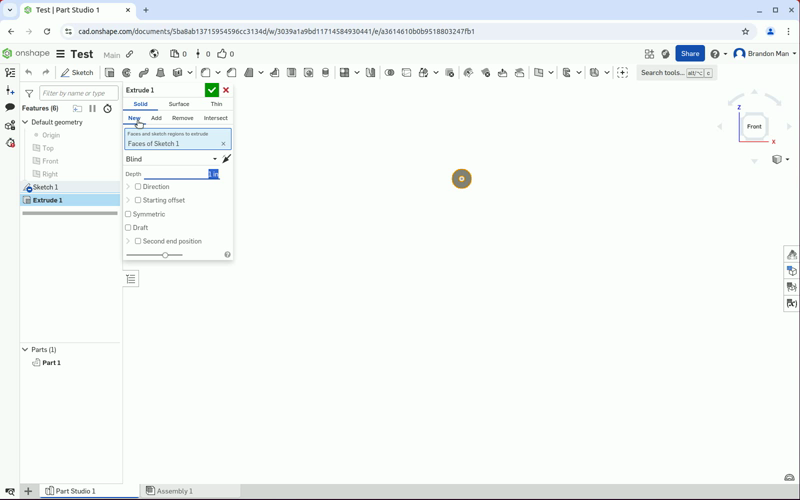
text(0.481)
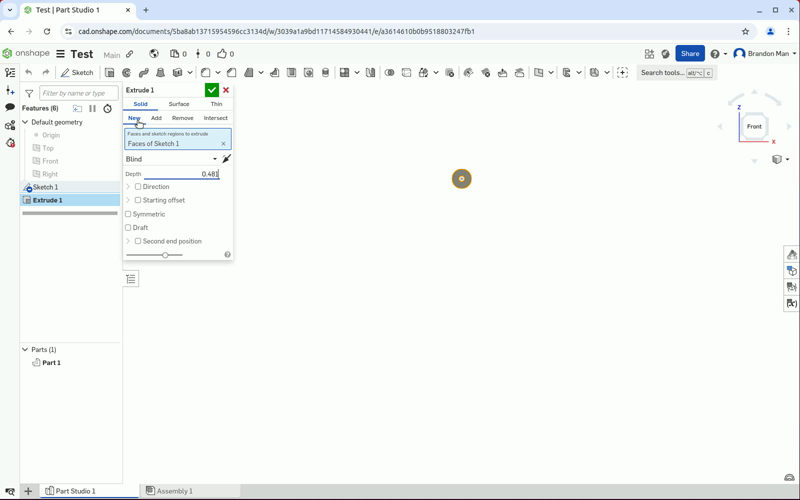
key(enter)
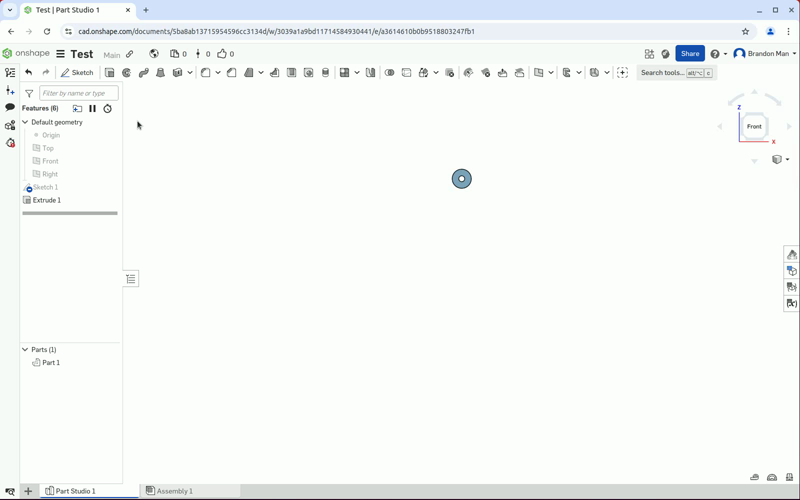
key(shift+h)
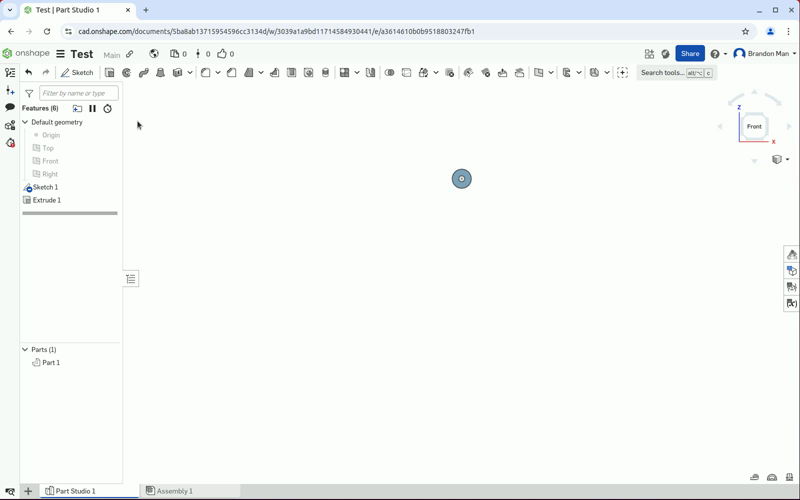
key(shift+h)
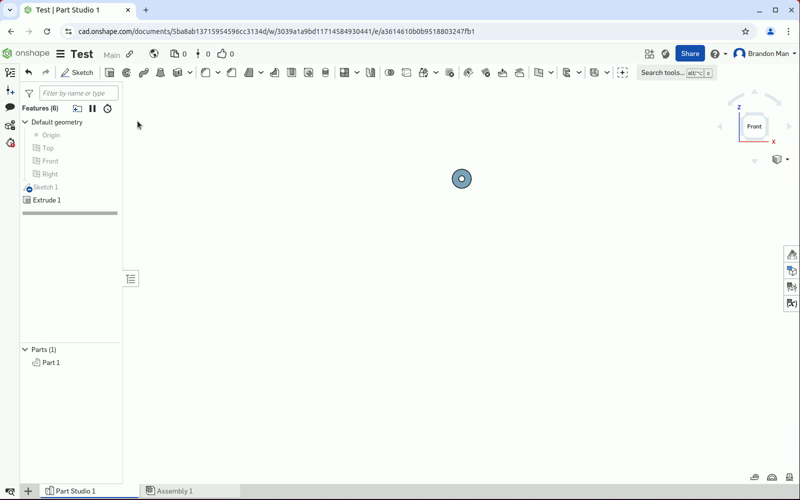
mouse_move(73, 189)
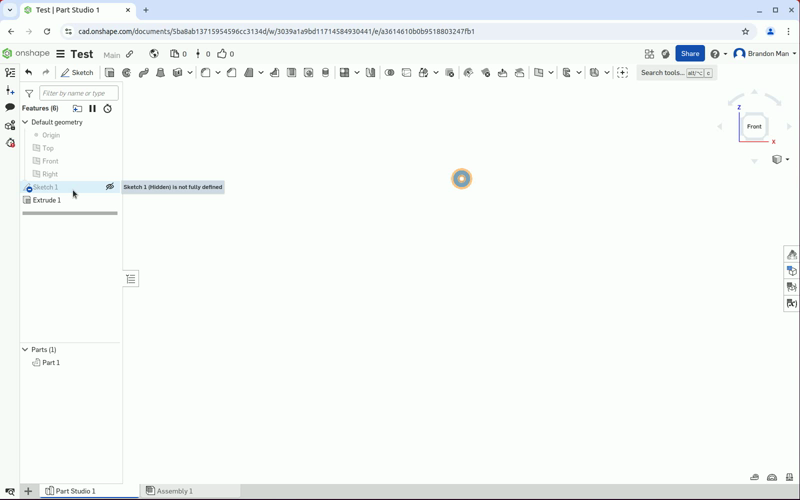
click(73, 189)
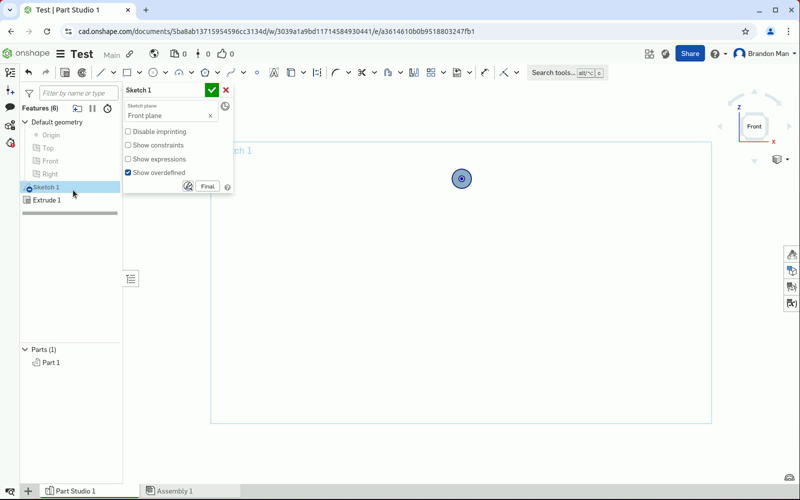
mouse_move(229, 92)
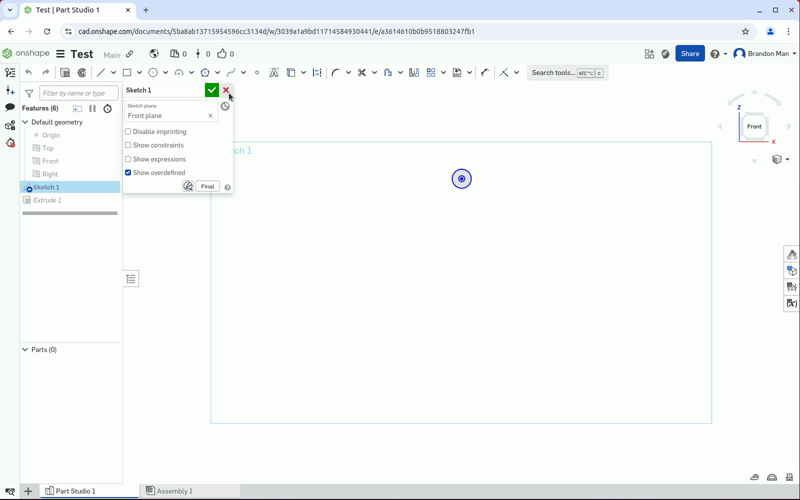
click(229, 92)
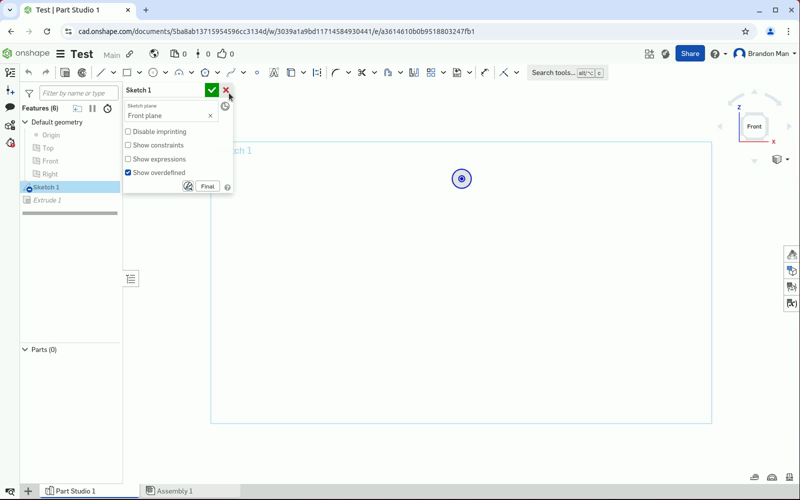
key(shift+s)
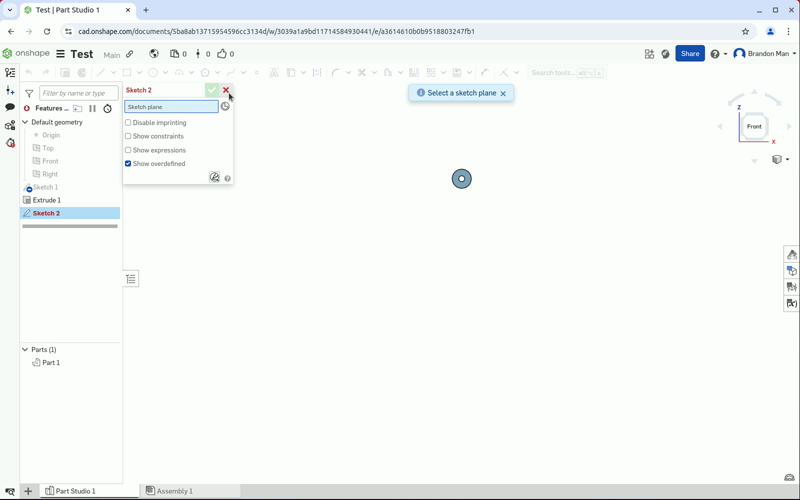
mouse_move(73, 163)
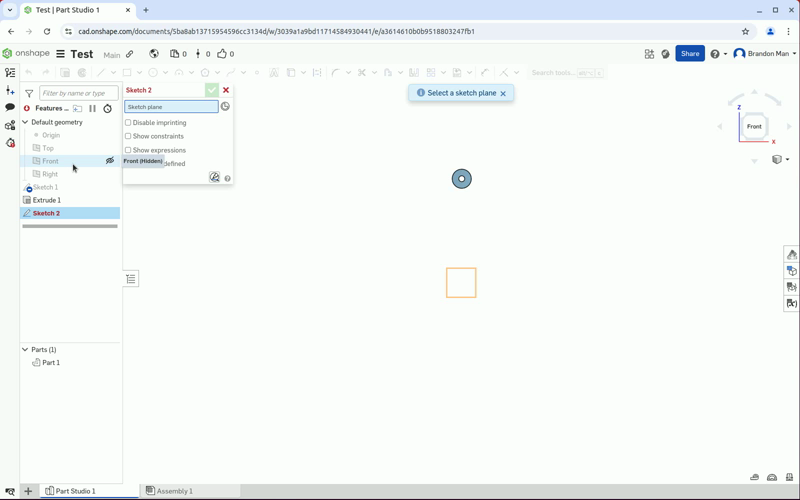
click(73, 163)
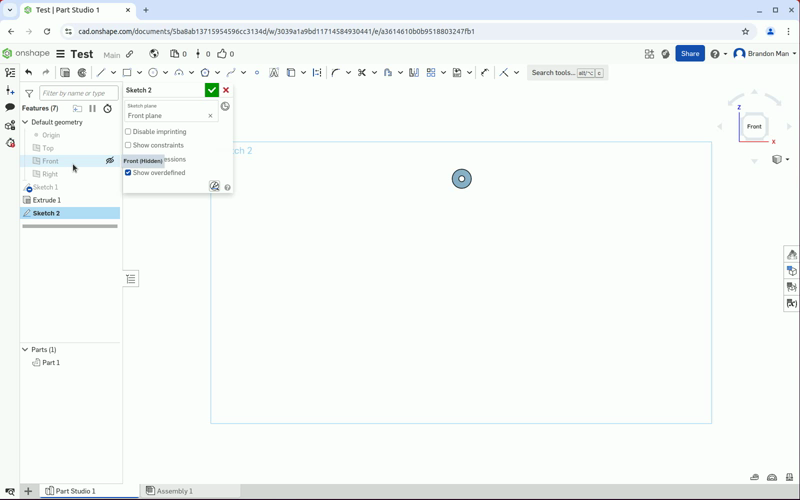
mouse_move(73, 352)
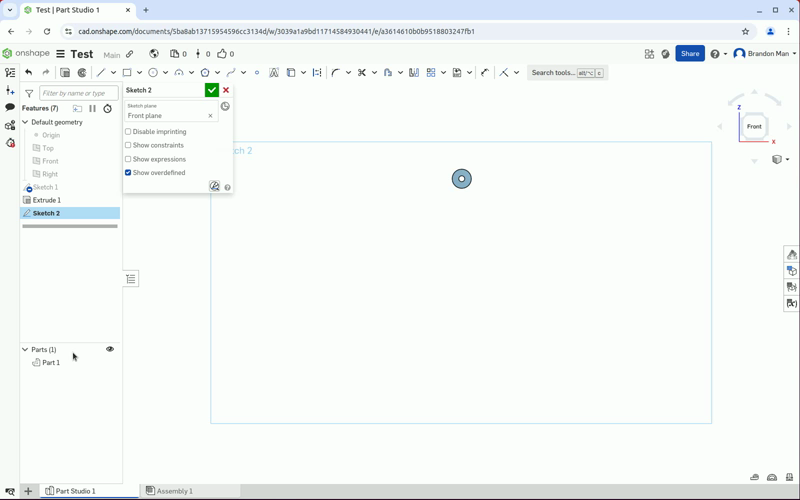
key(y)
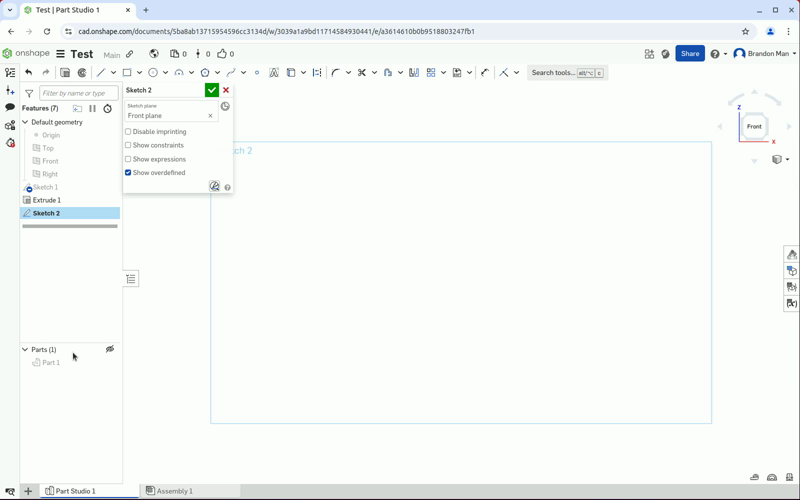
key(c)
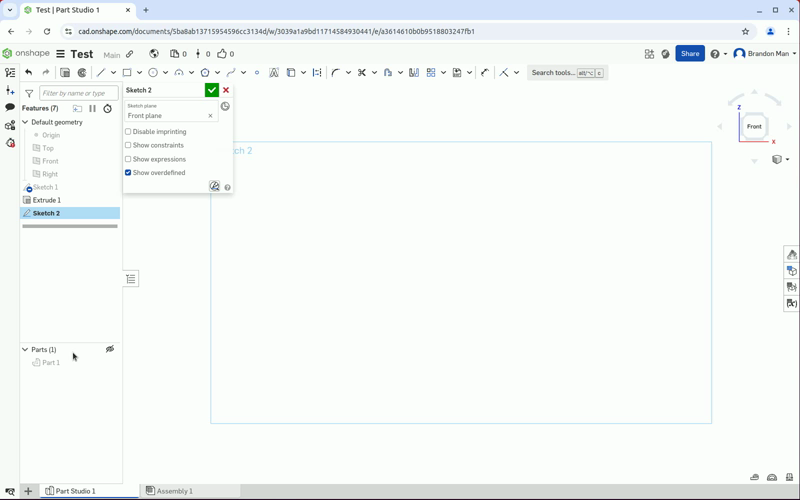
key_down(shift)
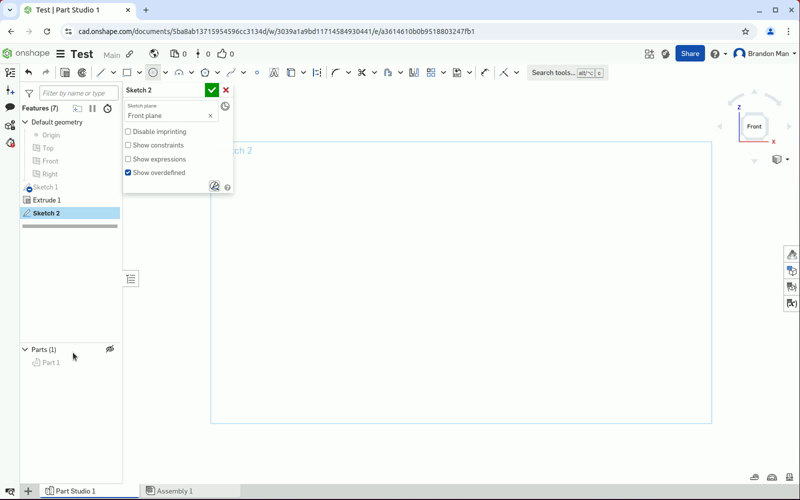
mouse_move(461, 282)
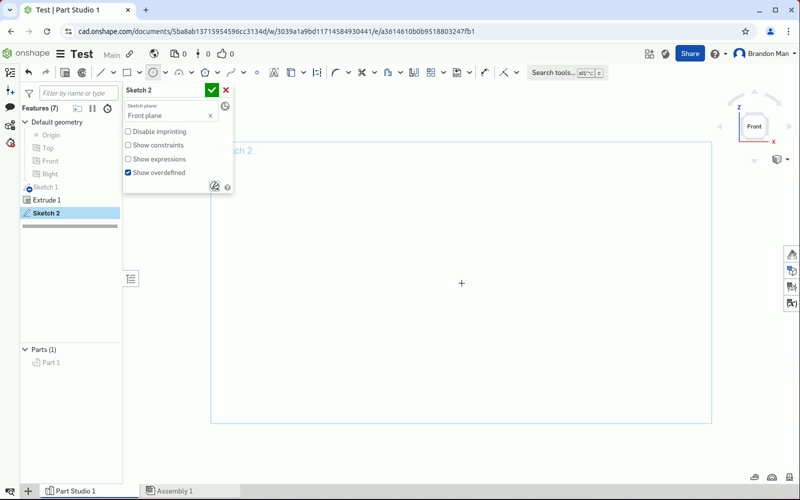
click(461, 282)
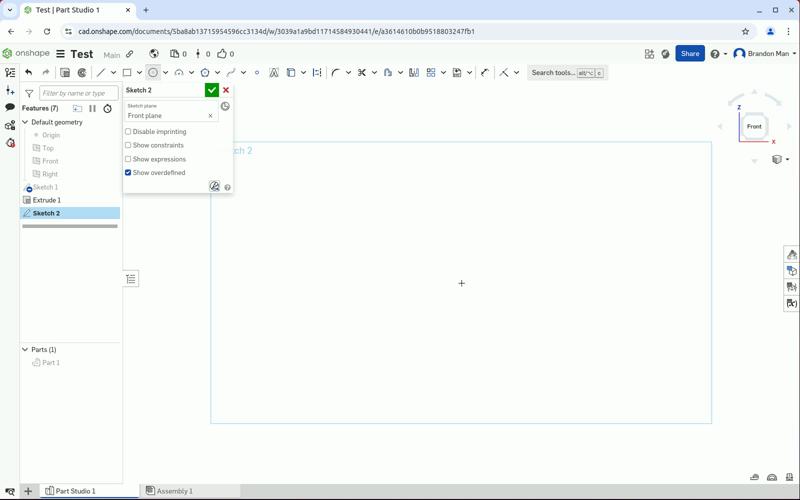
key_up(shift)
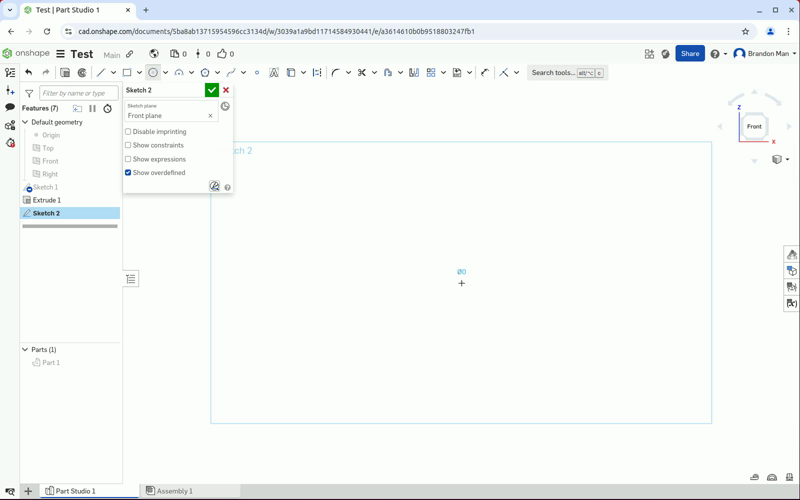
mouse_move(471, 282)
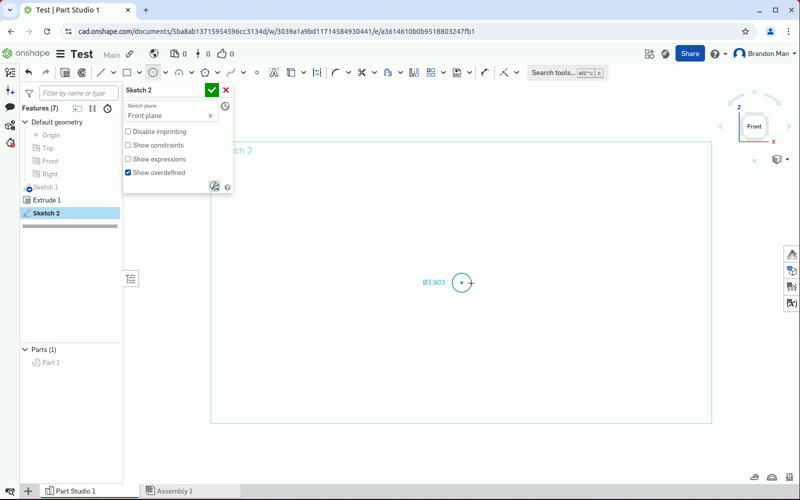
click(471, 282)
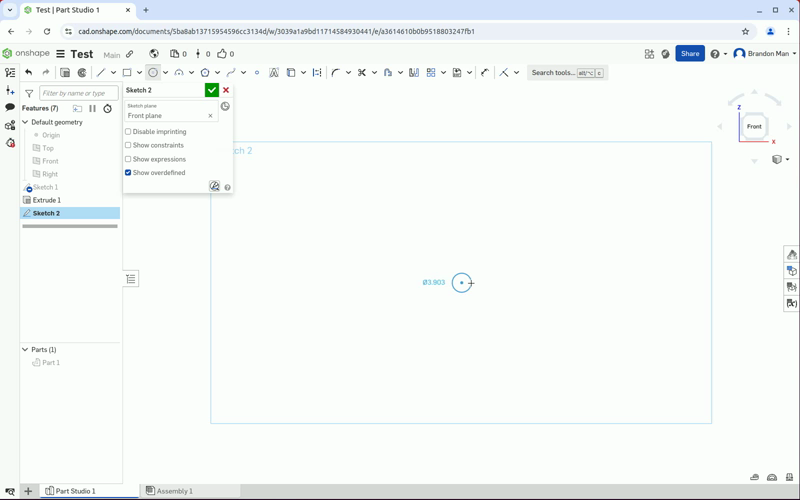
key(esc)
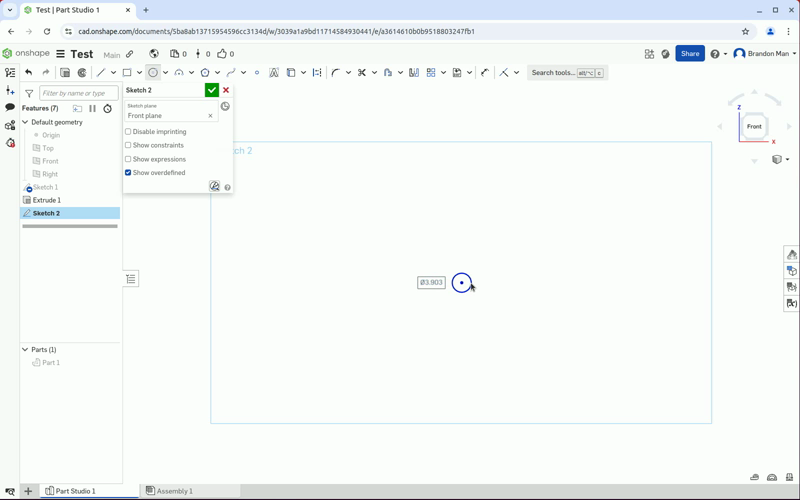
key(c)
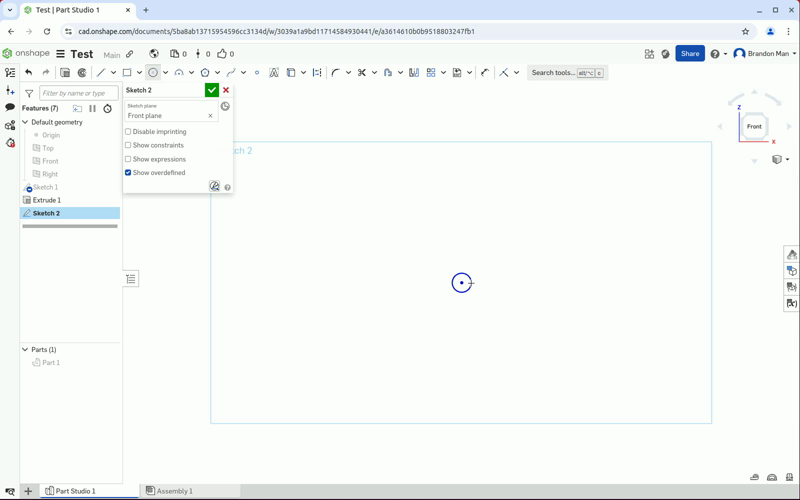
key_down(shift)
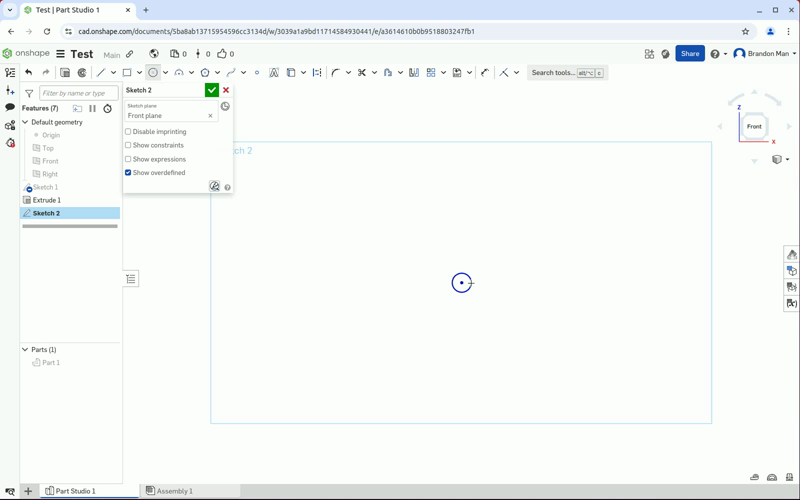
mouse_move(461, 282)
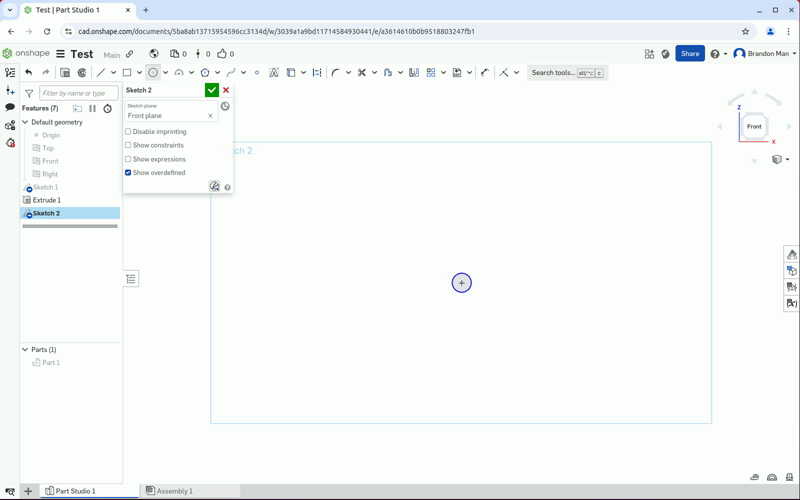
click(461, 282)
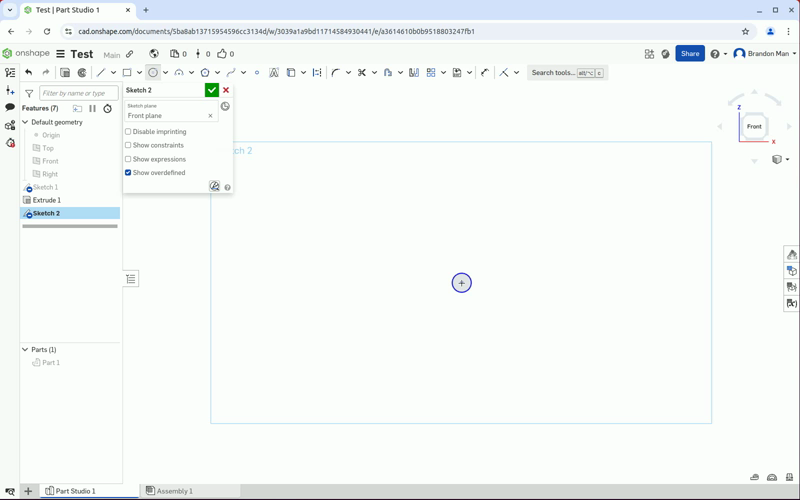
key_up(shift)
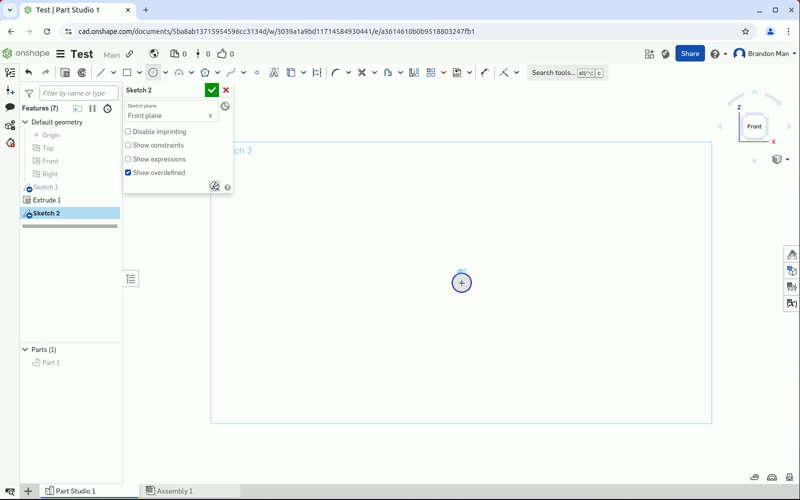
mouse_move(464, 282)
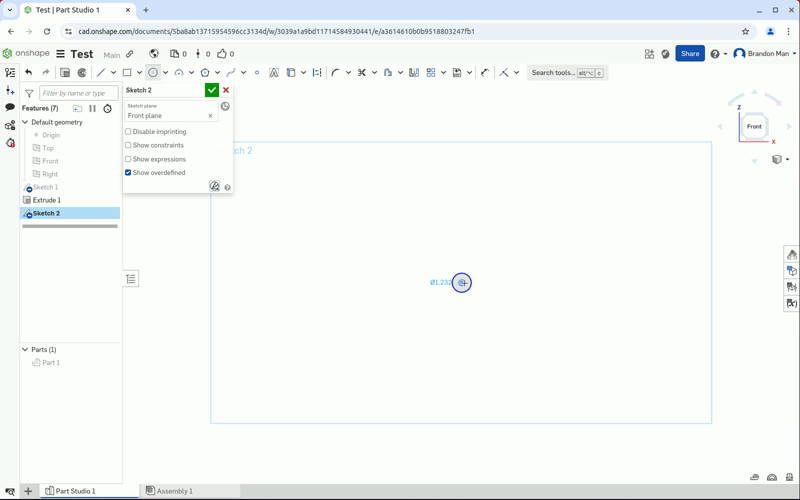
scroll(6)
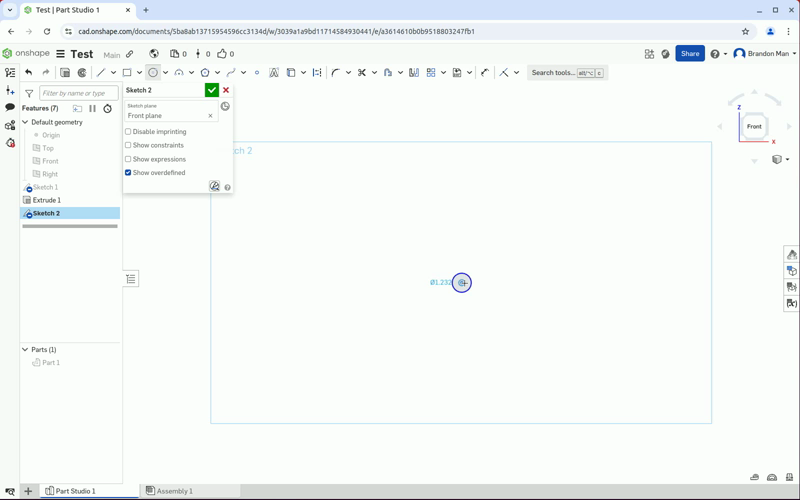
scroll(6)
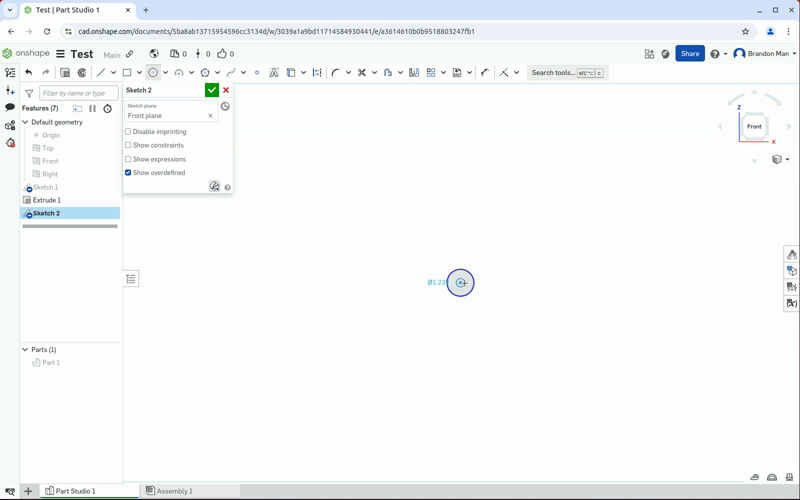
scroll(6)
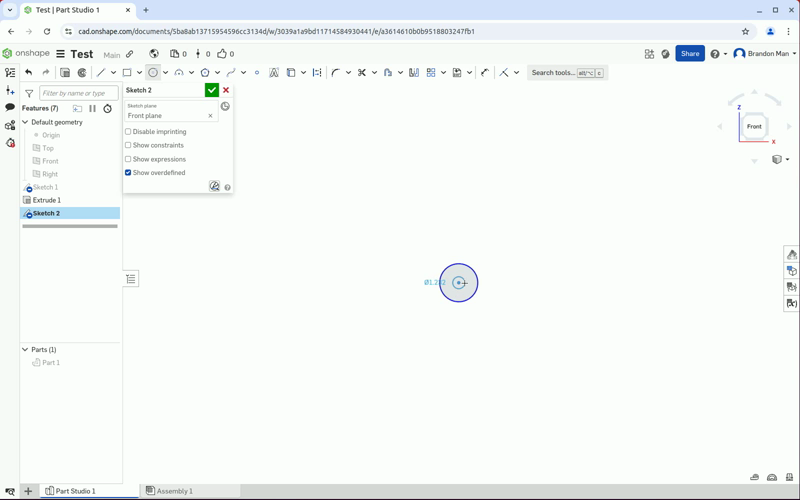
scroll(6)
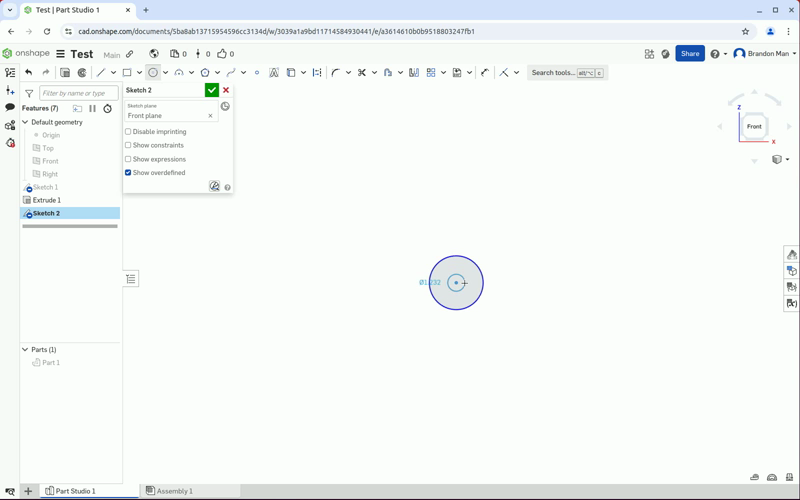
scroll(6)
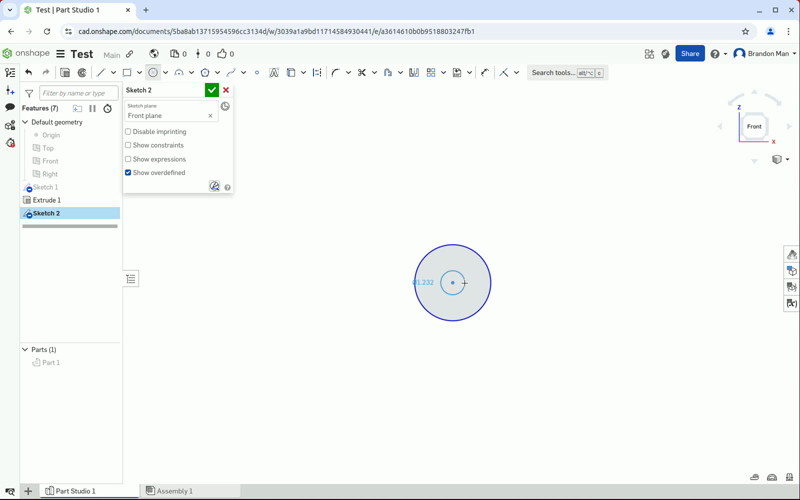
scroll(6)
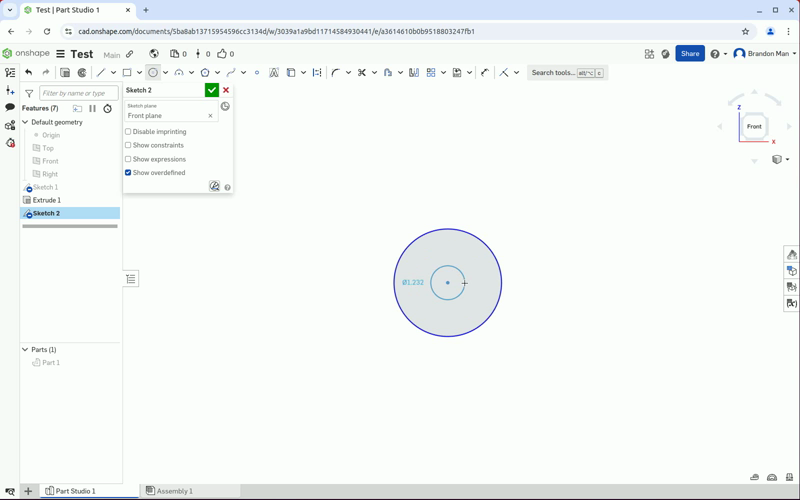
scroll(6)
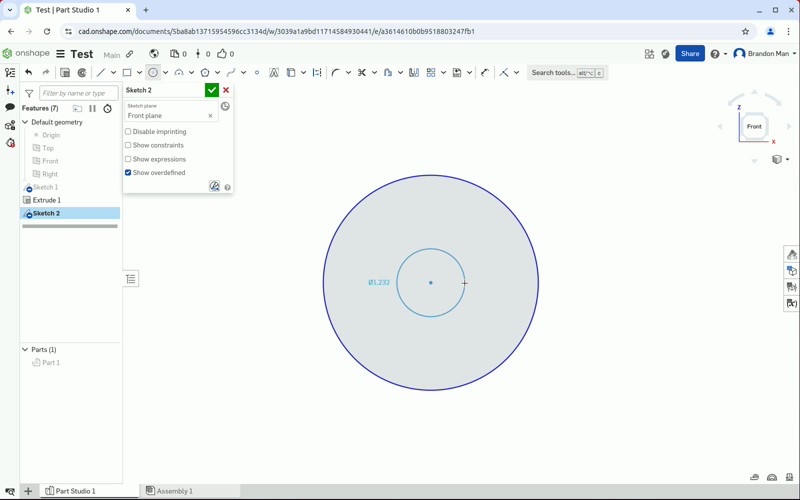
click(464, 282)
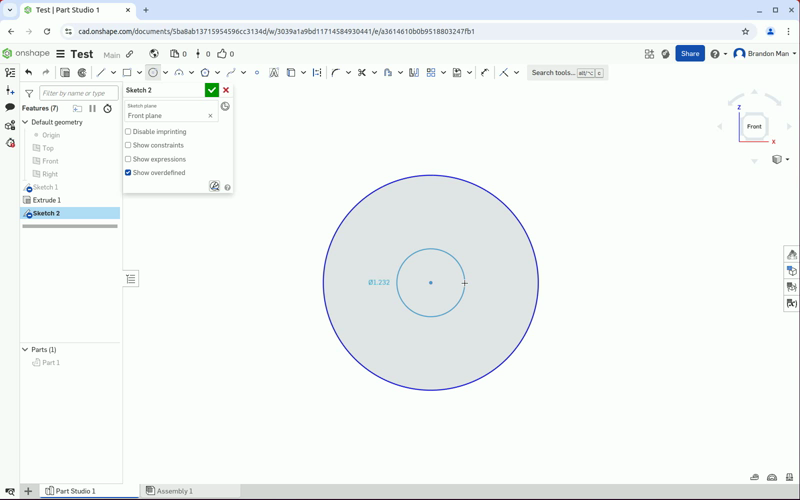
scroll(-6)
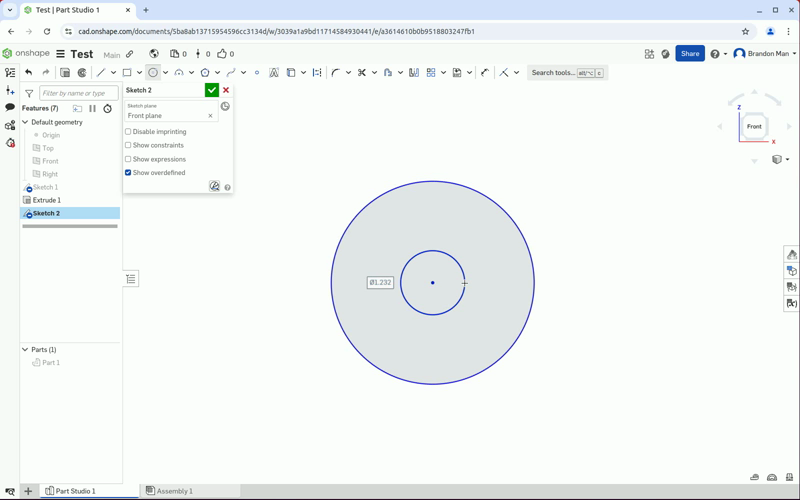
scroll(-6)
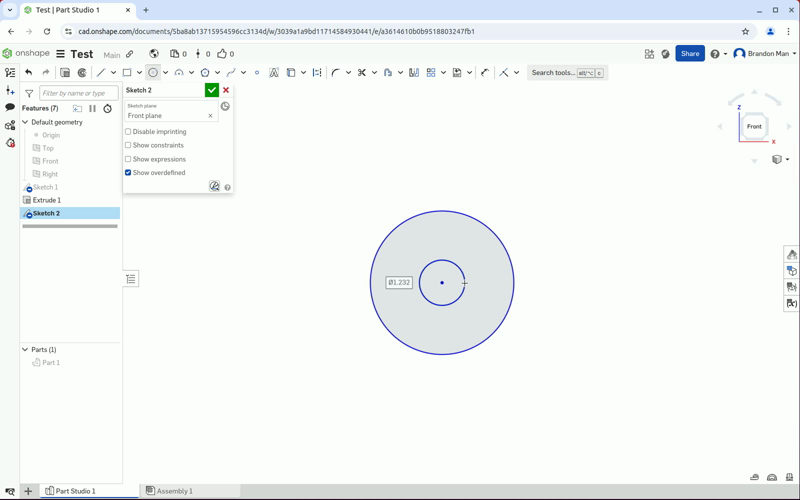
scroll(-6)
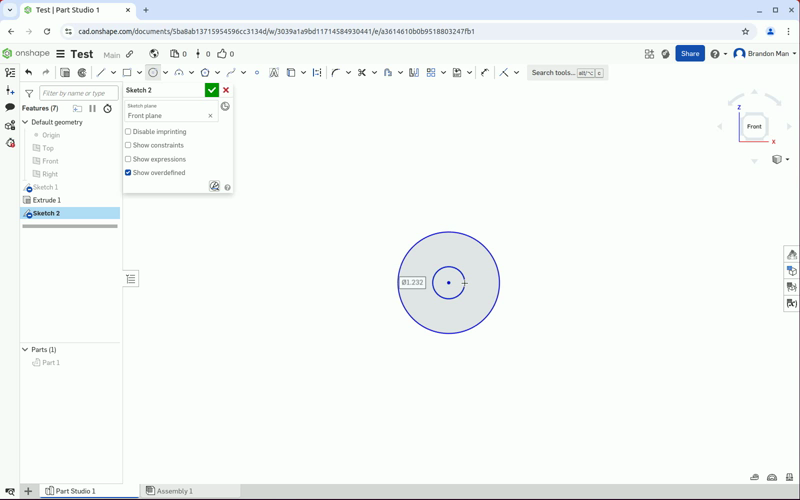
scroll(-6)
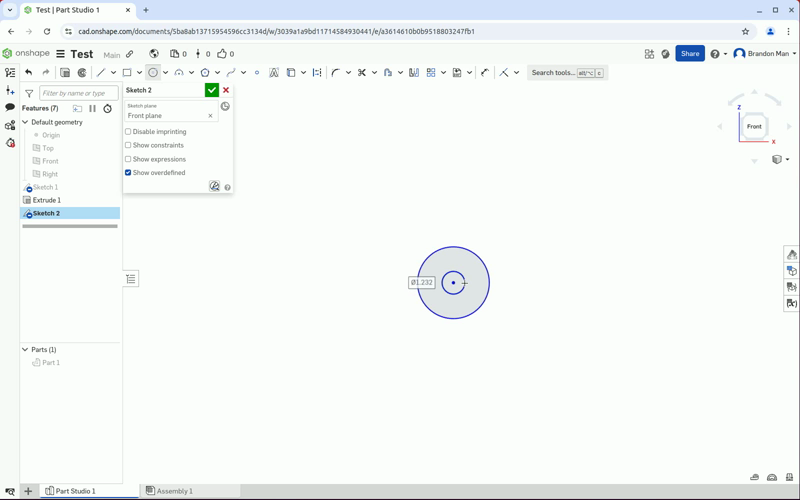
scroll(-6)
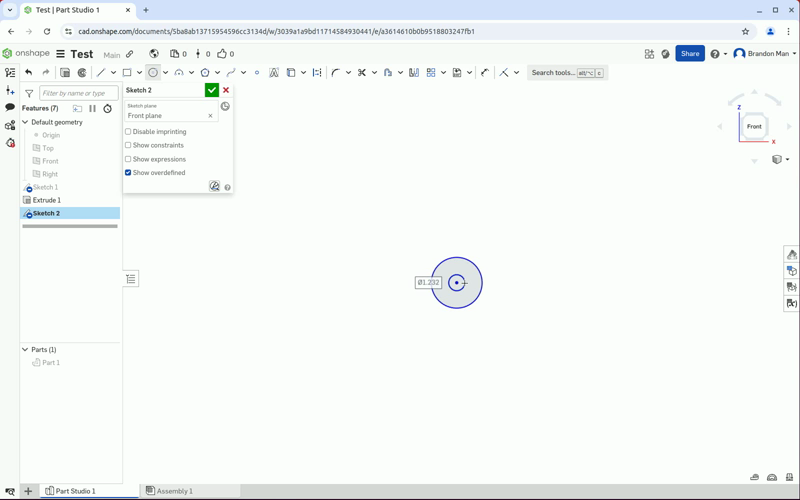
scroll(-6)
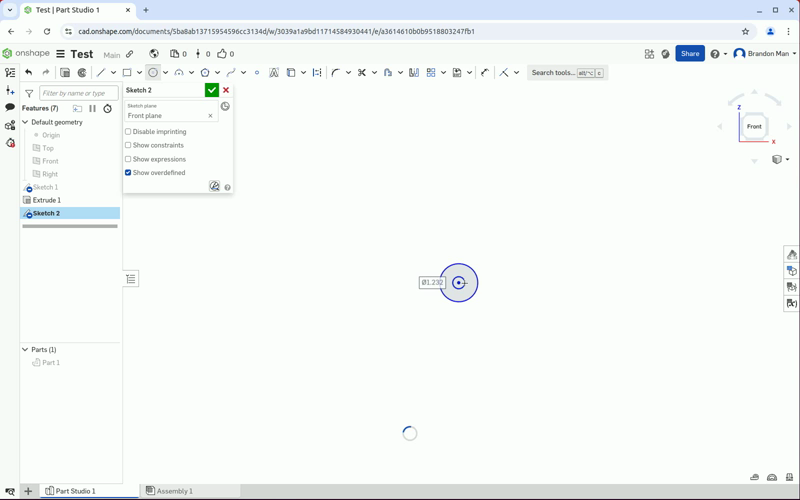
scroll(-6)
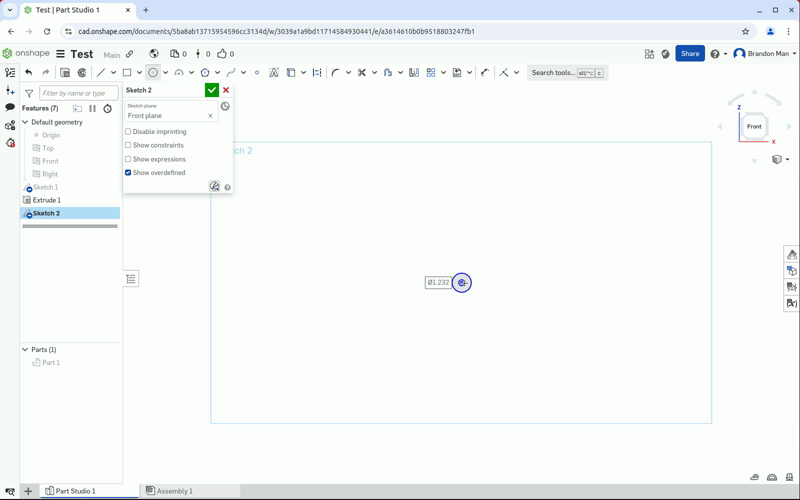
key(esc)
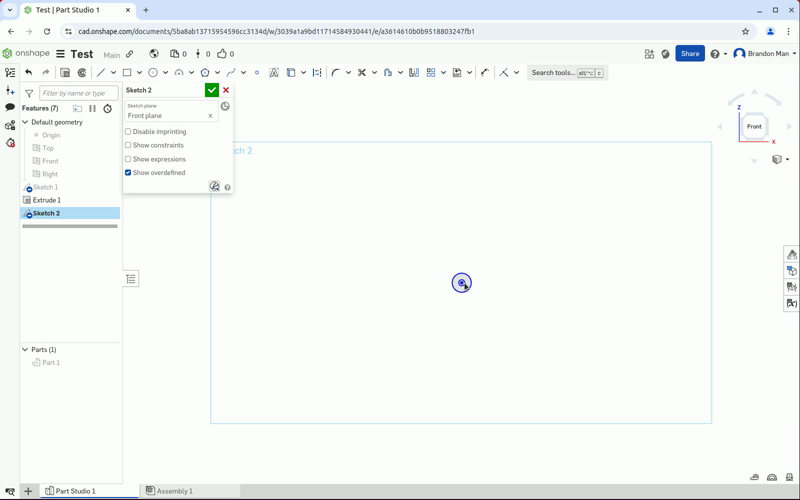
mouse_move(466, 282)
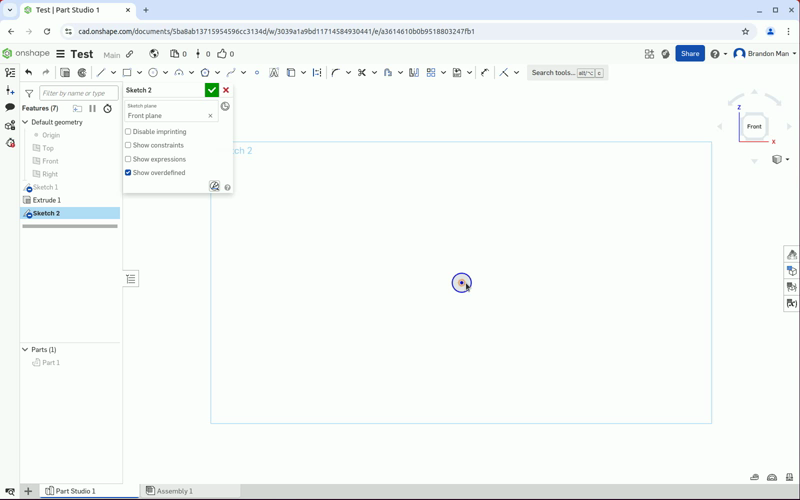
scroll(6)
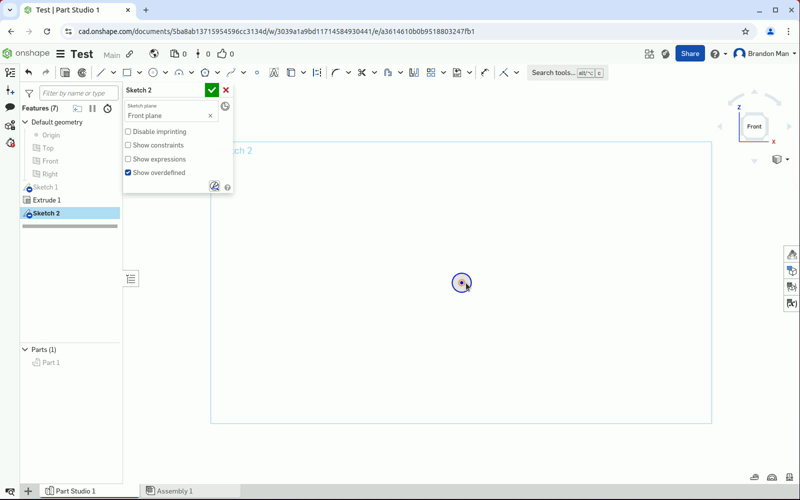
scroll(6)
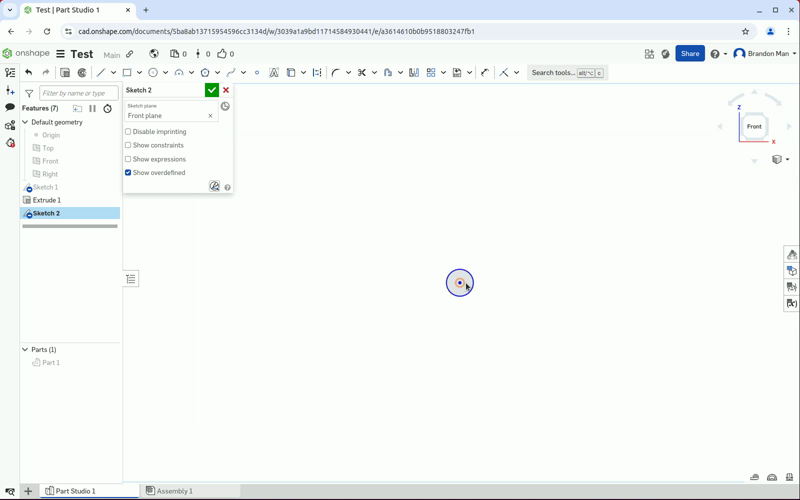
scroll(6)
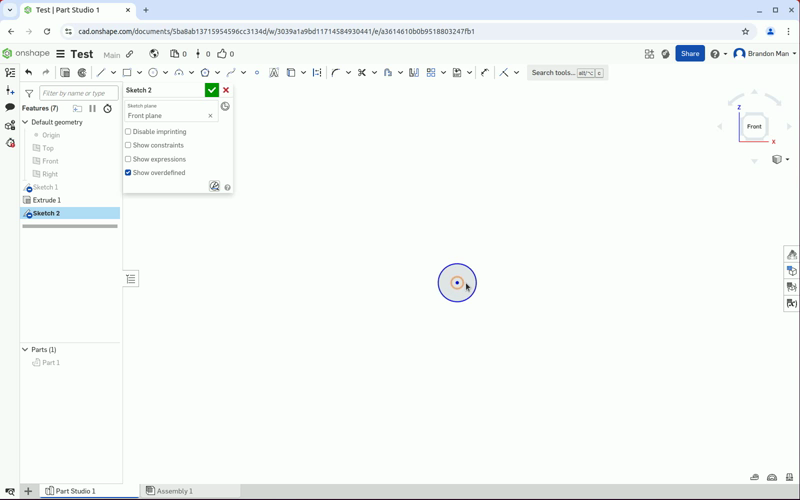
scroll(6)
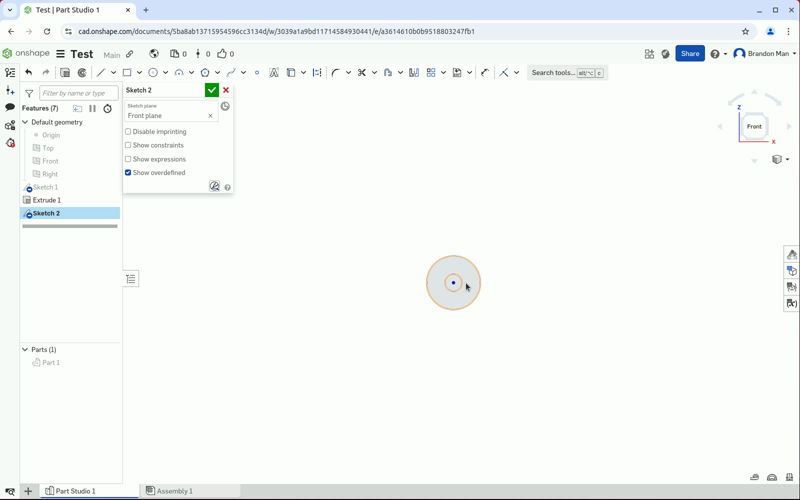
scroll(6)
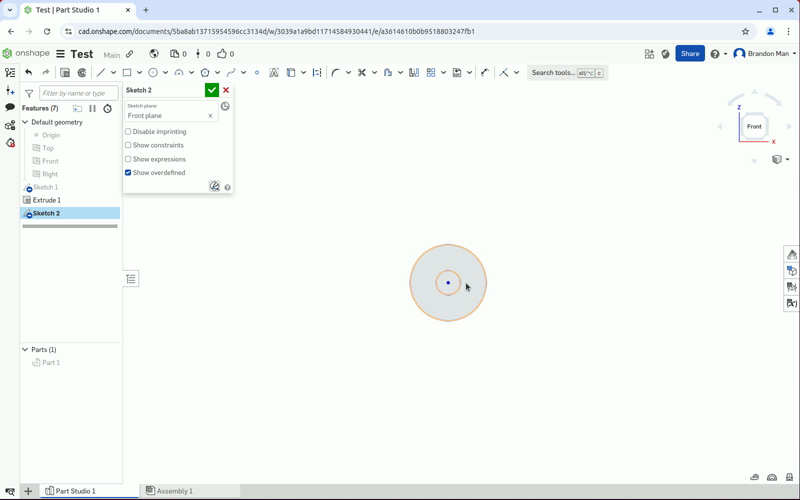
scroll(6)
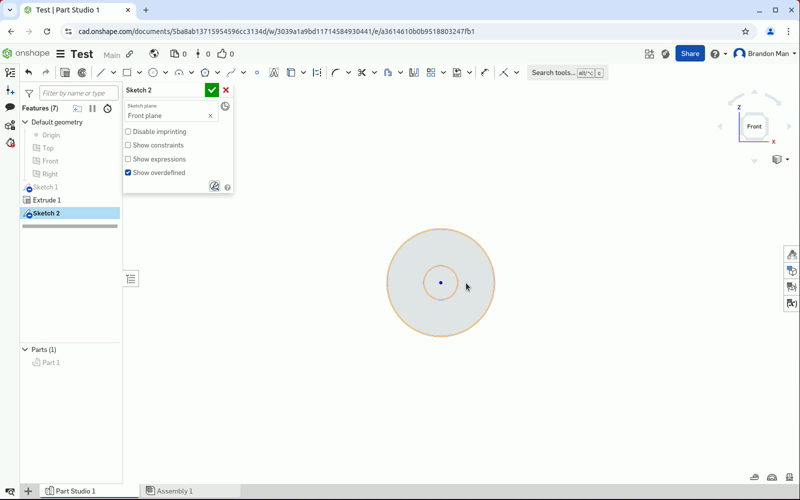
scroll(6)
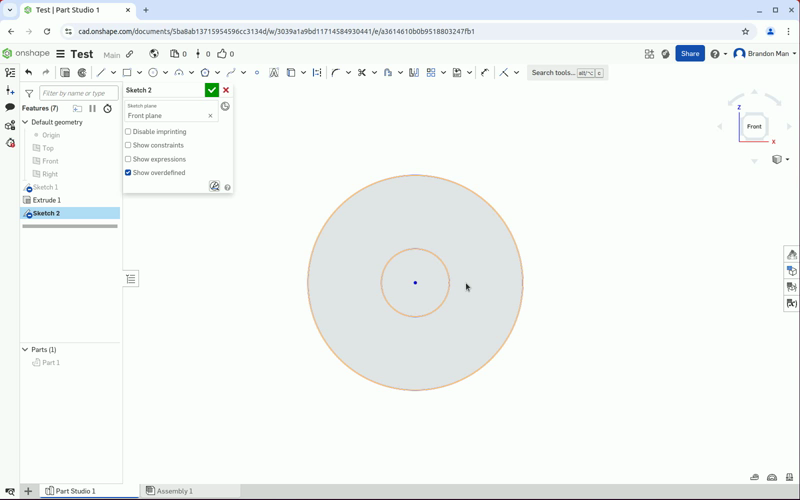
click(466, 282)
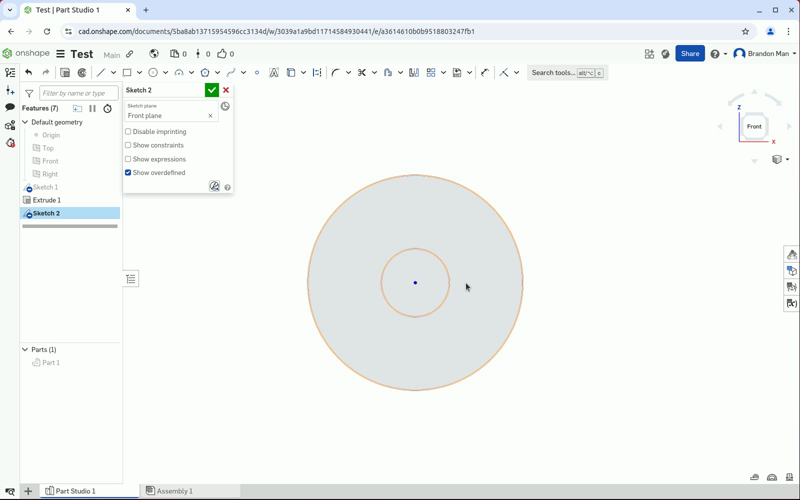
scroll(-6)
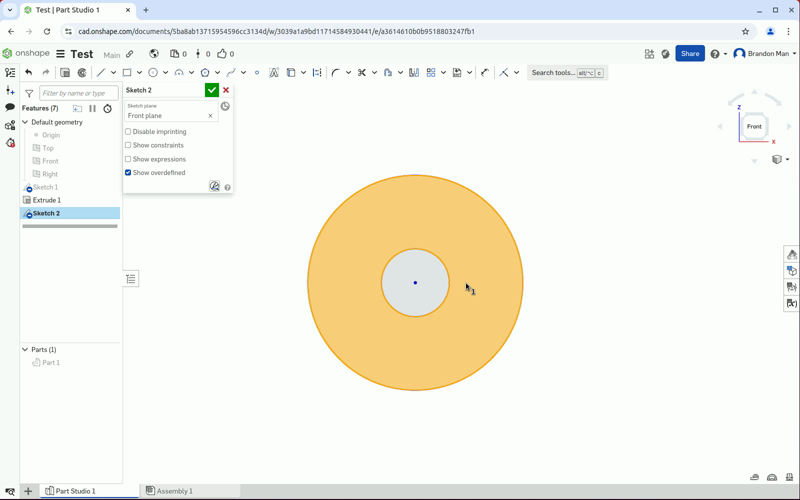
scroll(-6)
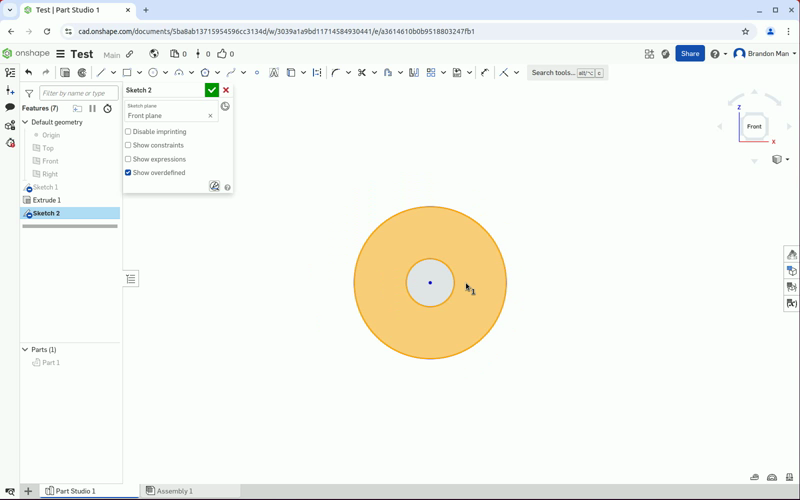
scroll(-6)
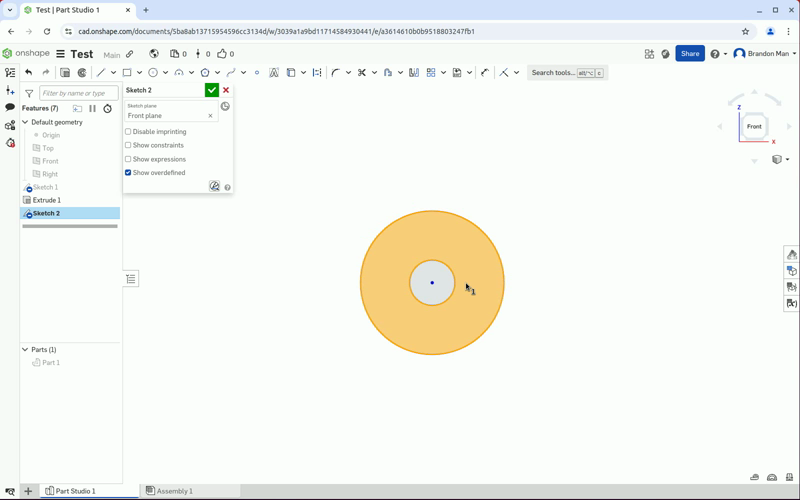
scroll(-6)
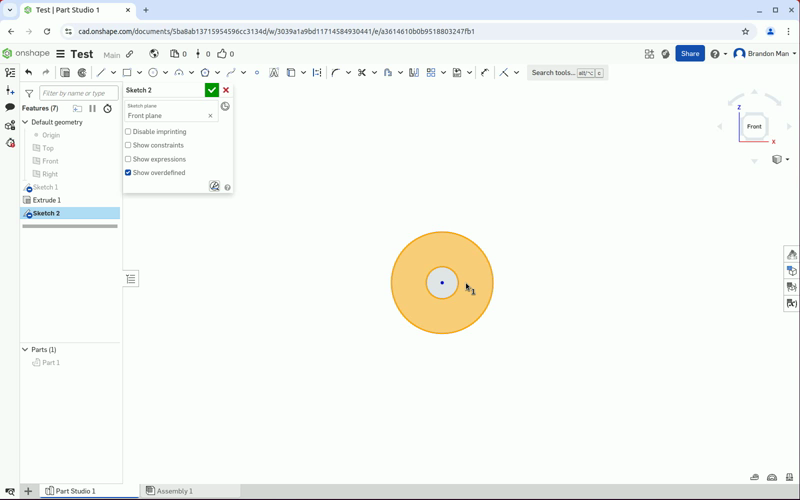
scroll(-6)
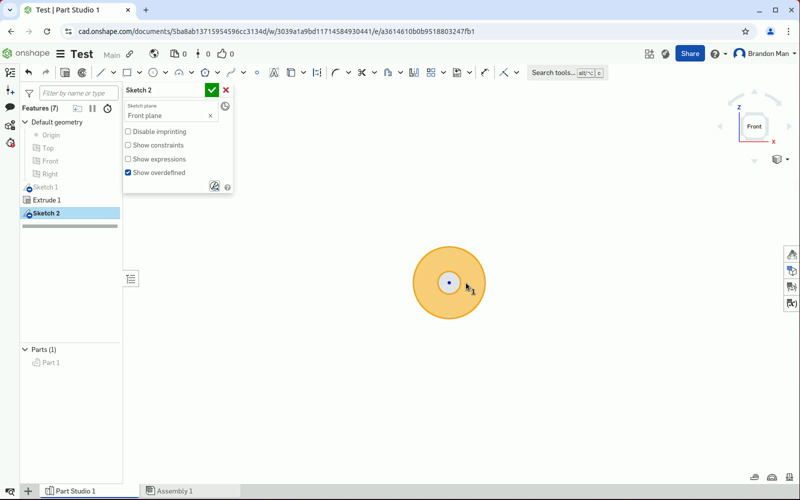
scroll(-6)
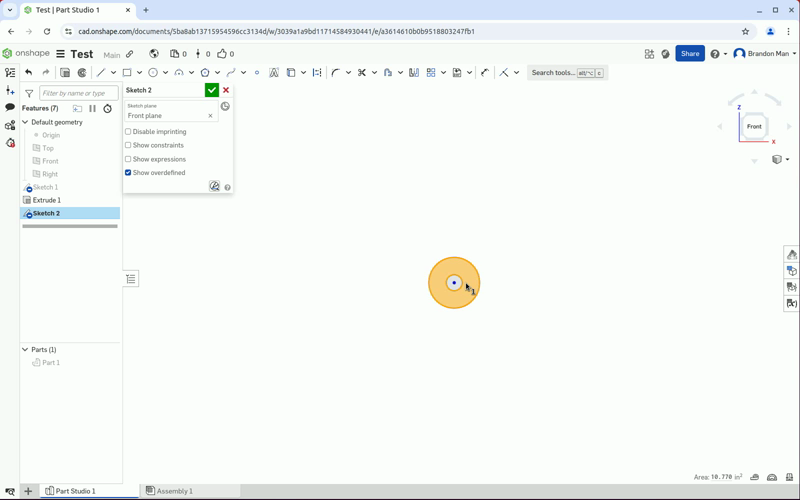
scroll(-6)
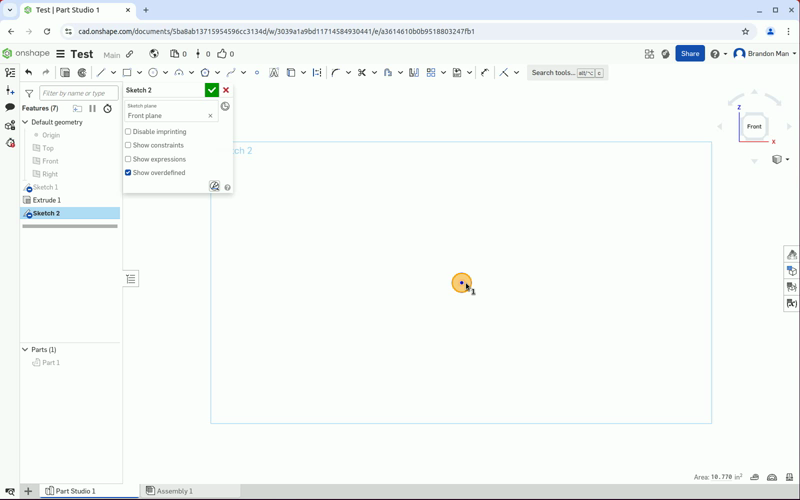
mouse_move(73, 352)
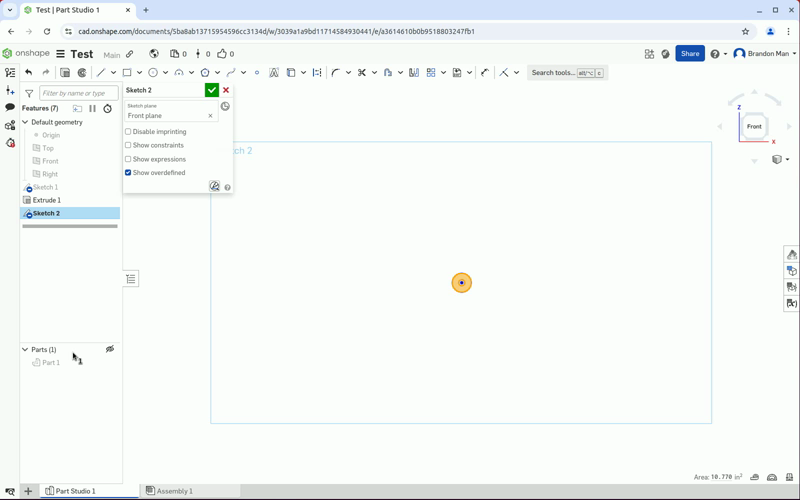
key(shift+y)
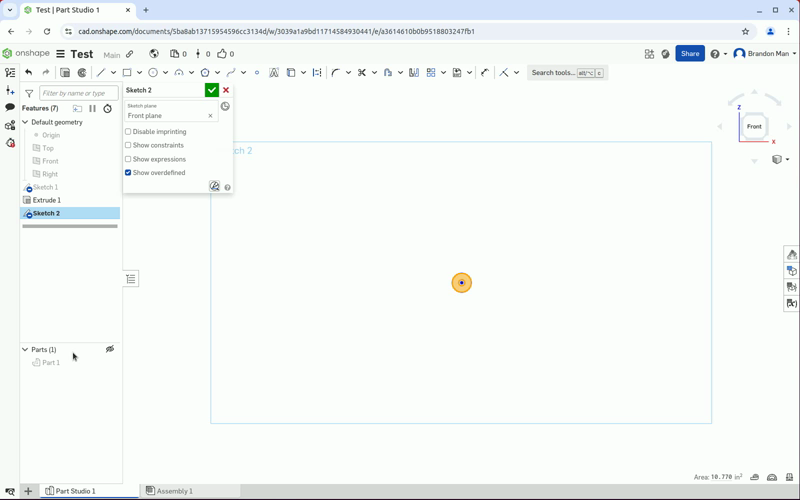
key(shift+e)
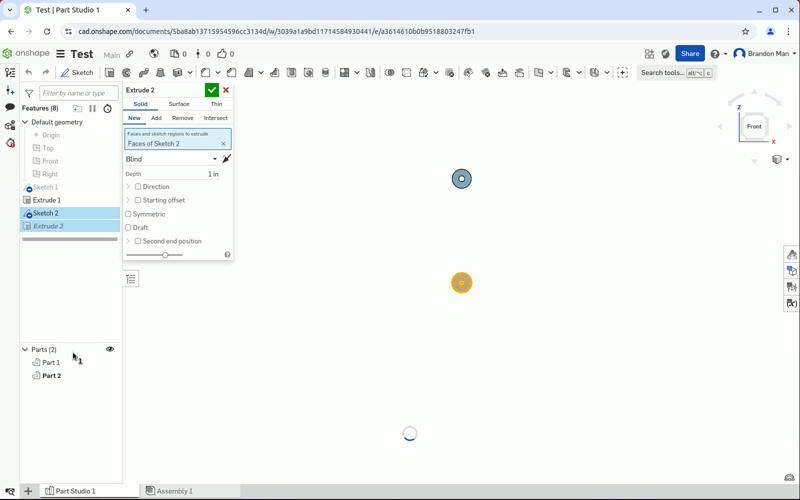
mouse_move(143, 106)
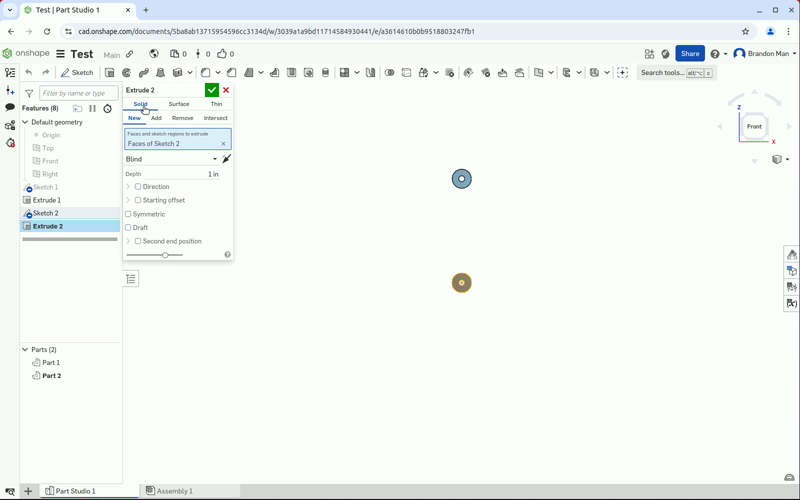
click(143, 106)
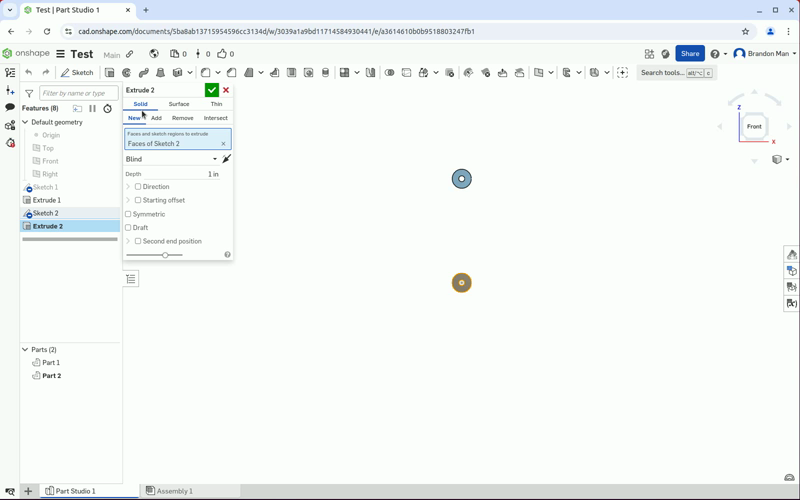
mouse_move(137, 120)
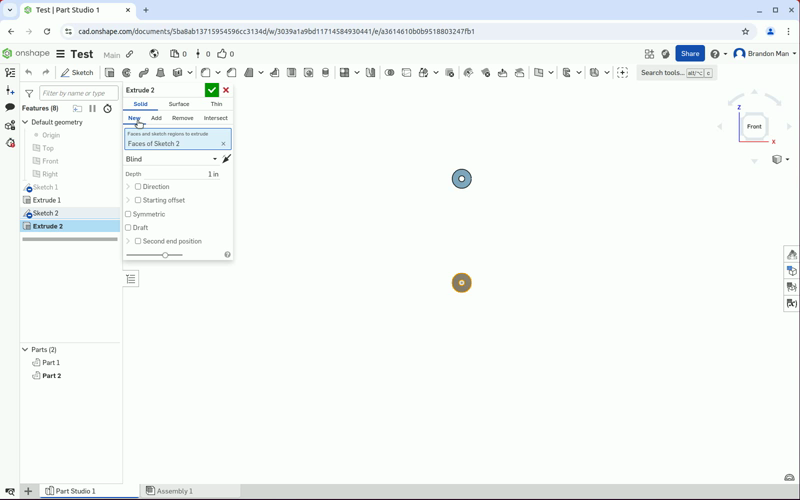
click(137, 120)
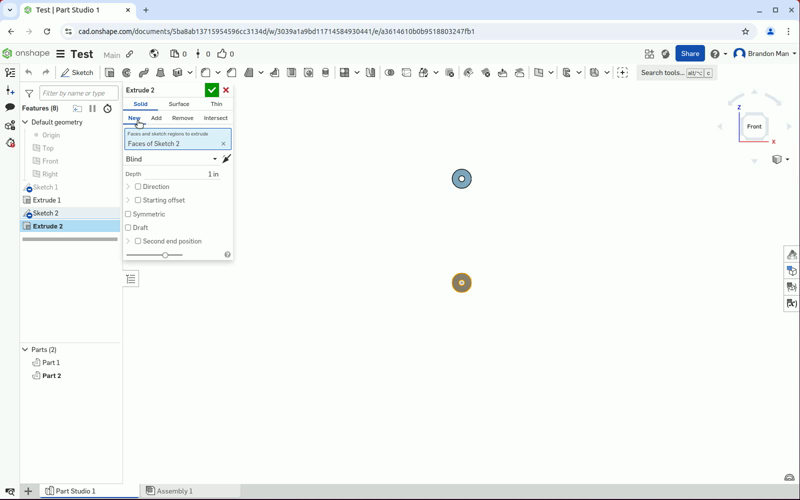
key(tab, 4)
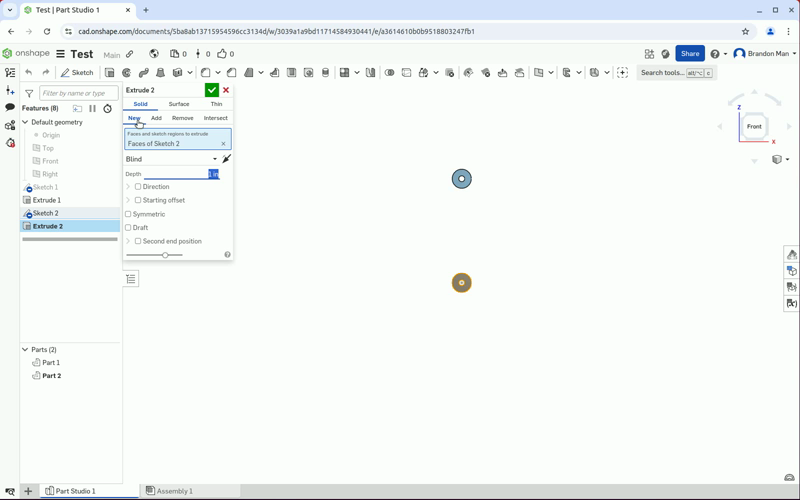
text(0.481)
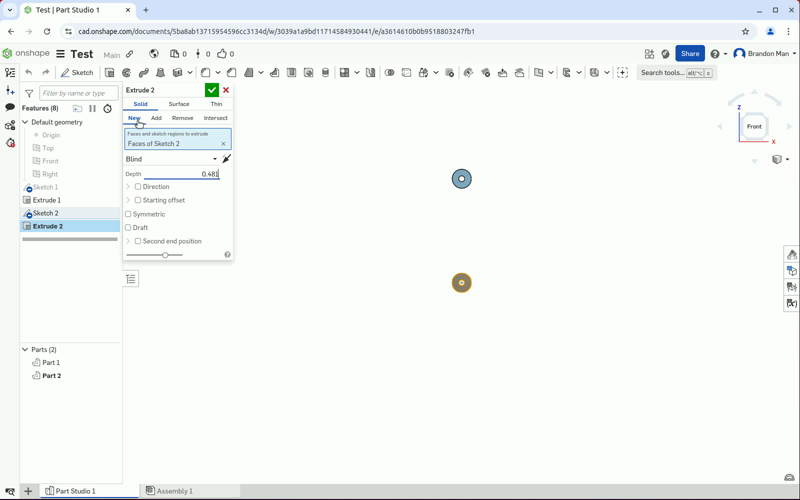
key(enter)
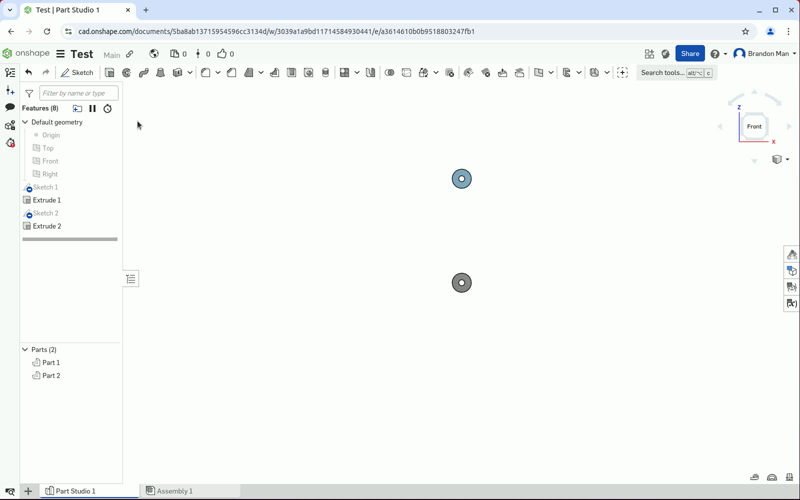
key(shift+h)
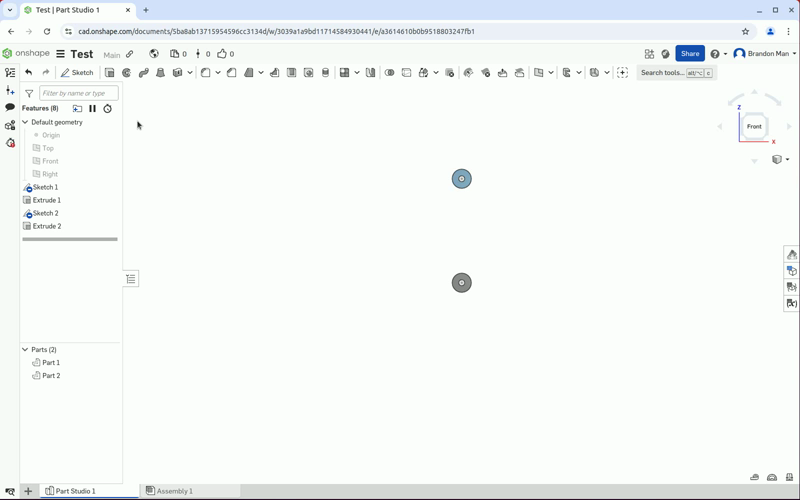
key(shift+h)
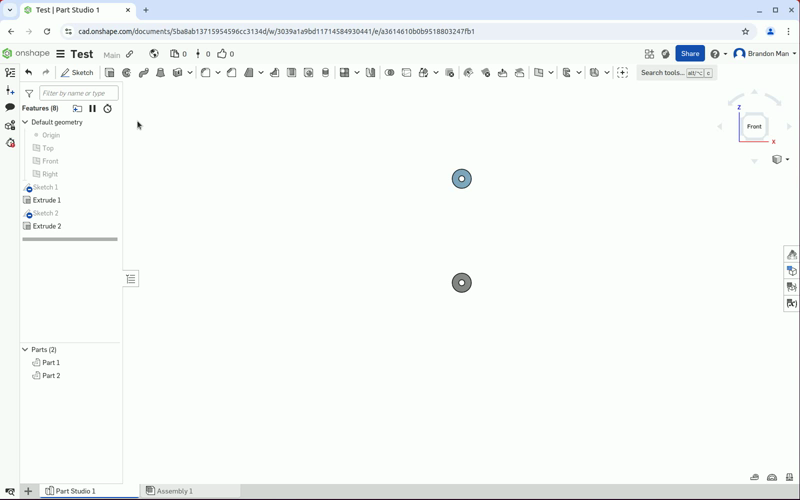
mouse_move(73, 189)
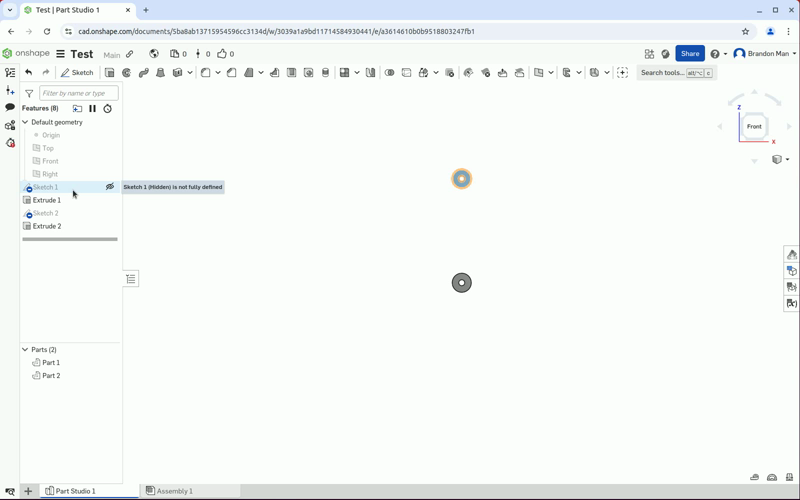
click(73, 189)
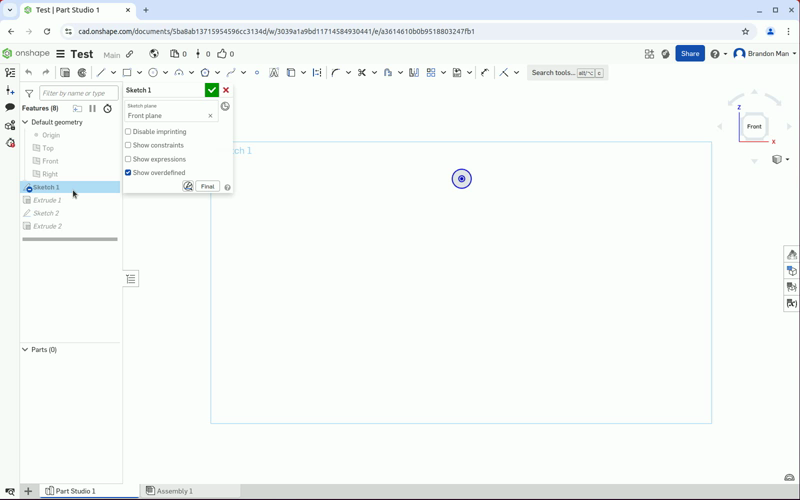
mouse_move(229, 92)
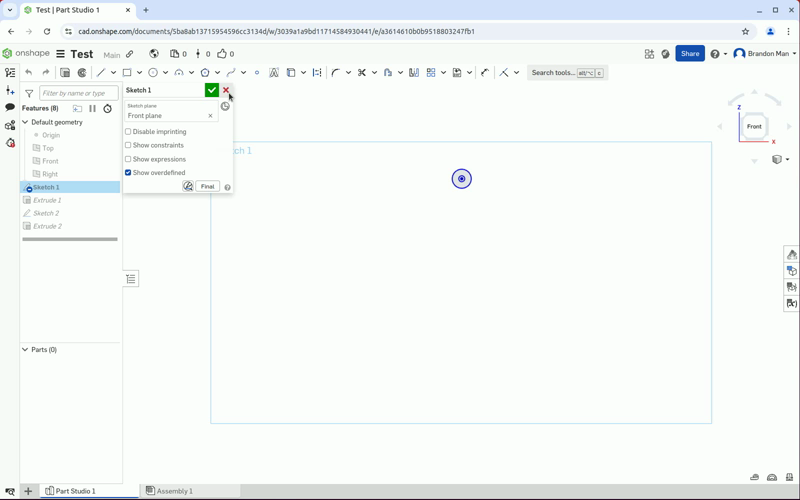
click(229, 92)
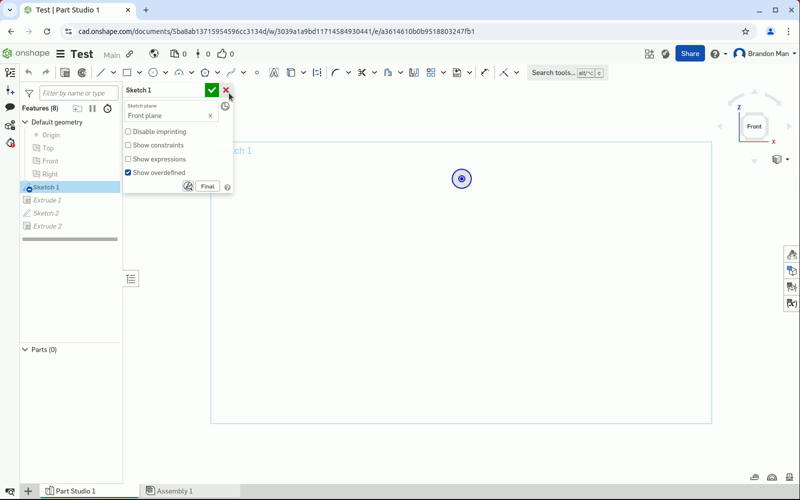
key(shift+s)
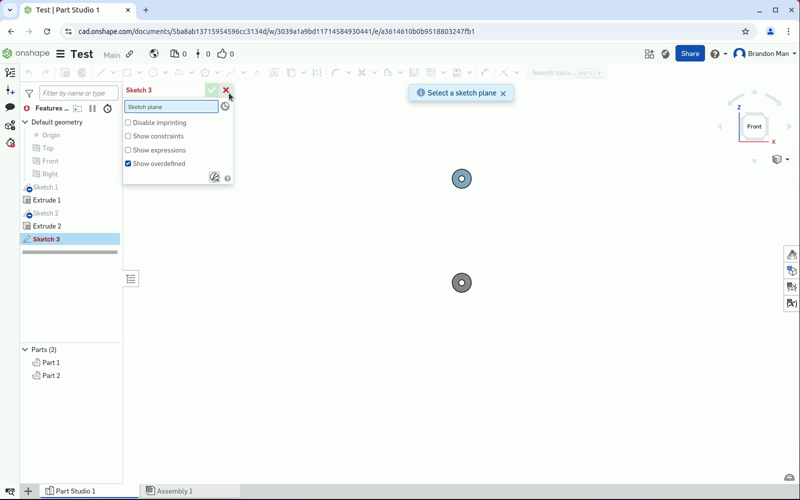
mouse_move(73, 163)
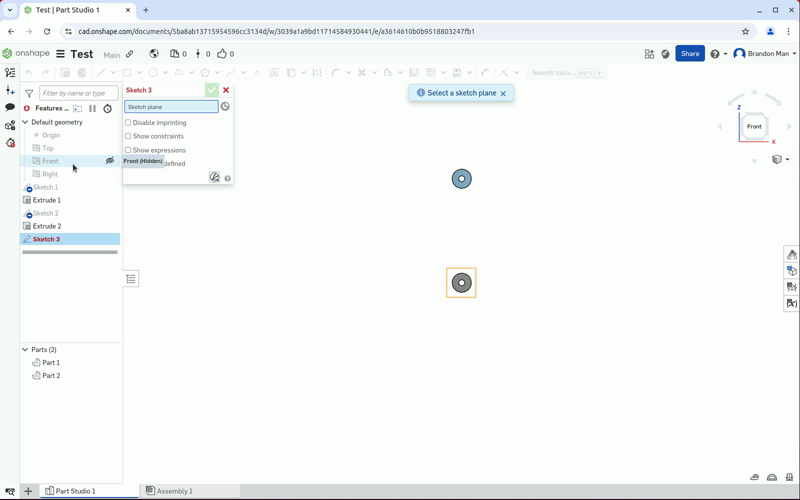
click(73, 163)
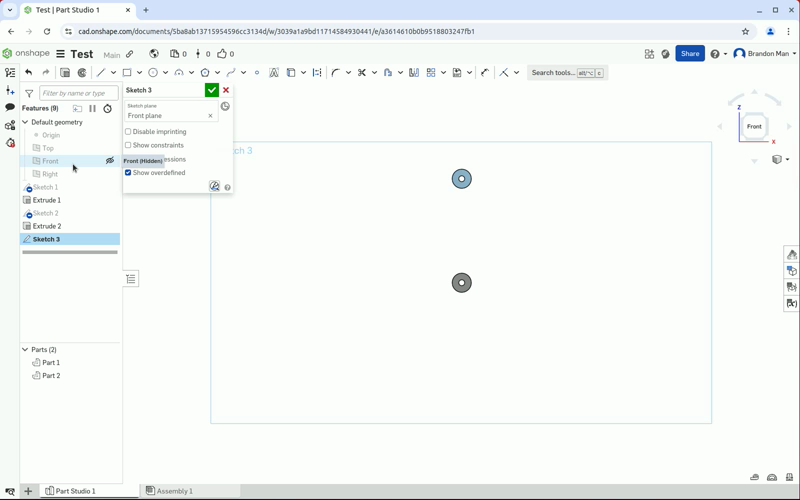
mouse_move(73, 352)
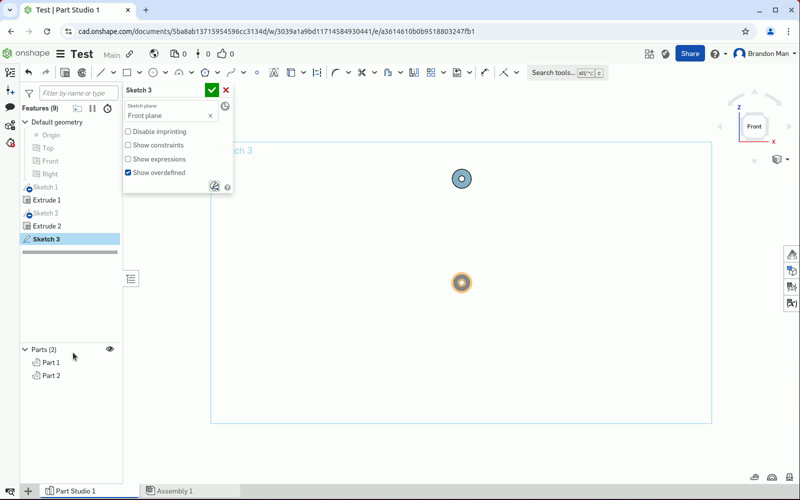
key(y)
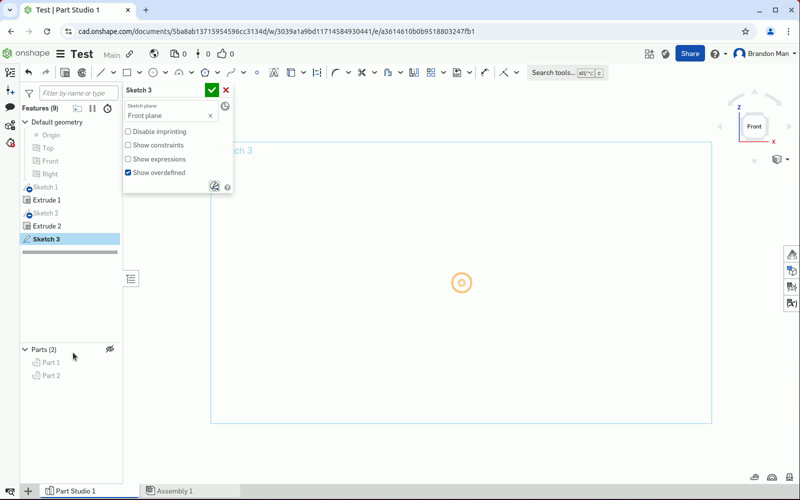
key(c)
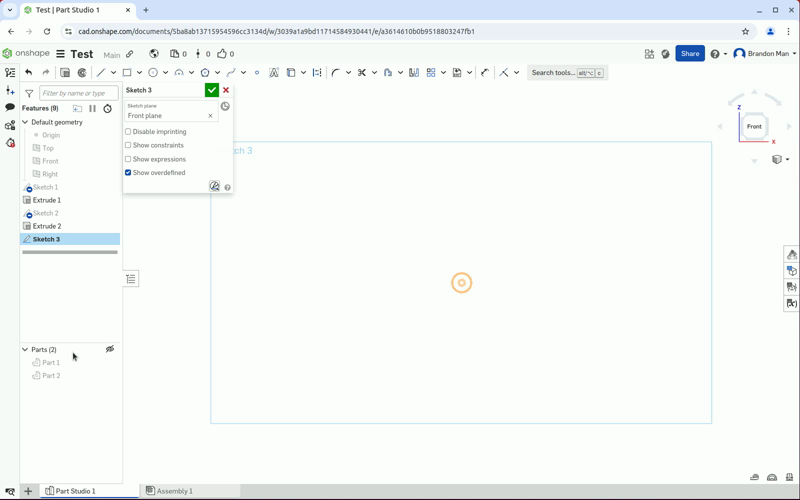
key_down(shift)
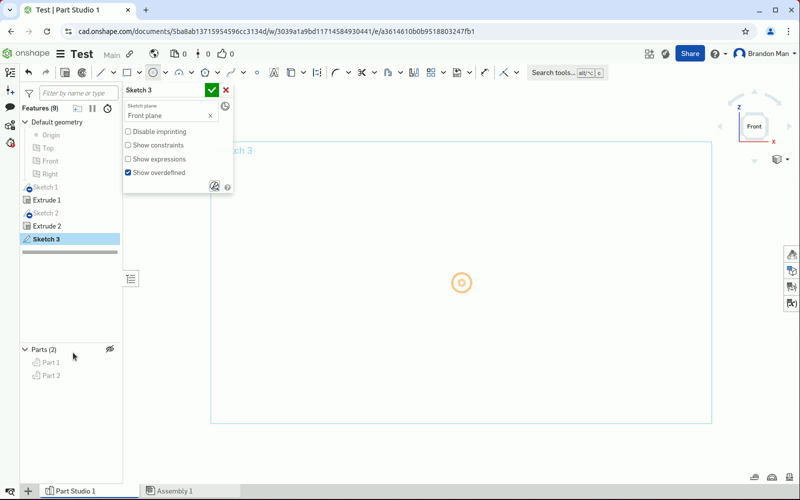
mouse_move(501, 282)
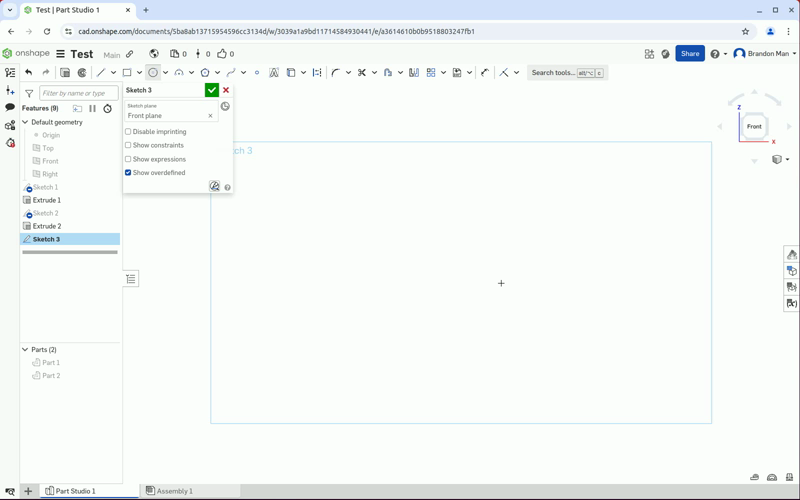
click(501, 282)
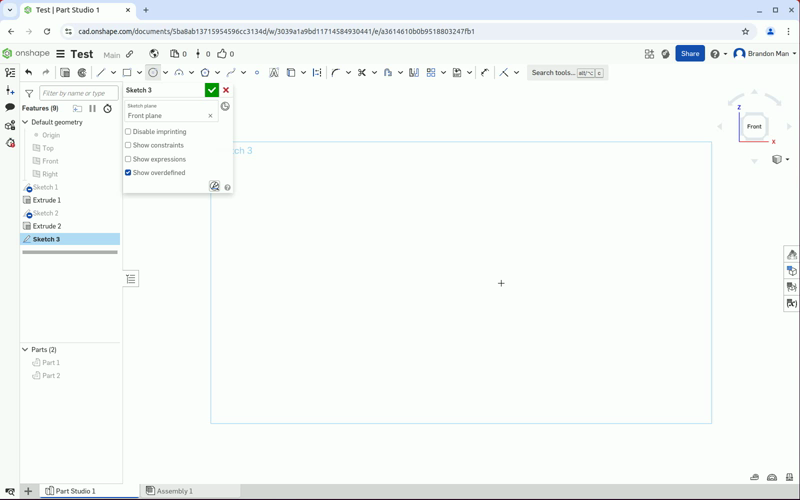
key_up(shift)
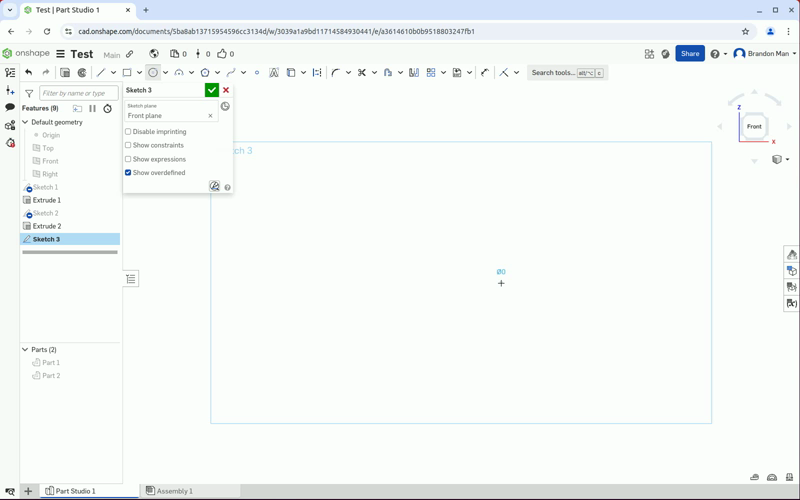
mouse_move(508, 282)
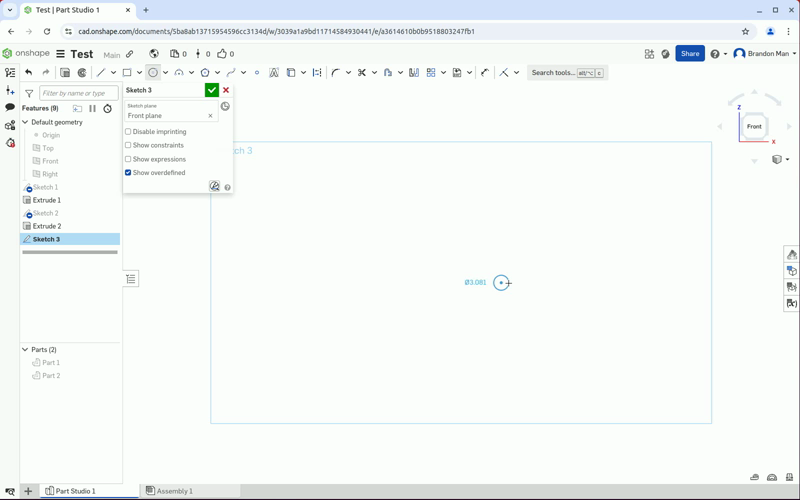
click(508, 282)
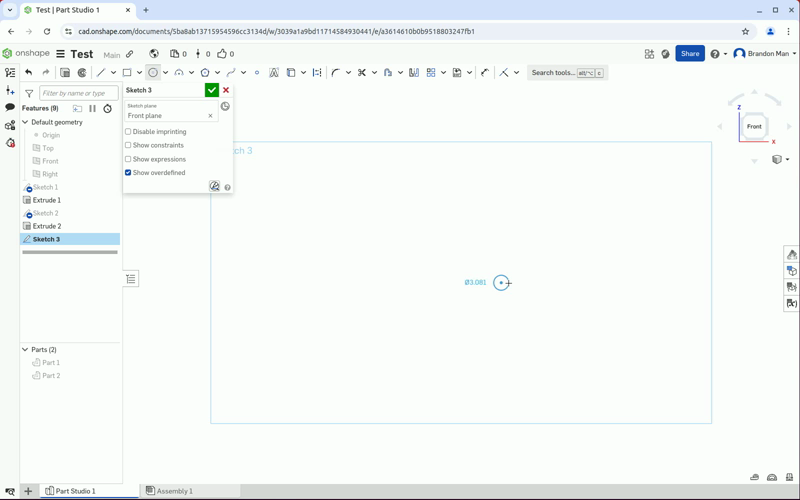
key(esc)
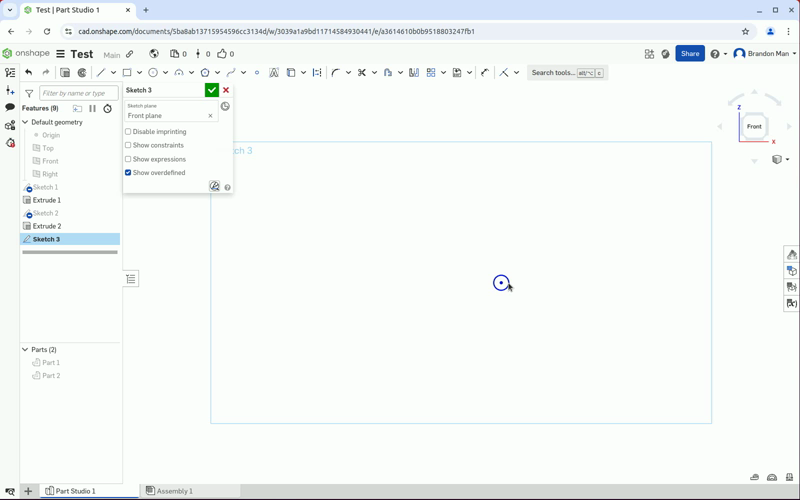
key(c)
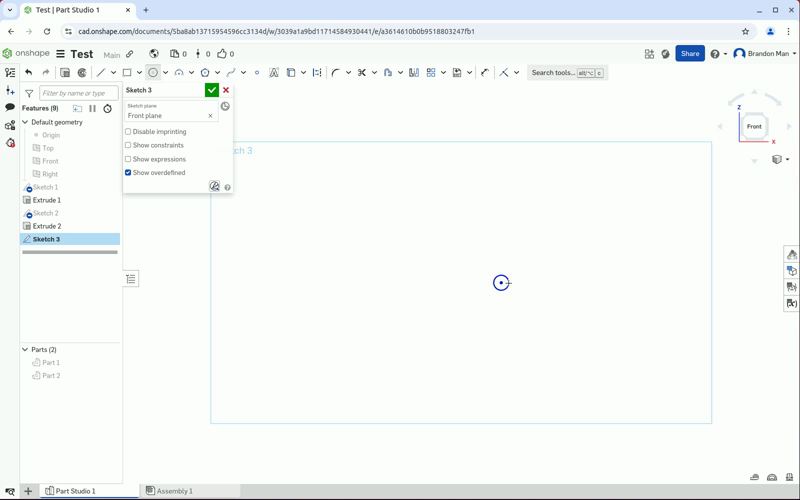
key_down(shift)
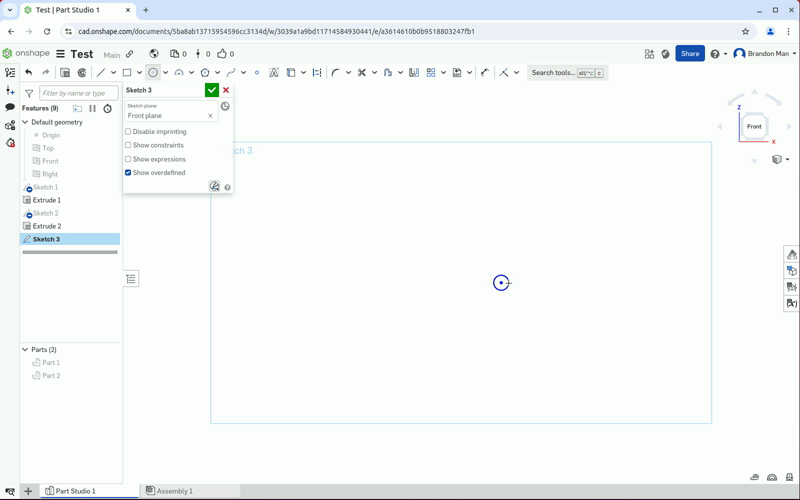
mouse_move(501, 282)
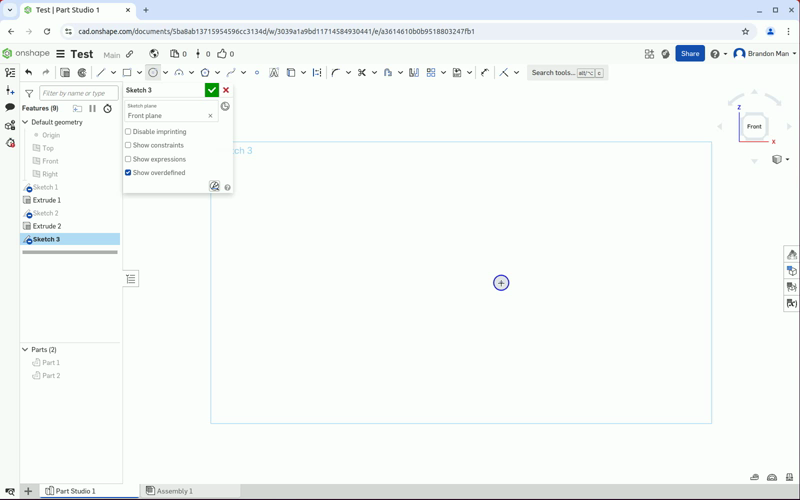
click(501, 282)
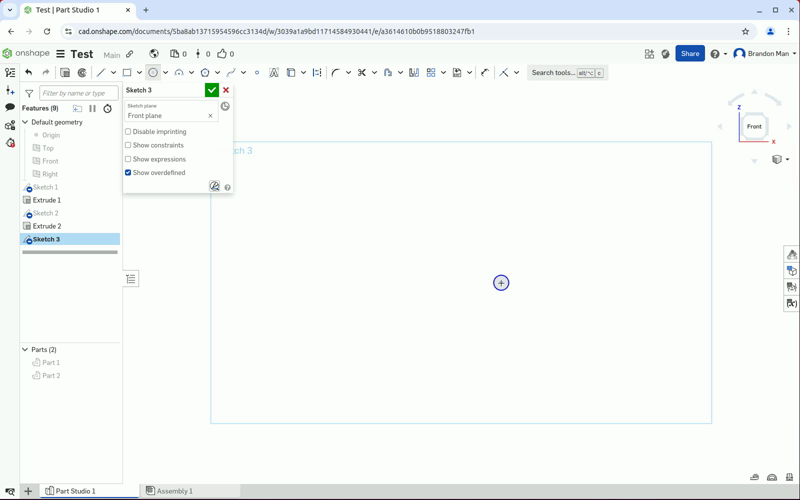
key_up(shift)
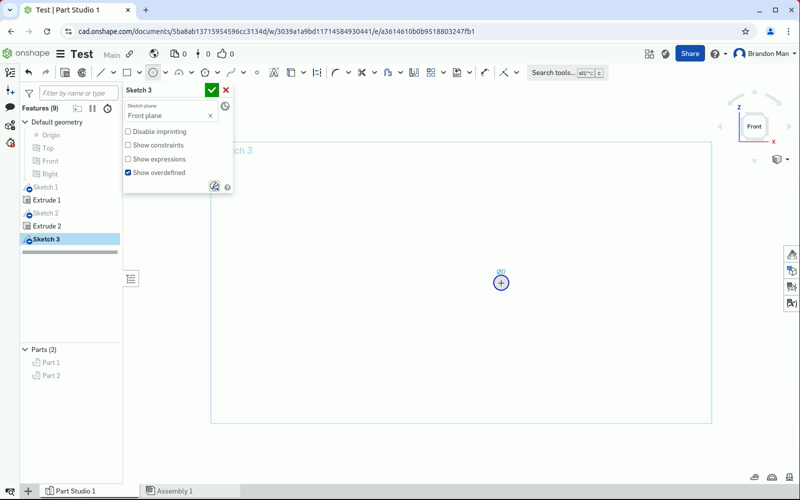
mouse_move(504, 282)
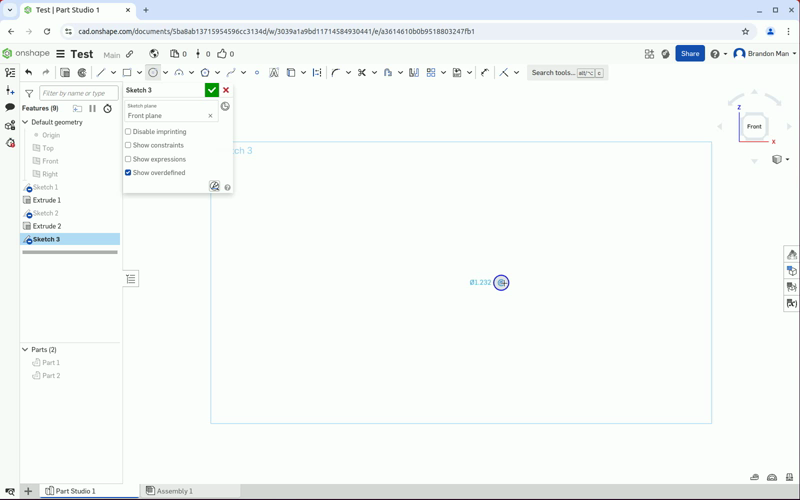
scroll(6)
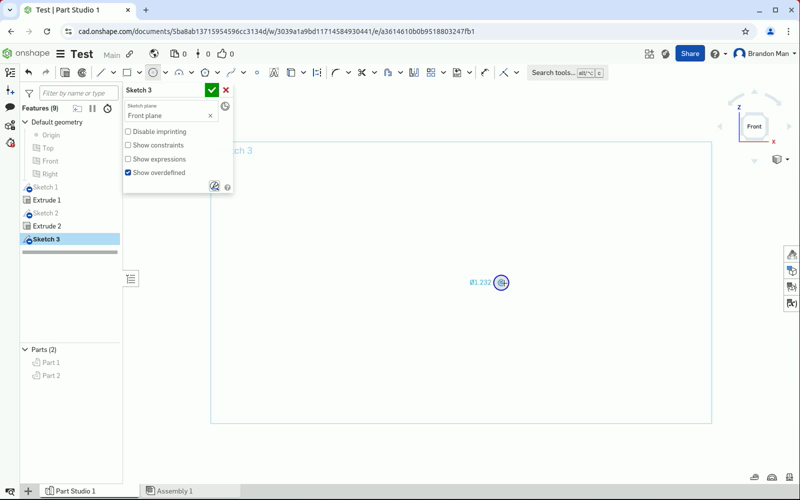
scroll(6)
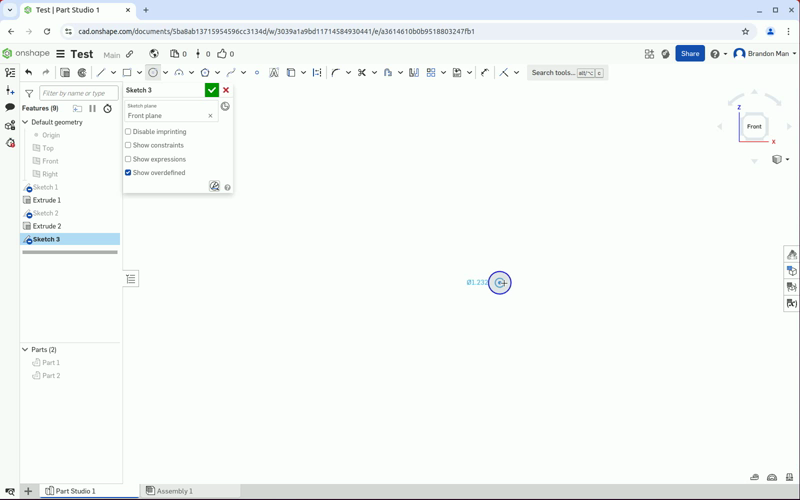
scroll(6)
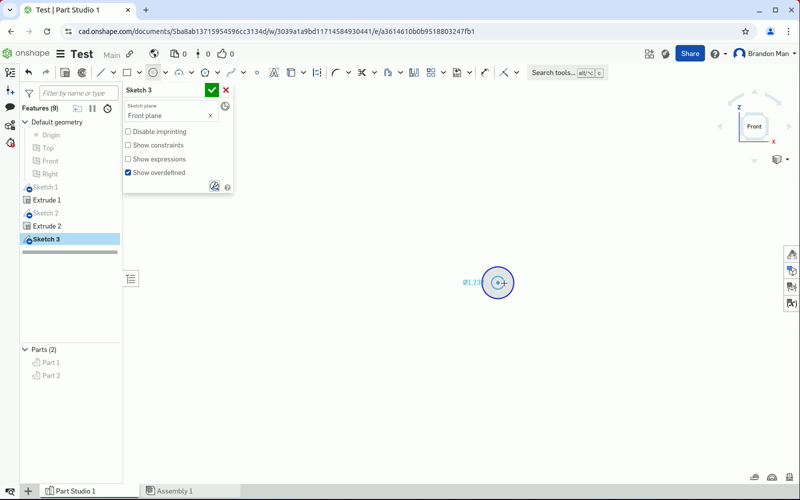
scroll(6)
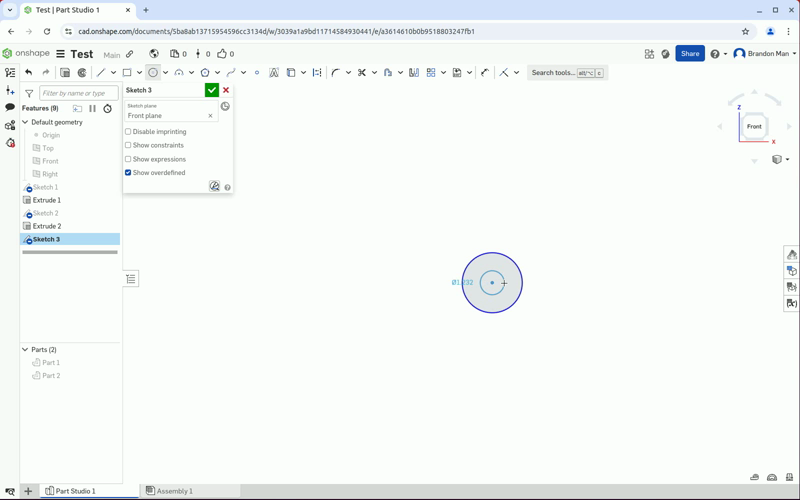
scroll(6)
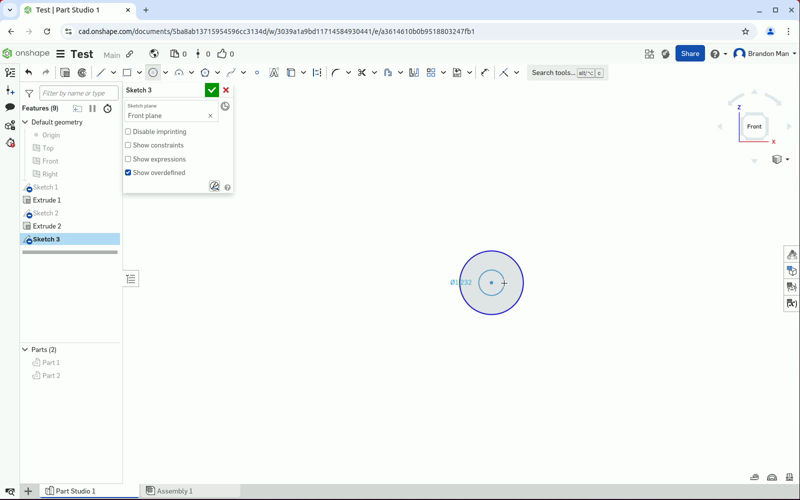
scroll(6)
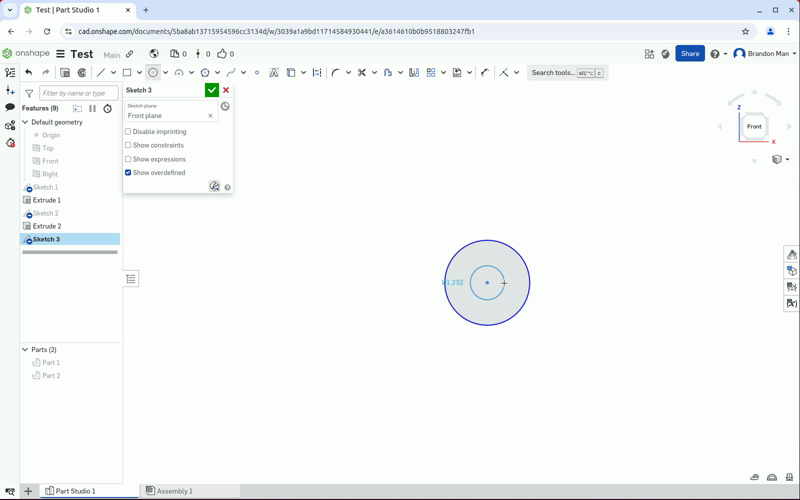
scroll(6)
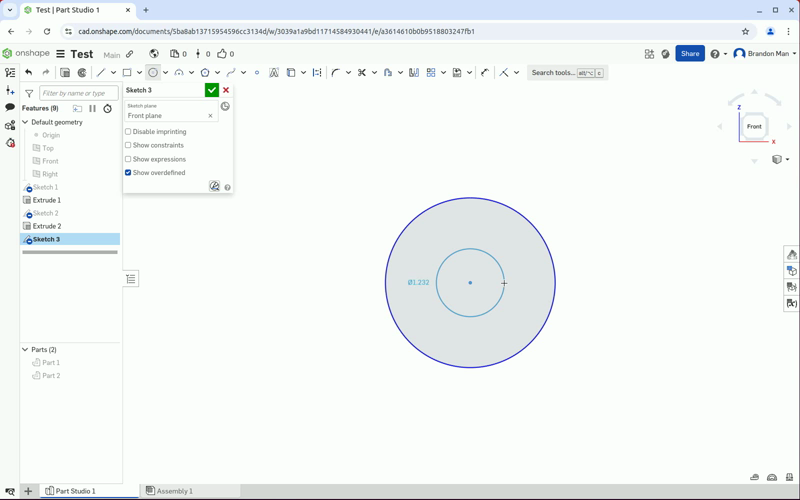
click(504, 282)
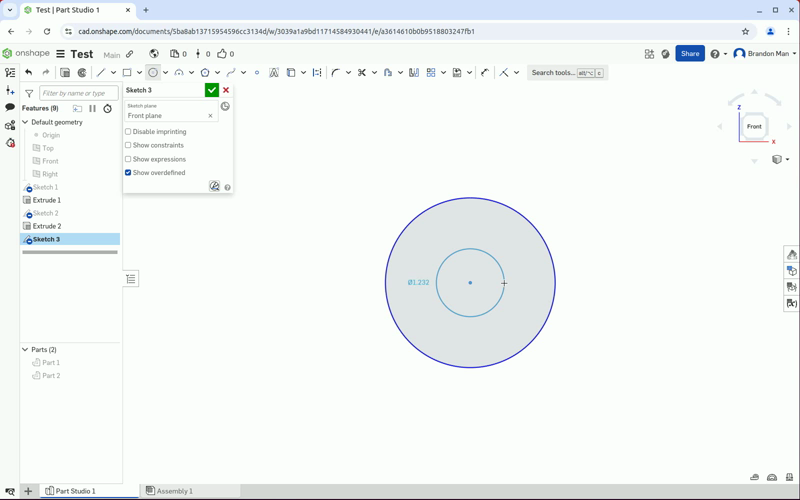
scroll(-6)
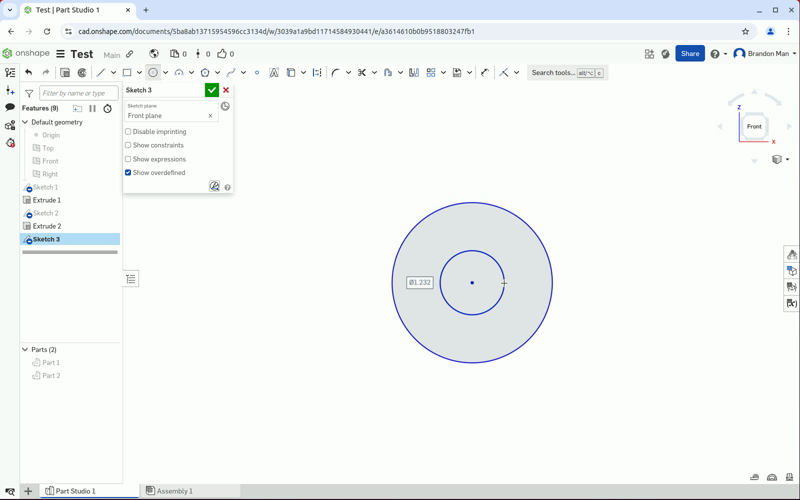
scroll(-6)
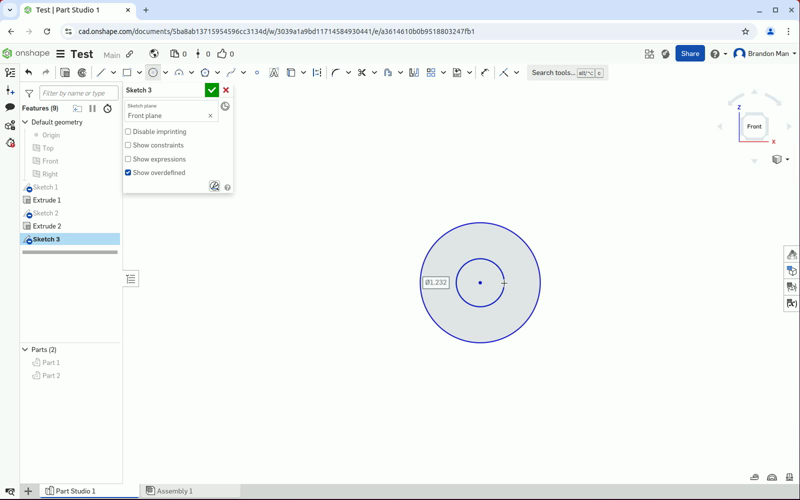
scroll(-6)
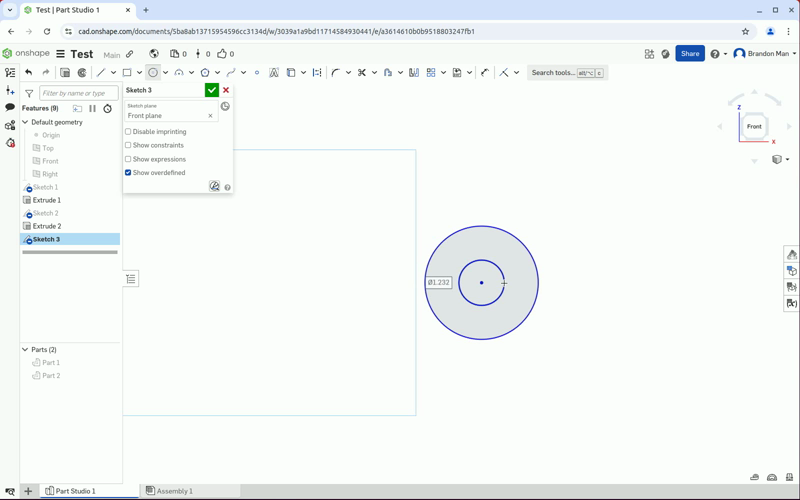
scroll(-6)
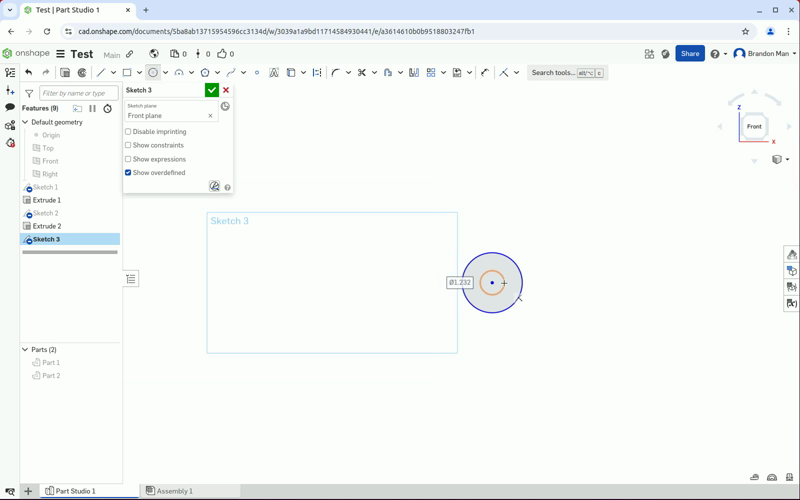
scroll(-6)
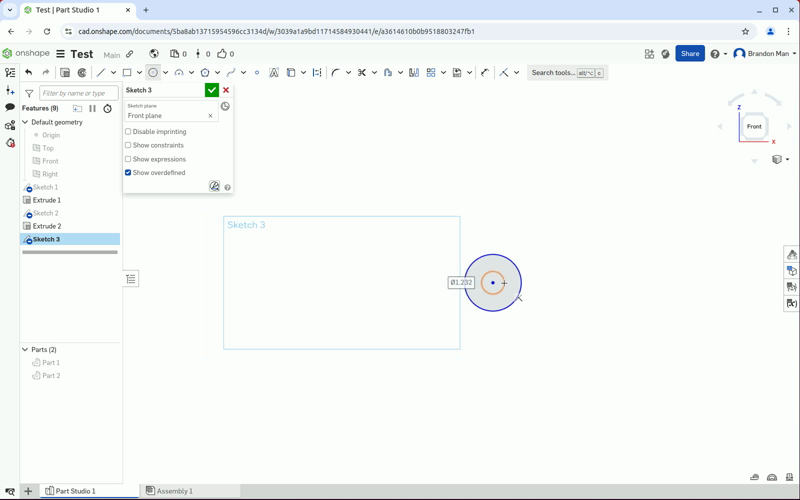
scroll(-6)
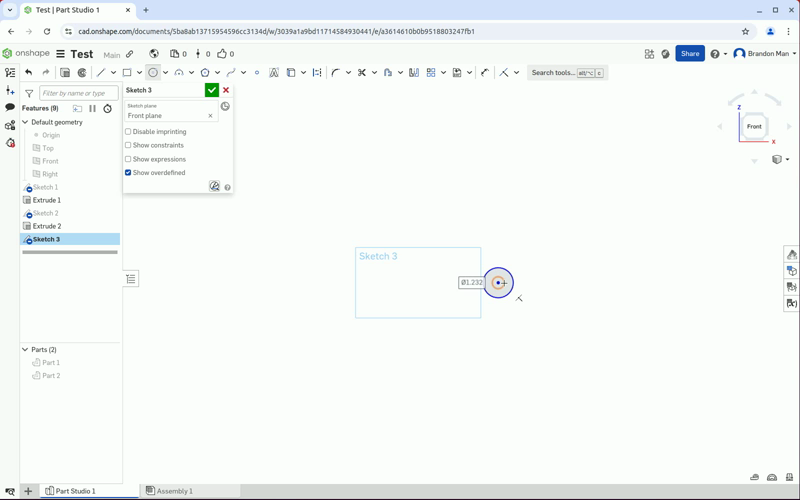
scroll(-6)
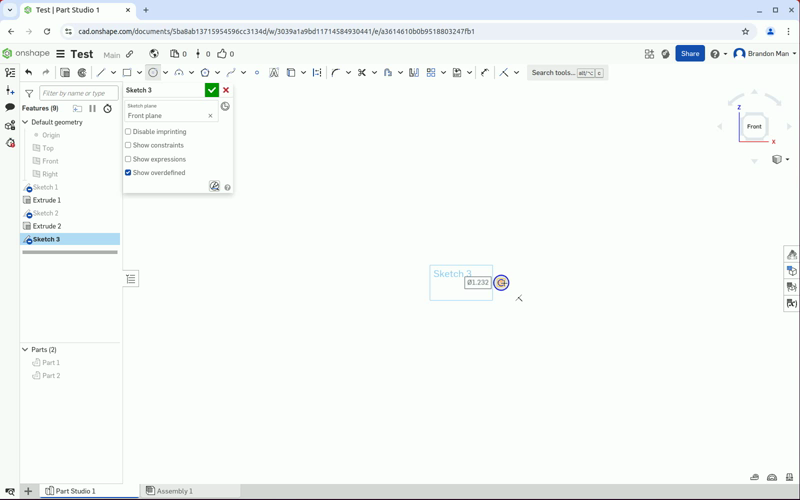
key(esc)
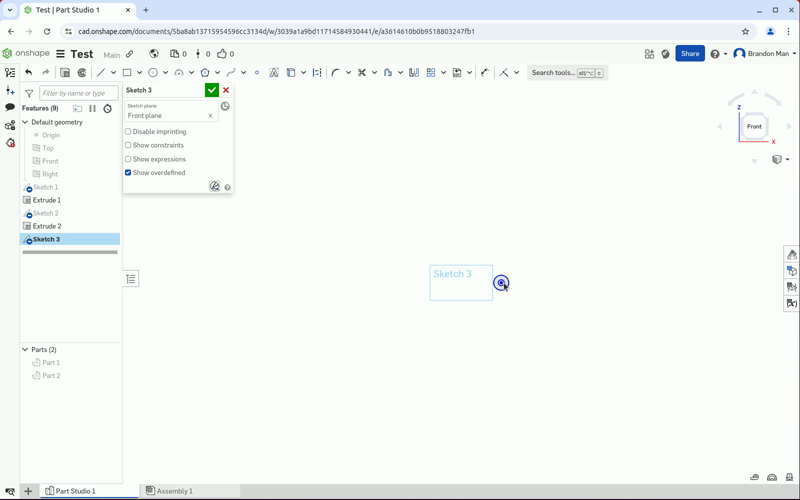
mouse_move(503, 280)
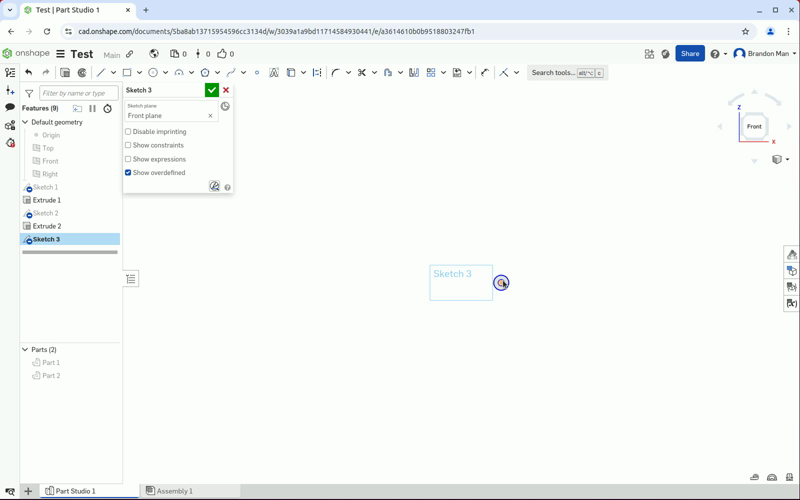
scroll(6)
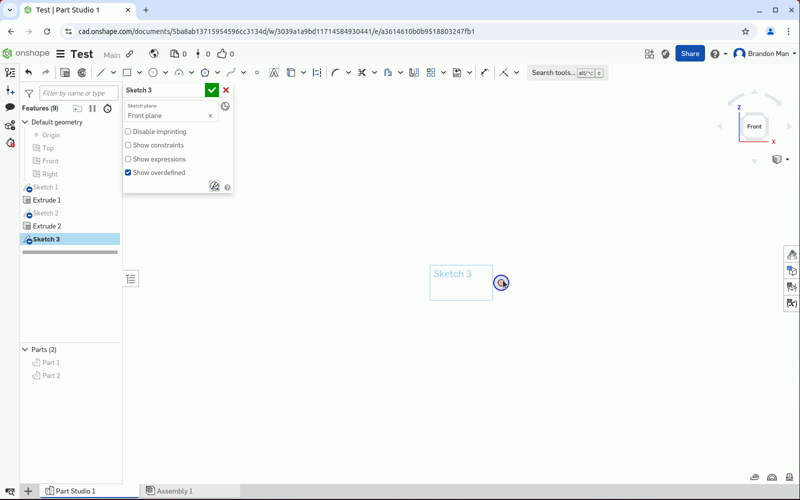
scroll(6)
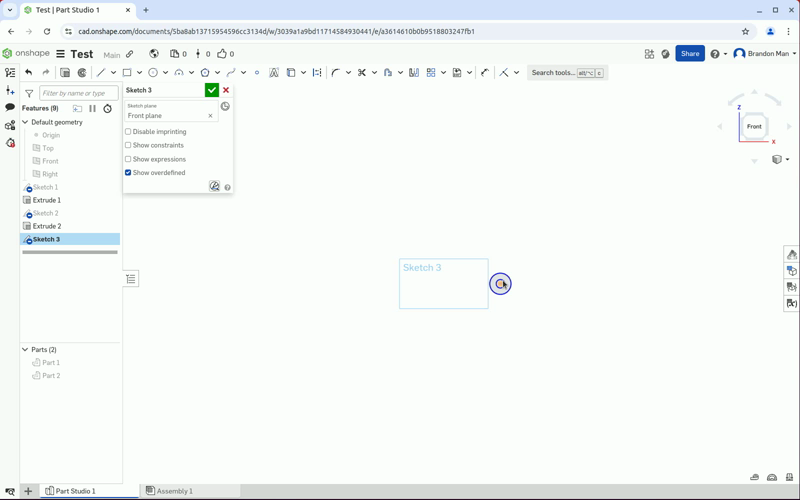
scroll(6)
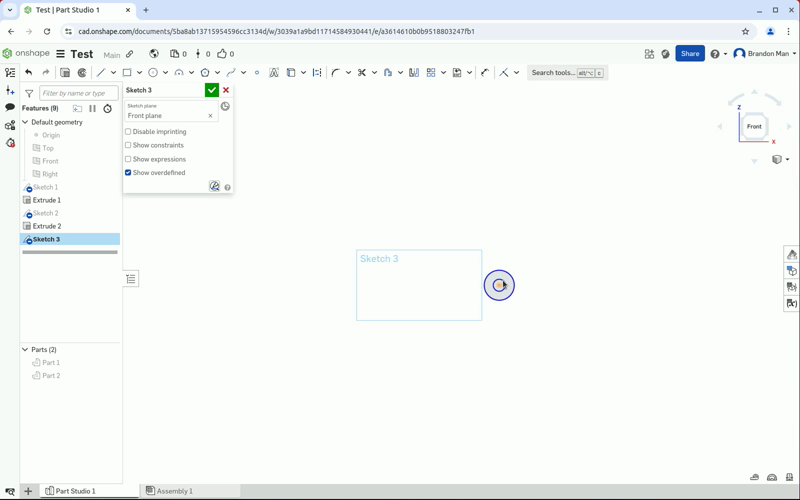
scroll(6)
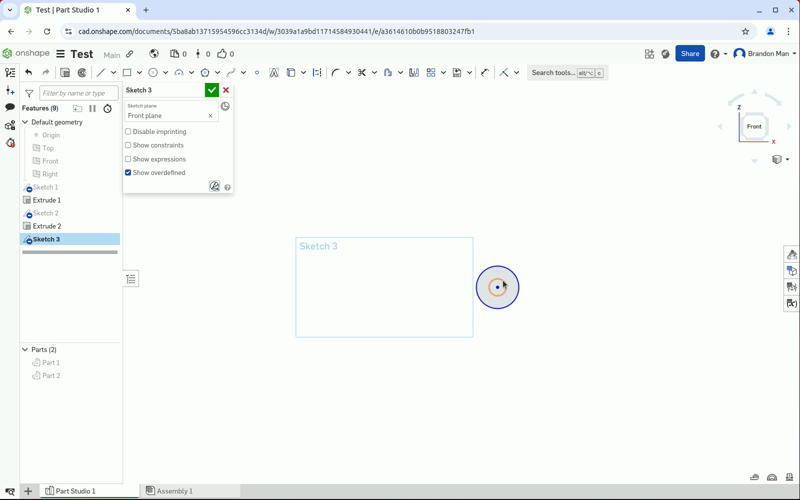
scroll(6)
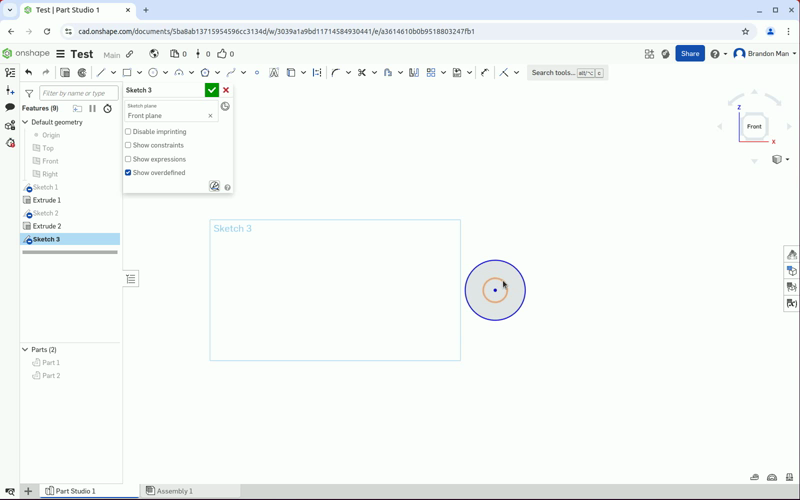
scroll(6)
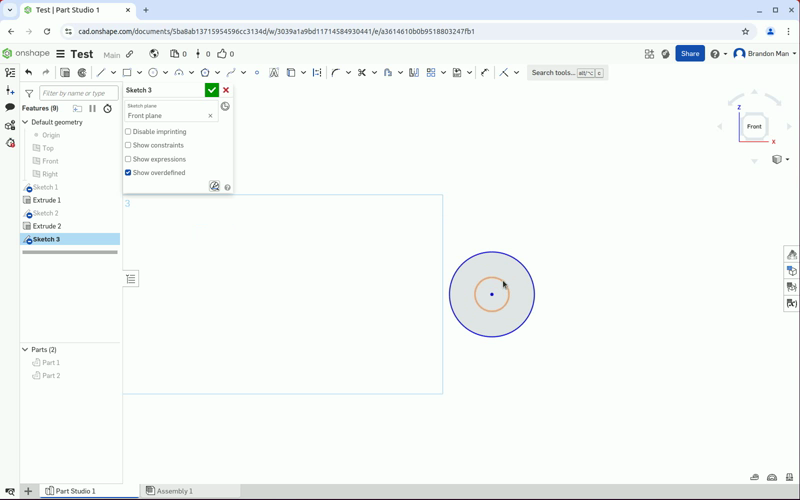
scroll(6)
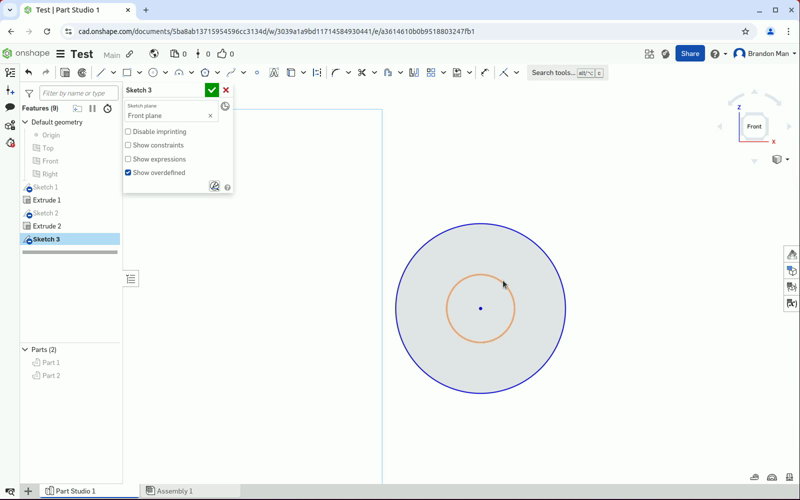
click(503, 280)
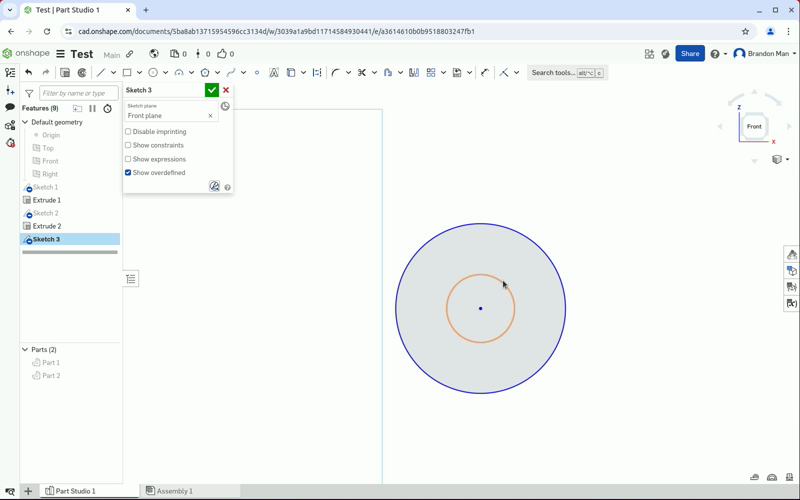
scroll(-6)
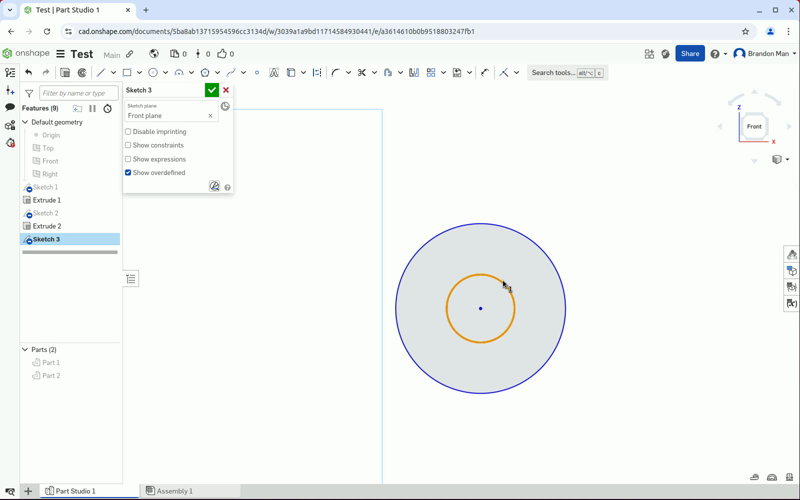
scroll(-6)
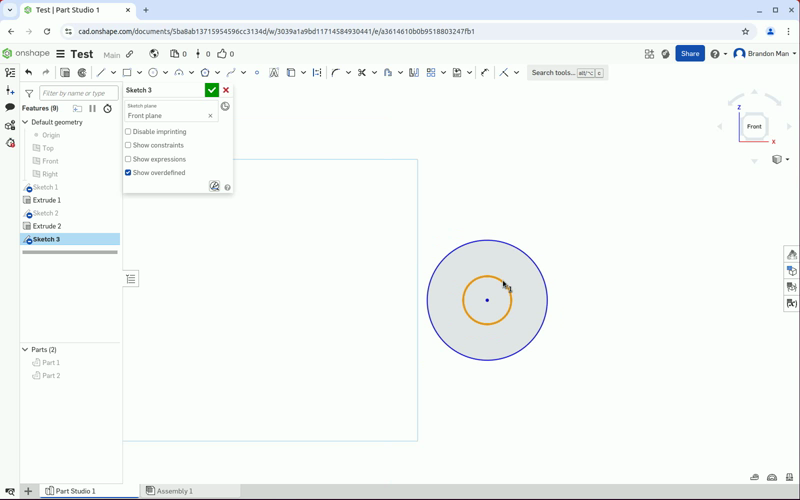
scroll(-6)
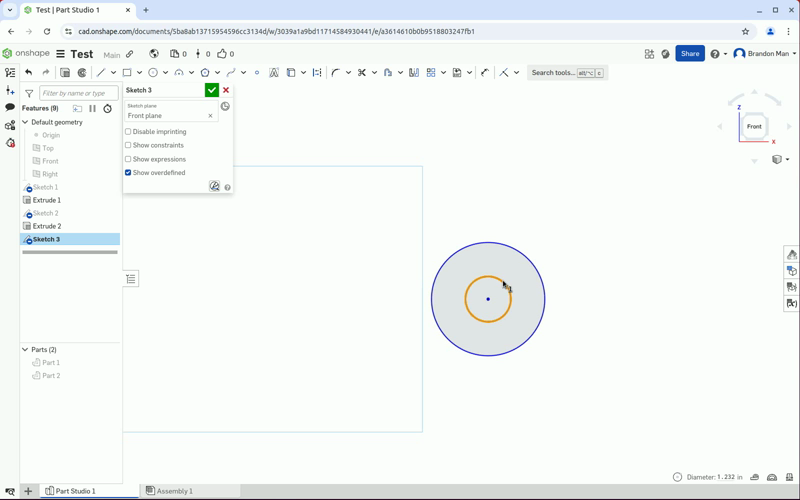
scroll(-6)
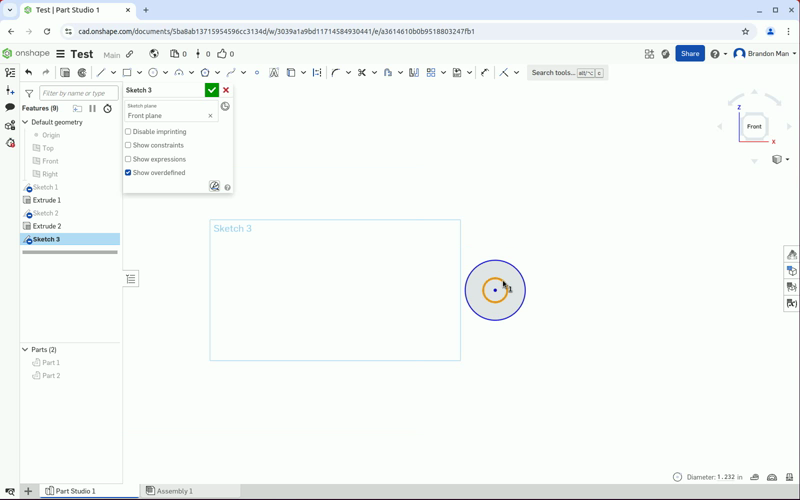
scroll(-6)
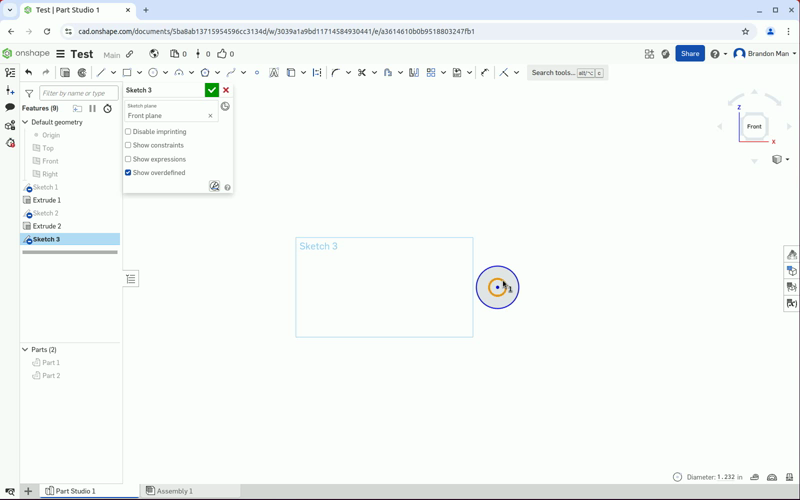
scroll(-6)
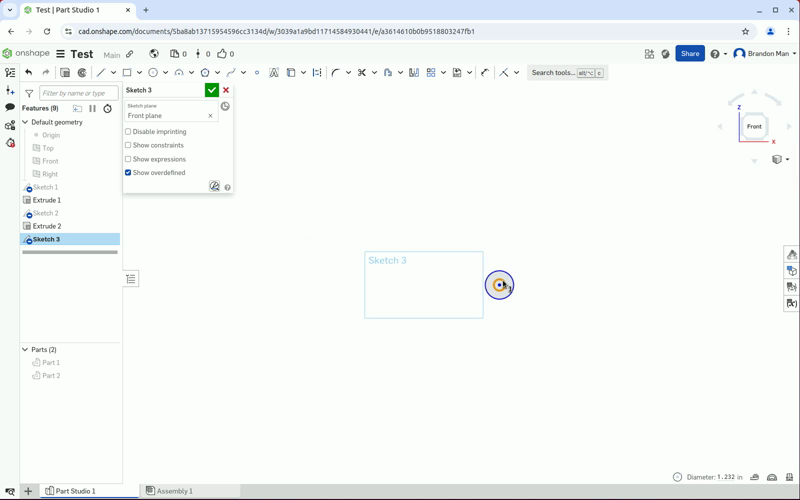
scroll(-6)
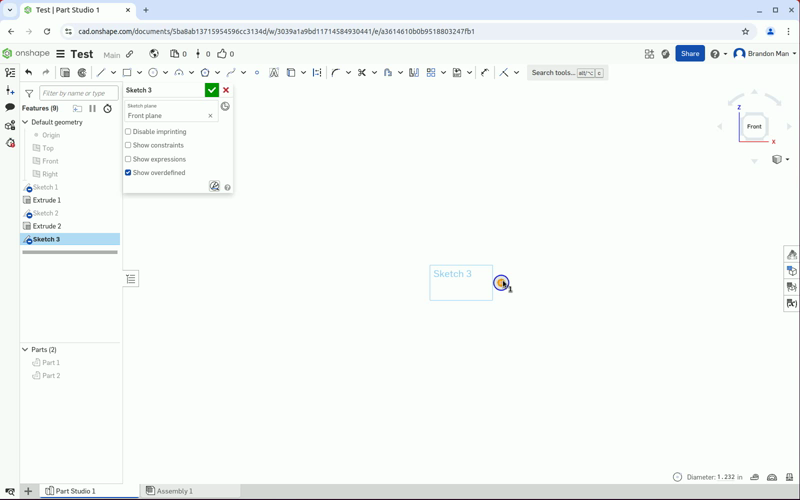
mouse_move(73, 352)
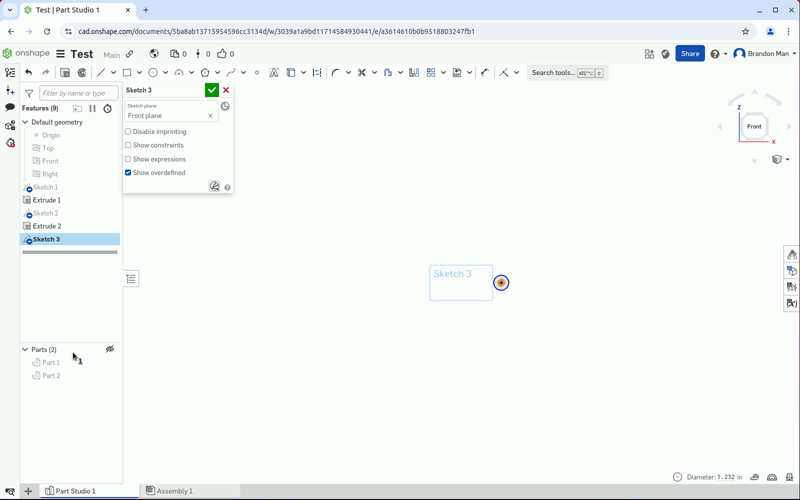
key(shift+y)
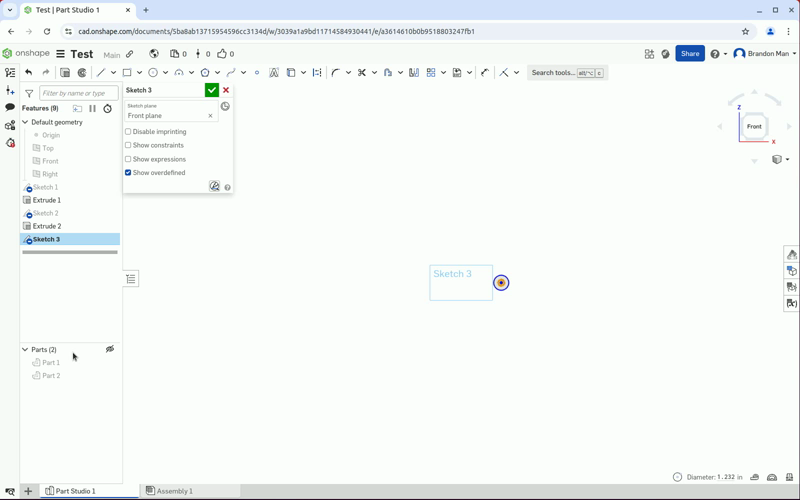
key(shift+e)
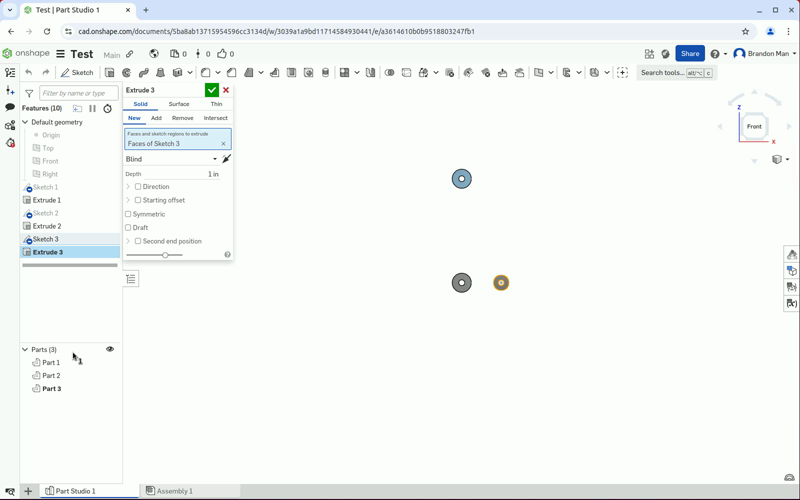
mouse_move(143, 106)
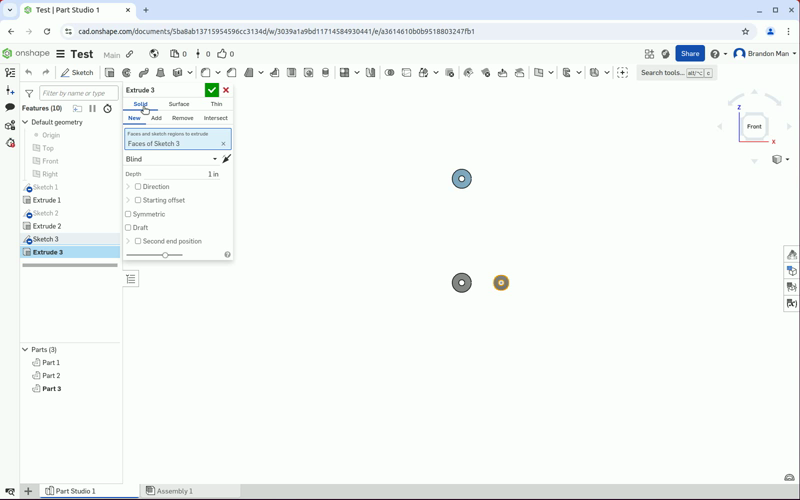
click(143, 106)
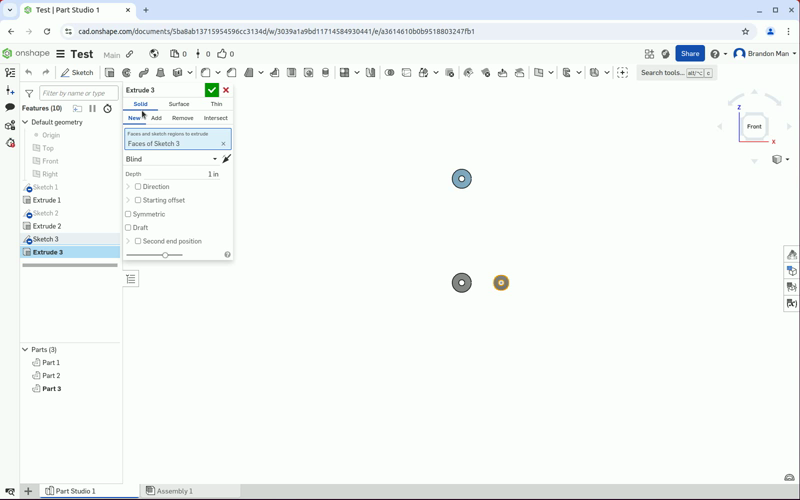
mouse_move(137, 120)
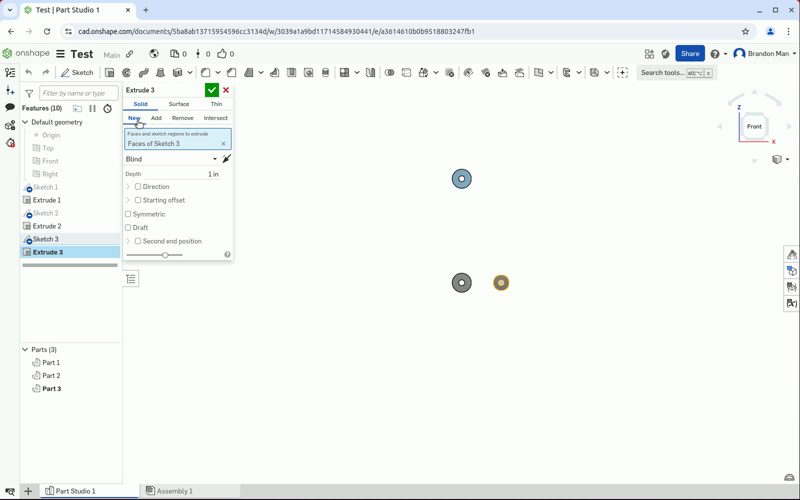
click(137, 120)
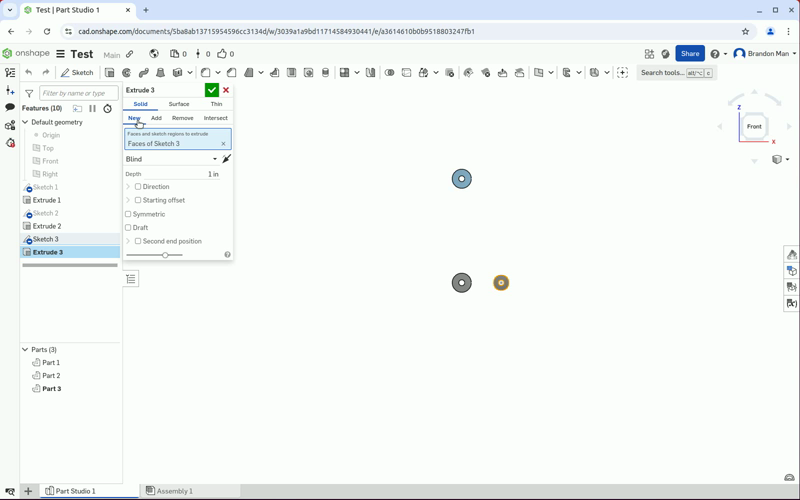
key(tab, 4)
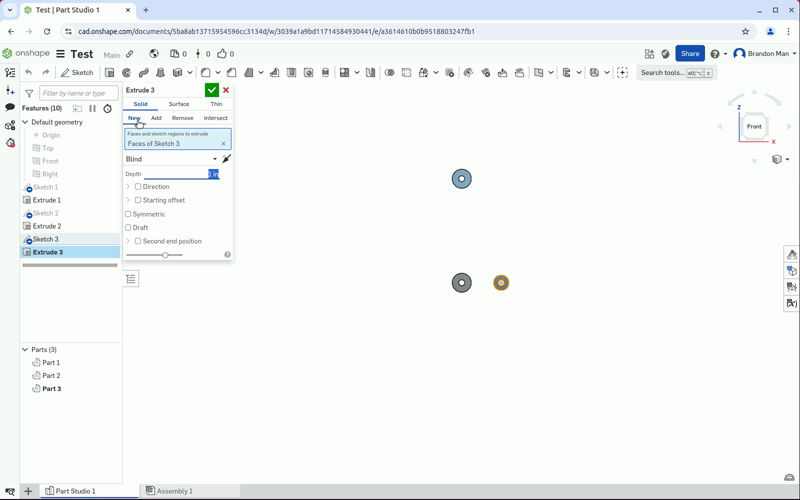
text(0.481)
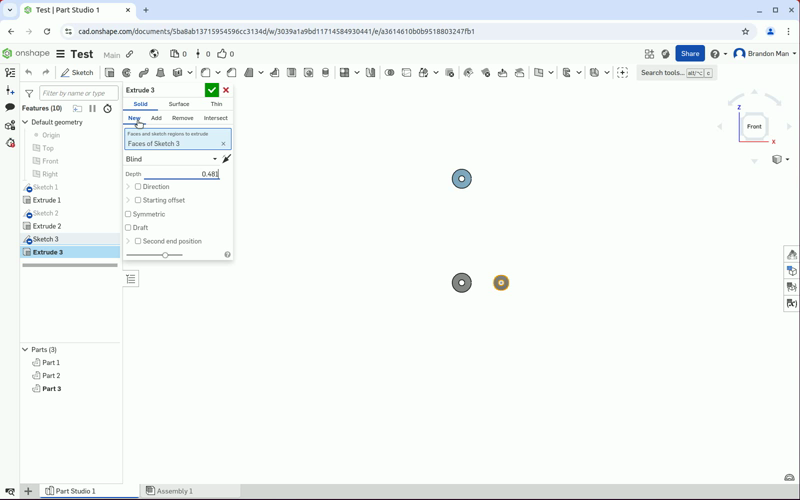
key(enter)
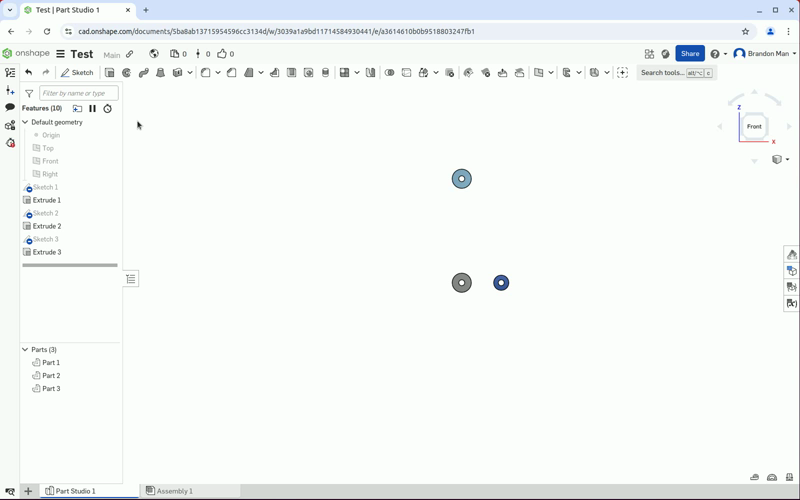
key(shift+h)
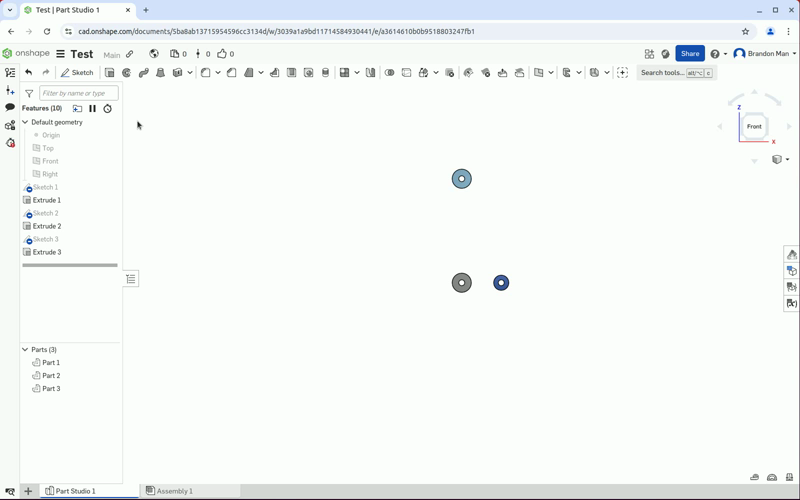
key(shift+h)
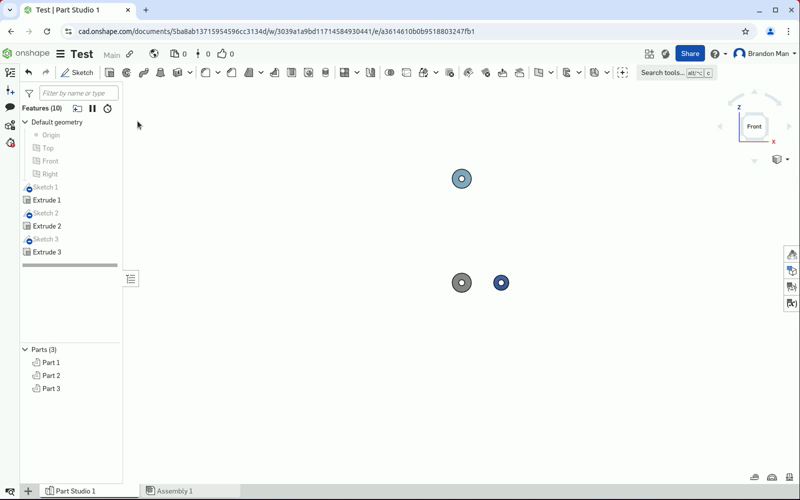
mouse_move(73, 189)
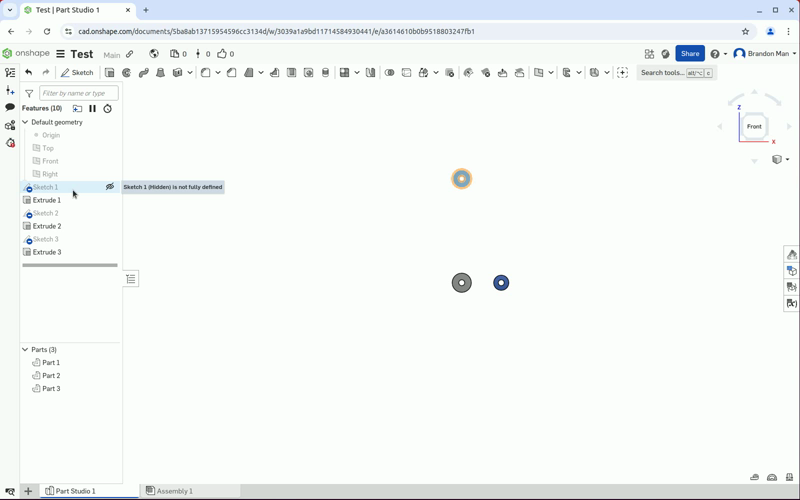
click(73, 189)
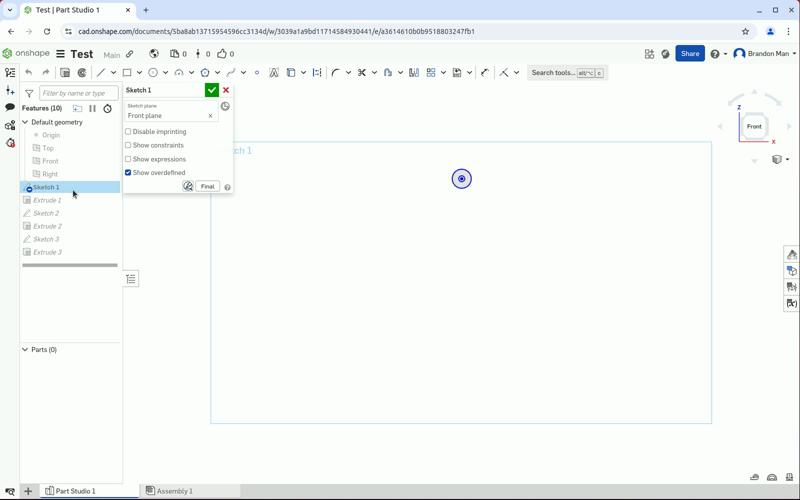
mouse_move(229, 92)
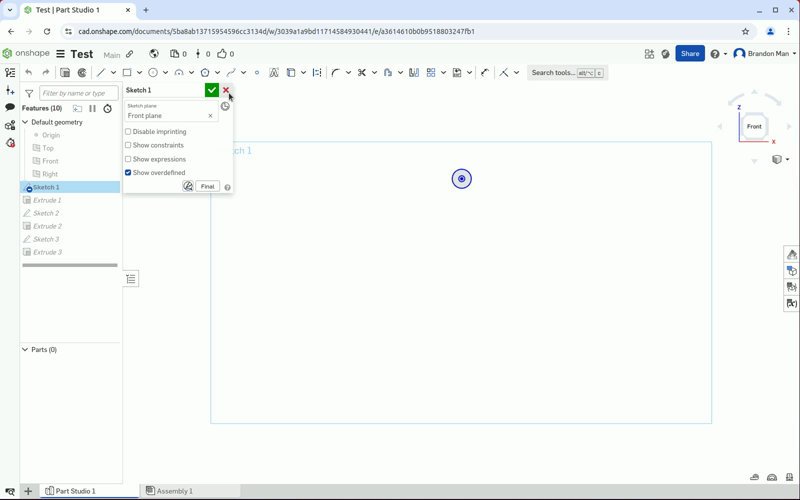
click(229, 92)
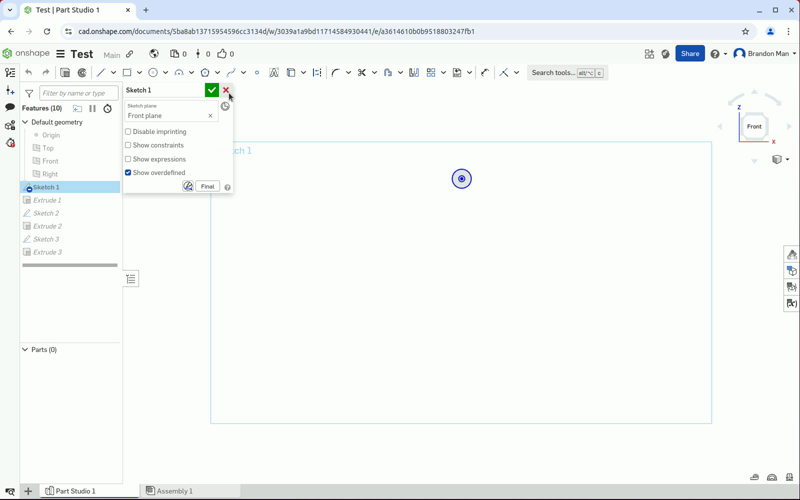
key(shift+s)
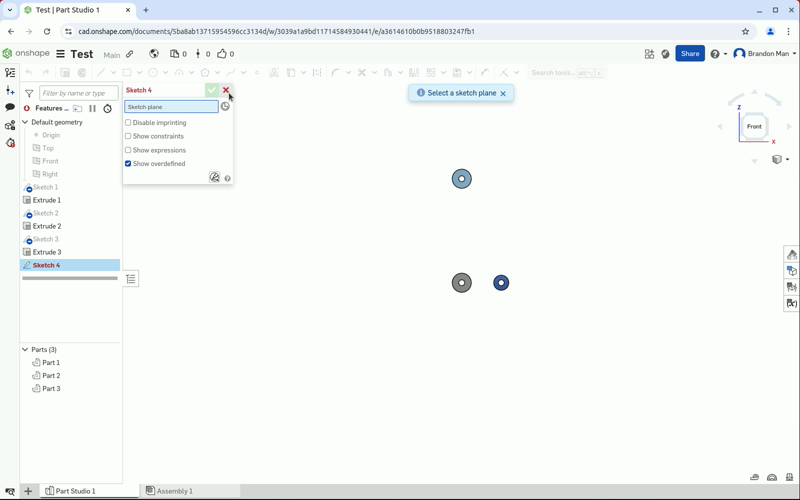
mouse_move(73, 163)
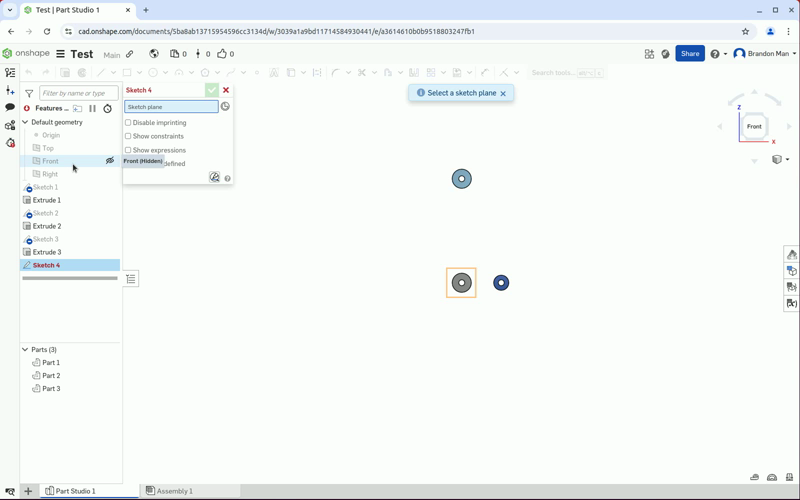
click(73, 163)
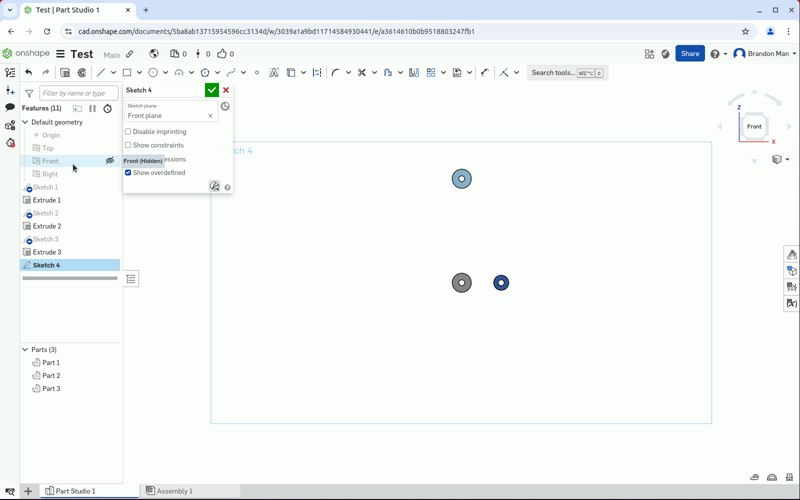
mouse_move(73, 352)
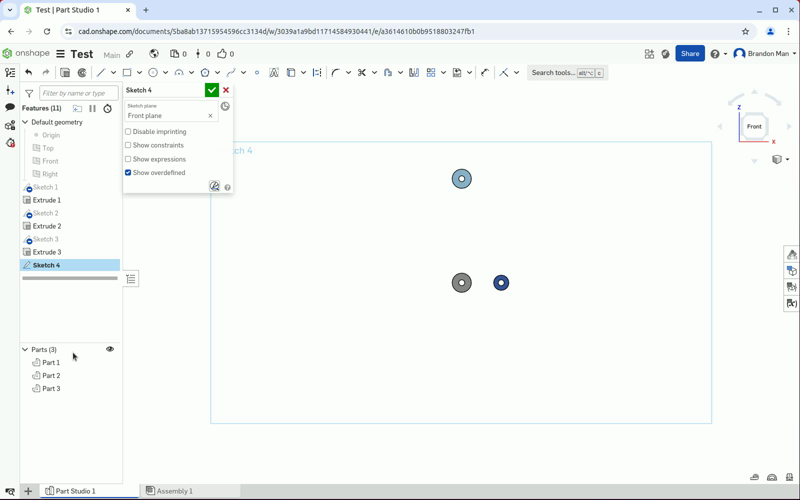
key(y)
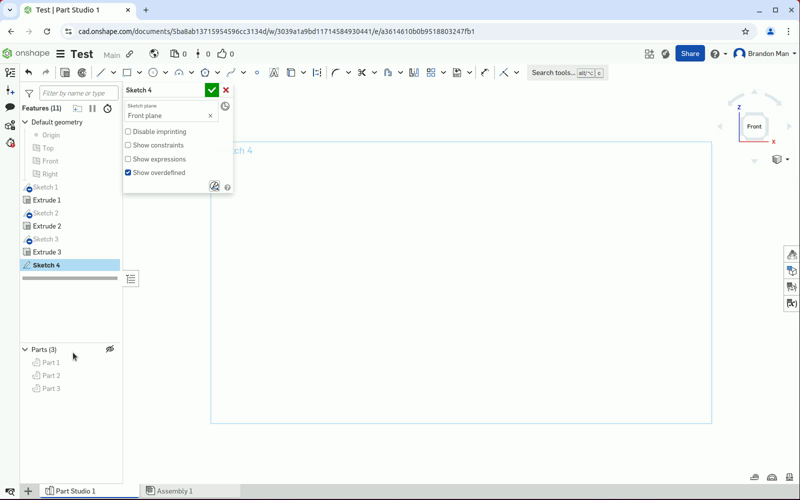
key(a)
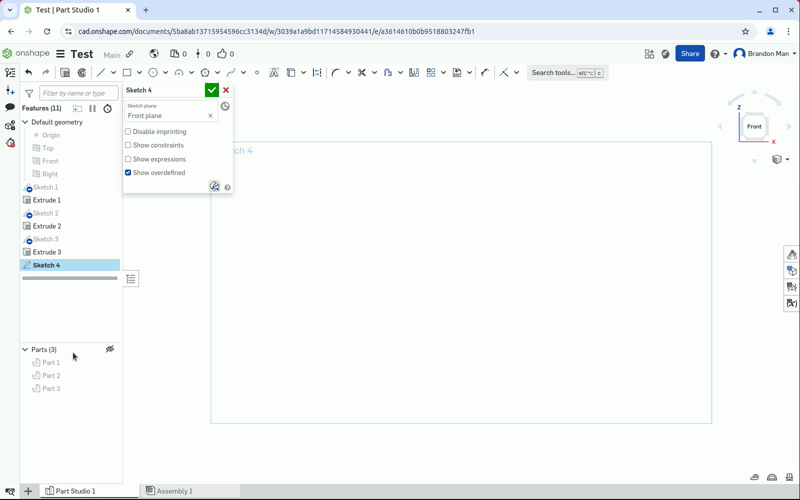
key_down(shift)
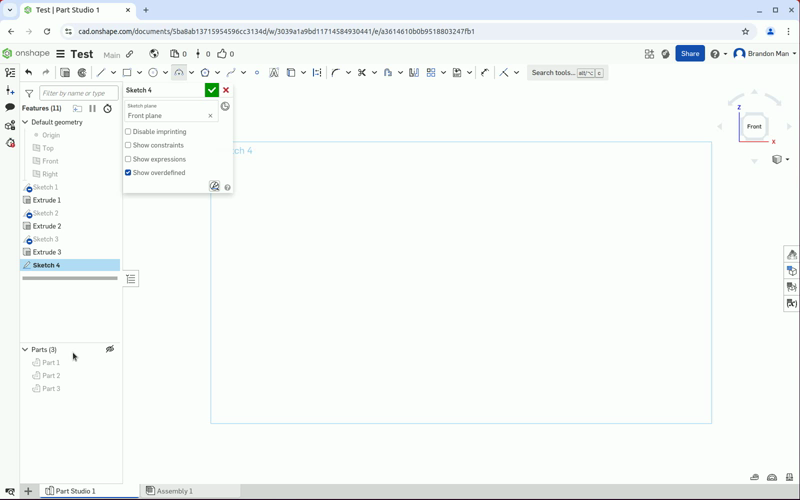
mouse_move(446, 223)
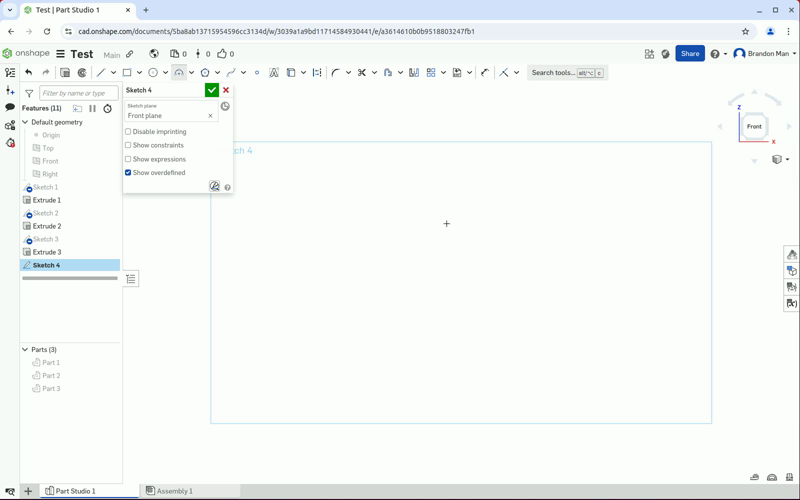
click(446, 223)
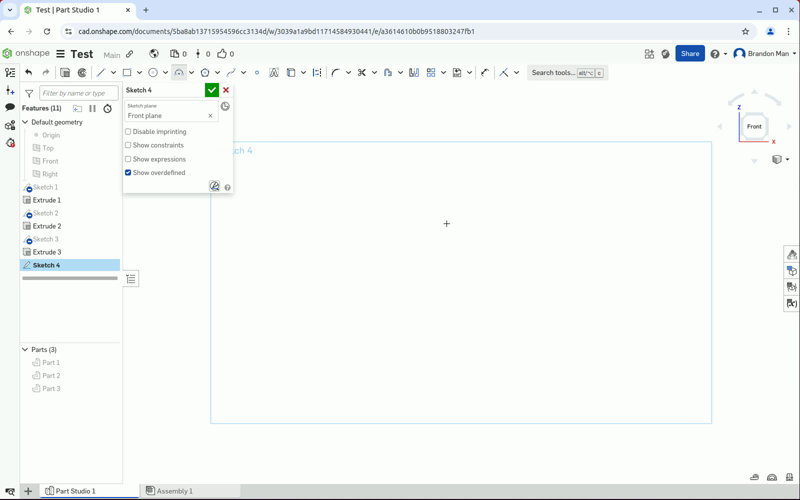
key_up(shift)
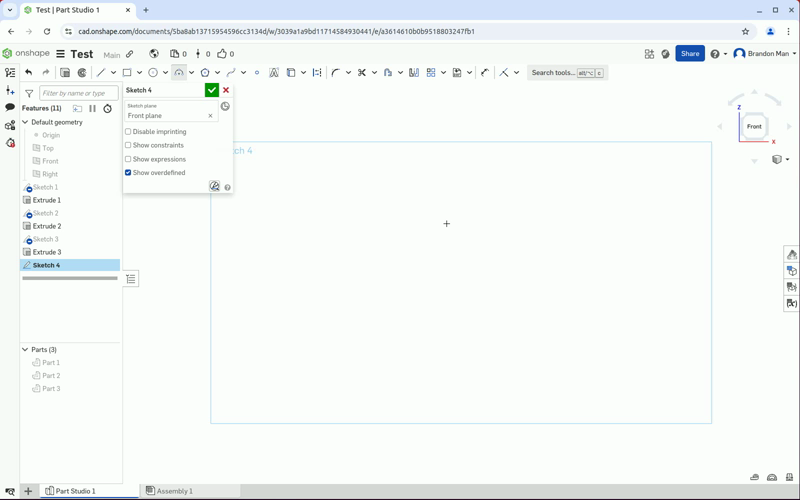
key_down(shift)
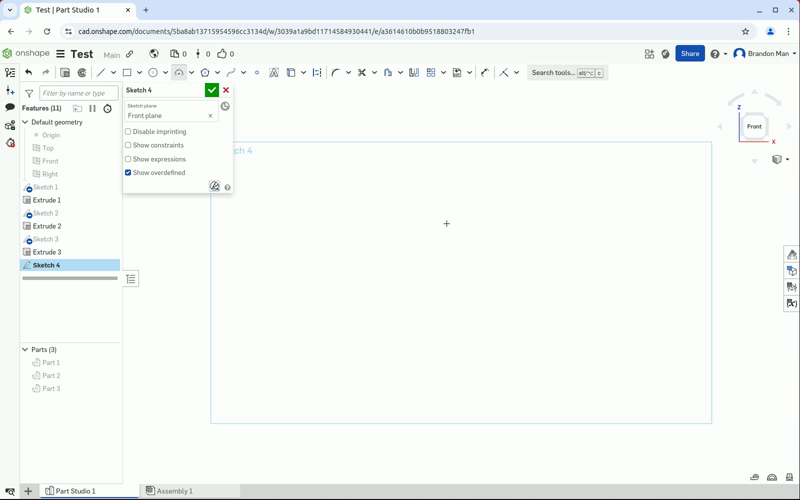
mouse_move(475, 223)
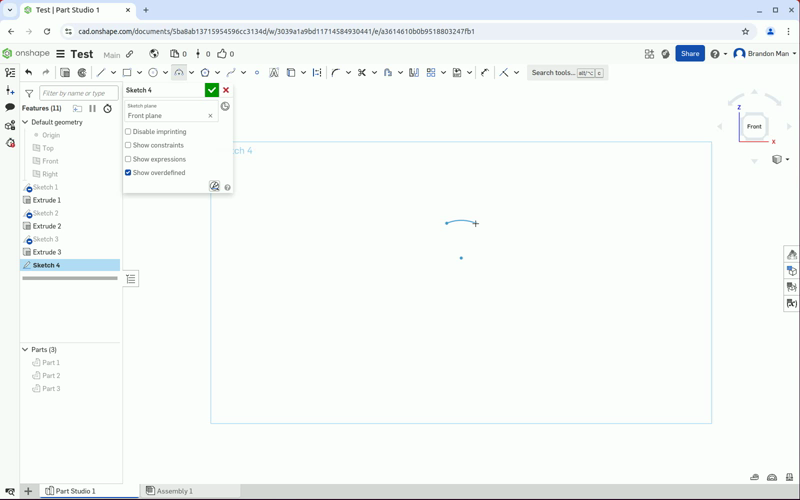
click(475, 223)
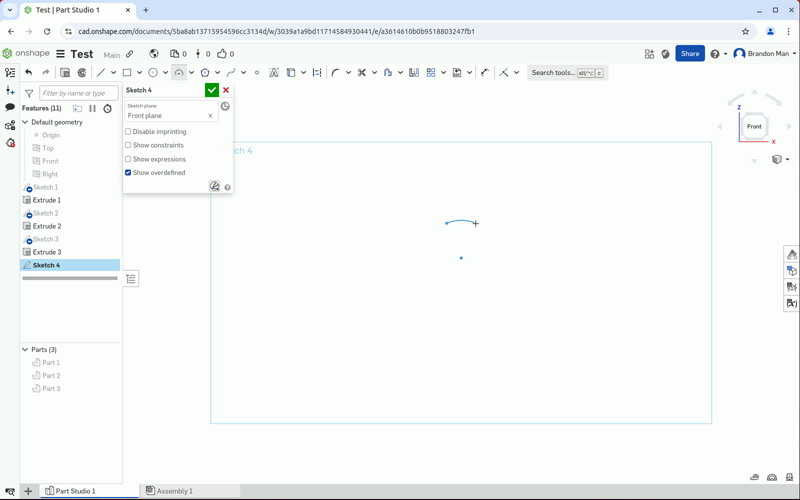
mouse_move(461, 210)
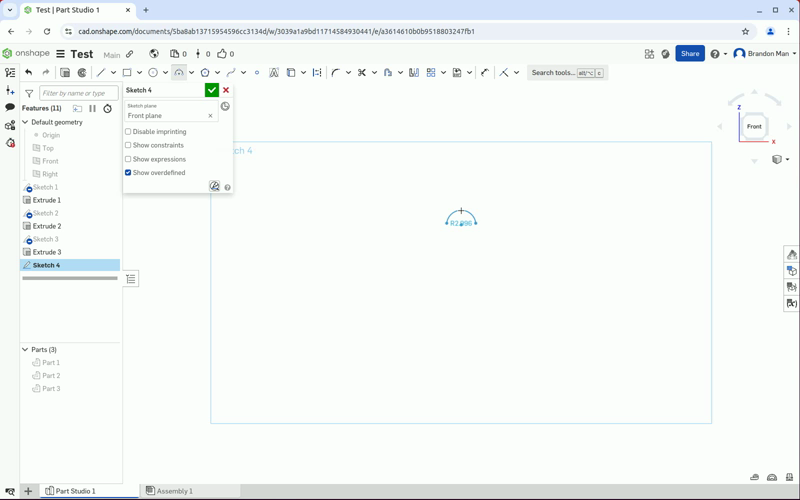
click(461, 210)
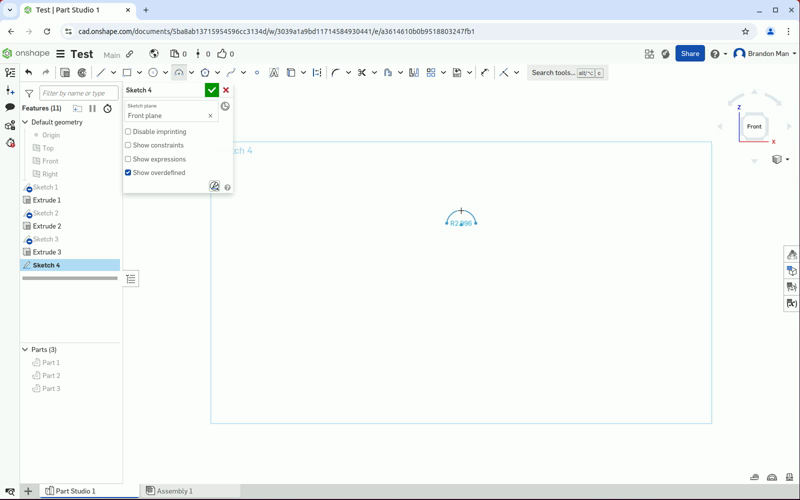
key_up(shift)
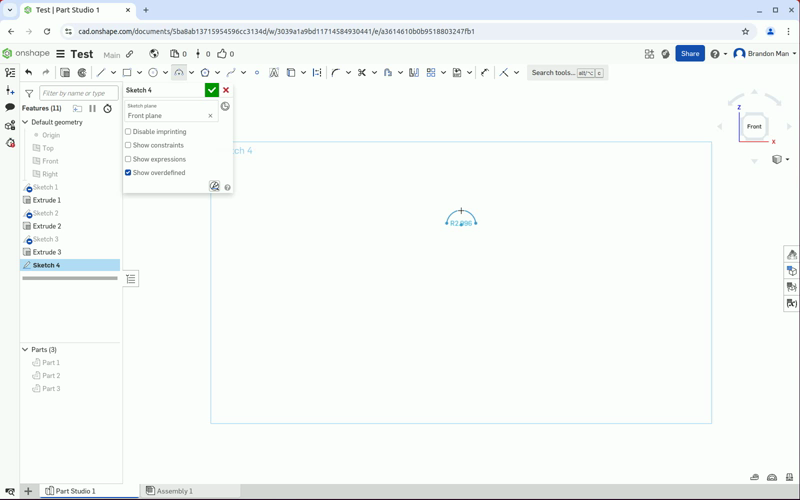
key(esc)
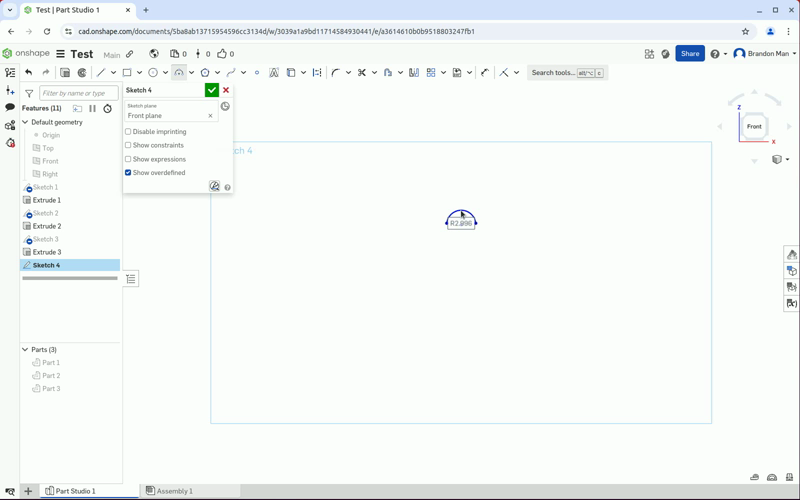
key(l)
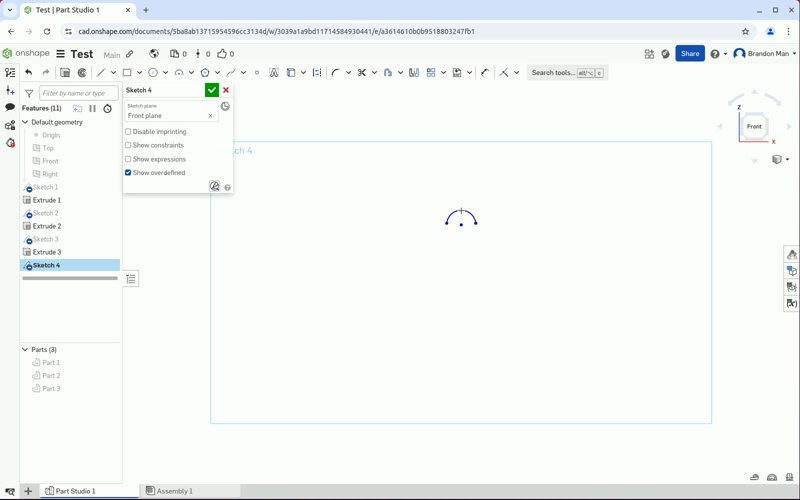
mouse_move(475, 223)
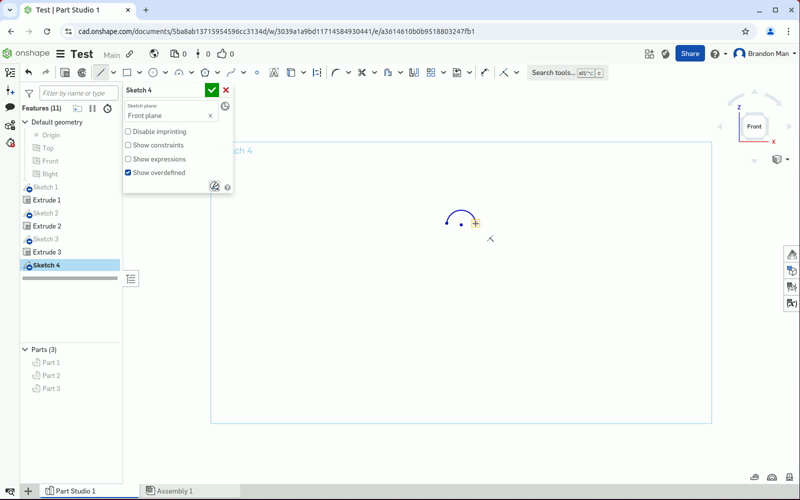
click(475, 223)
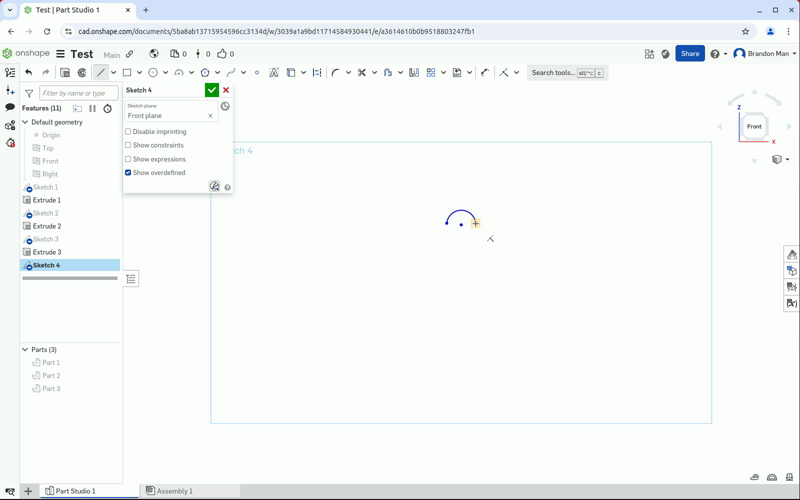
key_down(shift)
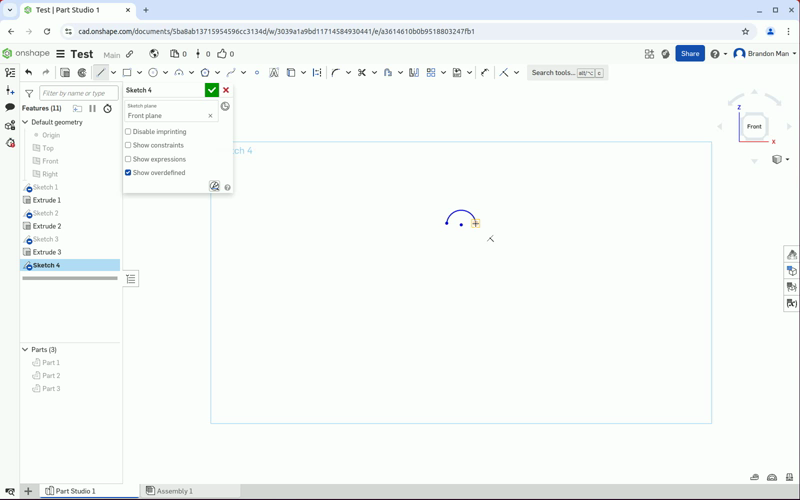
mouse_move(505, 223)
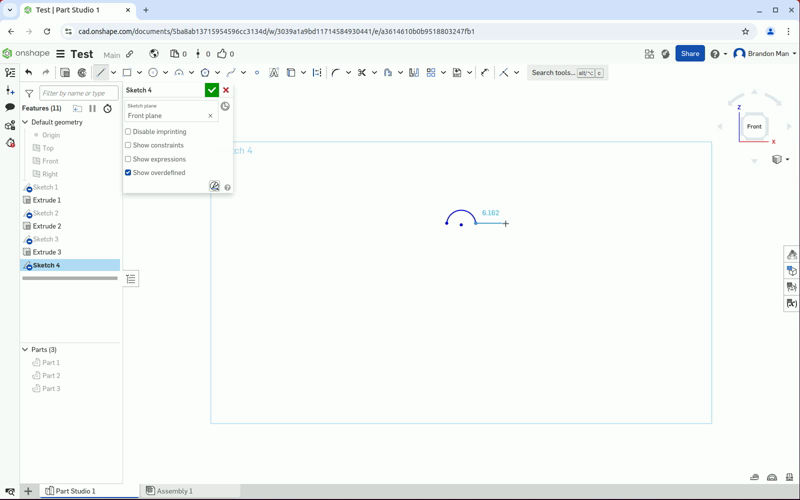
mouse_move(470, 177)
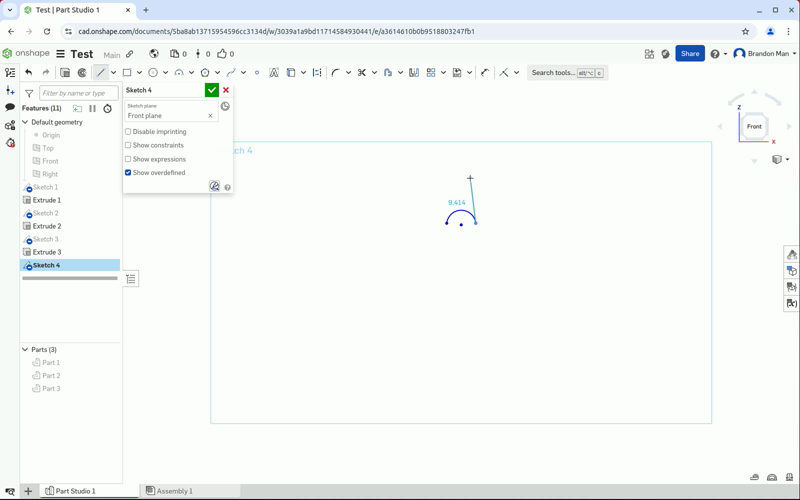
click(470, 177)
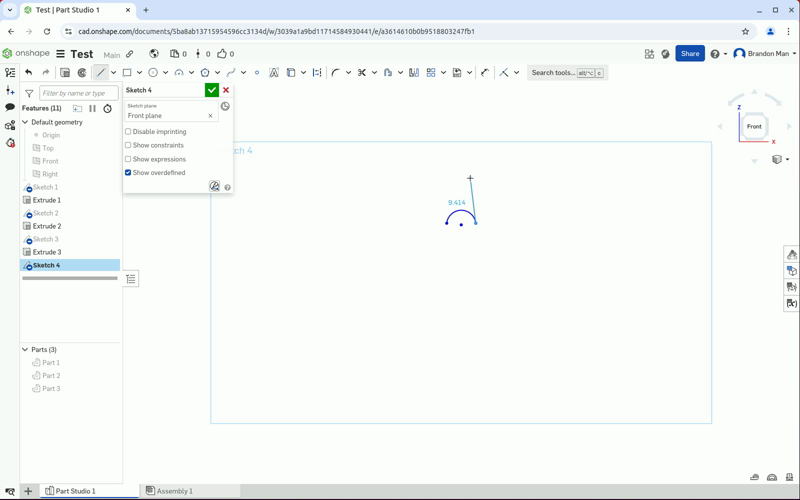
key_up(shift)
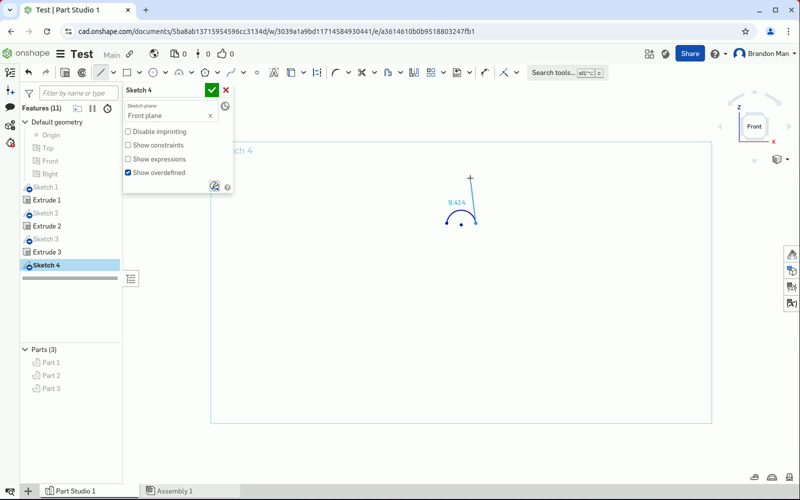
key(esc)
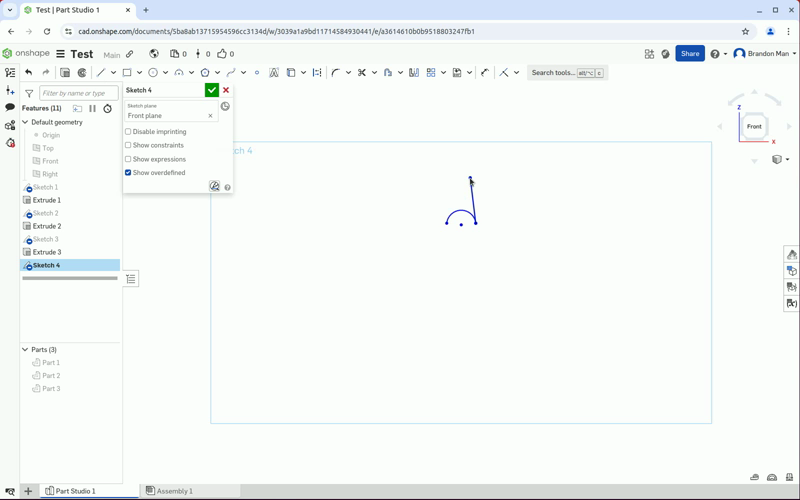
key(a)
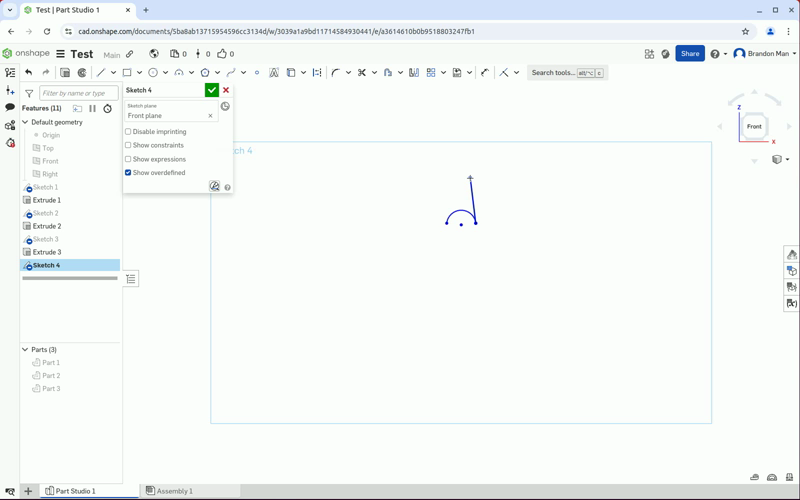
mouse_move(470, 177)
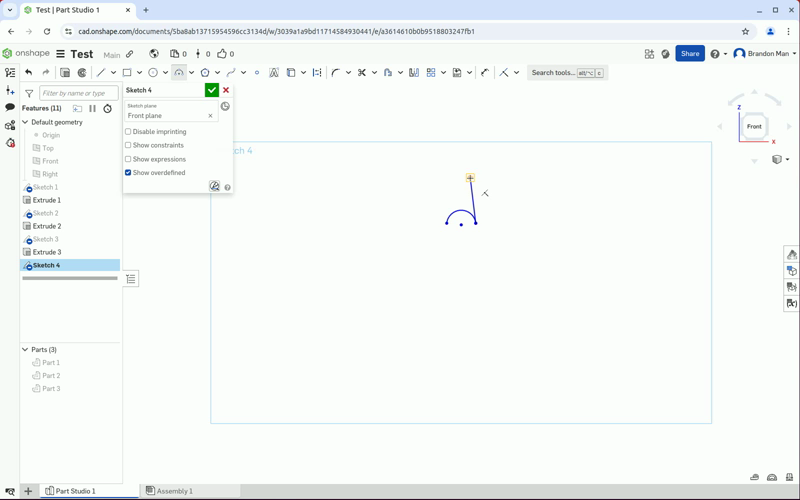
click(470, 177)
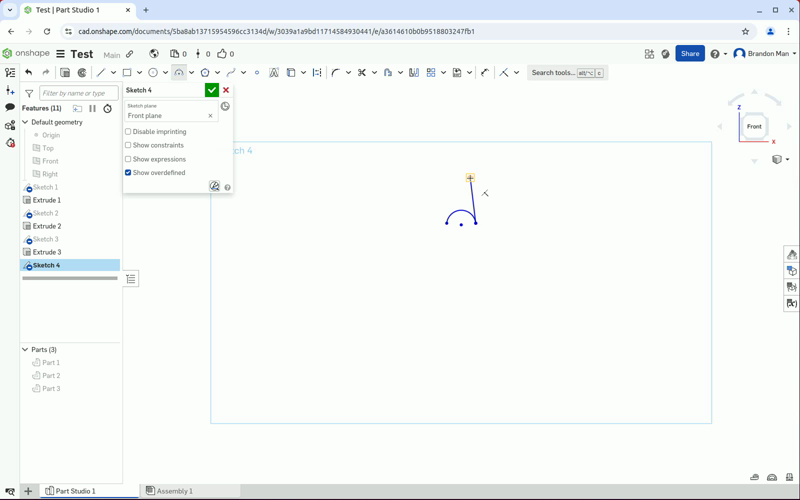
key_down(shift)
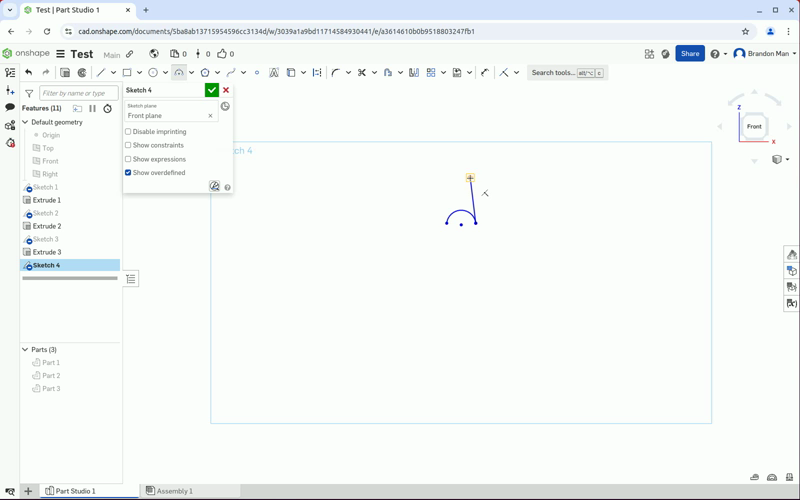
mouse_move(452, 177)
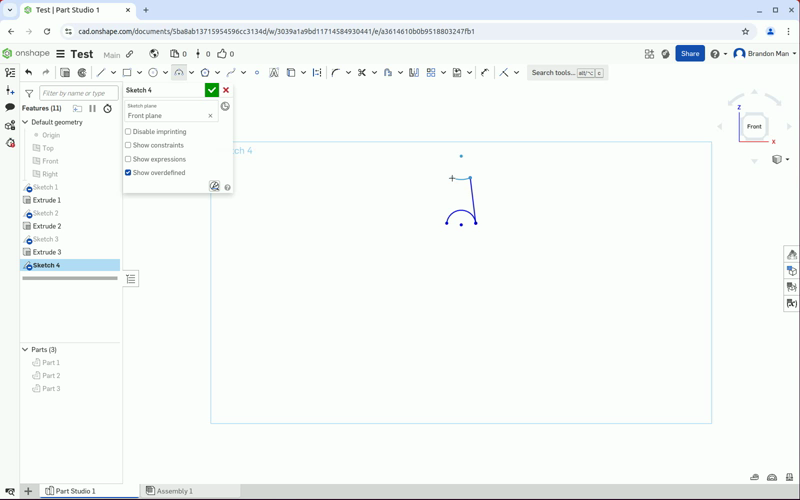
click(452, 177)
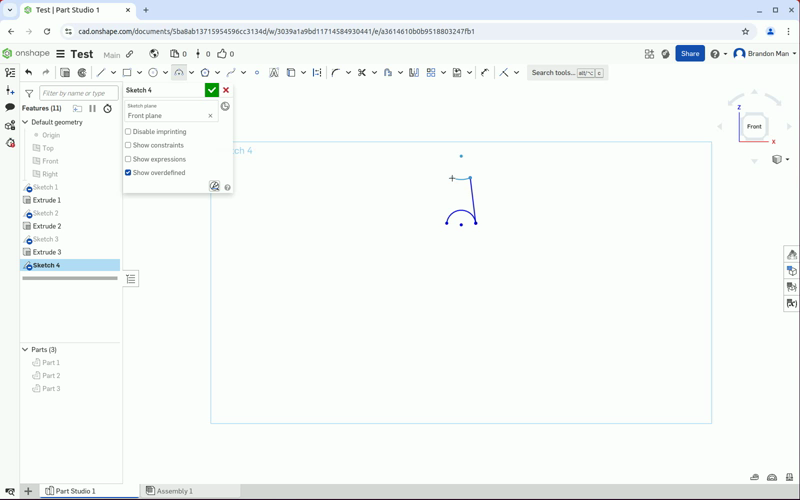
mouse_move(461, 186)
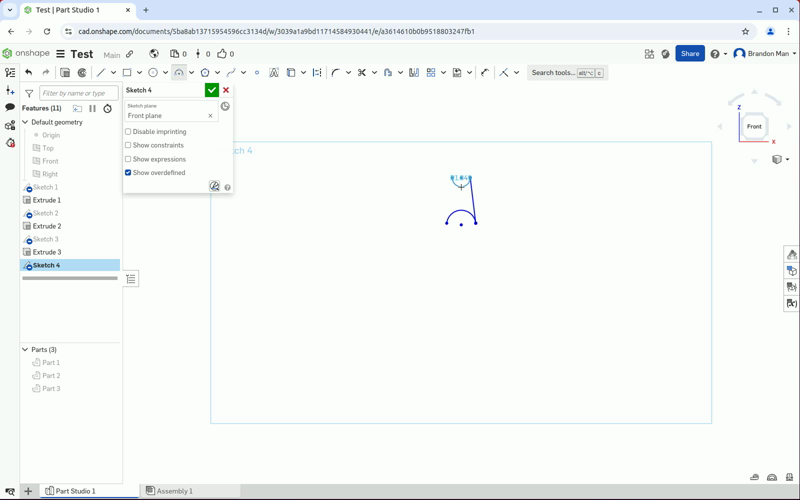
click(461, 186)
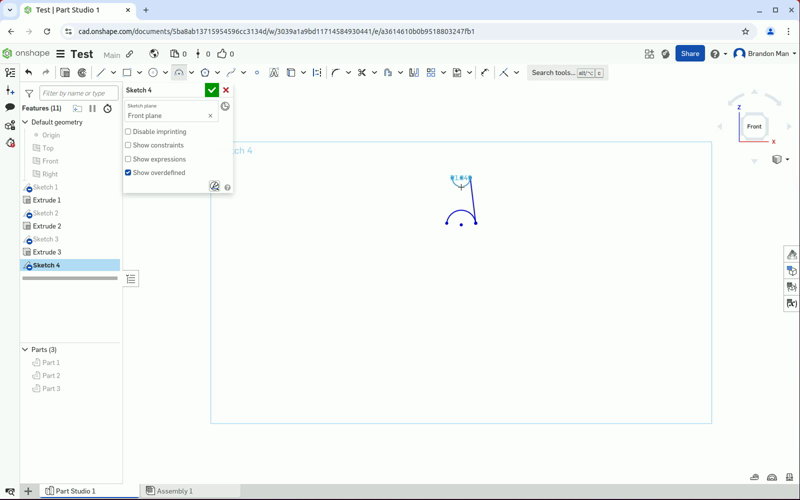
key_up(shift)
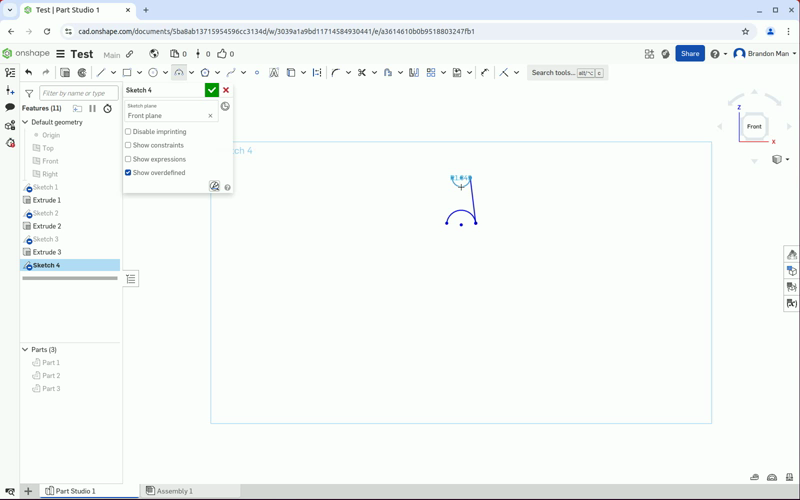
key(esc)
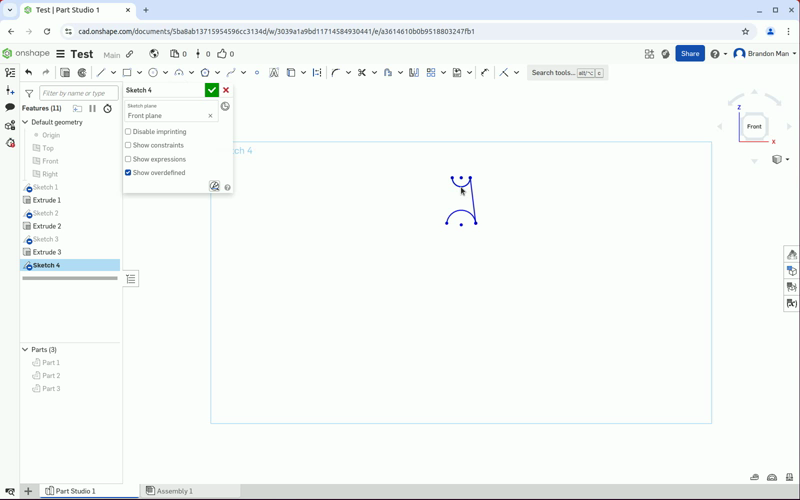
key(l)
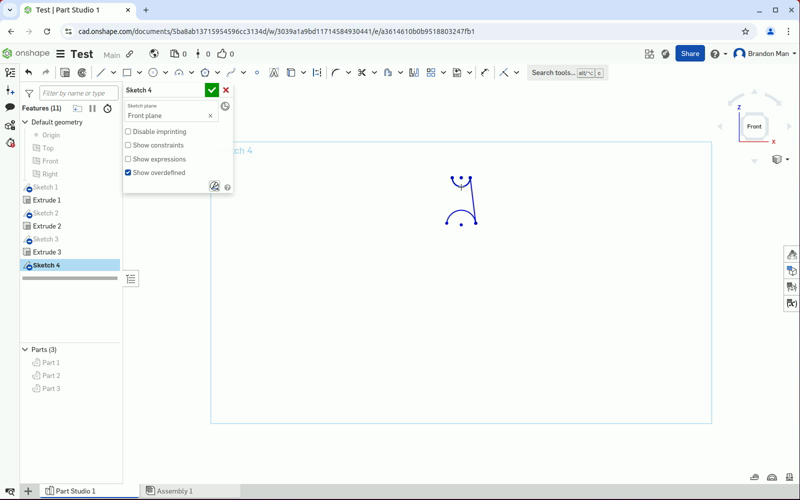
mouse_move(452, 177)
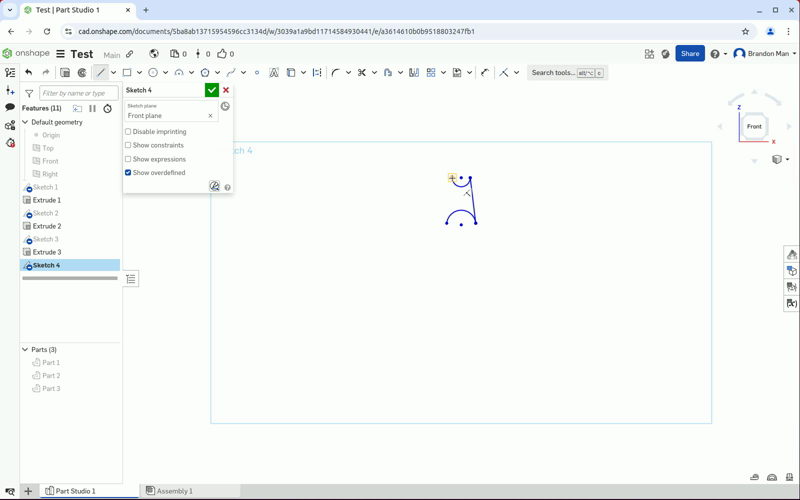
click(452, 177)
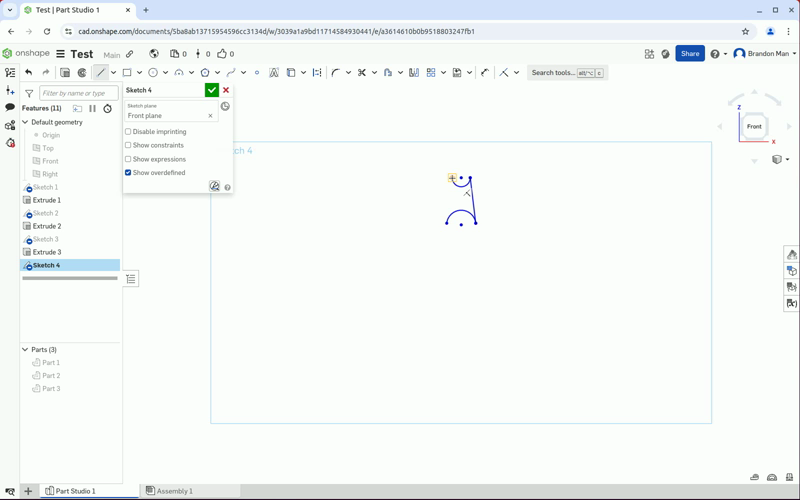
mouse_move(482, 177)
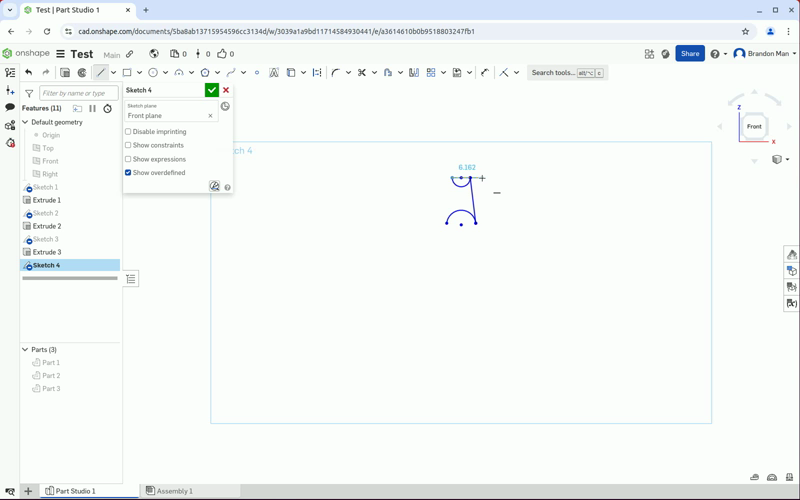
key_down(shift)
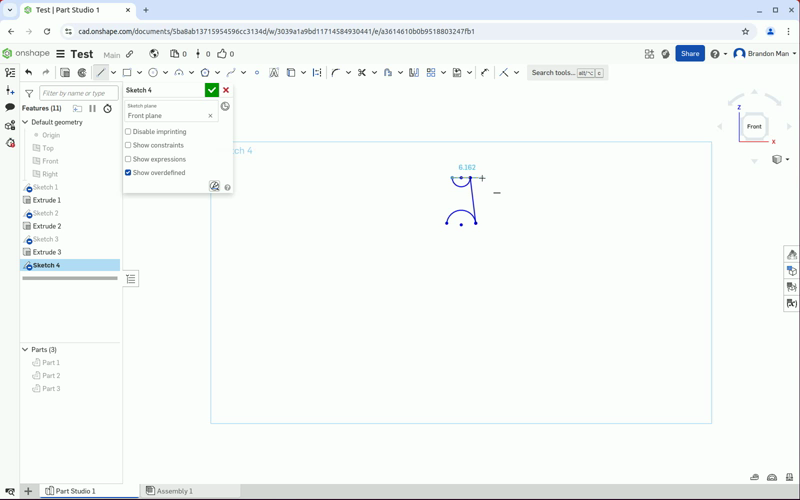
mouse_move(446, 223)
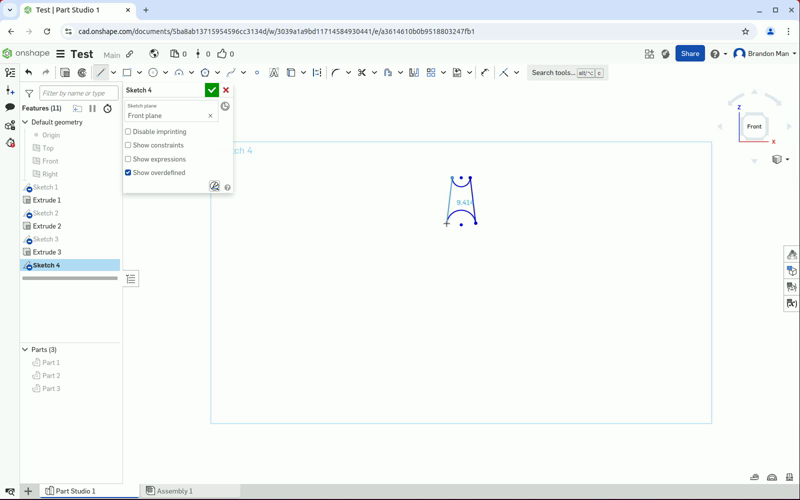
key_up(shift)
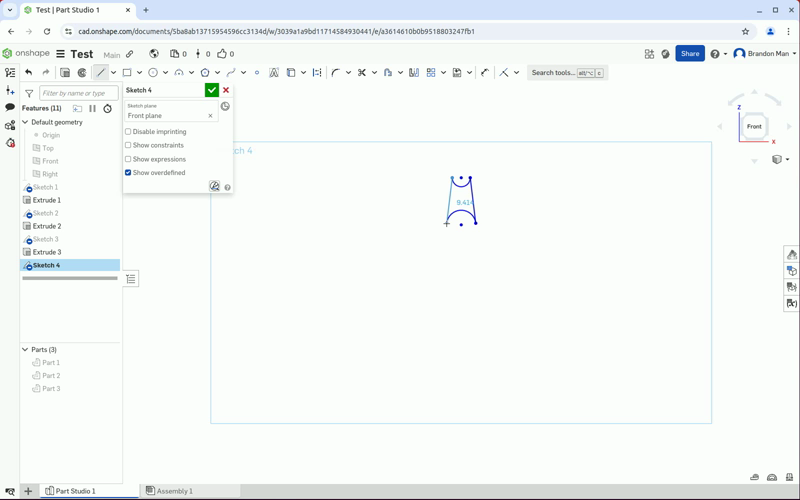
click(446, 223)
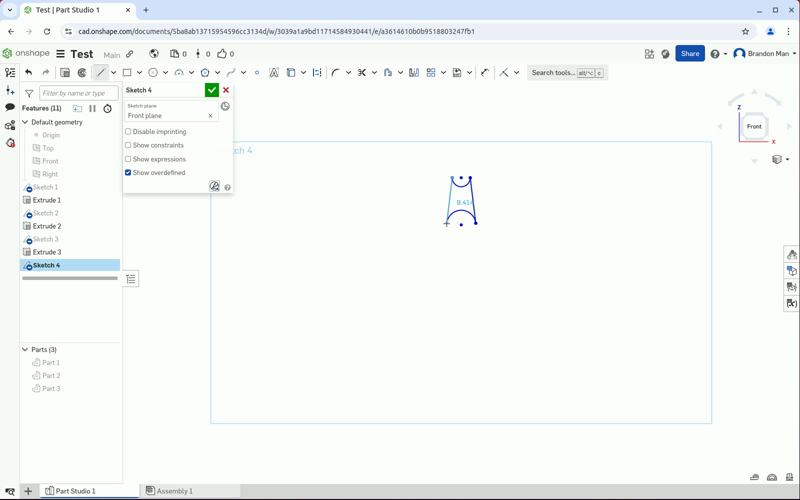
key(esc)
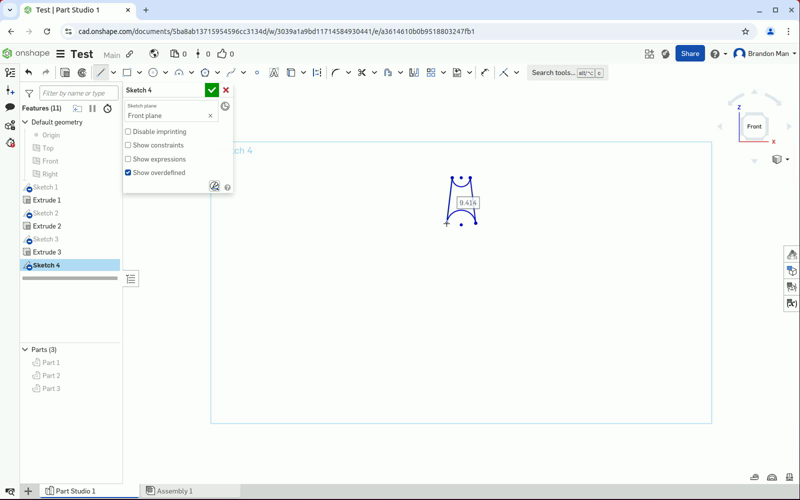
key(c)
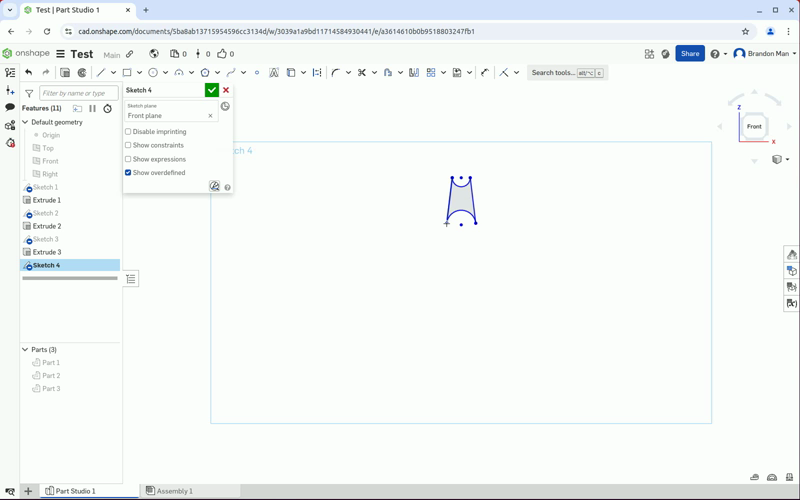
key_down(shift)
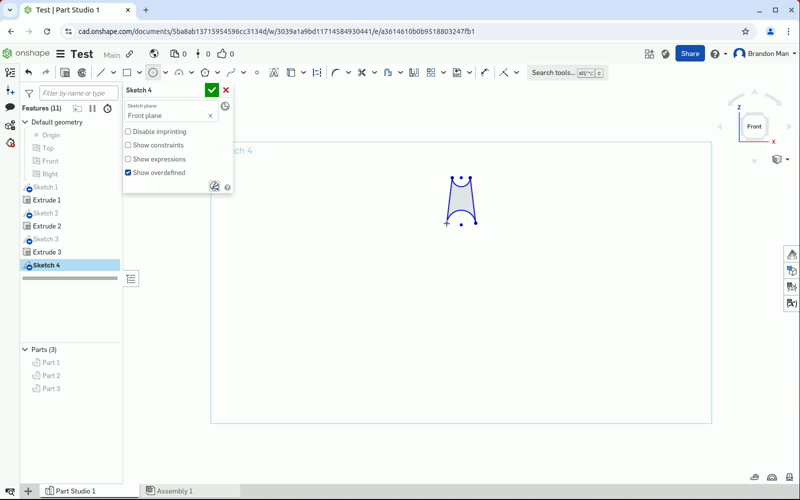
mouse_move(459, 191)
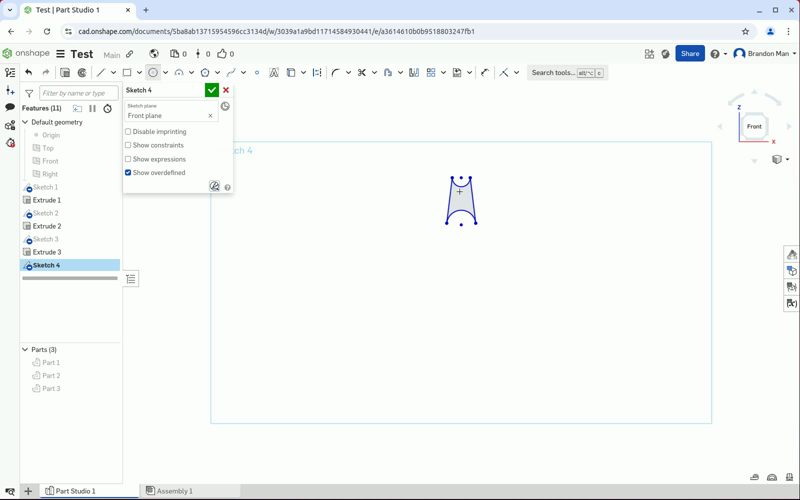
click(459, 191)
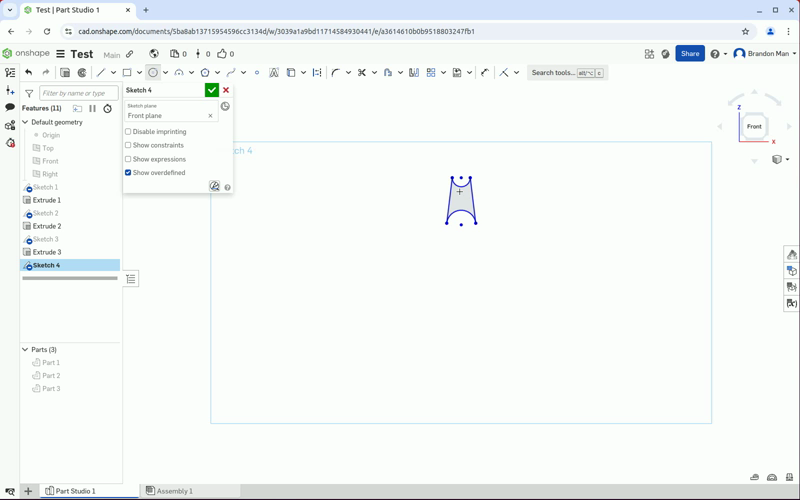
key_up(shift)
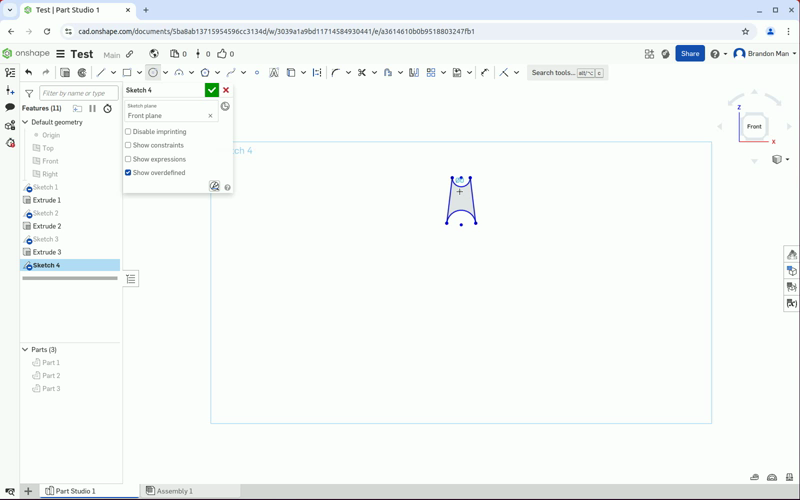
mouse_move(461, 191)
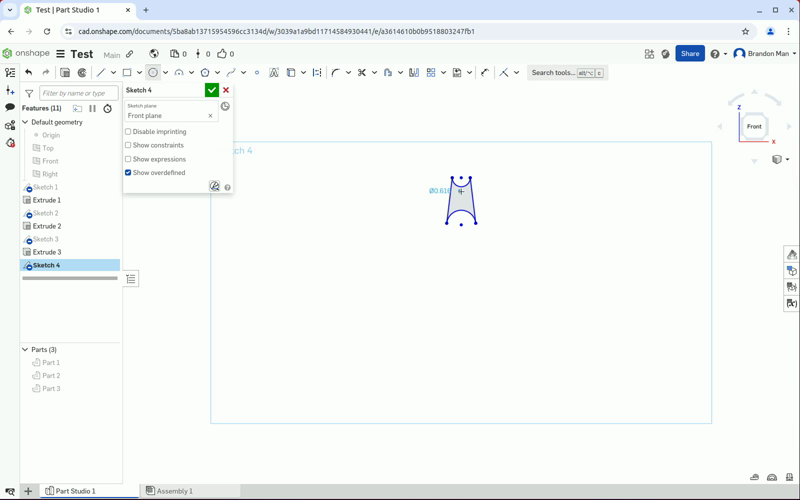
scroll(6)
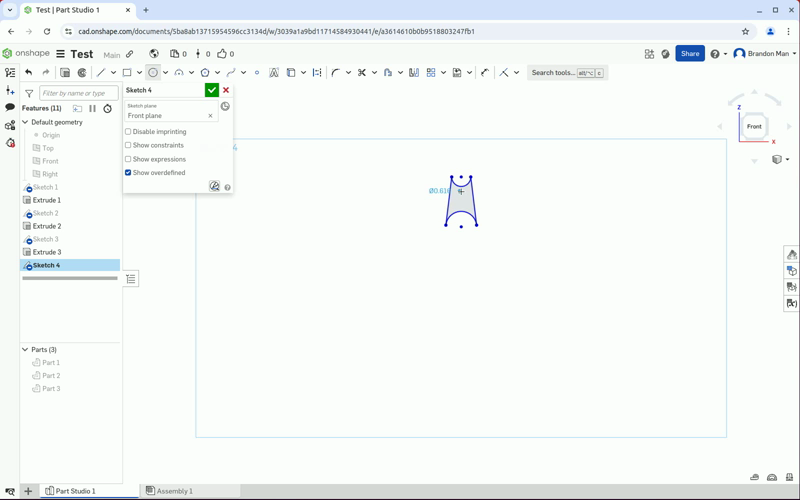
scroll(6)
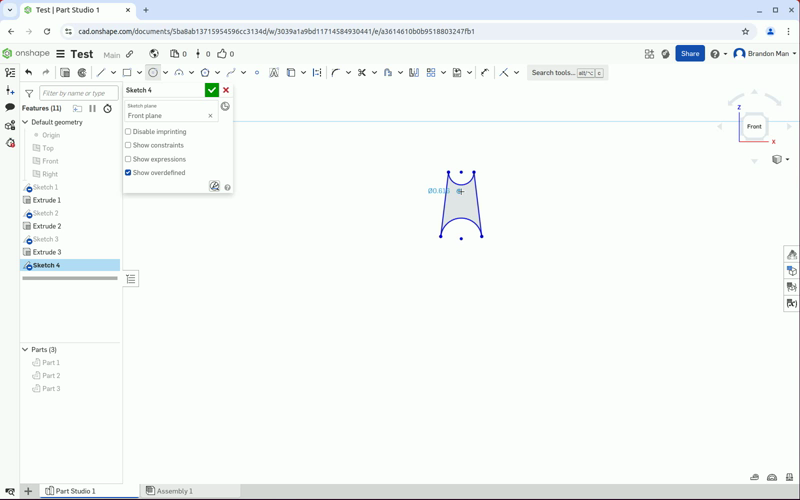
scroll(6)
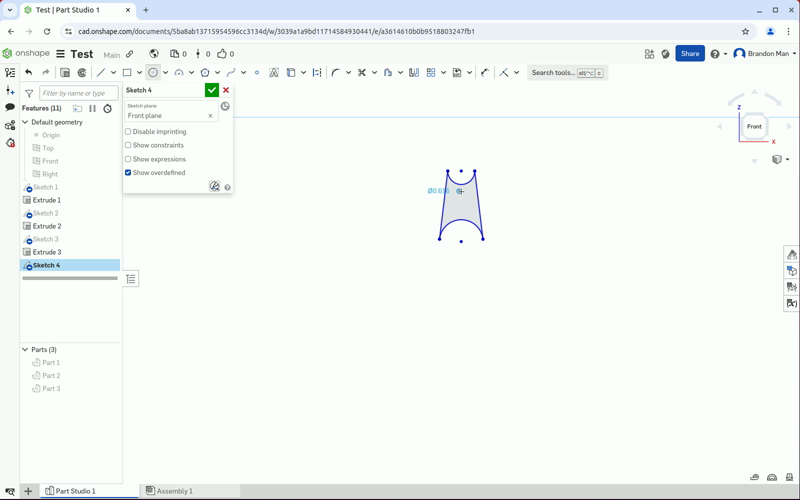
scroll(6)
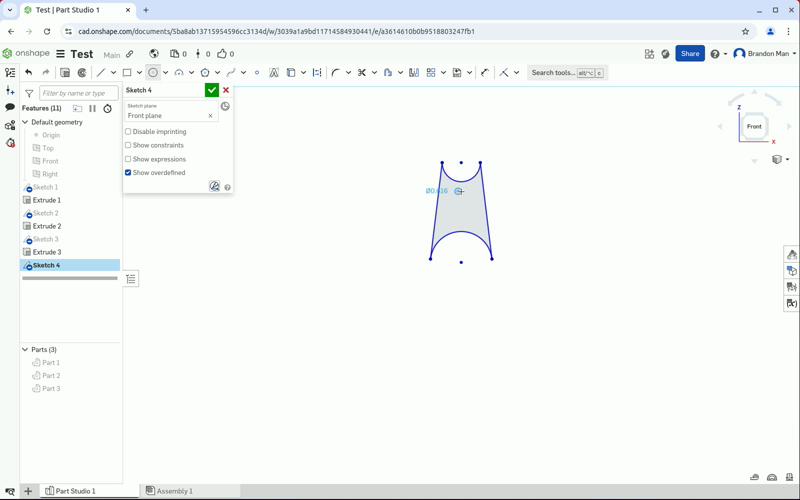
scroll(6)
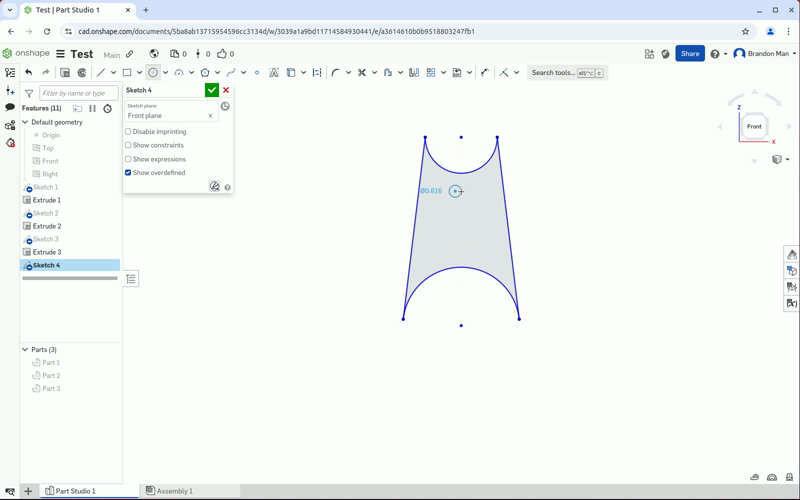
scroll(6)
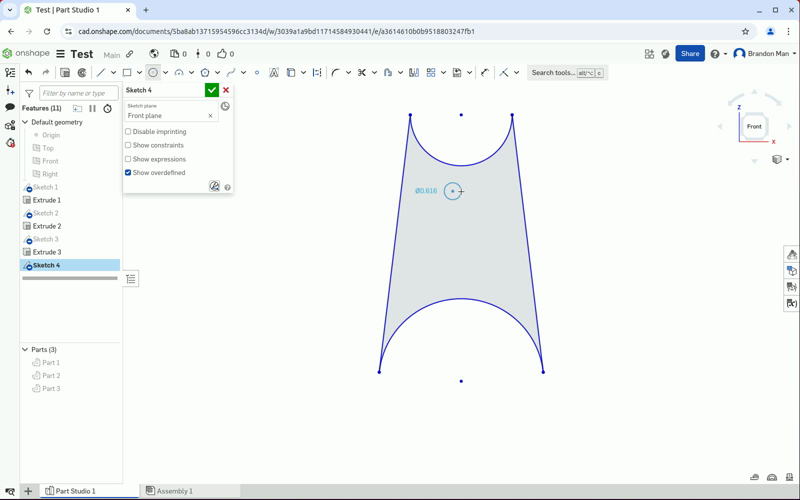
scroll(6)
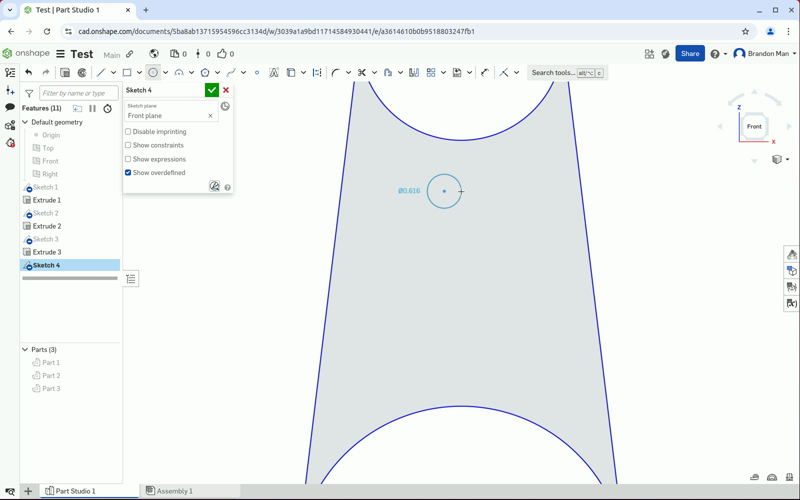
click(461, 191)
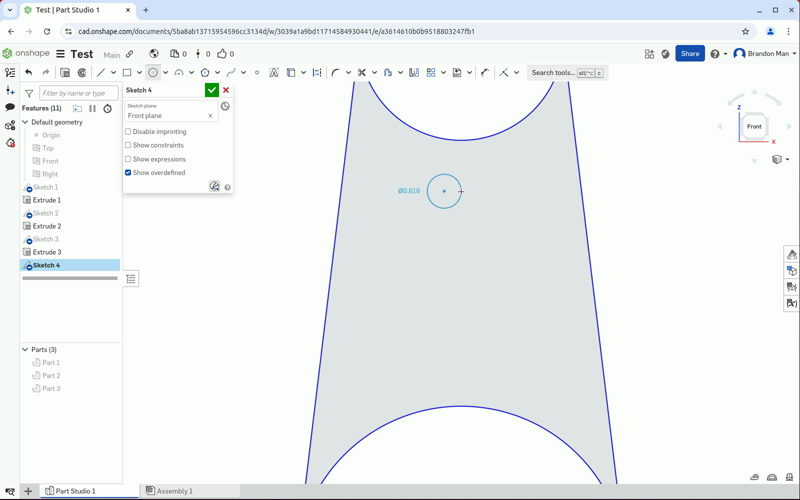
scroll(-6)
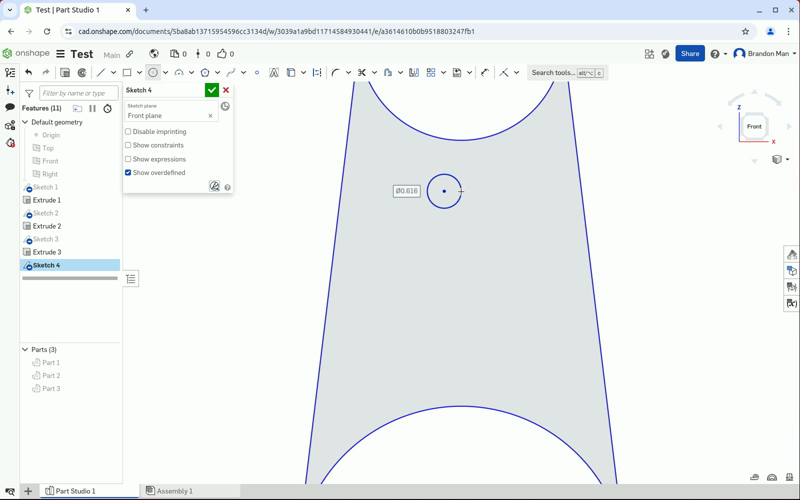
scroll(-6)
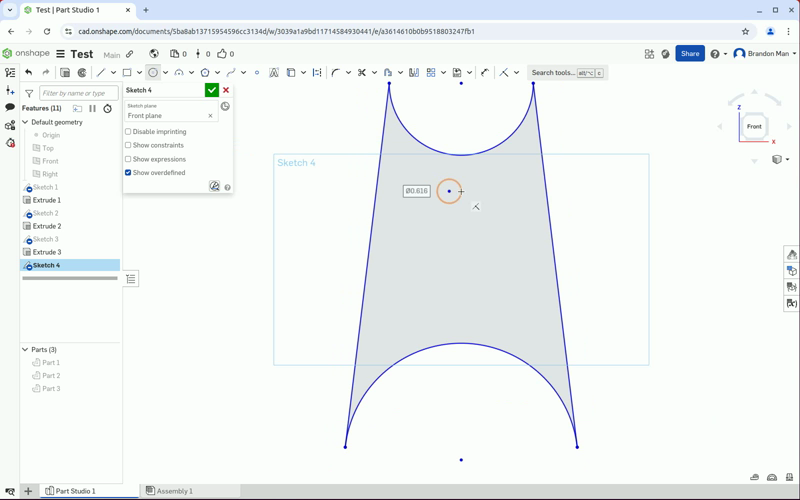
scroll(-6)
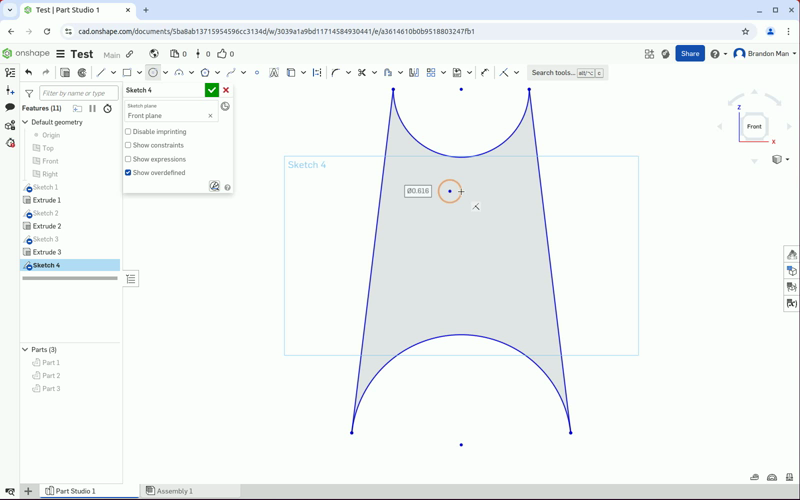
scroll(-6)
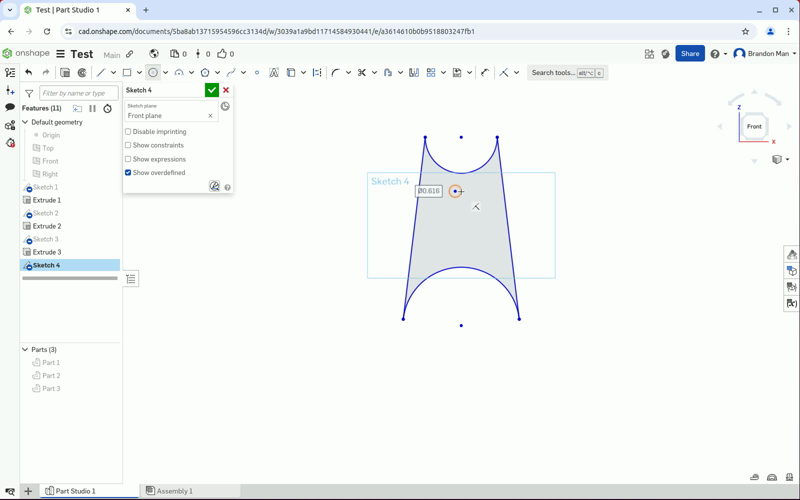
scroll(-6)
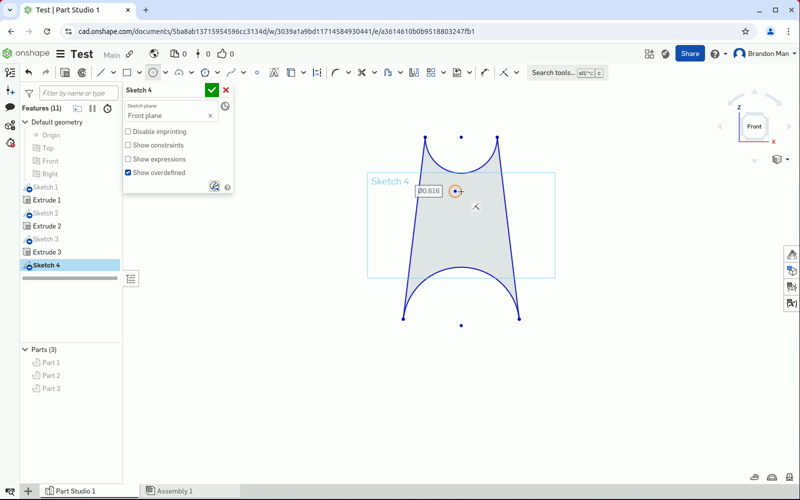
scroll(-6)
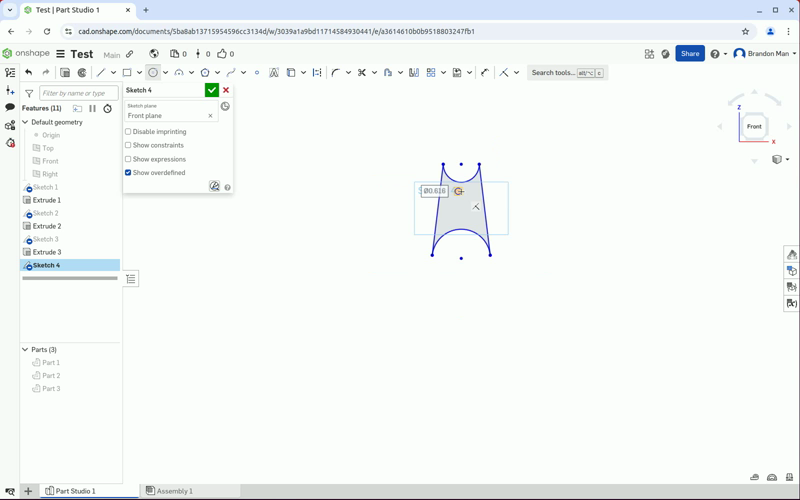
scroll(-6)
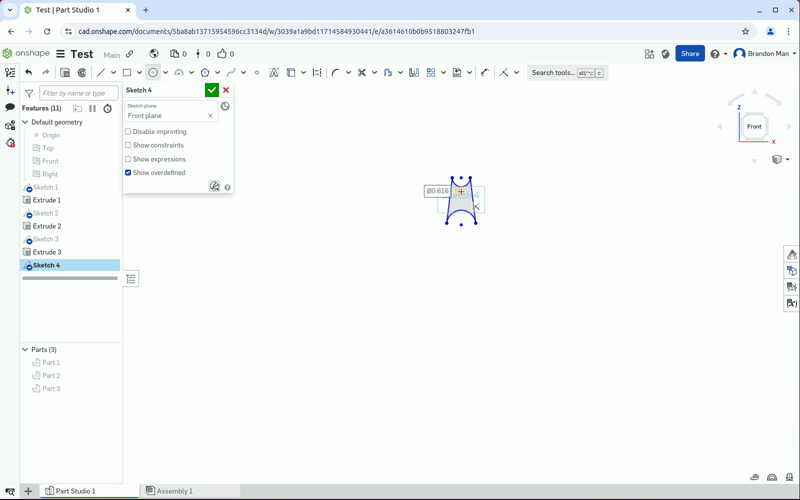
key(esc)
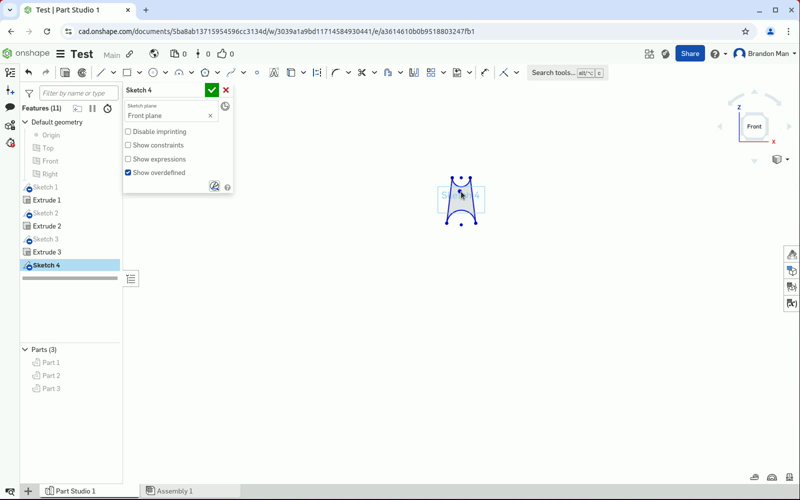
mouse_move(455, 181)
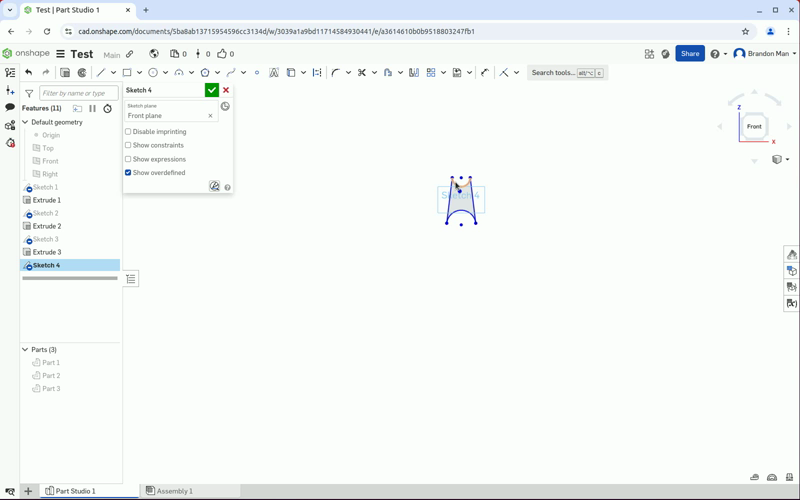
scroll(6)
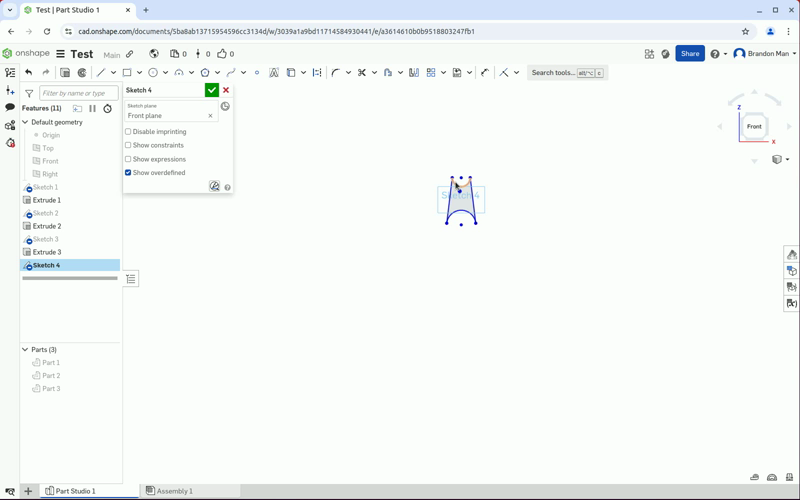
scroll(6)
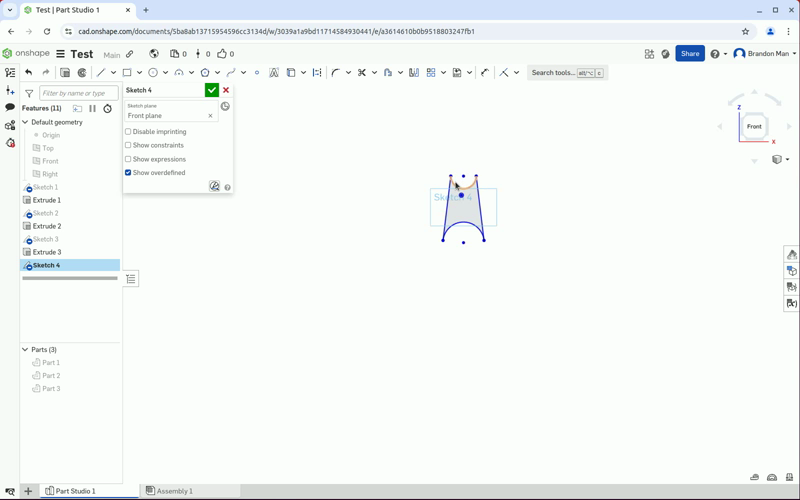
scroll(6)
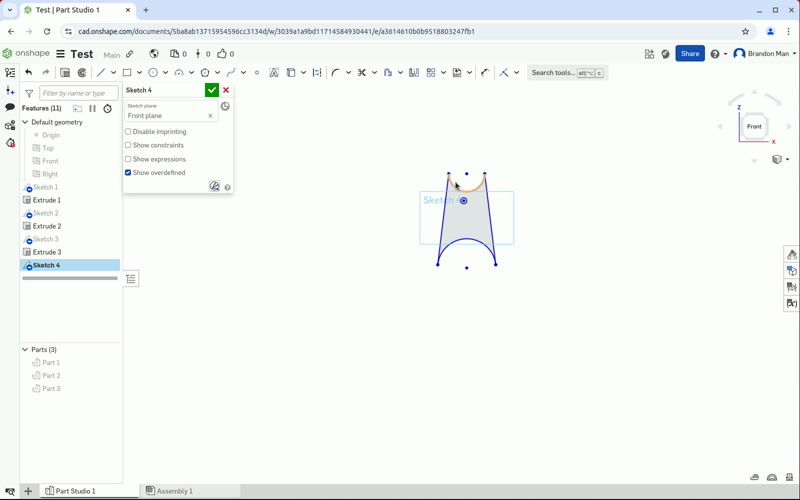
scroll(6)
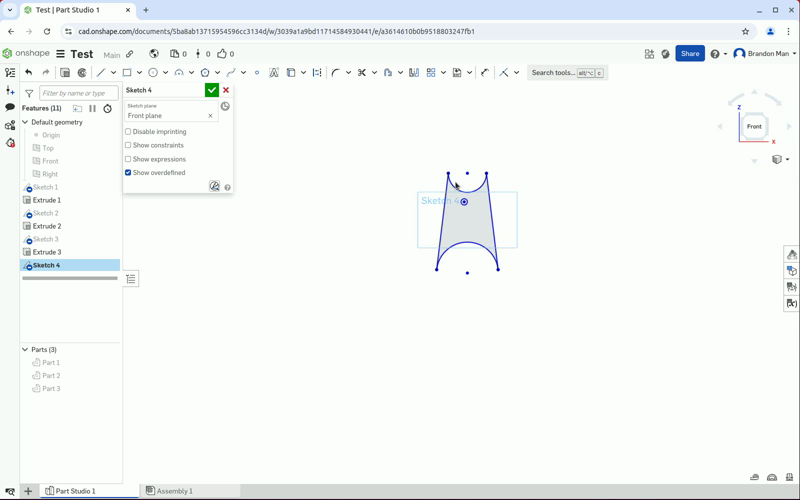
scroll(6)
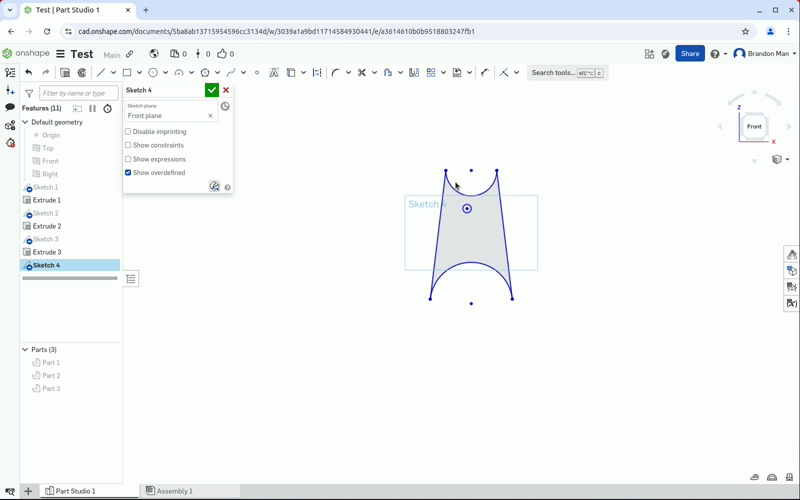
scroll(6)
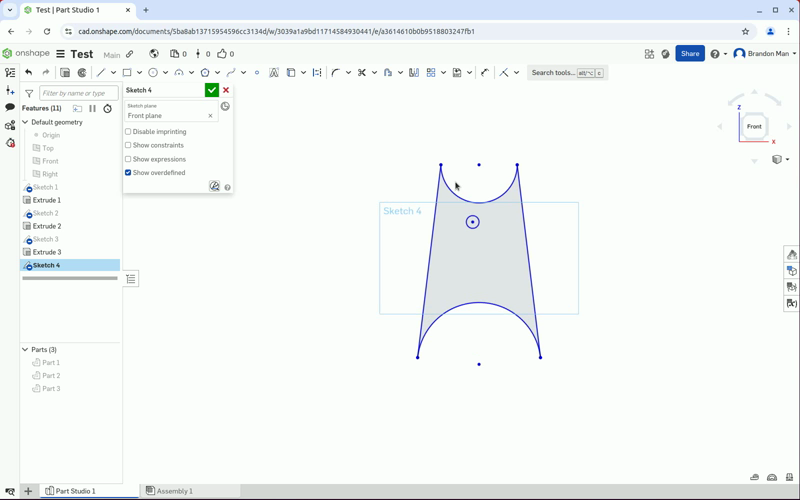
scroll(6)
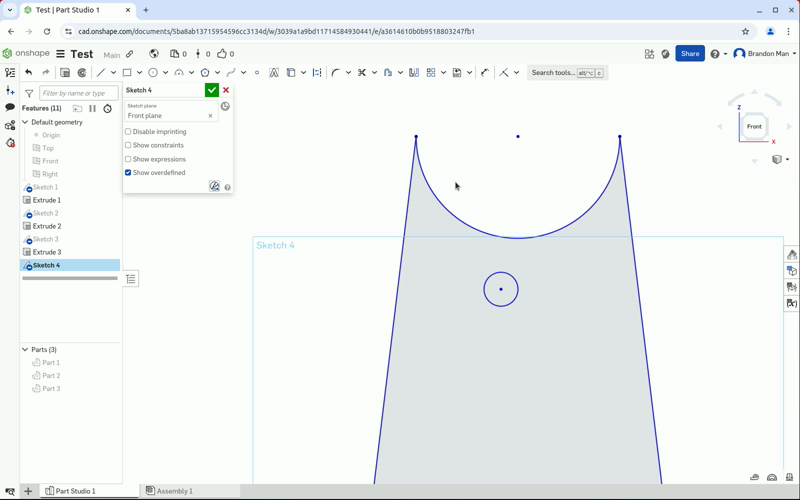
click(455, 181)
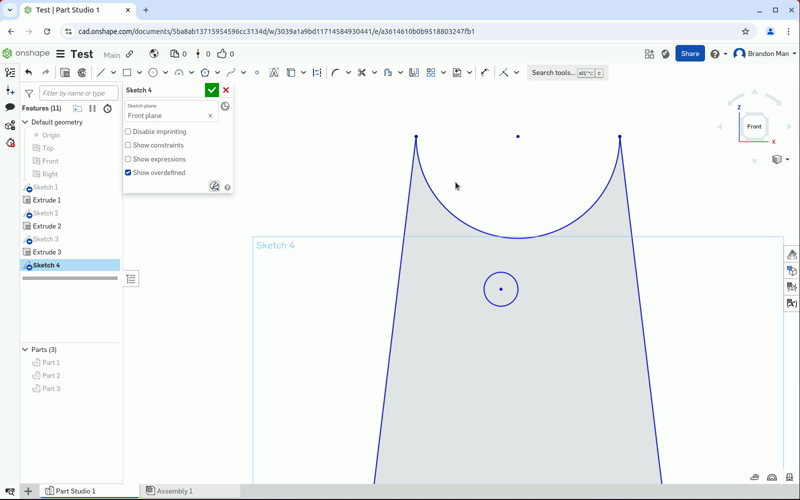
scroll(-6)
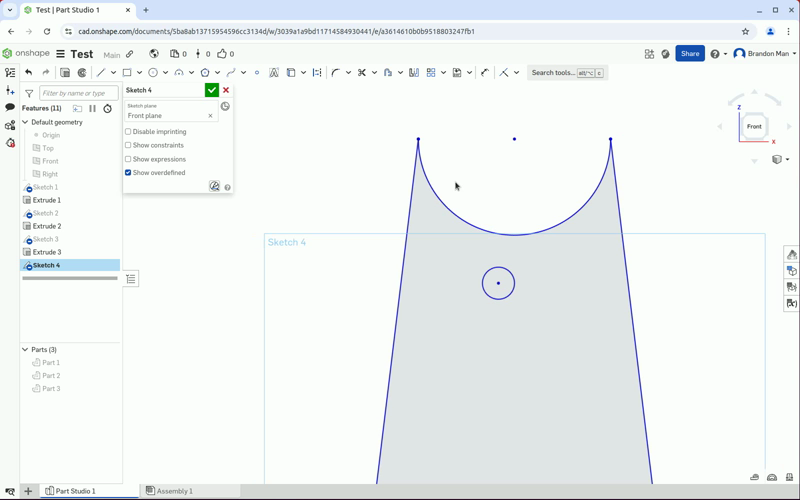
scroll(-6)
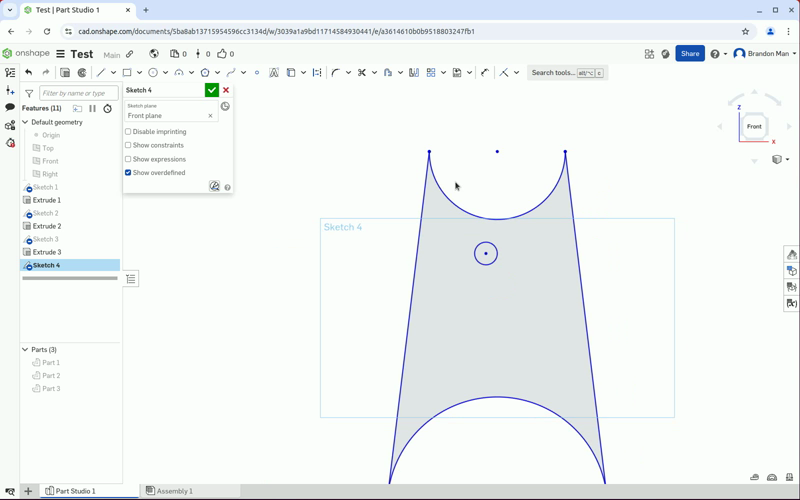
scroll(-6)
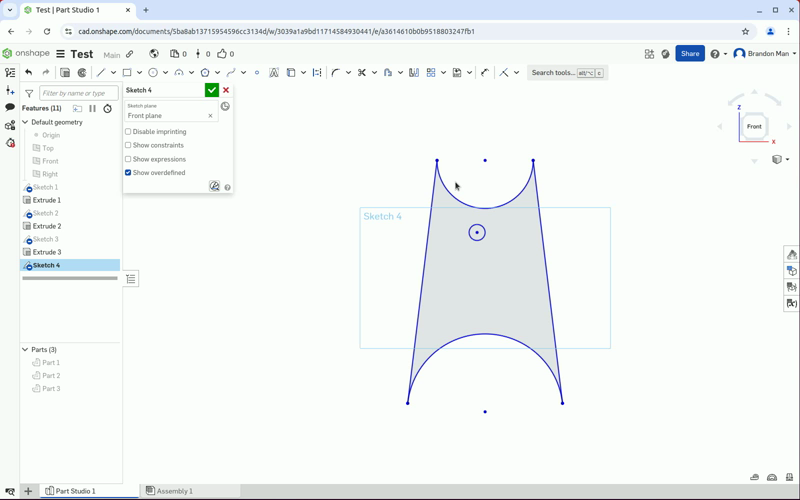
scroll(-6)
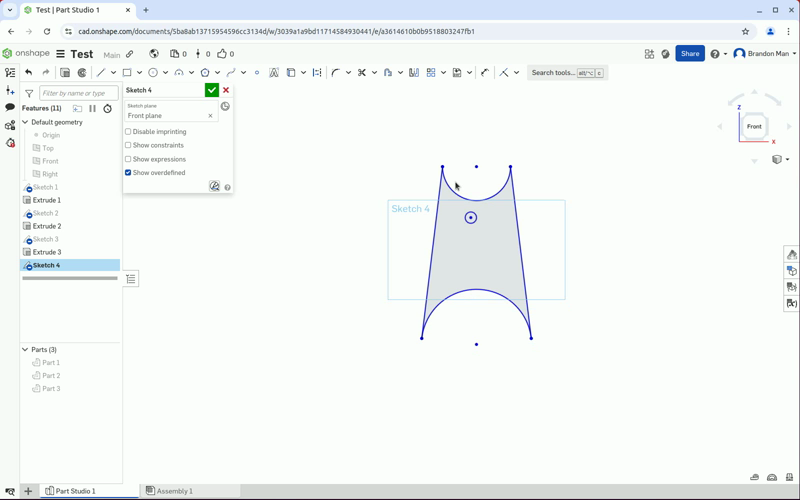
scroll(-6)
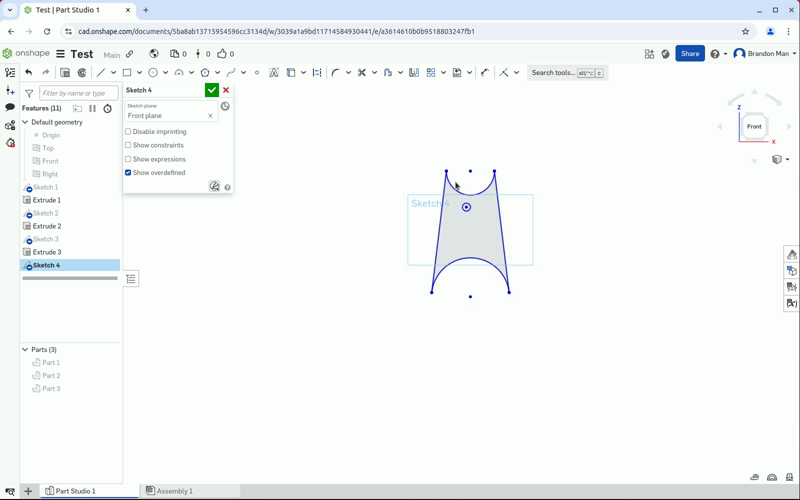
scroll(-6)
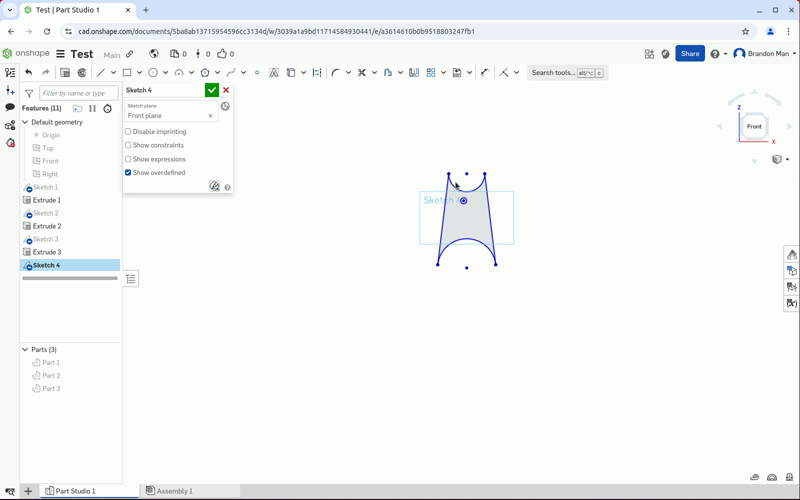
scroll(-6)
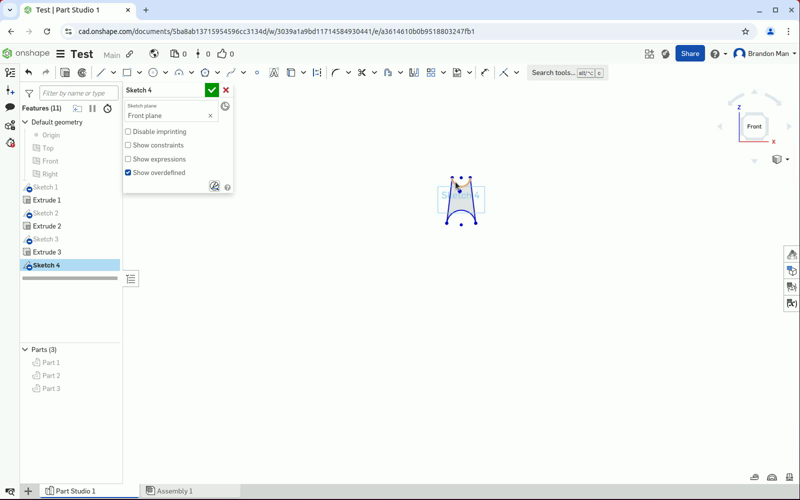
mouse_move(73, 352)
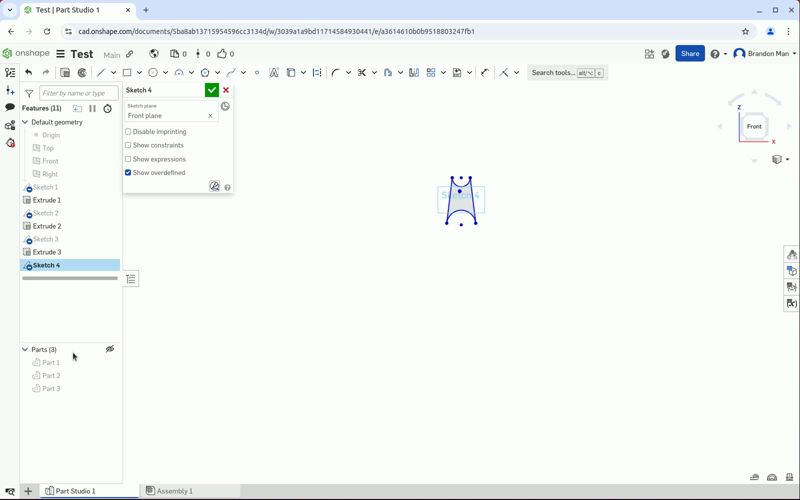
key(shift+y)
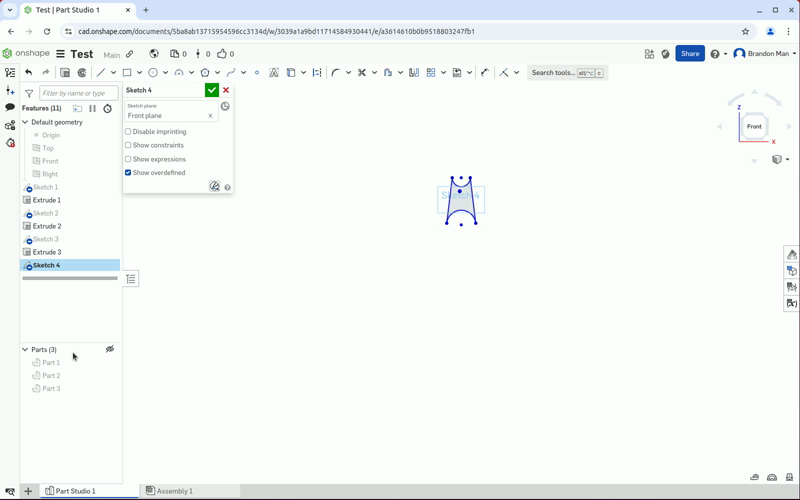
key(shift+e)
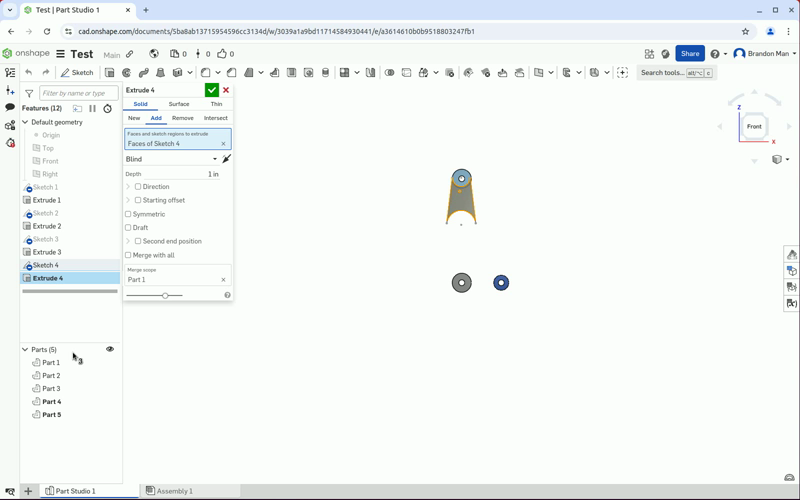
mouse_move(143, 106)
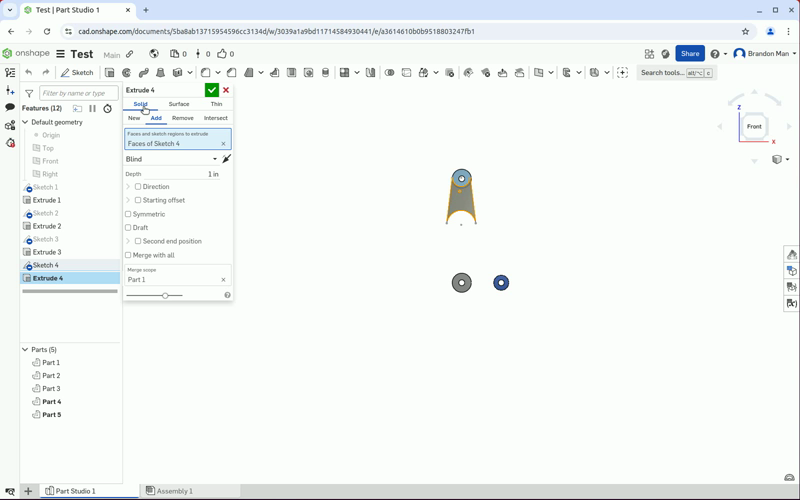
click(143, 106)
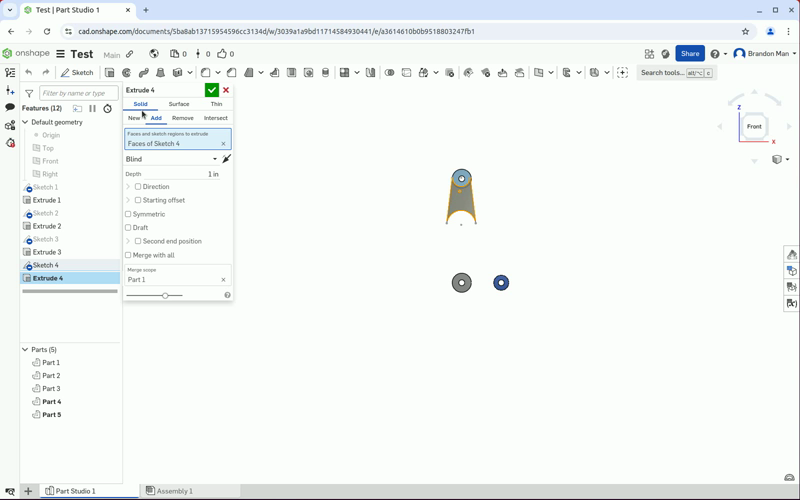
mouse_move(137, 120)
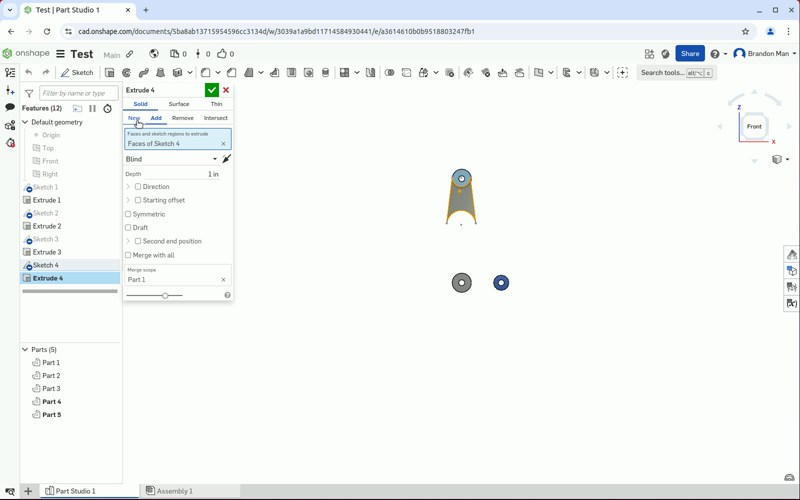
click(137, 120)
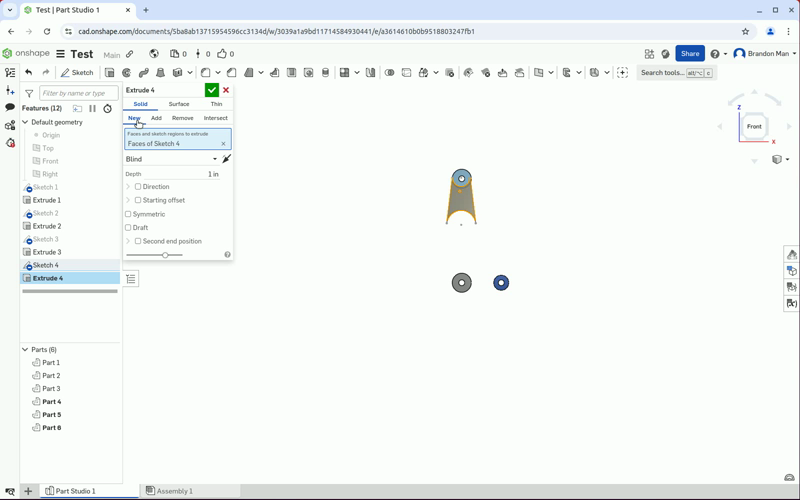
key(tab, 4)
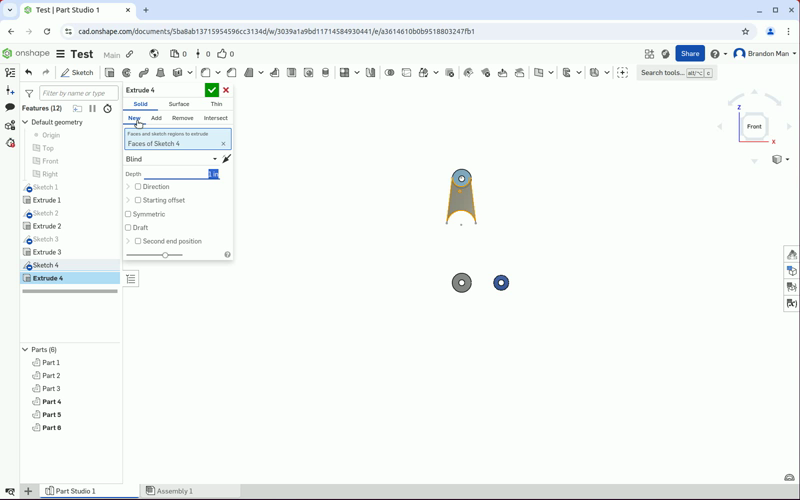
text(0.481)
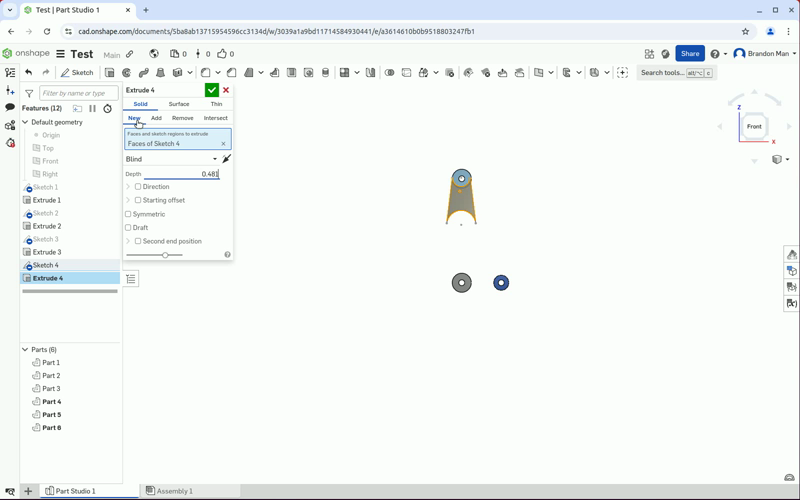
key(enter)
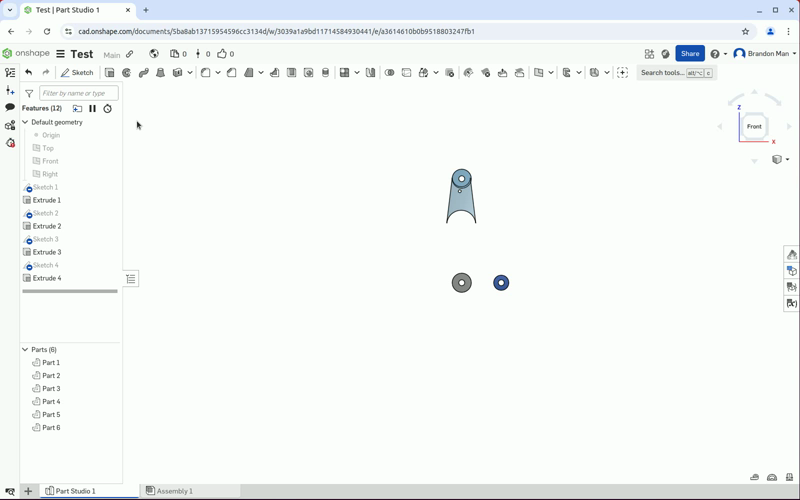
key(shift+h)
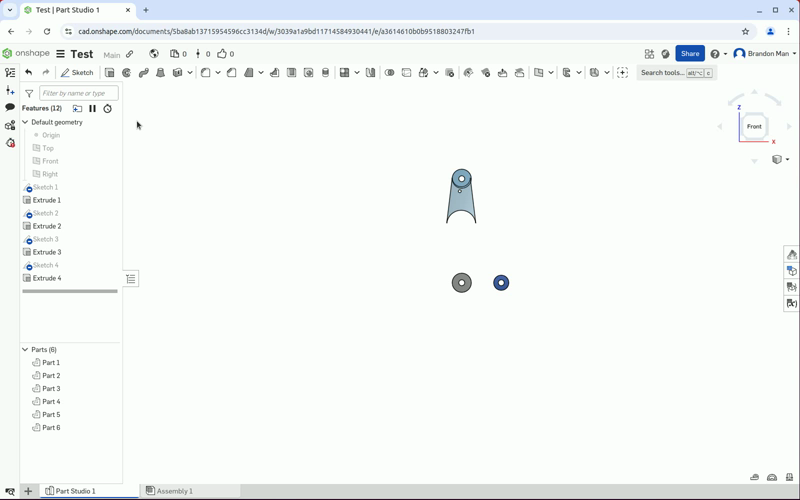
key(shift+h)
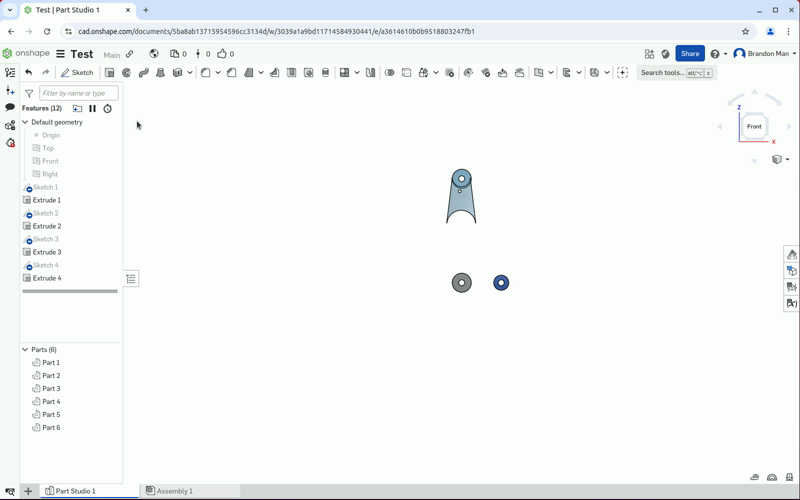
mouse_move(73, 189)
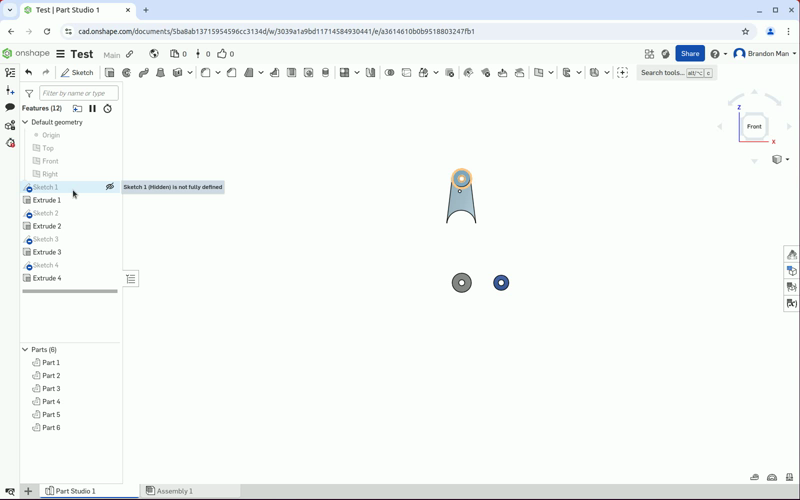
click(73, 189)
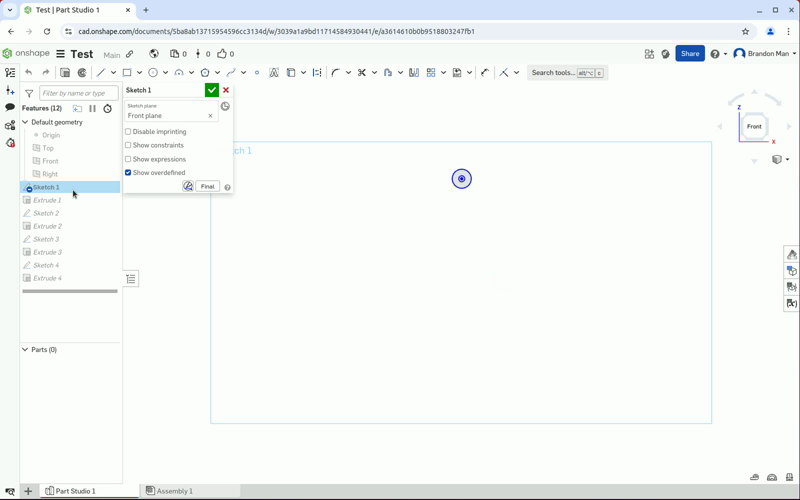
mouse_move(229, 92)
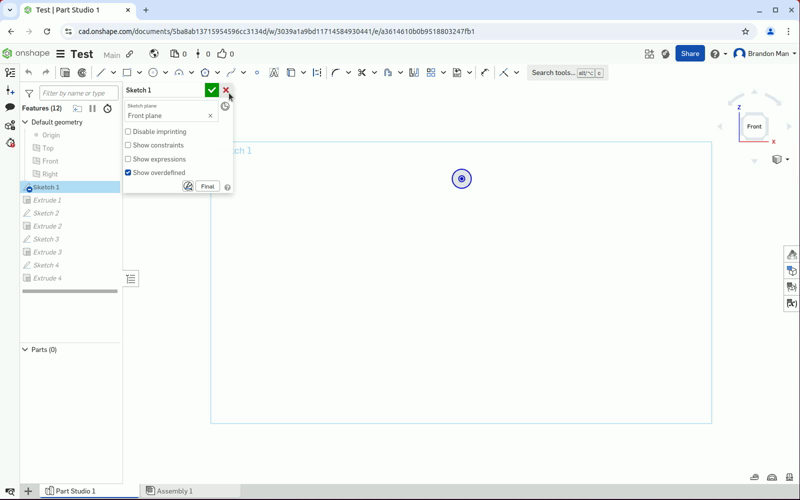
click(229, 92)
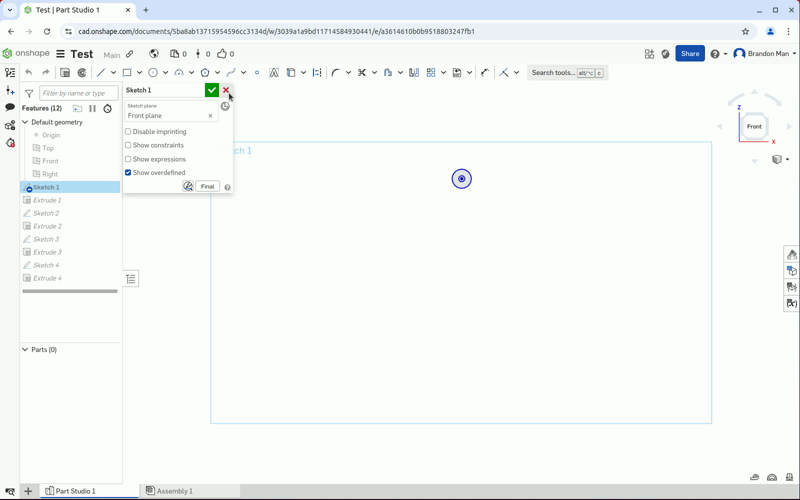
key(shift+s)
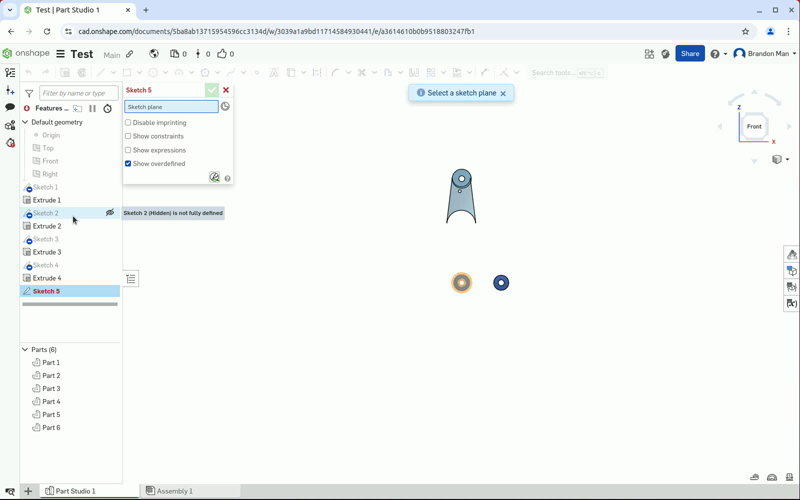
scroll(3)
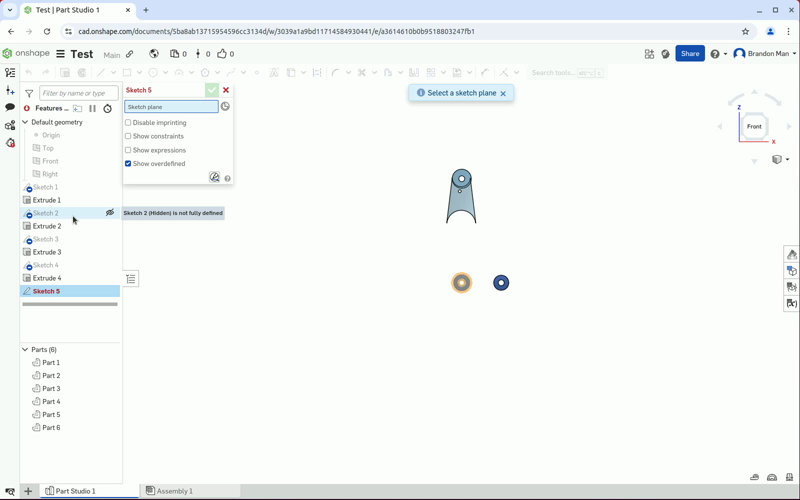
mouse_move(73, 163)
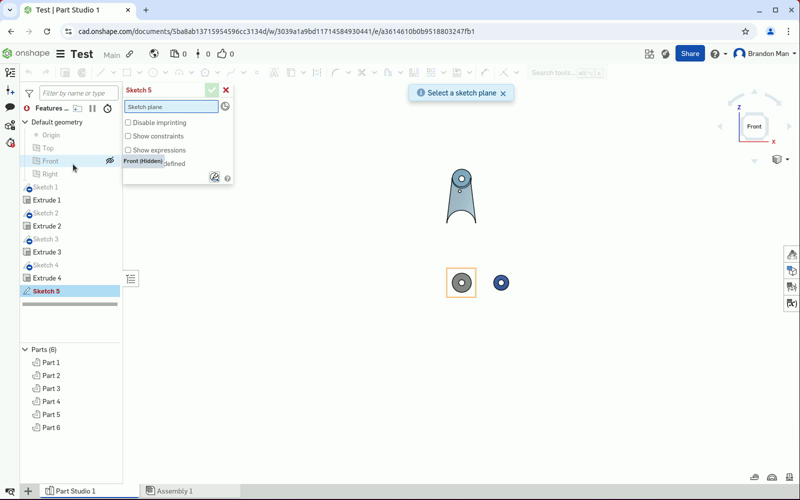
click(73, 163)
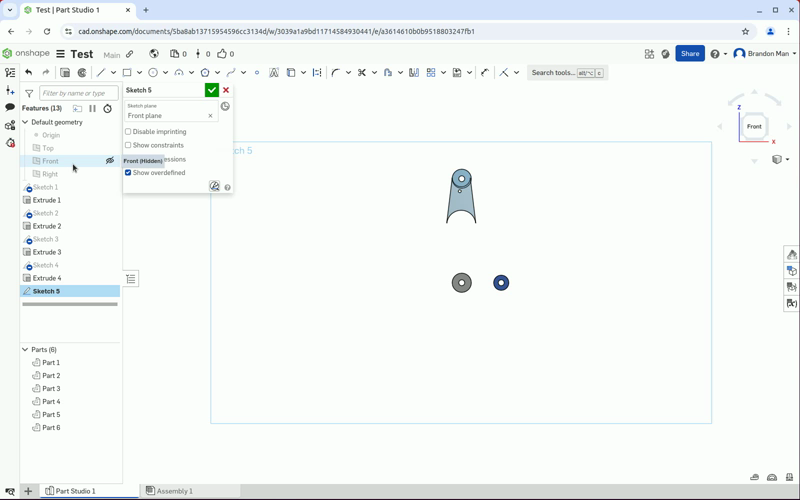
mouse_move(73, 352)
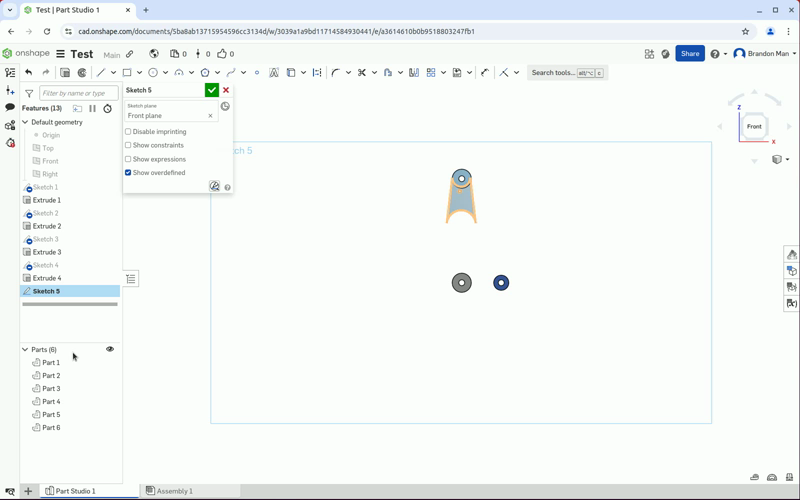
key(y)
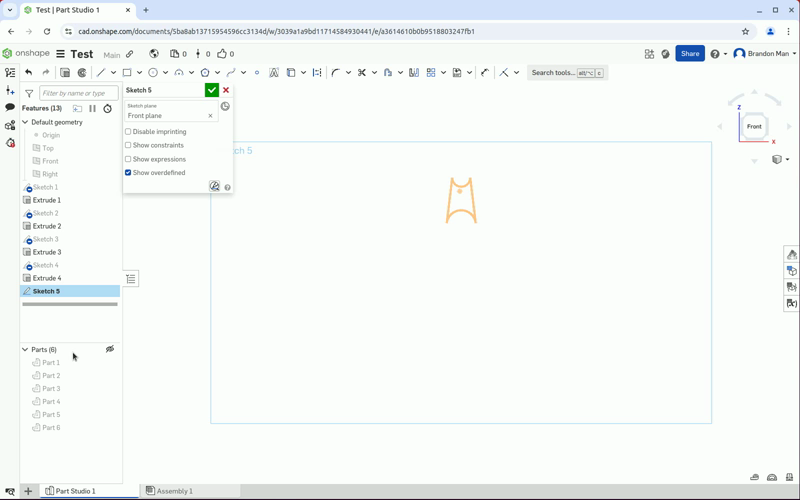
key(c)
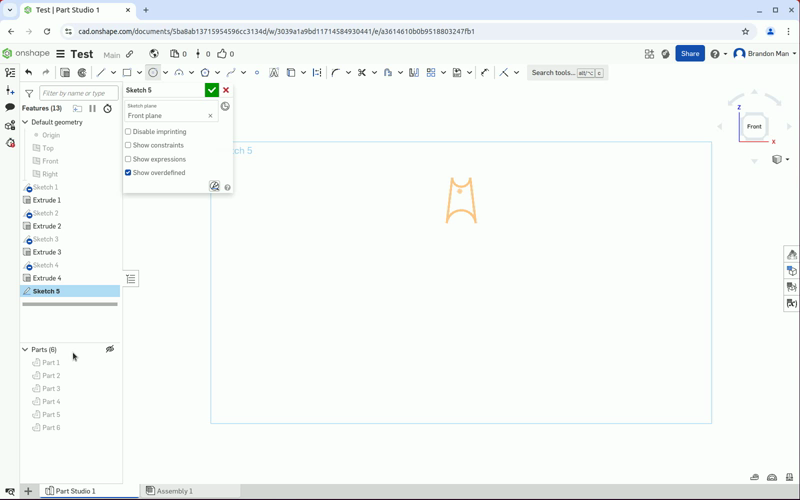
key_down(shift)
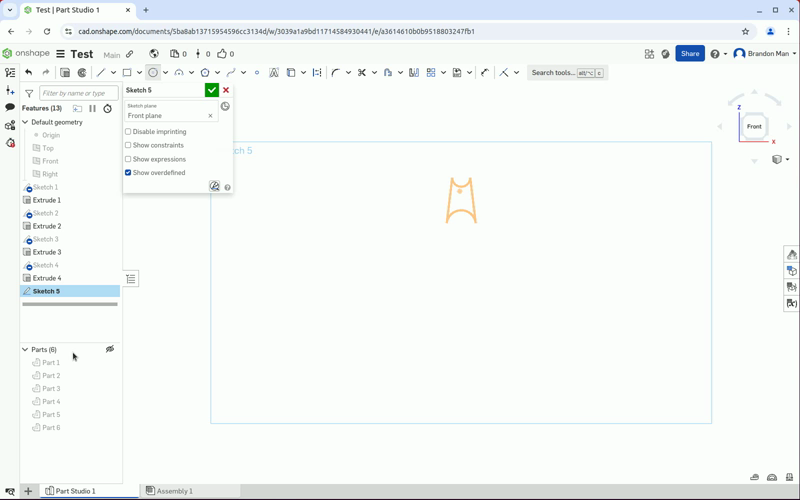
mouse_move(461, 225)
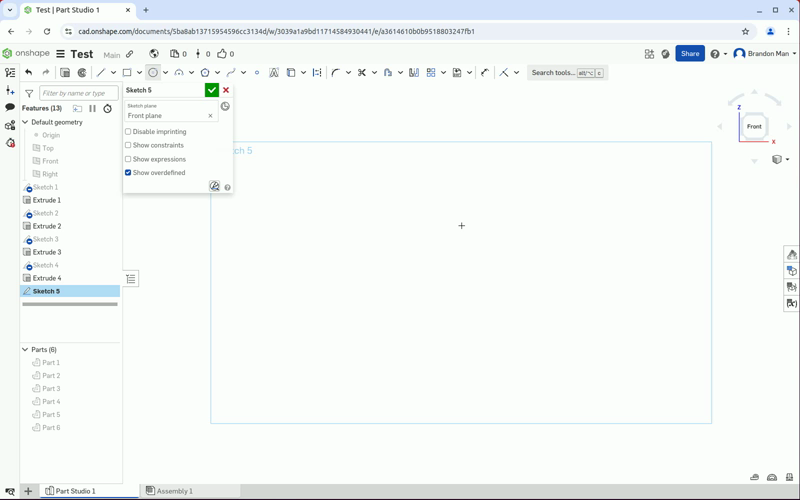
click(461, 225)
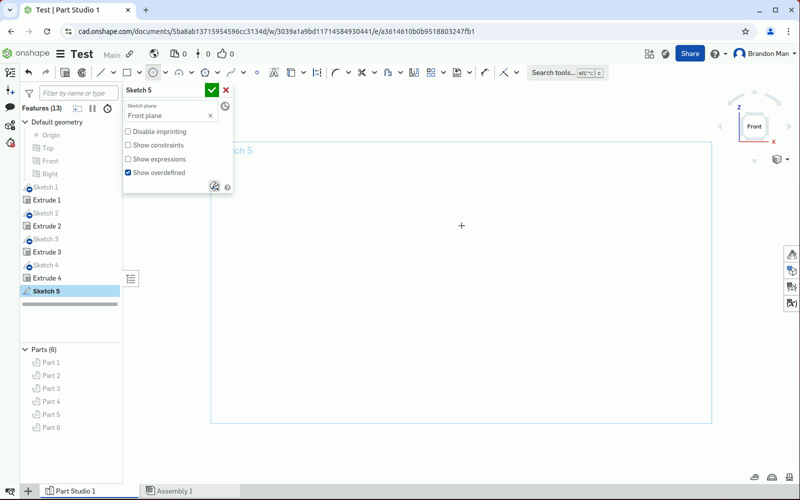
key_up(shift)
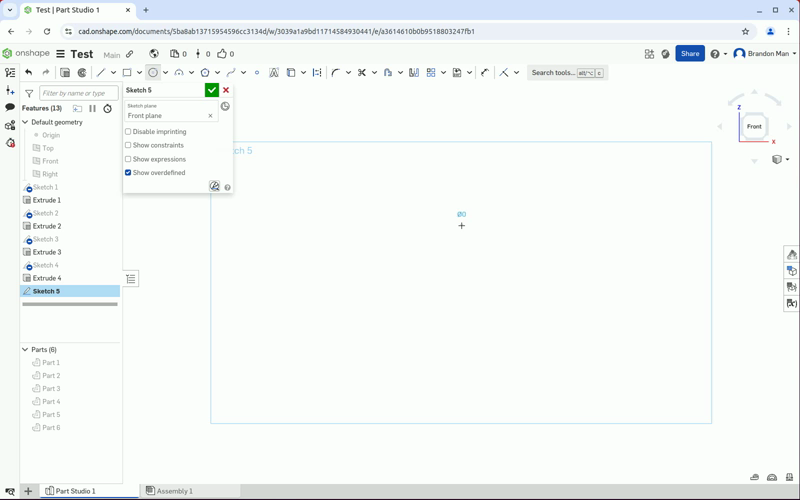
mouse_move(477, 225)
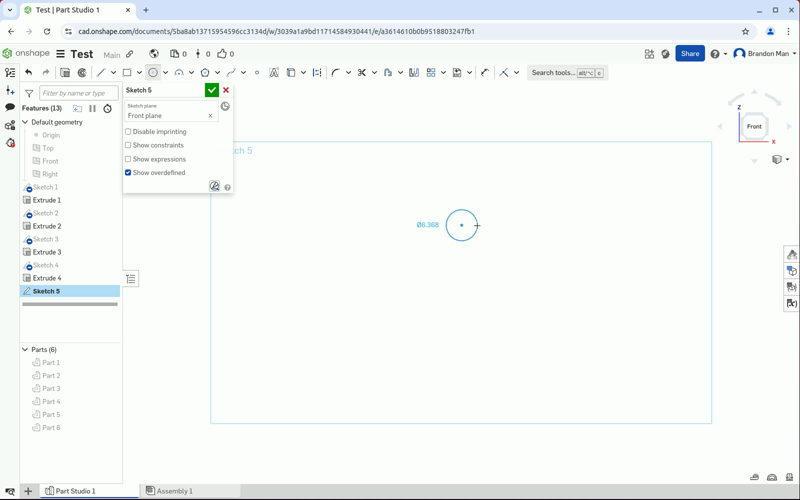
click(477, 225)
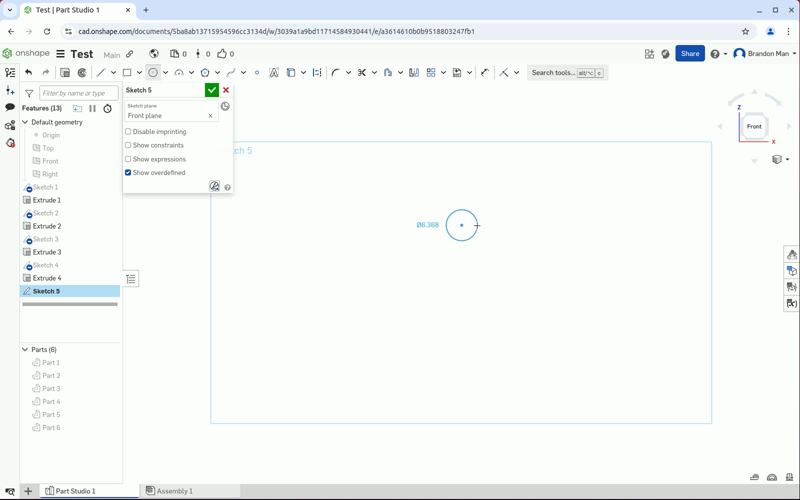
key(esc)
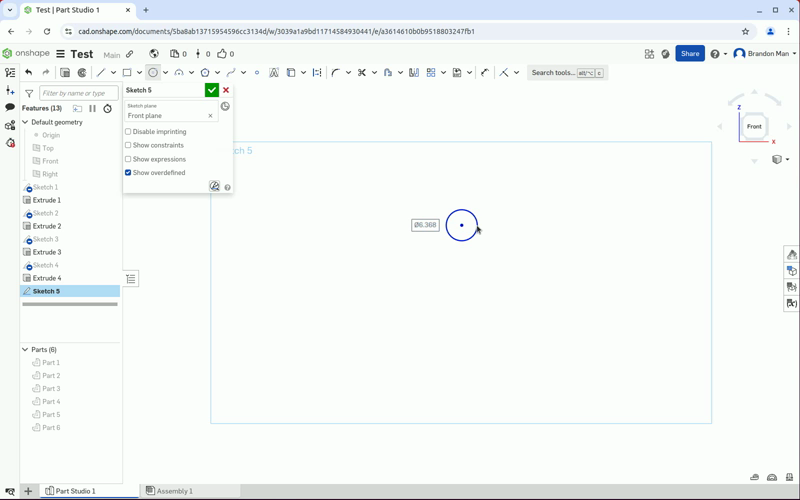
key(c)
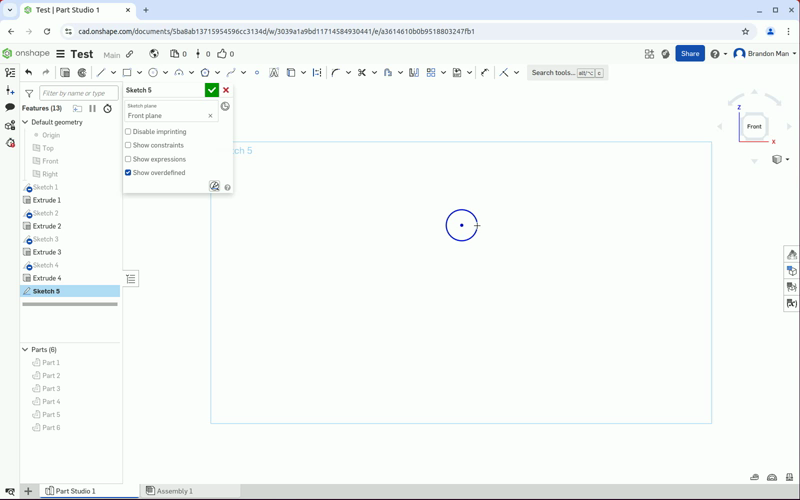
key_down(shift)
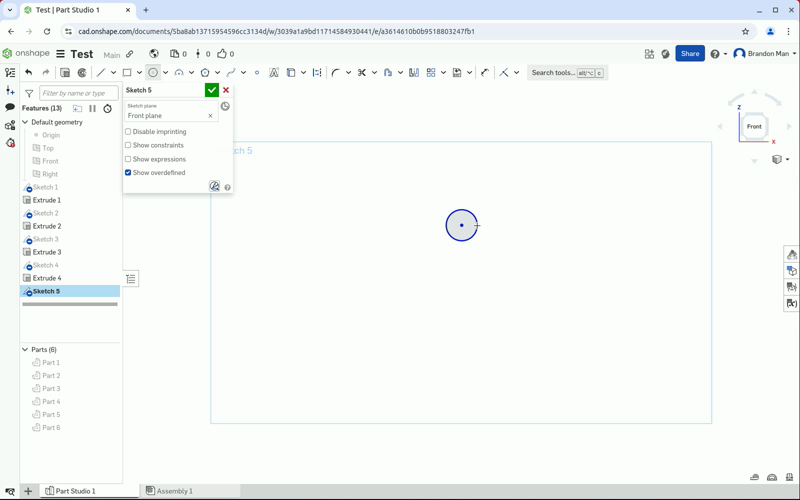
mouse_move(461, 225)
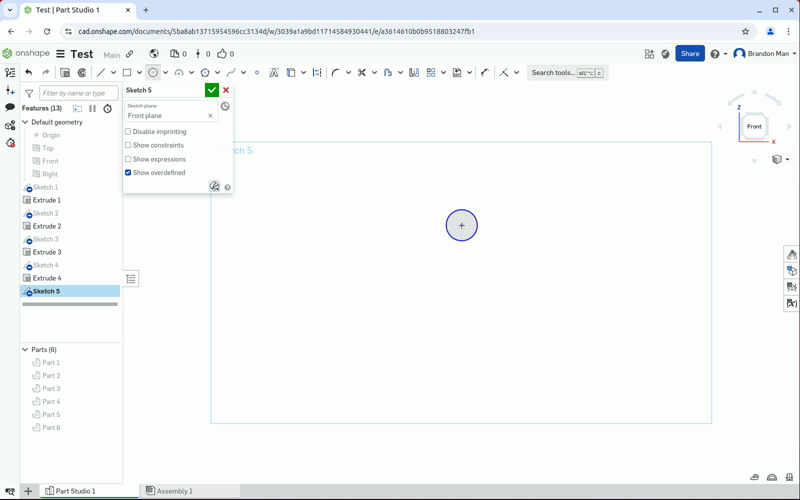
click(461, 225)
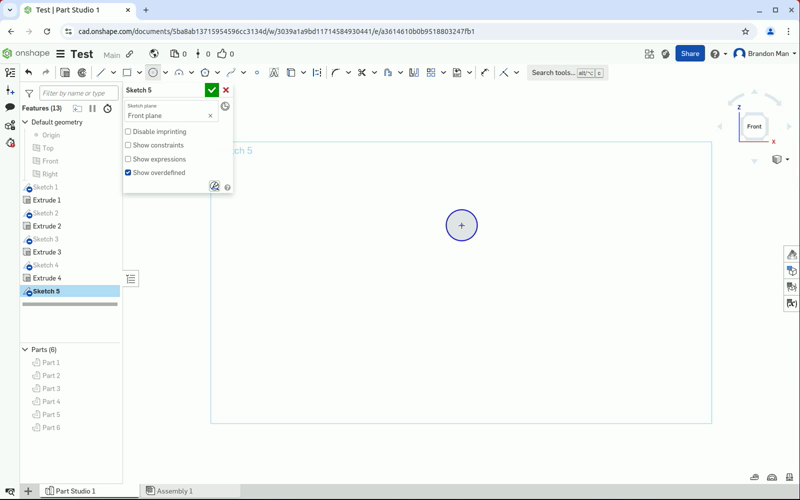
key_up(shift)
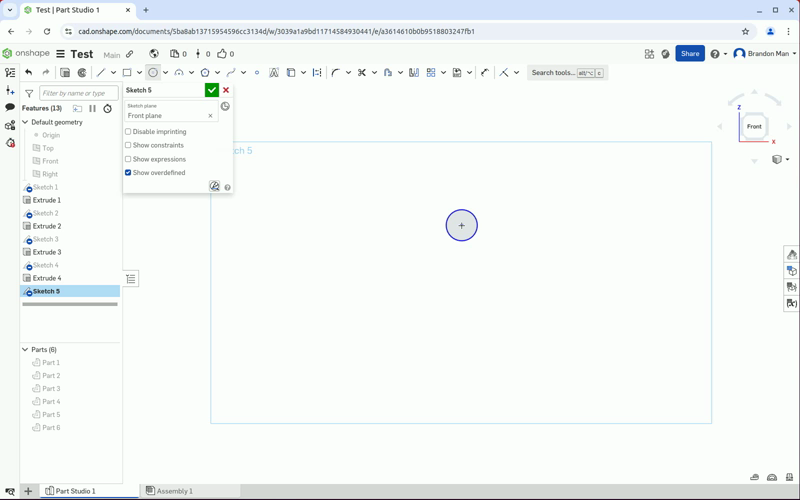
mouse_move(465, 225)
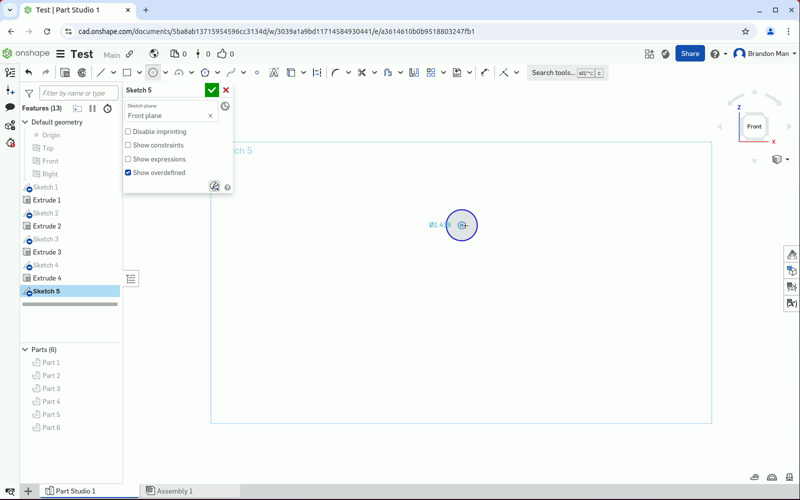
scroll(6)
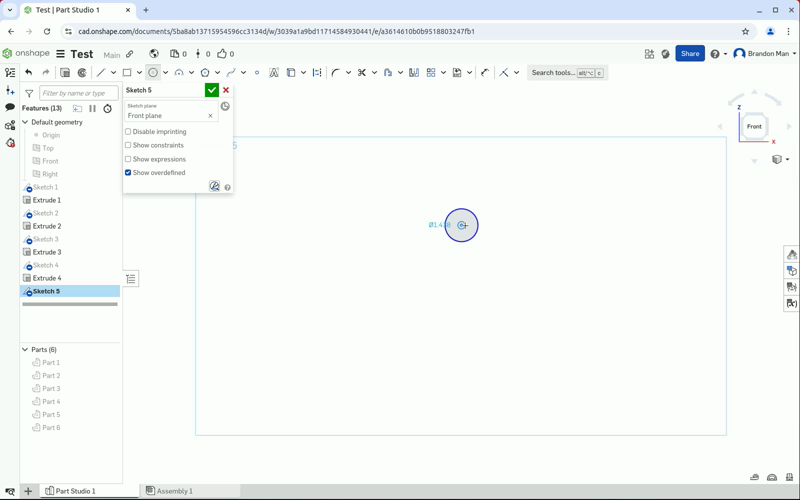
scroll(6)
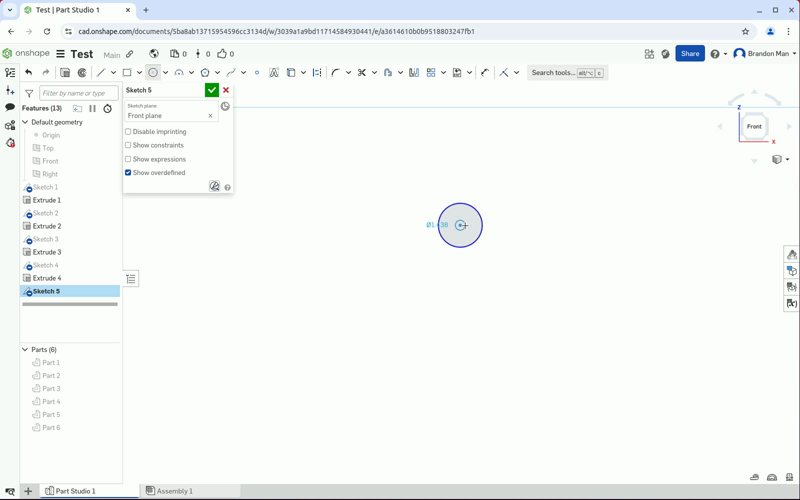
scroll(6)
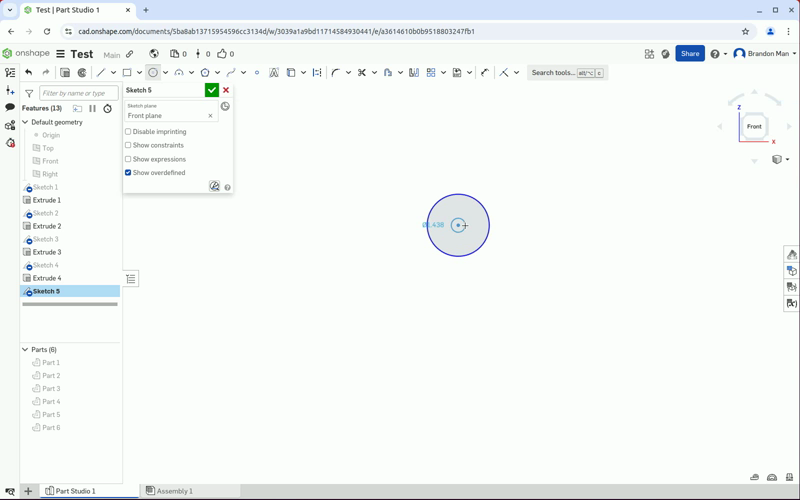
scroll(6)
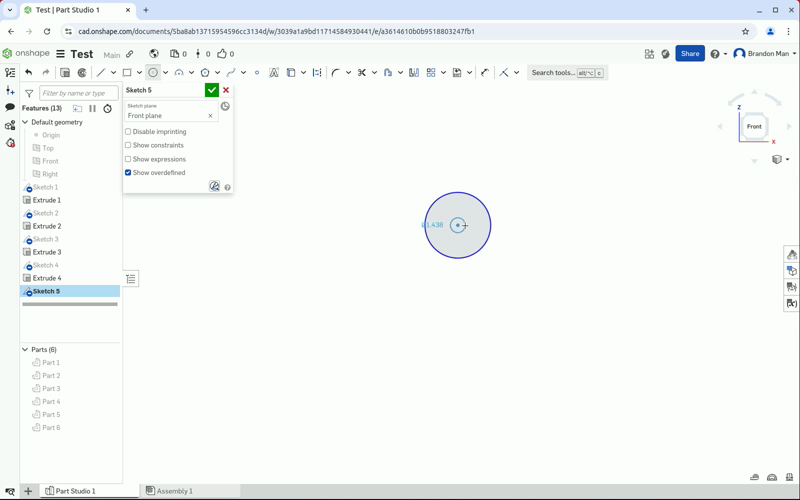
scroll(6)
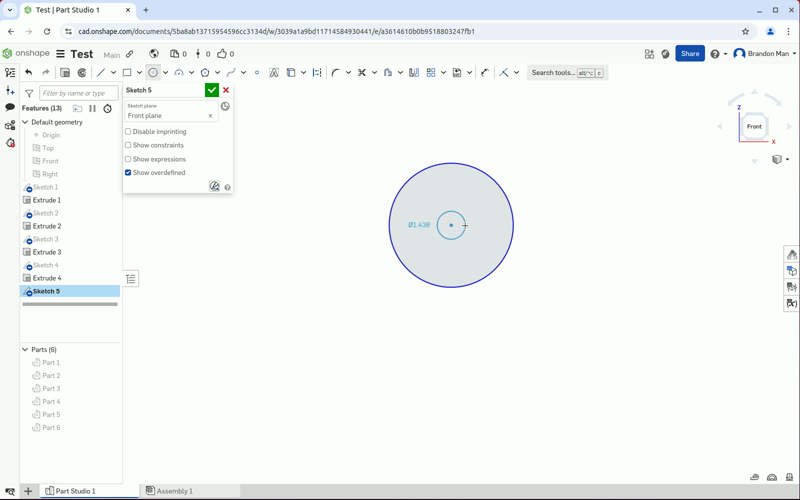
scroll(6)
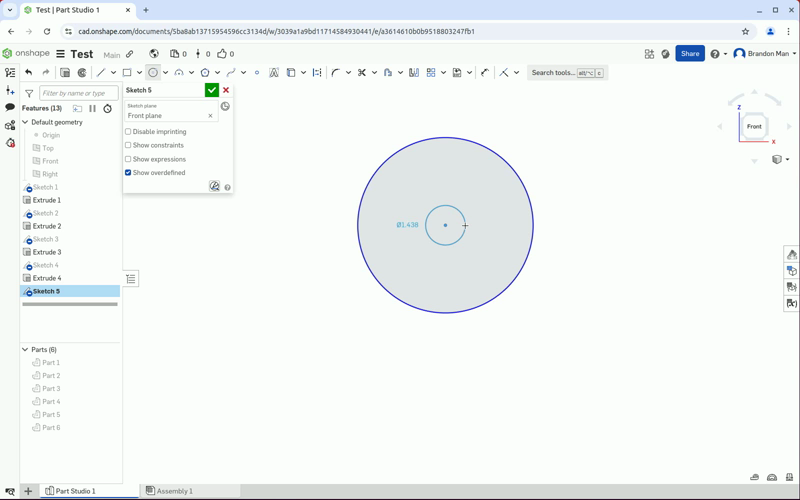
scroll(6)
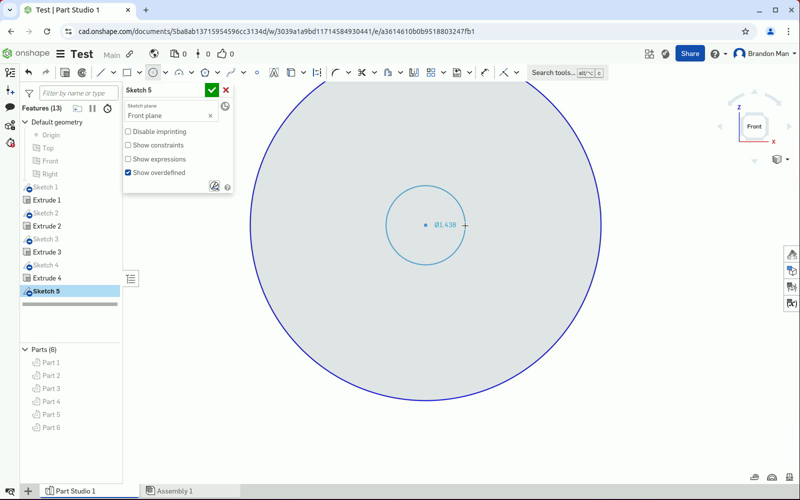
click(465, 225)
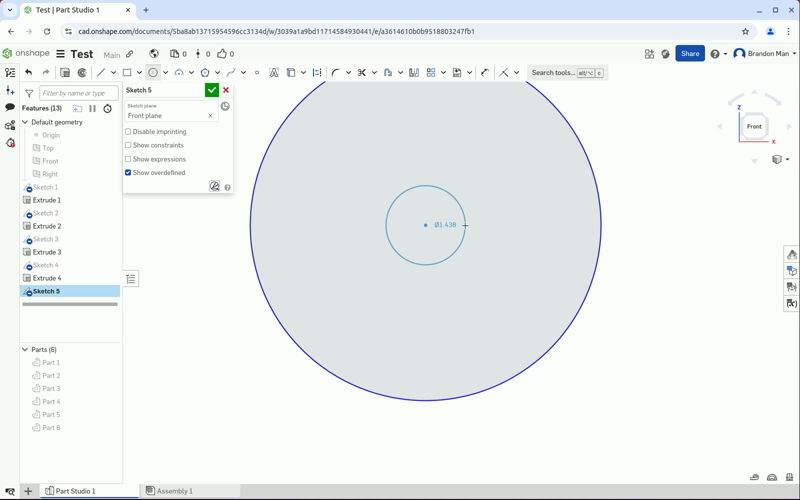
scroll(-6)
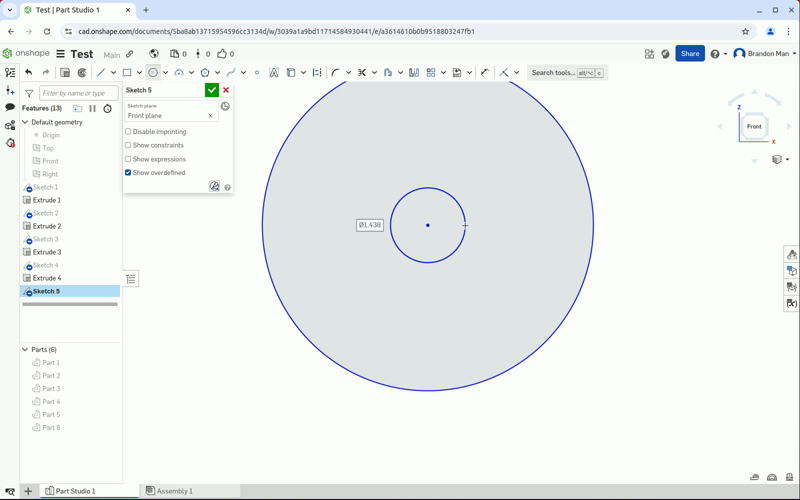
scroll(-6)
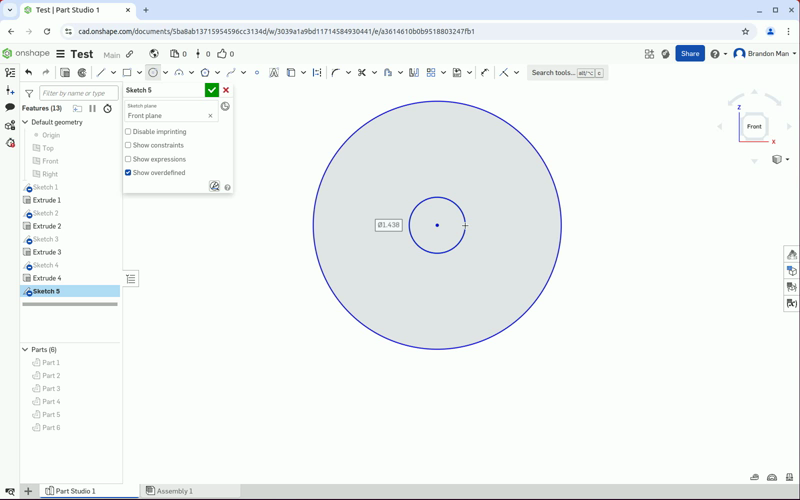
scroll(-6)
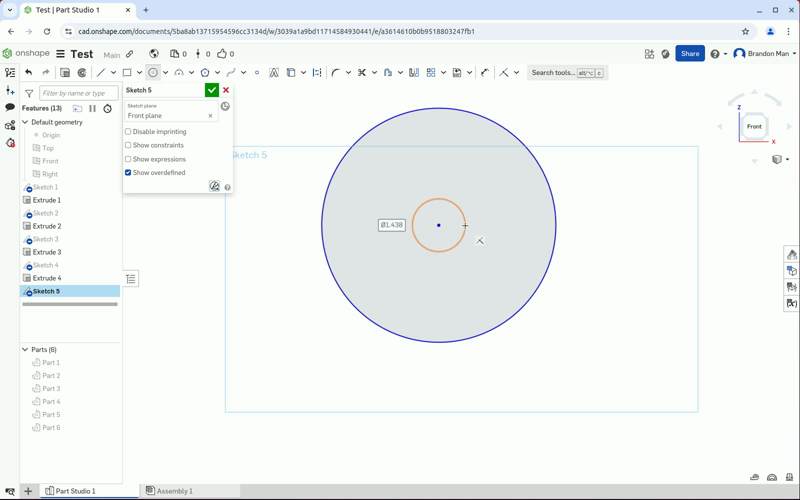
scroll(-6)
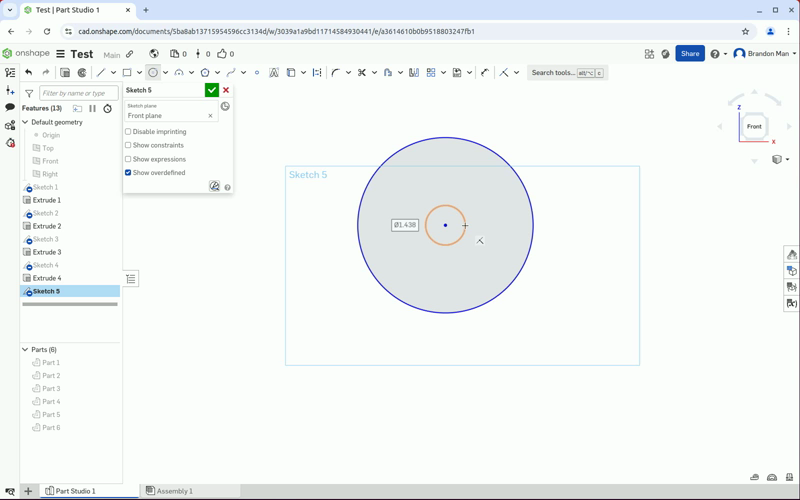
scroll(-6)
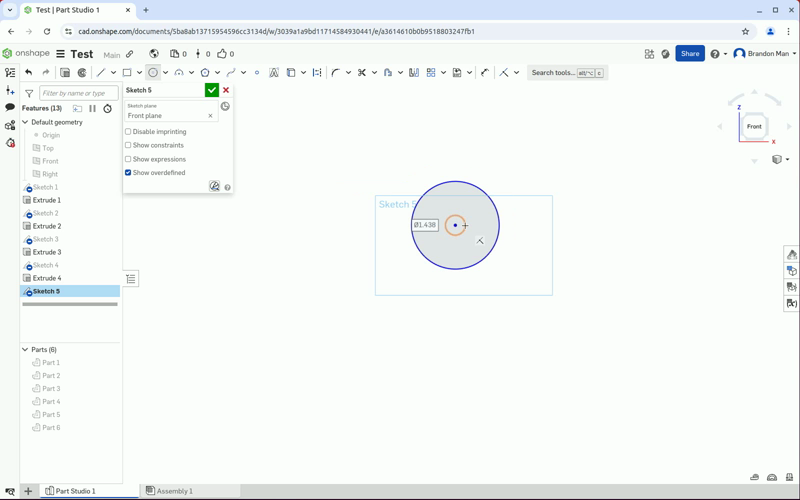
scroll(-6)
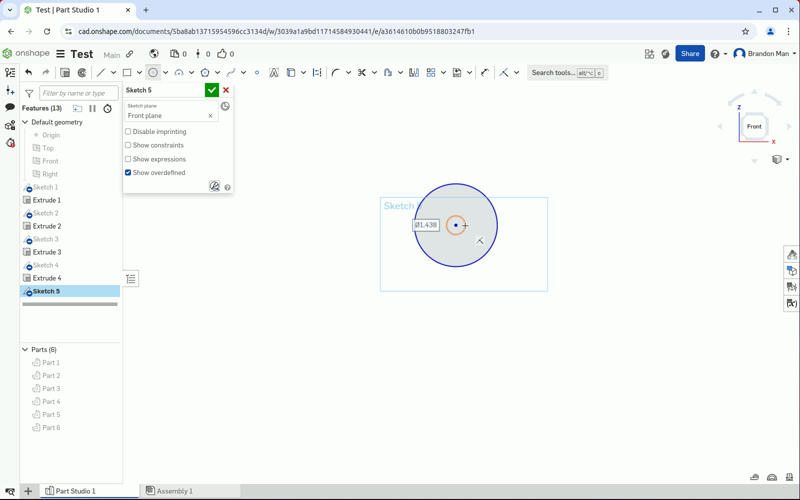
scroll(-6)
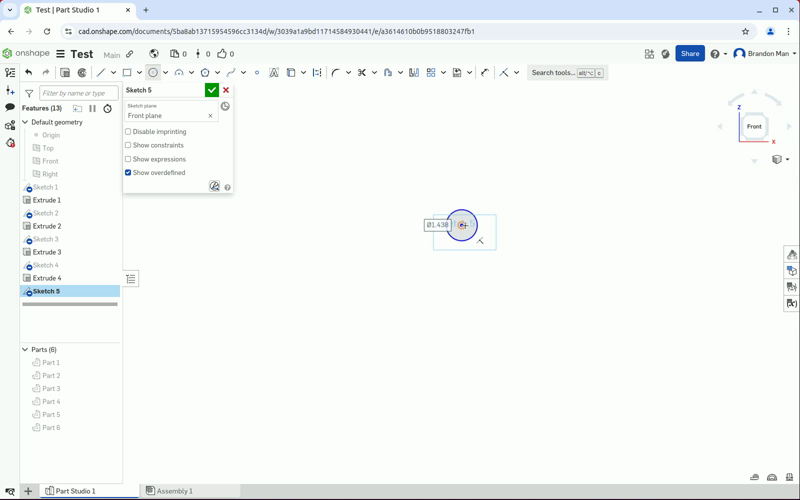
key(esc)
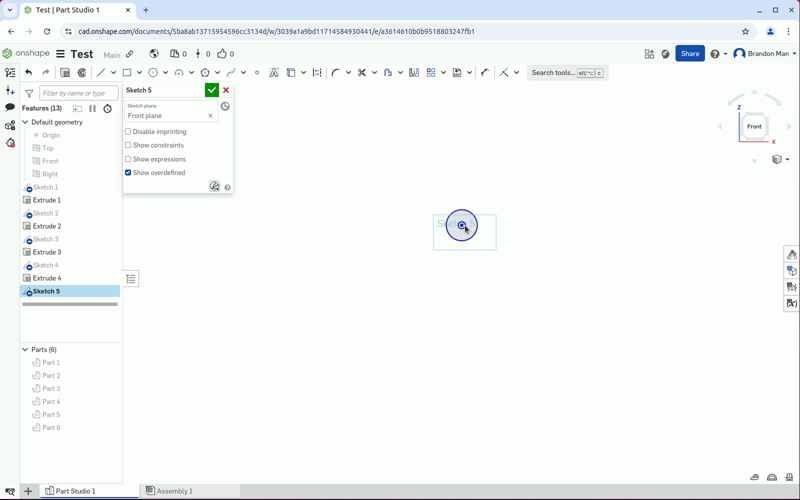
mouse_move(468, 219)
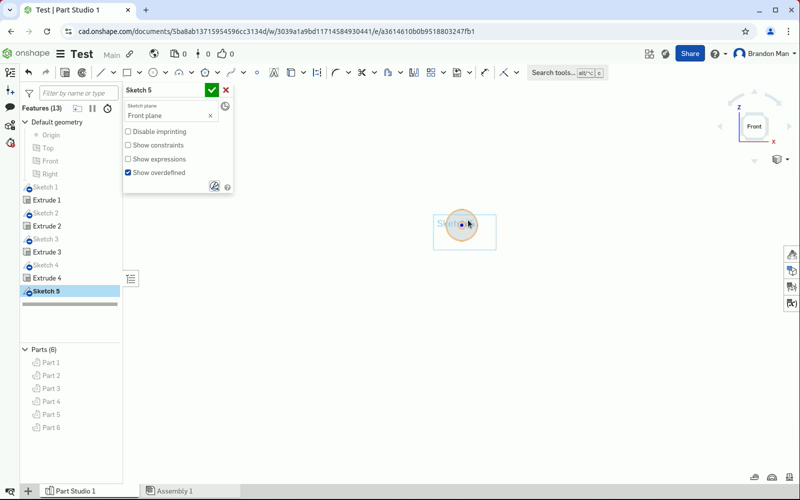
scroll(6)
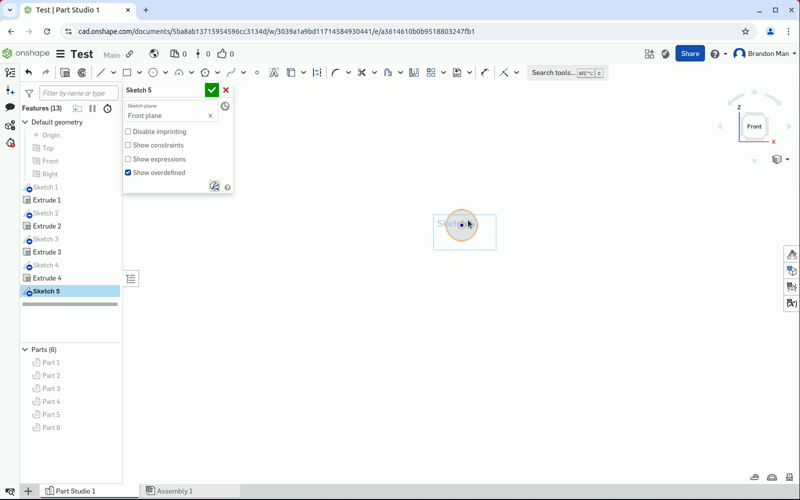
scroll(6)
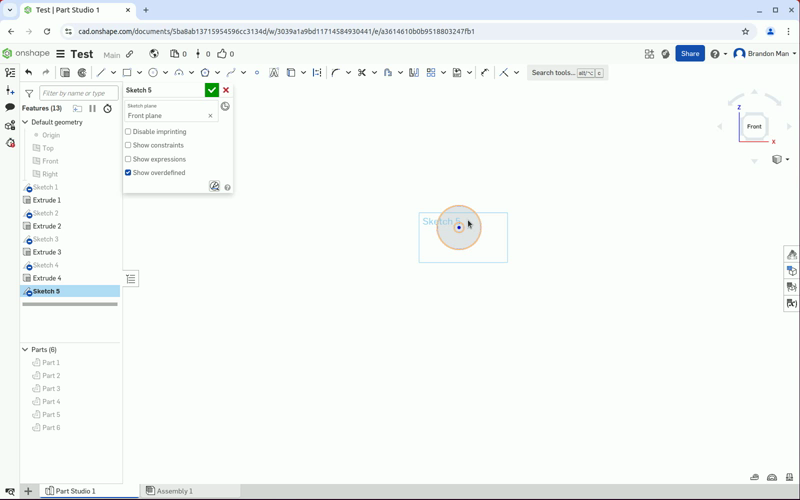
scroll(6)
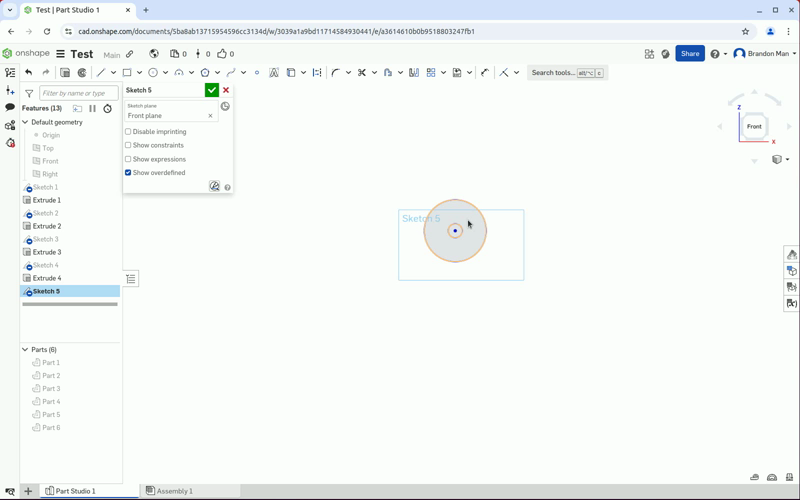
scroll(6)
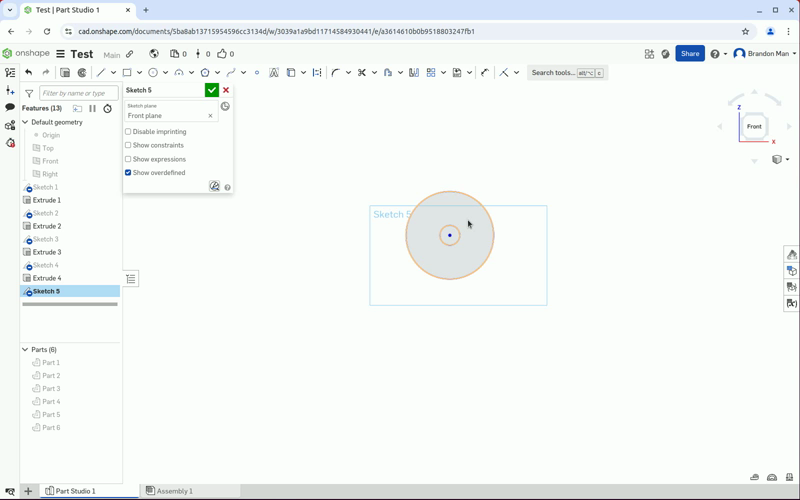
scroll(6)
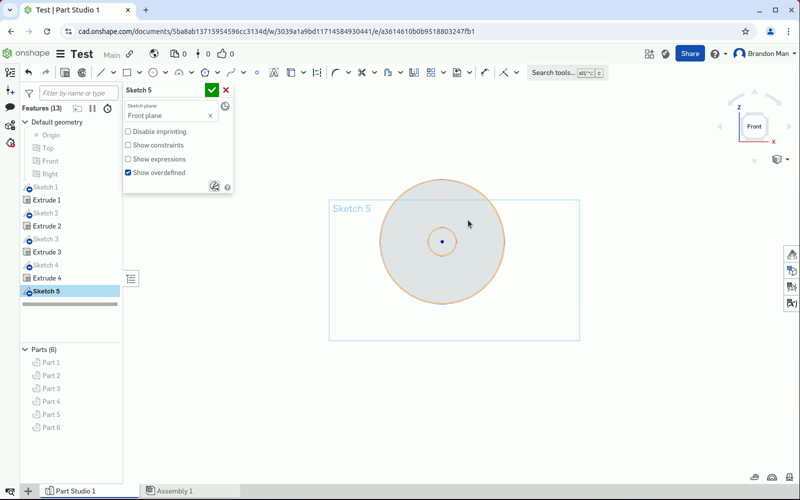
scroll(6)
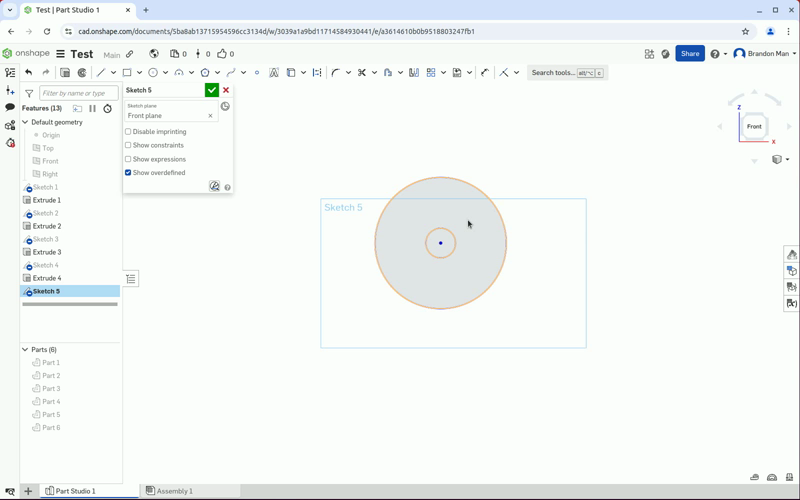
scroll(6)
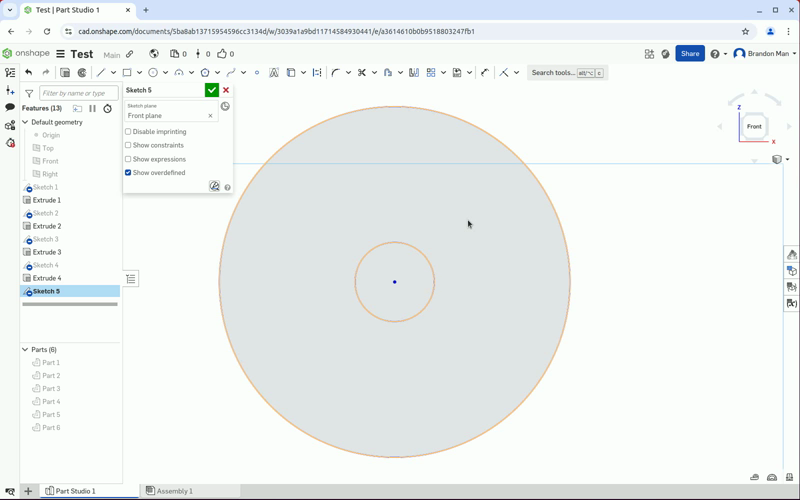
click(468, 219)
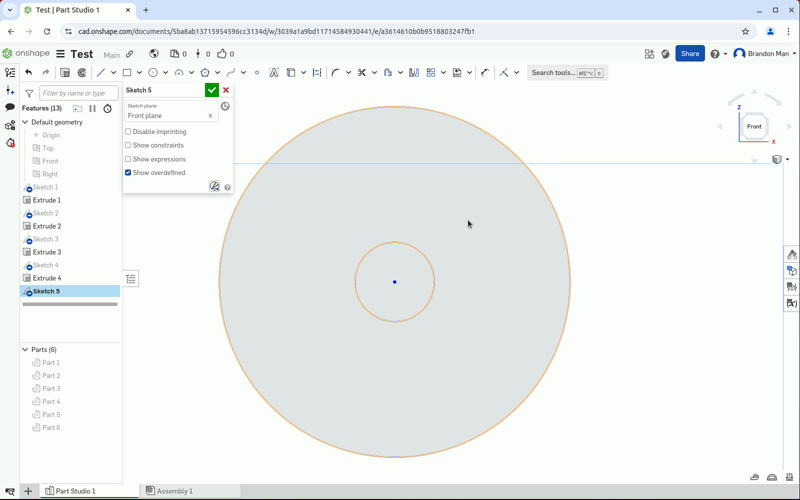
scroll(-6)
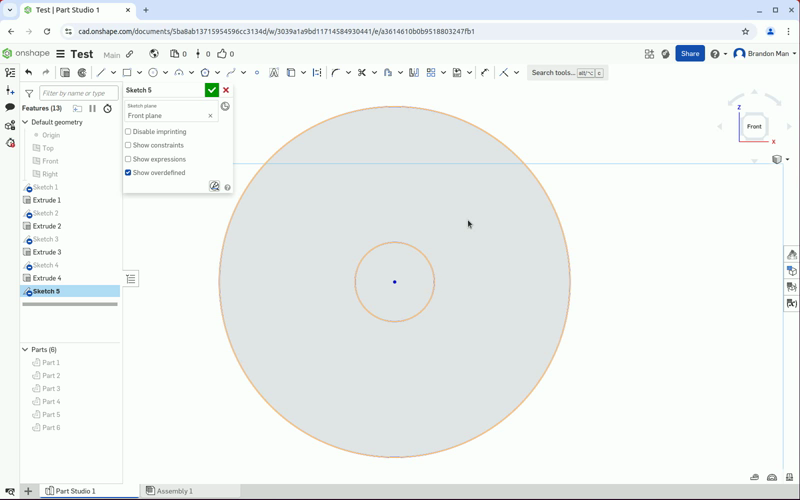
scroll(-6)
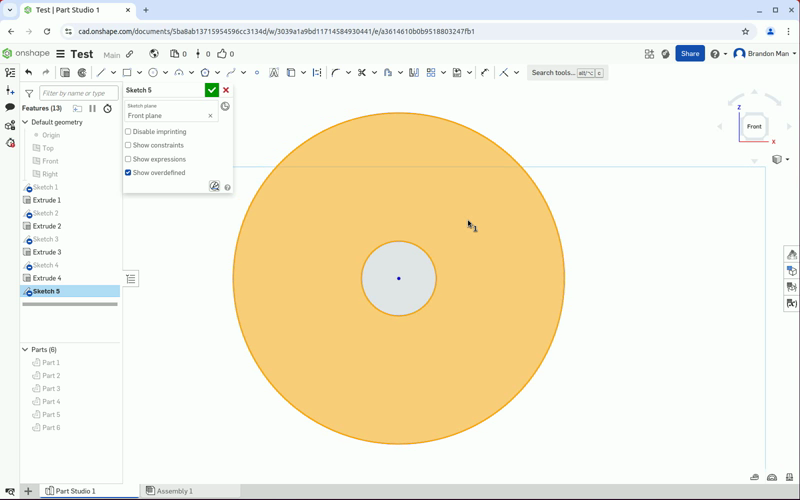
scroll(-6)
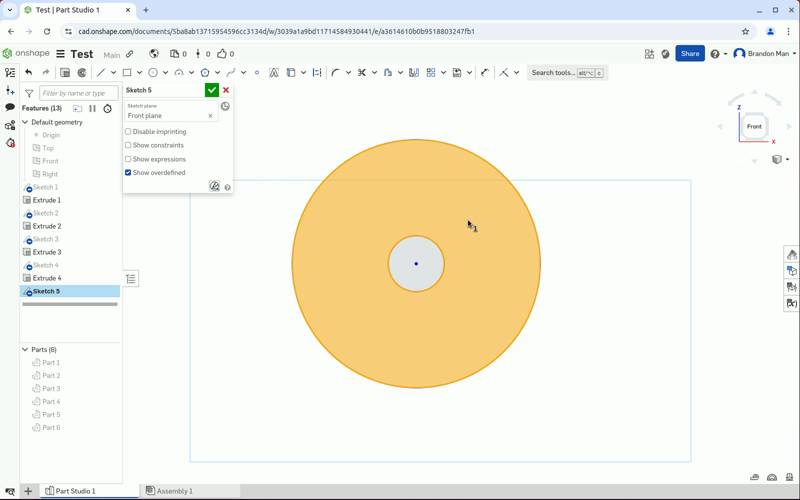
scroll(-6)
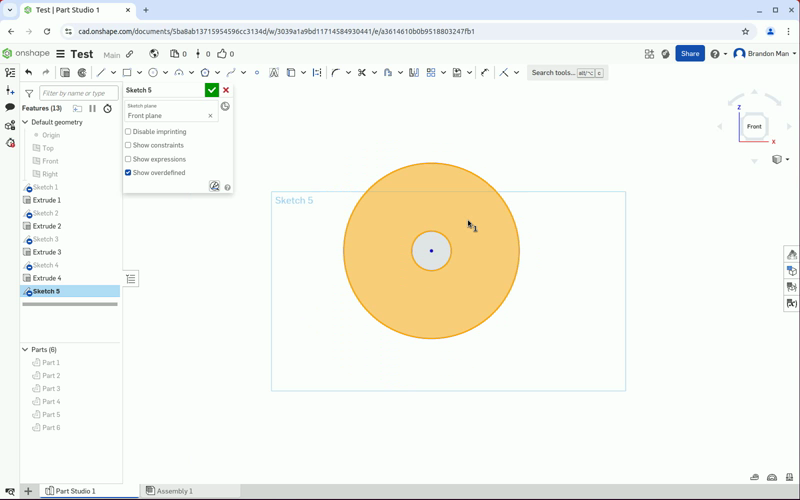
scroll(-6)
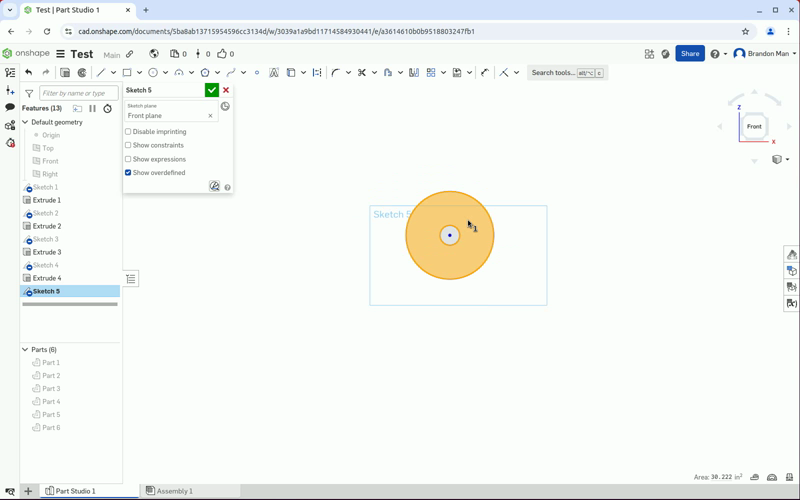
scroll(-6)
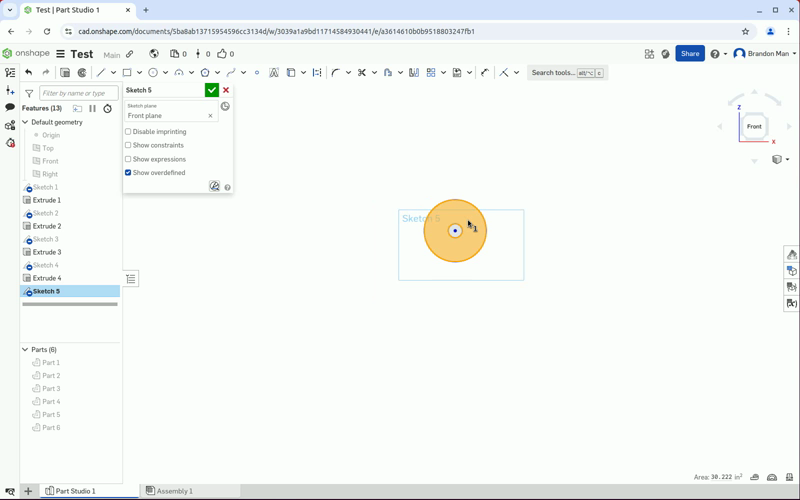
scroll(-6)
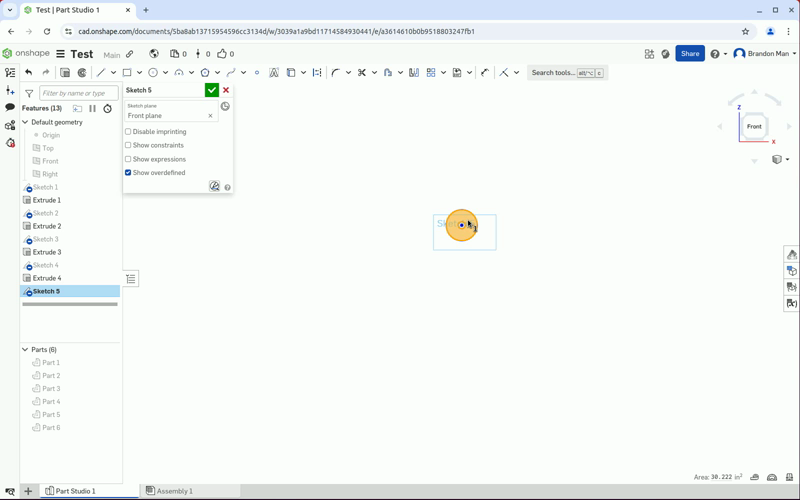
mouse_move(73, 352)
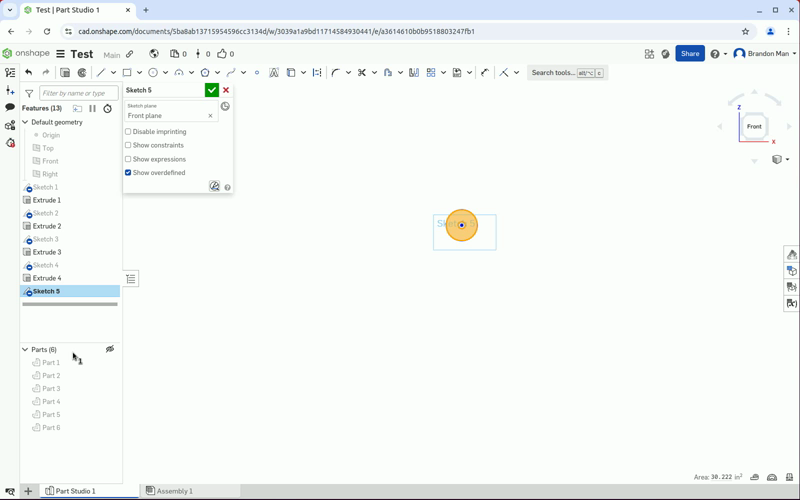
key(shift+y)
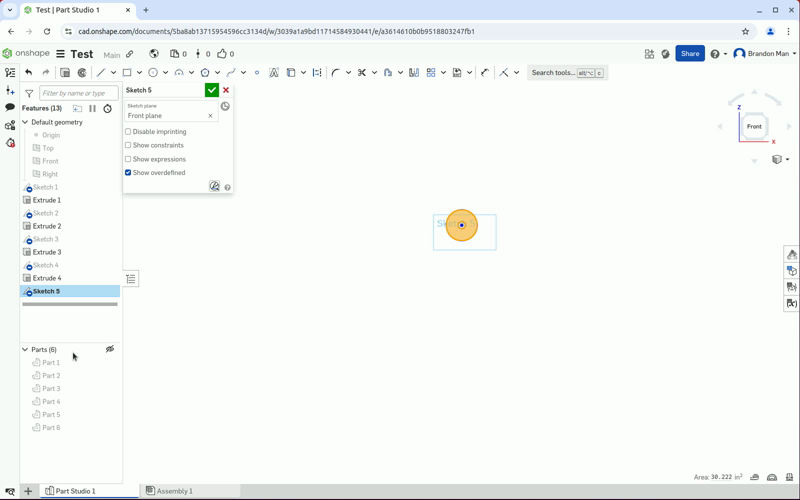
key(shift+e)
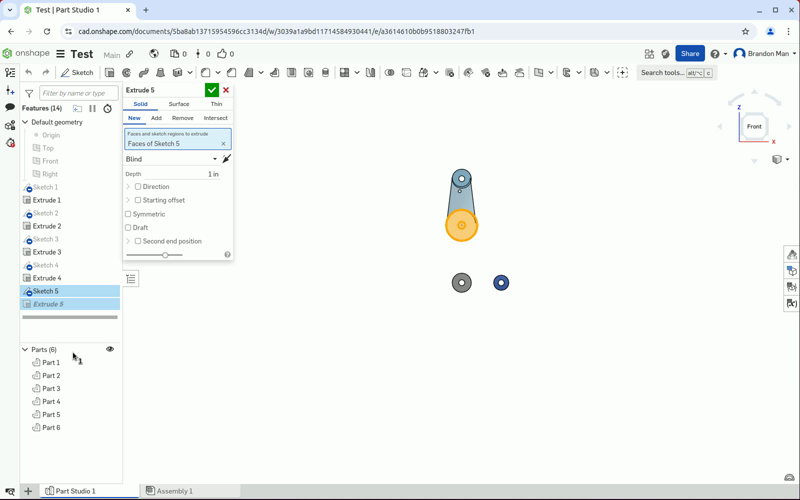
mouse_move(143, 106)
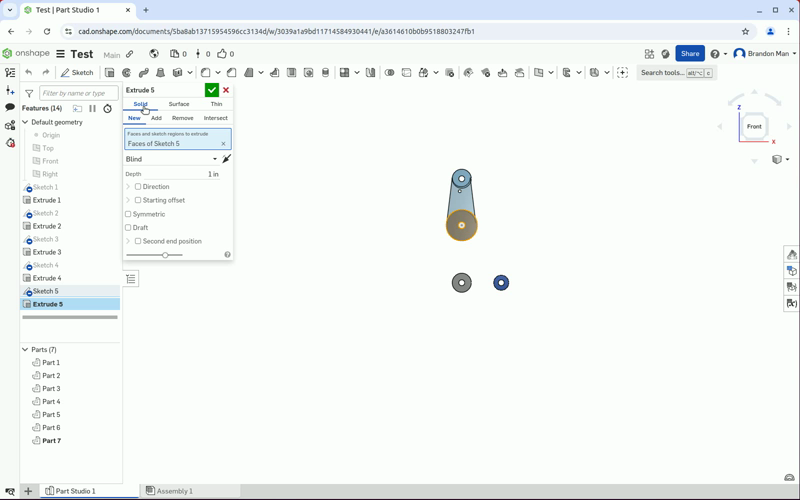
click(143, 106)
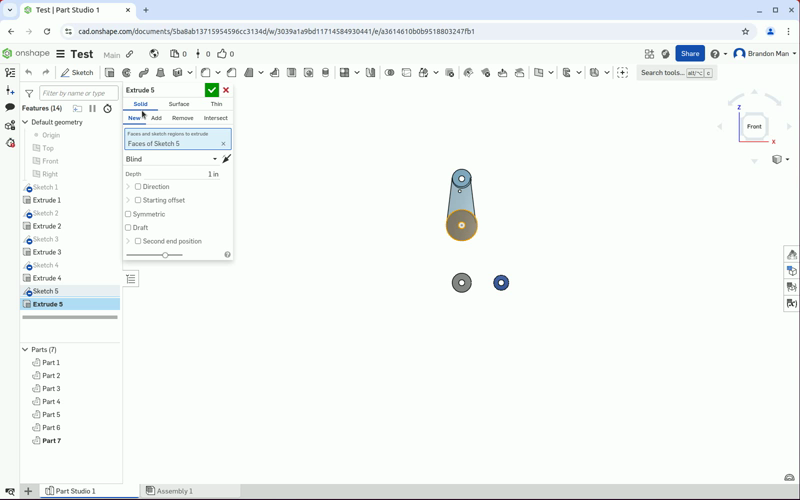
mouse_move(137, 120)
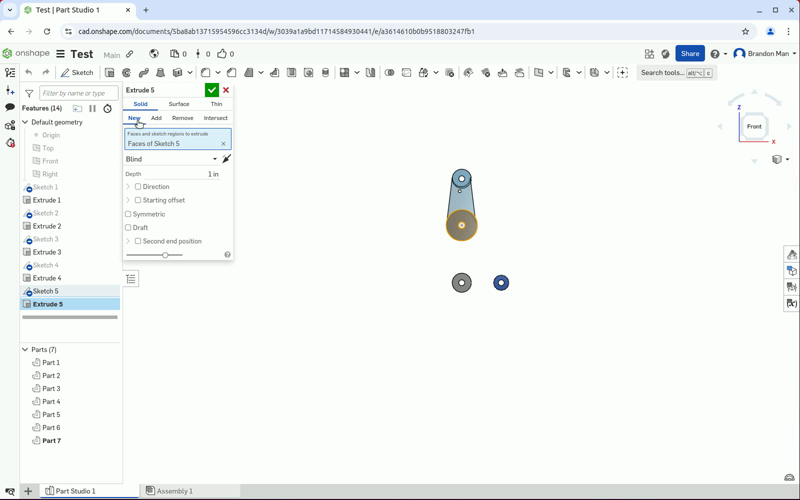
click(137, 120)
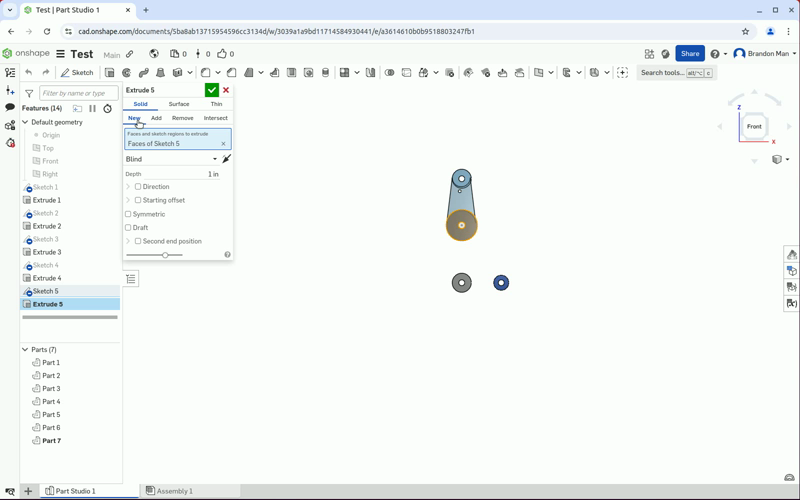
key(tab, 4)
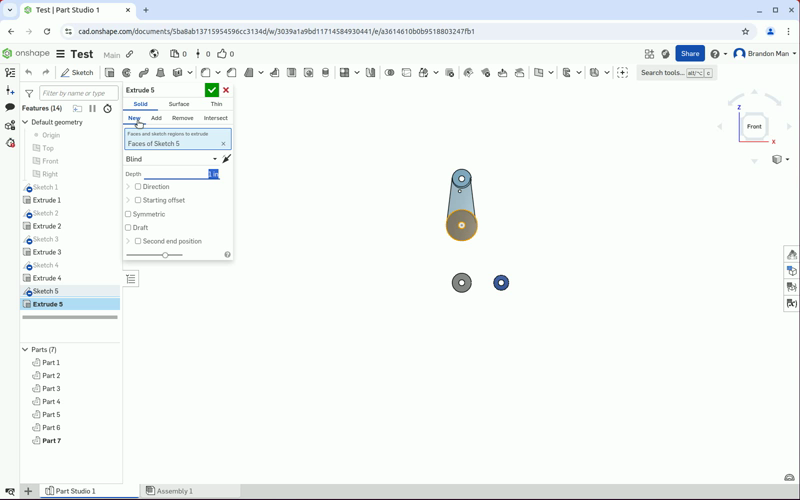
text(0.481)
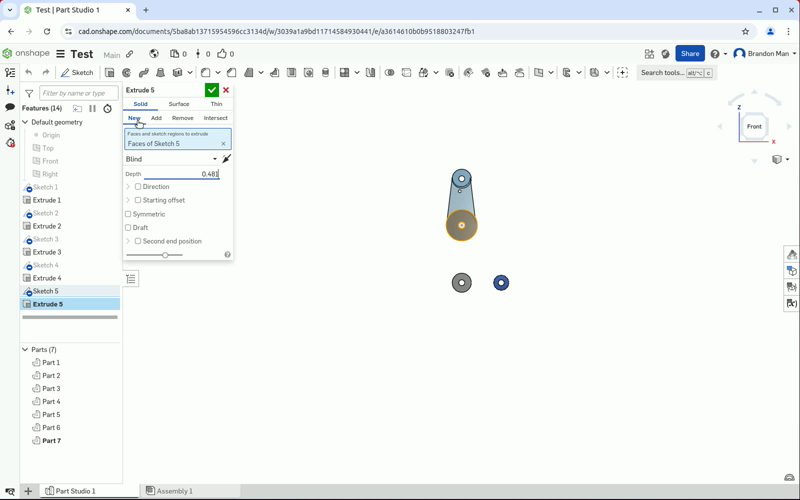
key(enter)
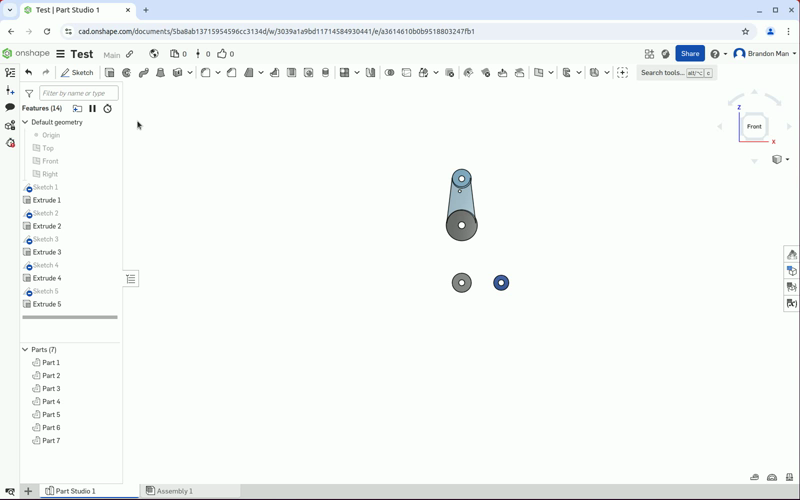
key(shift+h)
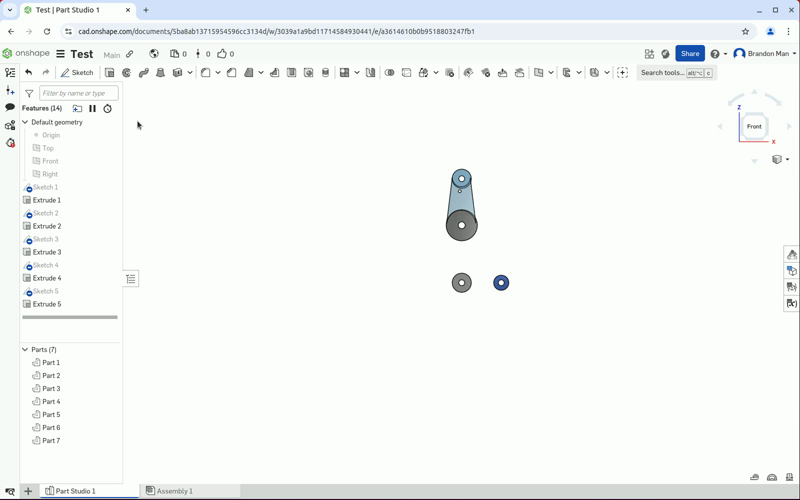
key(shift+h)
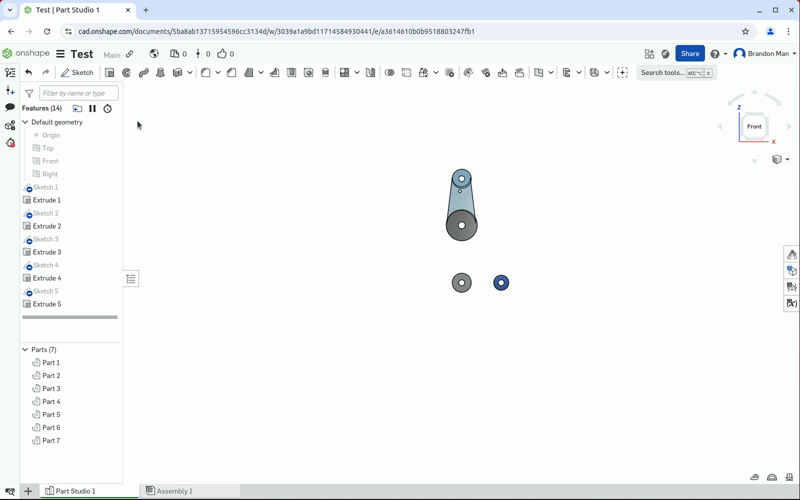
mouse_move(73, 189)
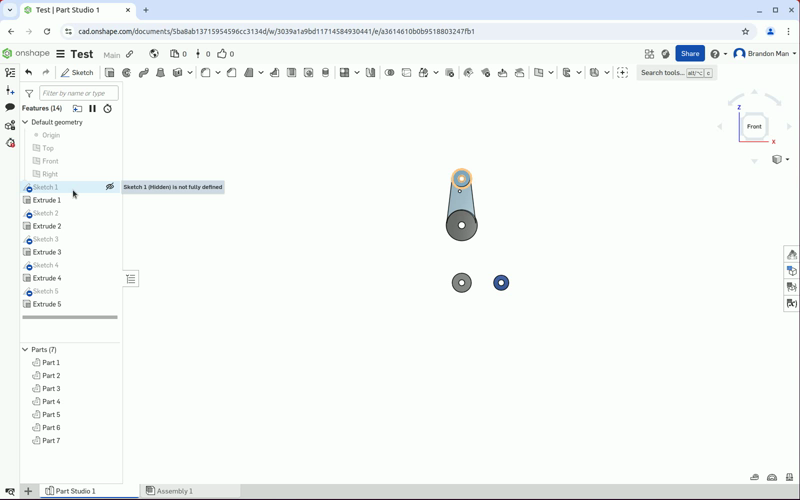
click(73, 189)
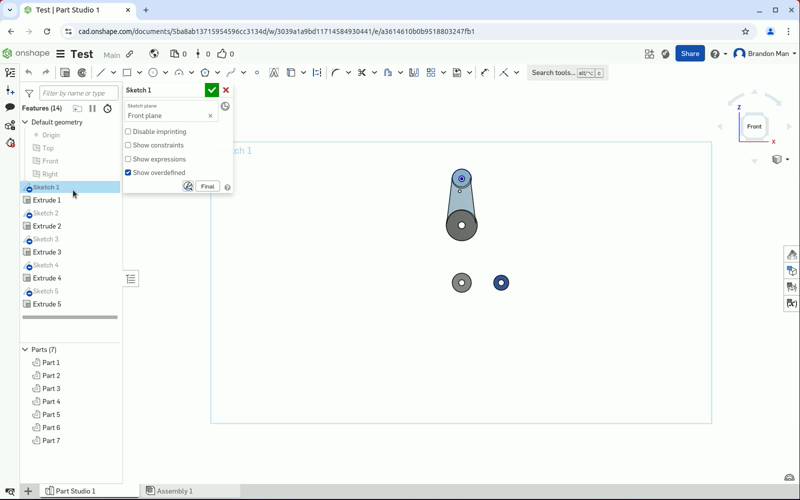
mouse_move(229, 92)
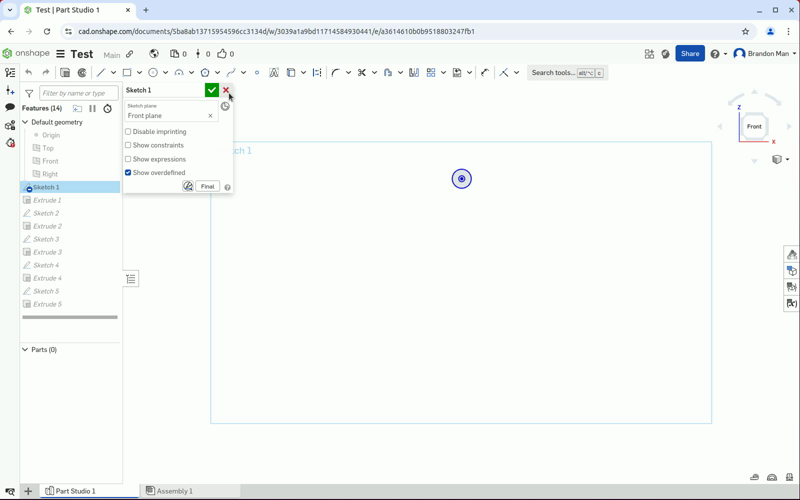
click(229, 92)
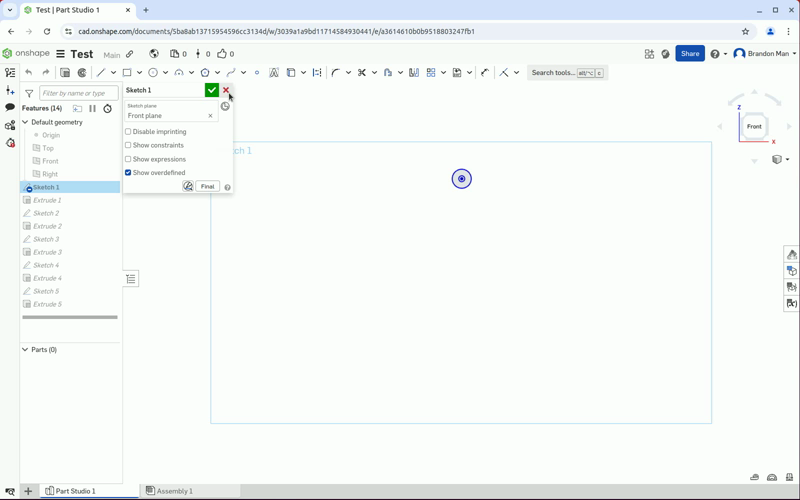
key(shift+s)
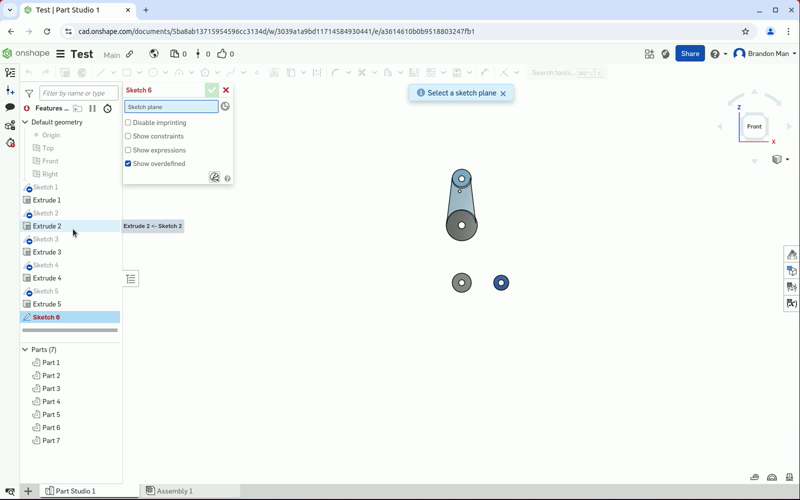
scroll(3)
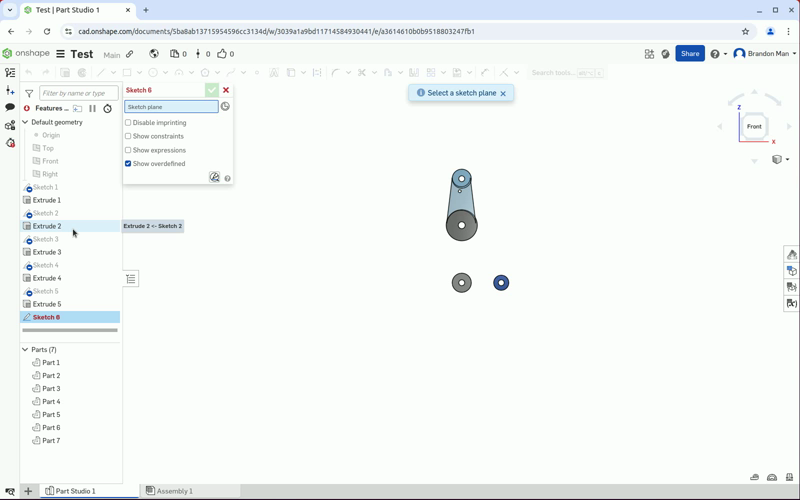
mouse_move(73, 163)
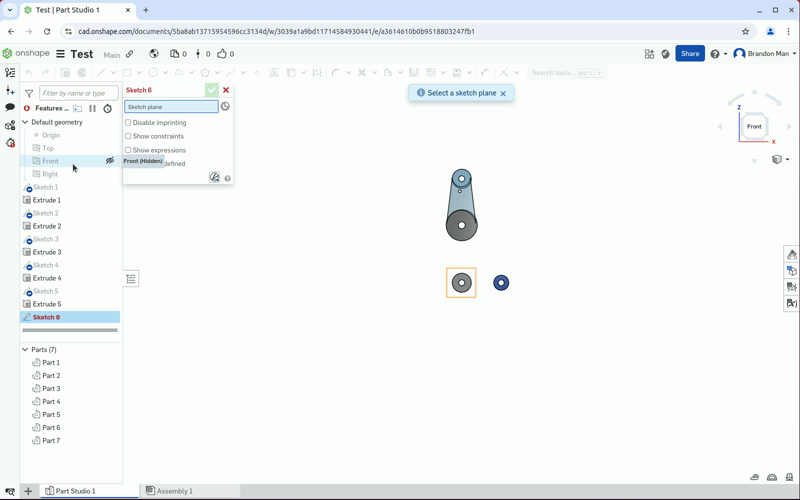
click(73, 163)
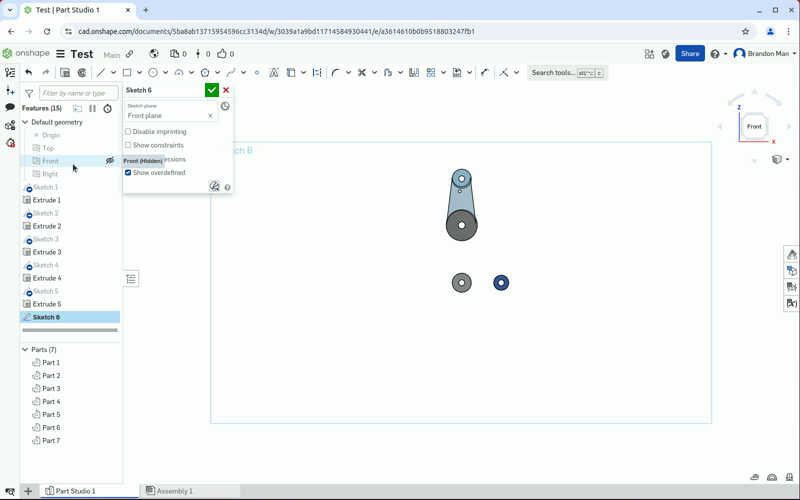
mouse_move(73, 352)
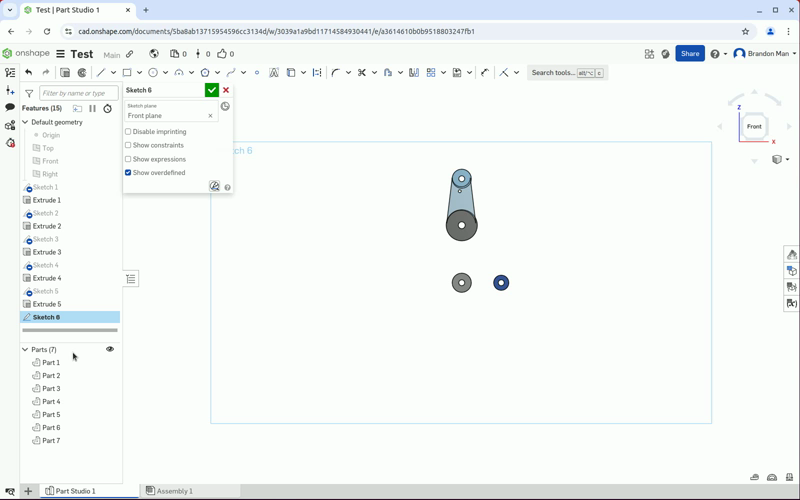
key(y)
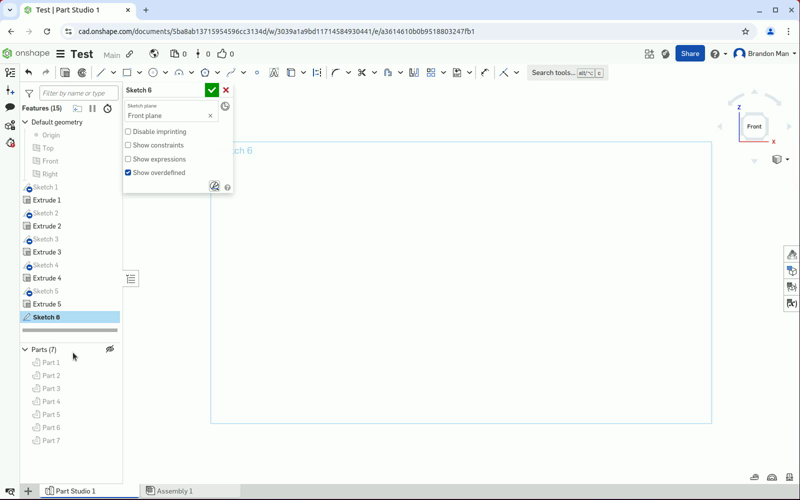
key(l)
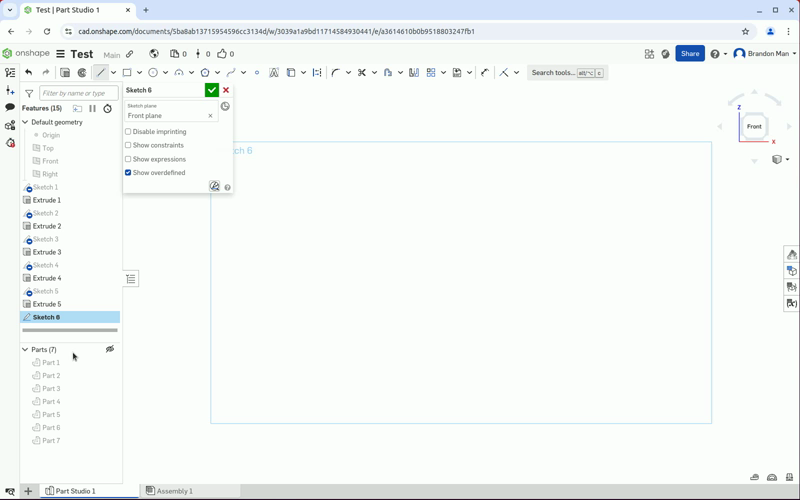
key_down(shift)
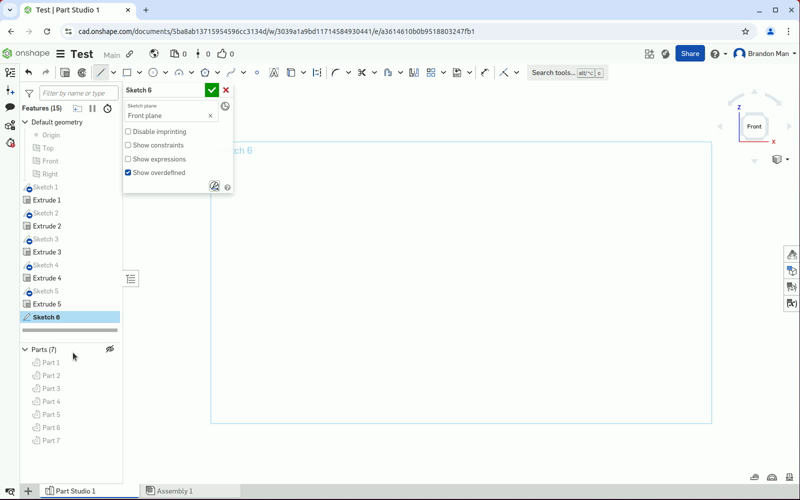
mouse_move(446, 226)
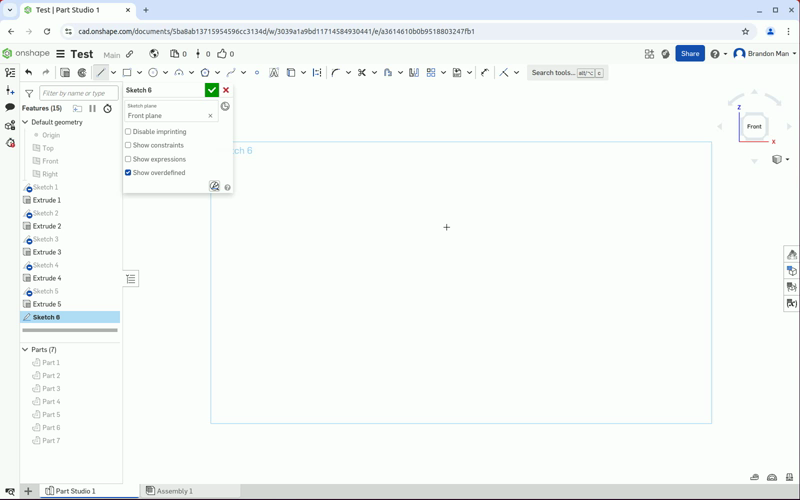
click(446, 226)
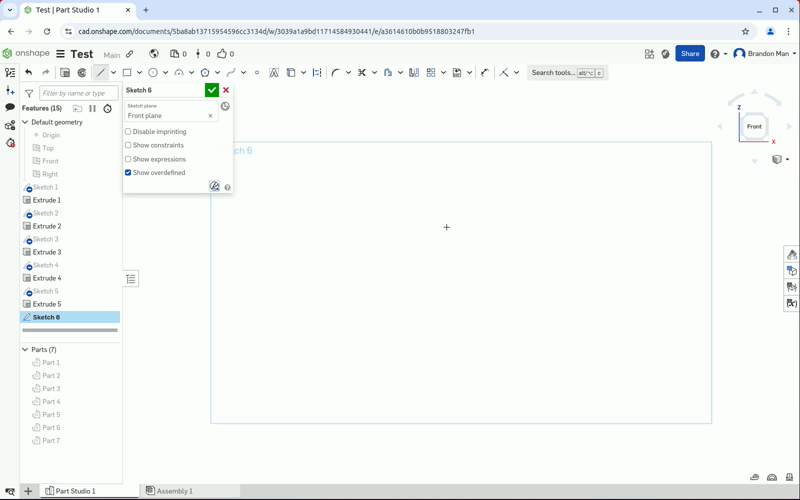
key_up(shift)
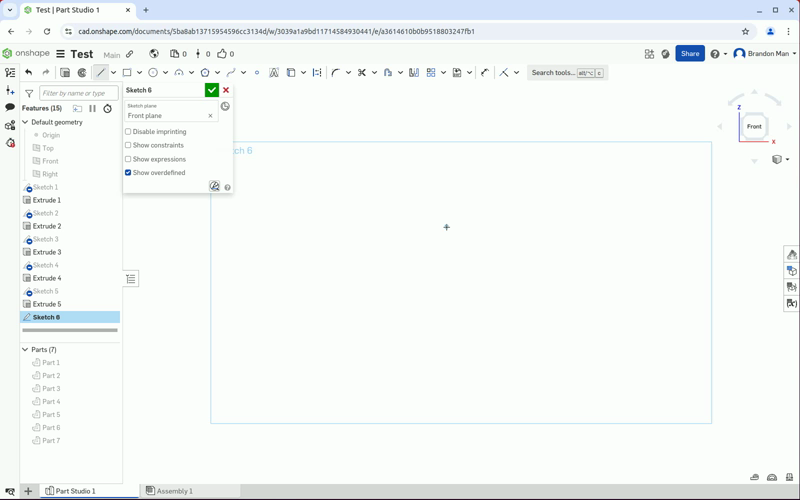
key_down(shift)
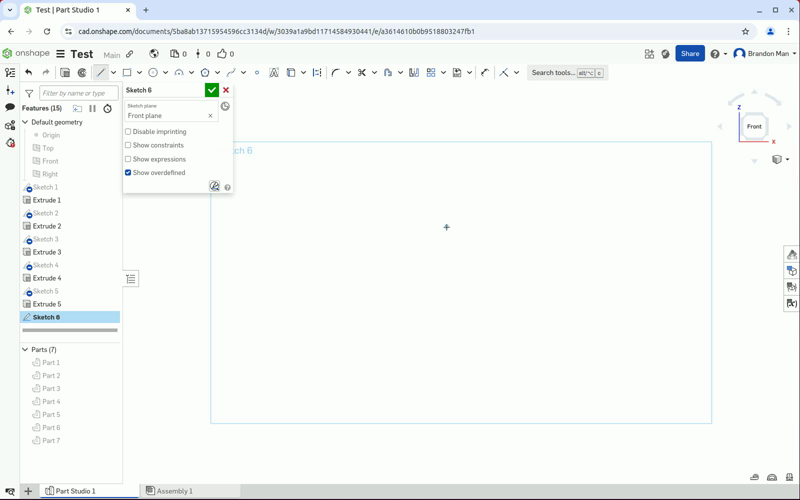
mouse_move(476, 226)
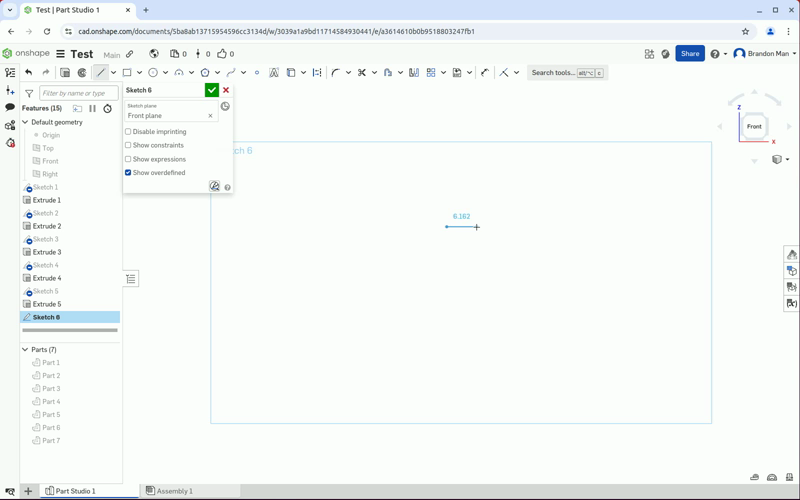
mouse_move(452, 282)
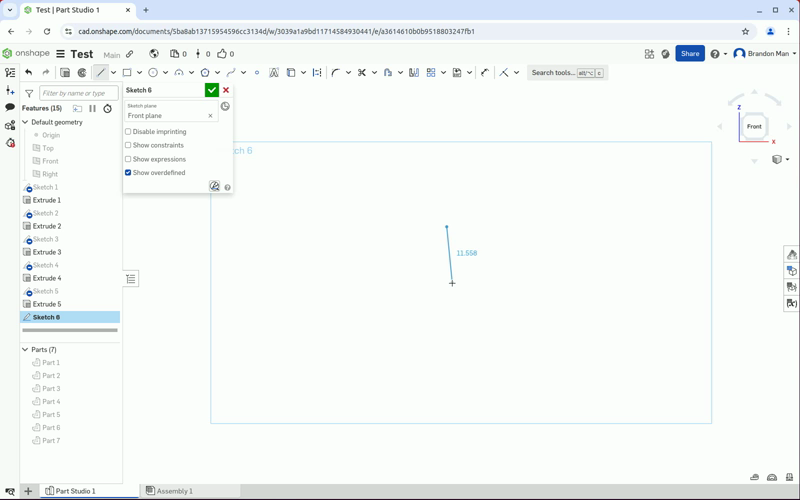
click(452, 282)
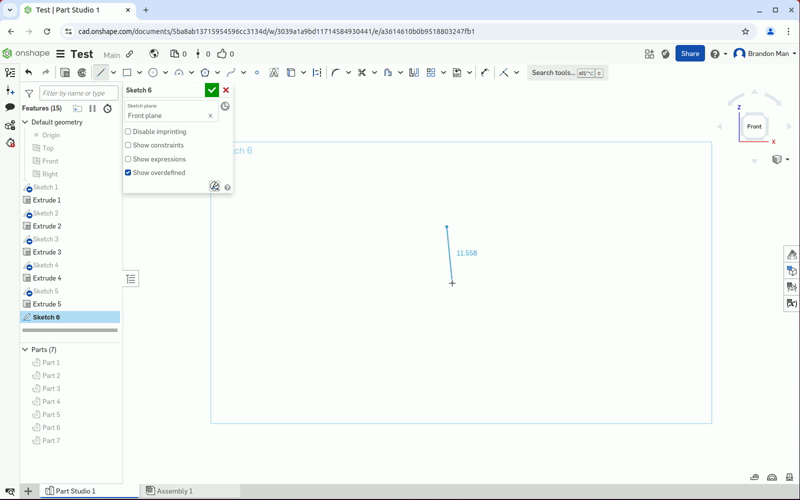
key_up(shift)
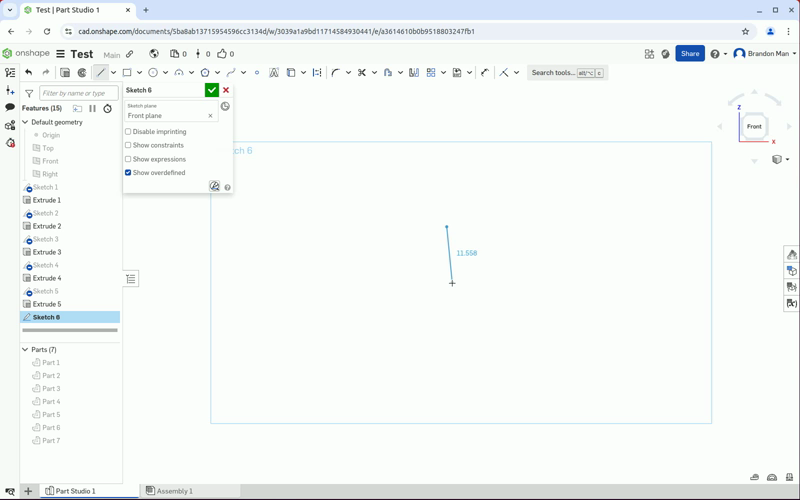
key(esc)
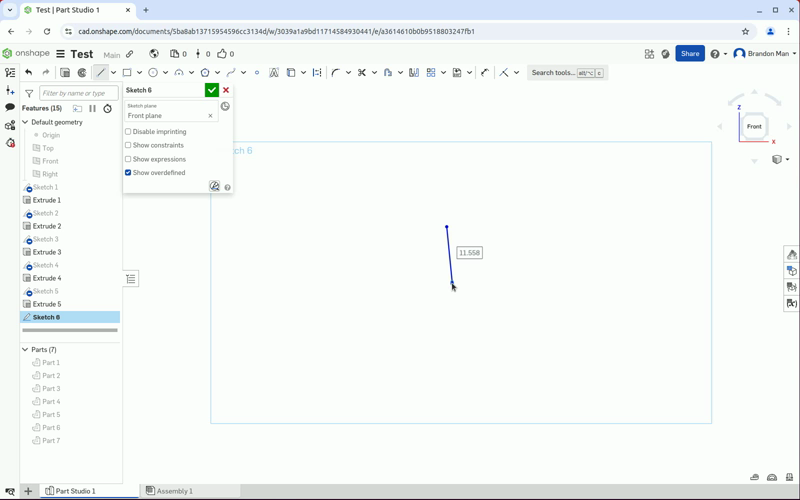
key(a)
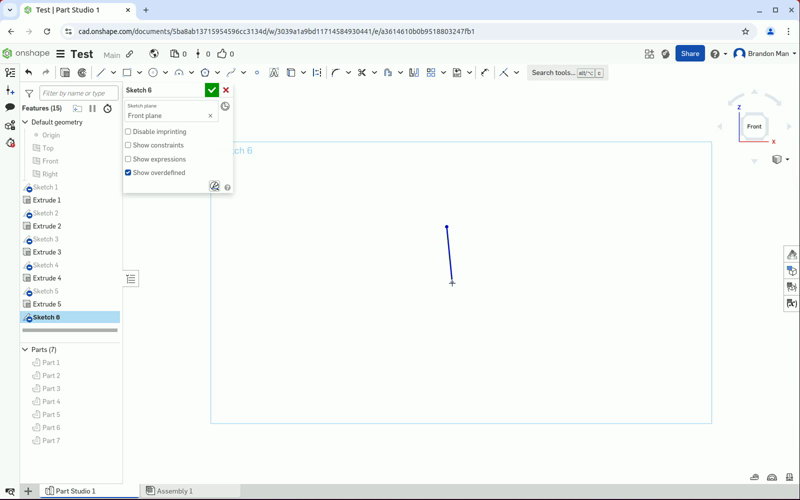
mouse_move(452, 282)
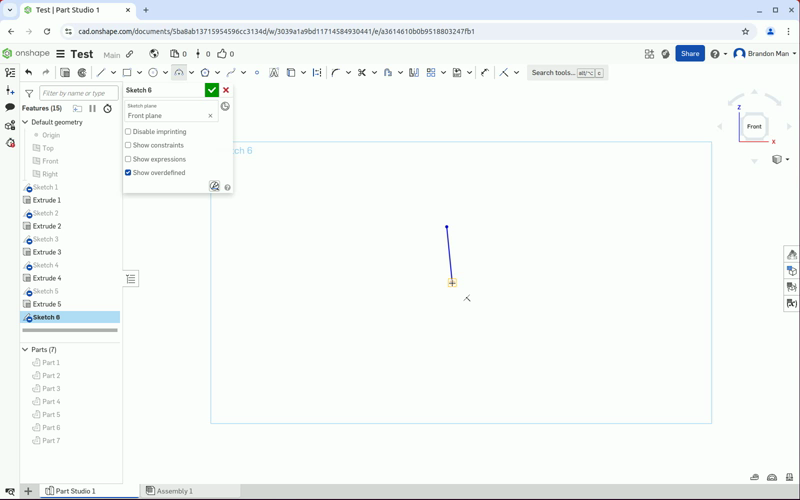
click(452, 282)
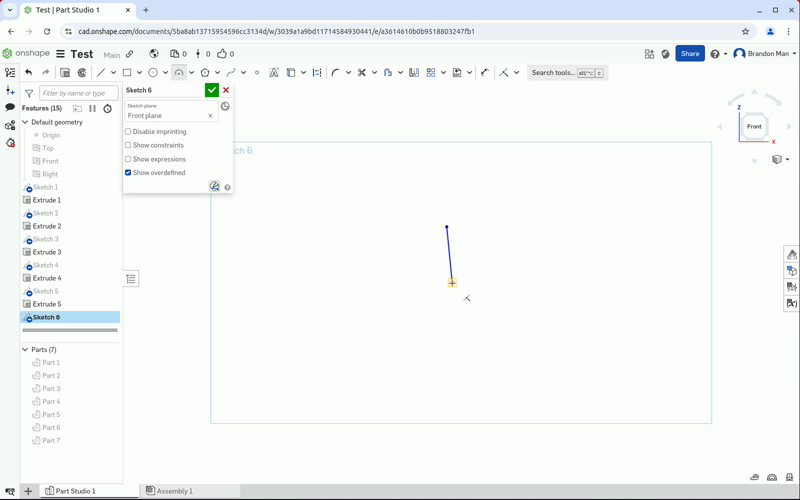
key_down(shift)
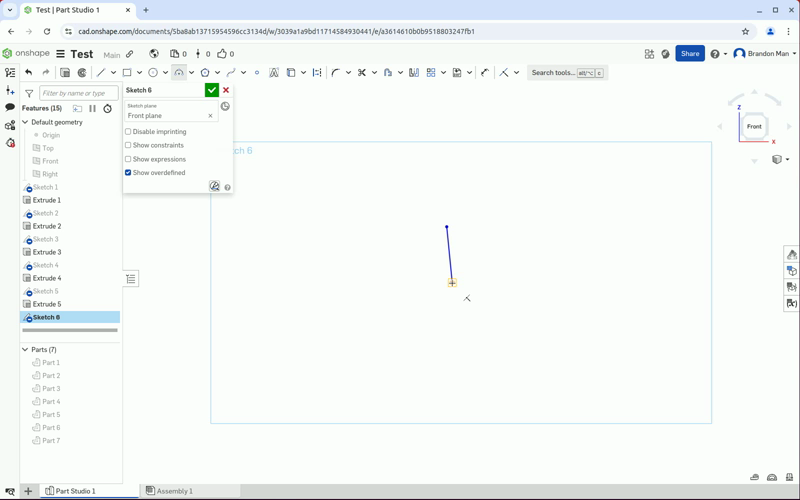
mouse_move(461, 291)
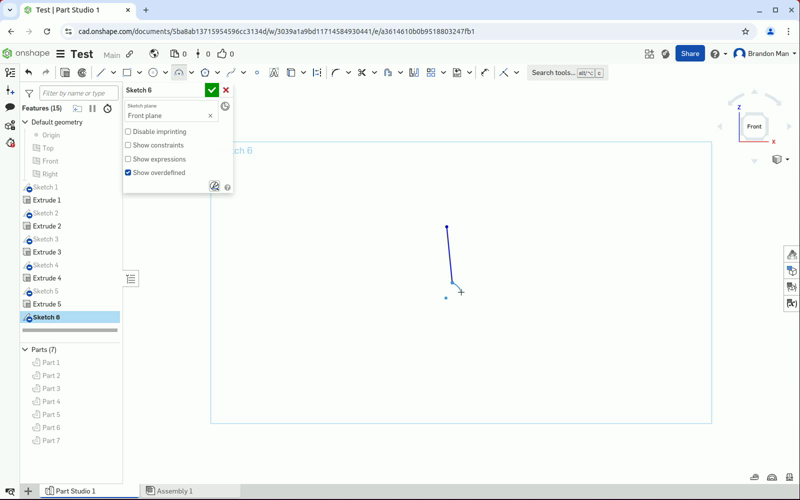
click(461, 291)
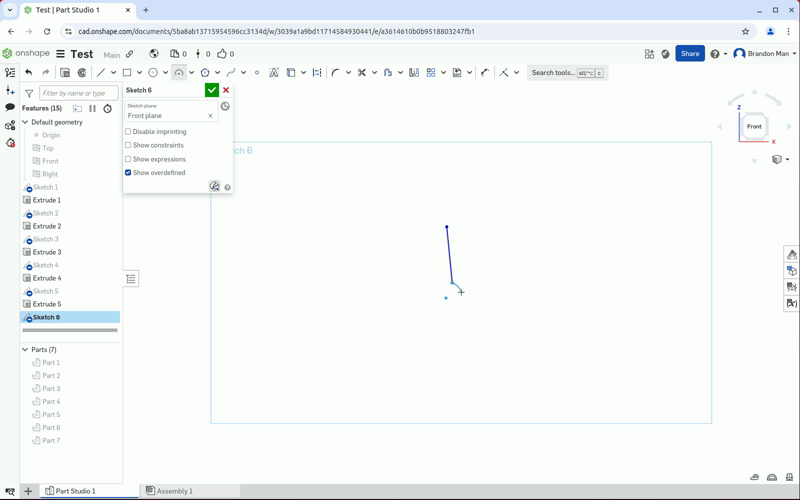
mouse_move(467, 276)
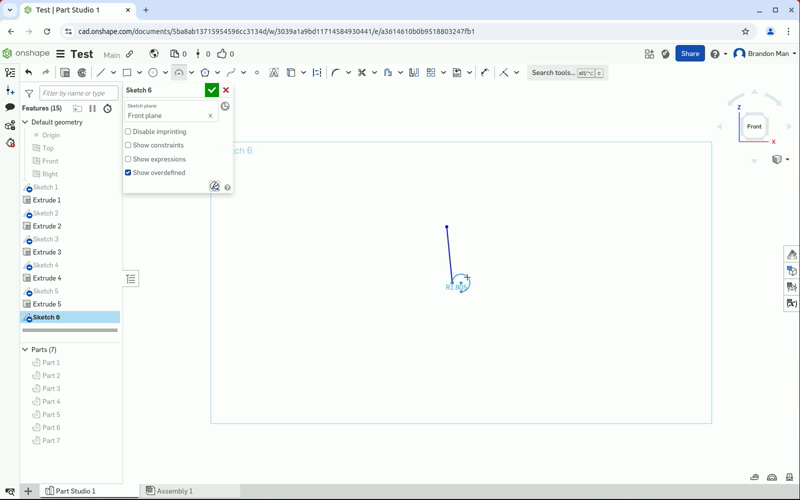
click(467, 276)
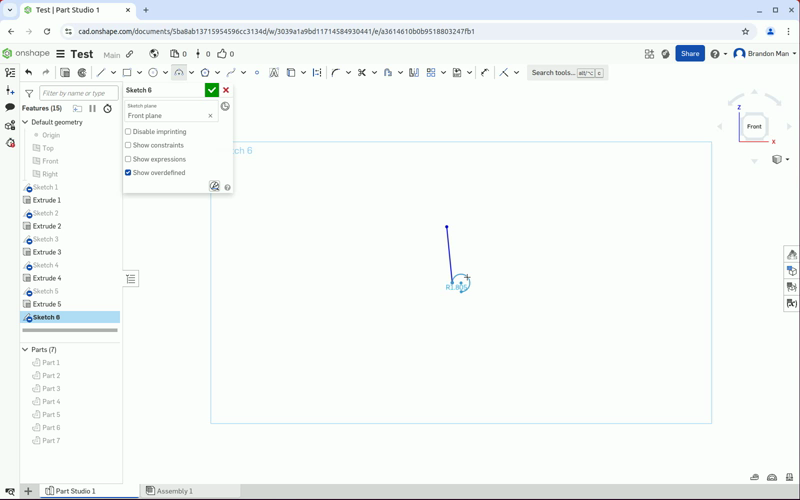
key_up(shift)
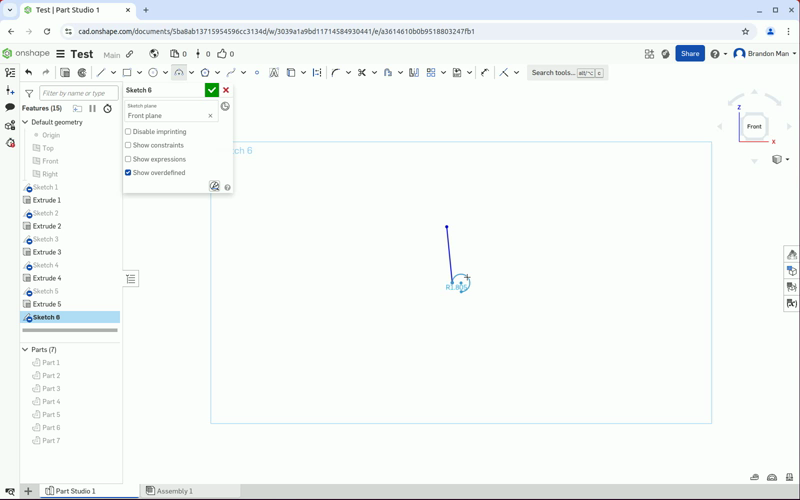
key(esc)
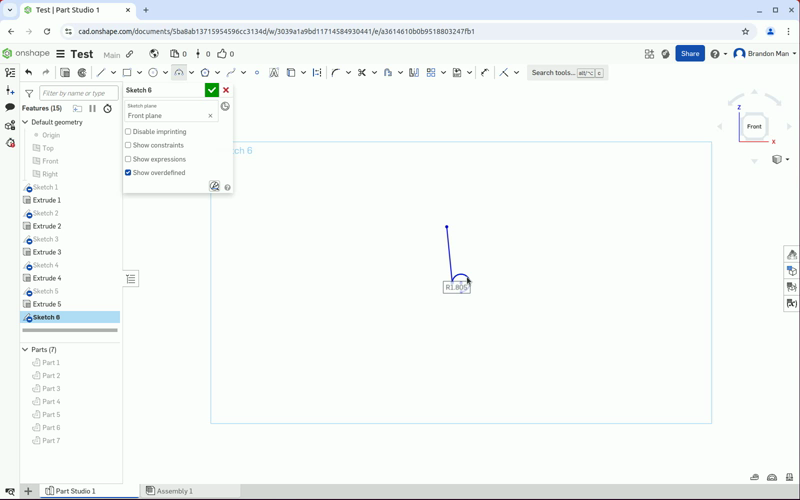
key(l)
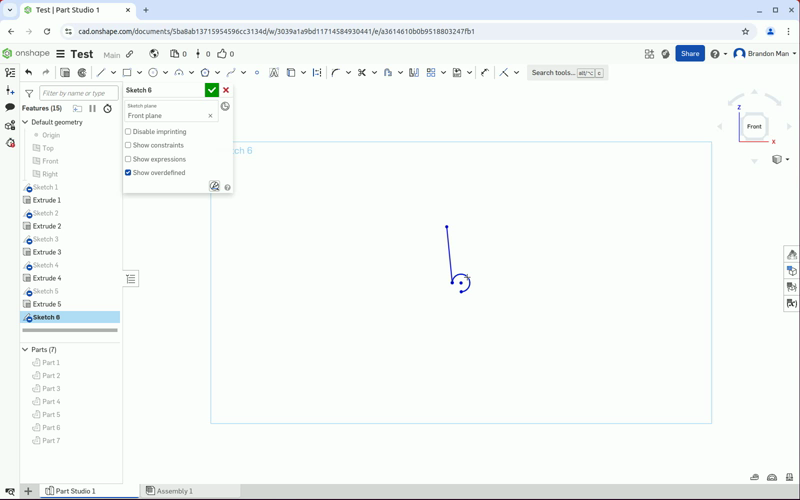
mouse_move(461, 291)
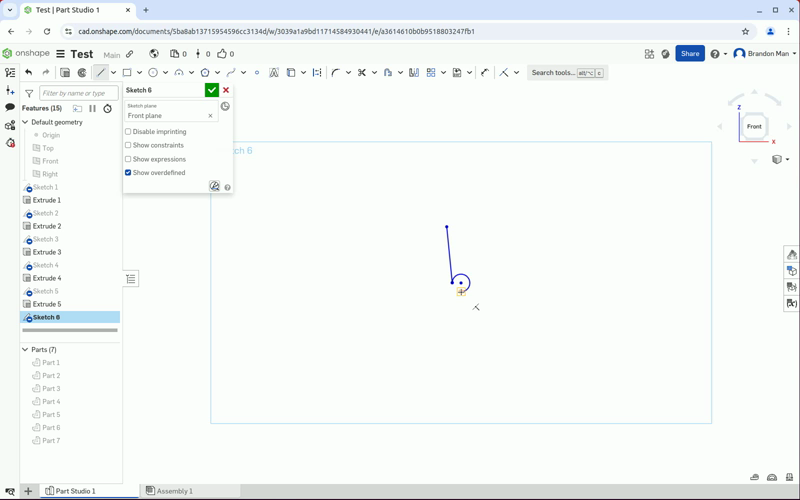
click(461, 291)
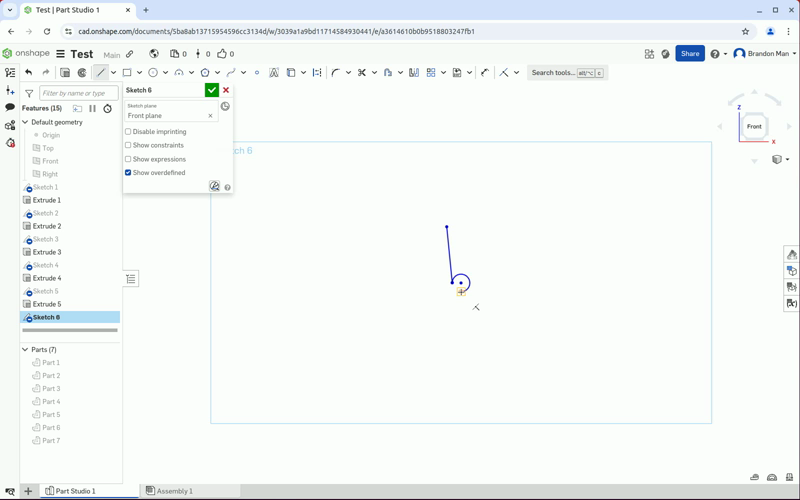
key_down(shift)
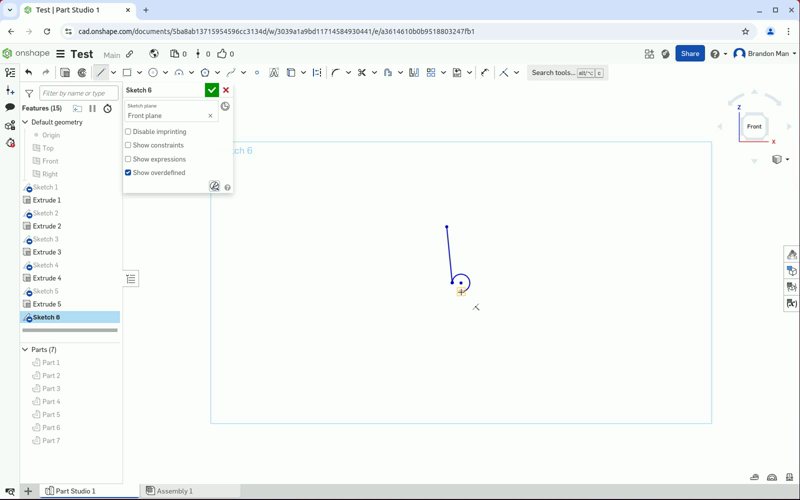
mouse_move(491, 291)
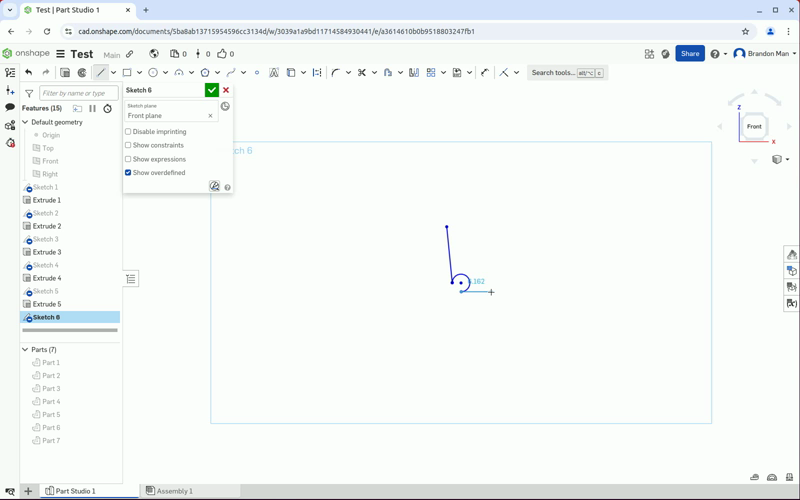
mouse_move(501, 290)
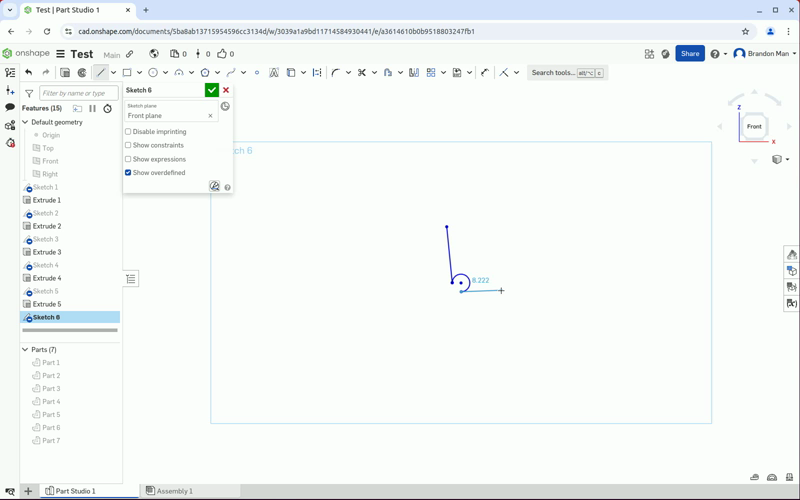
click(501, 290)
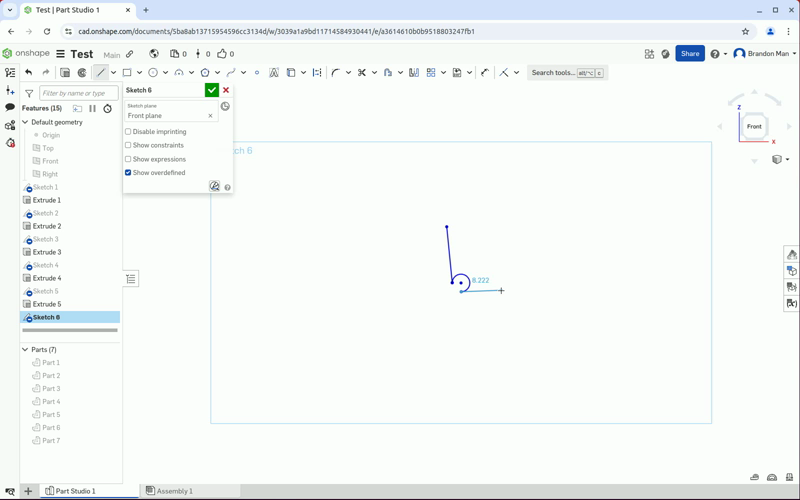
key_up(shift)
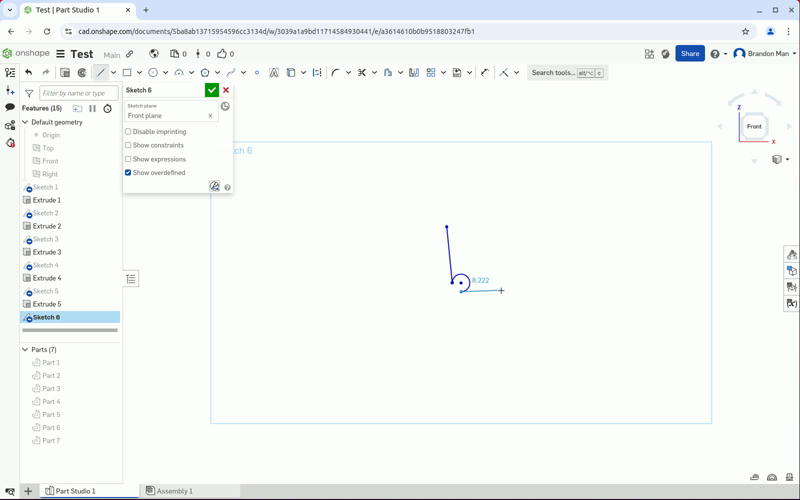
key(esc)
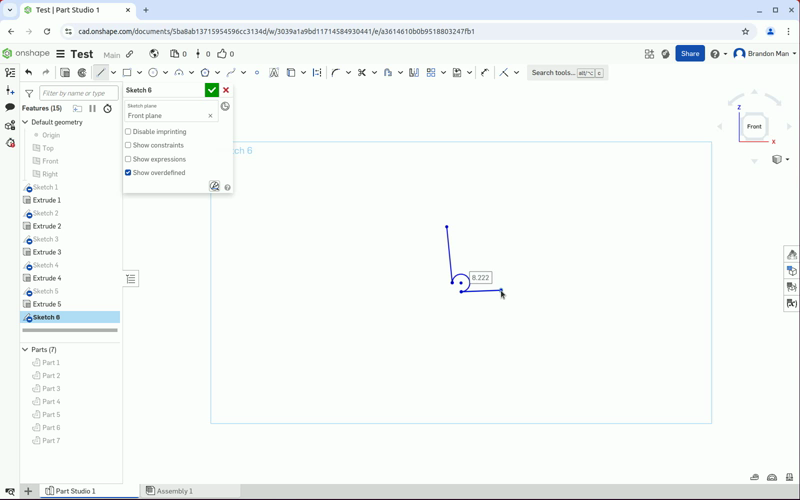
key(a)
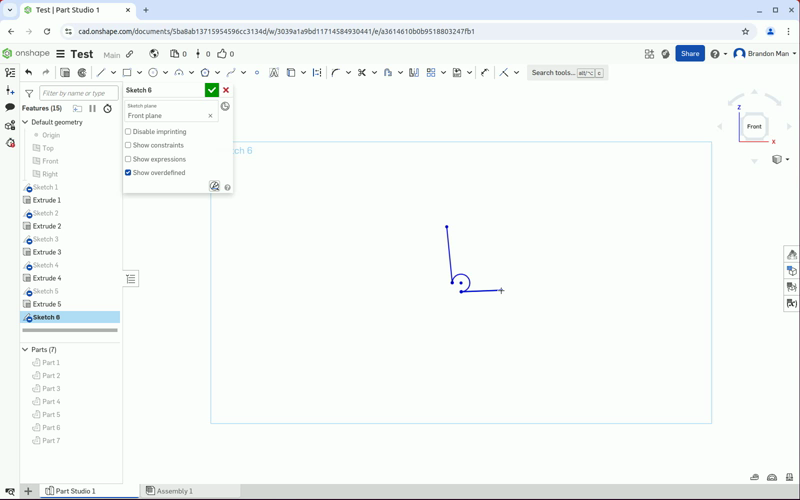
mouse_move(501, 290)
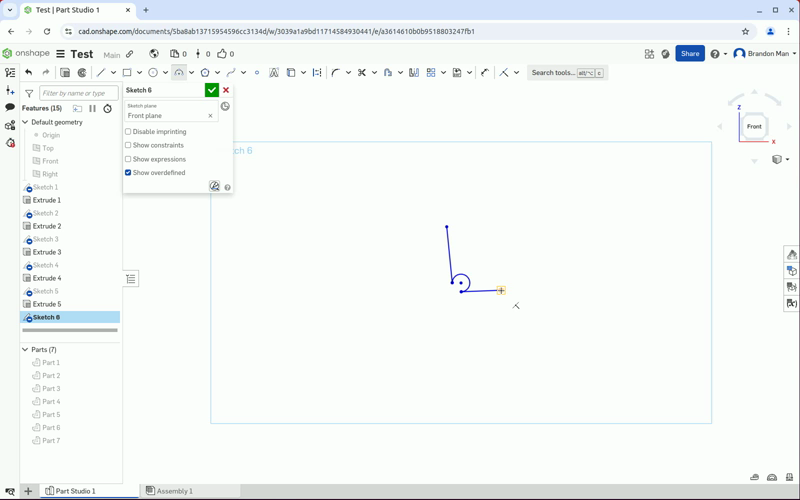
click(501, 290)
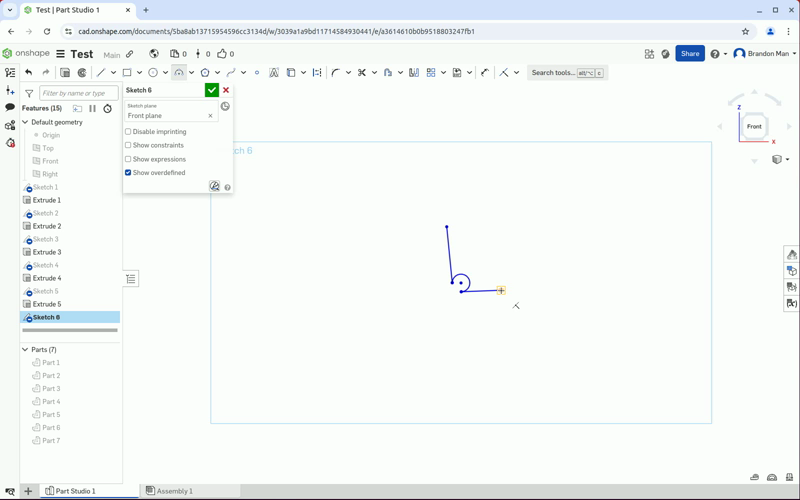
key_down(shift)
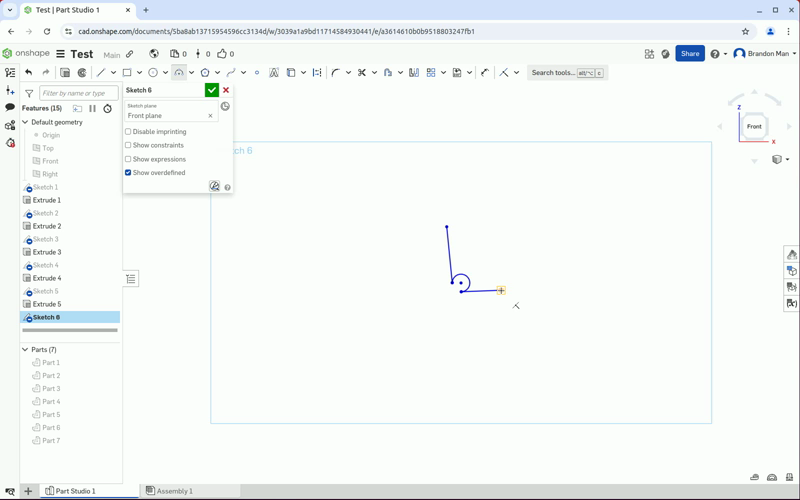
mouse_move(501, 276)
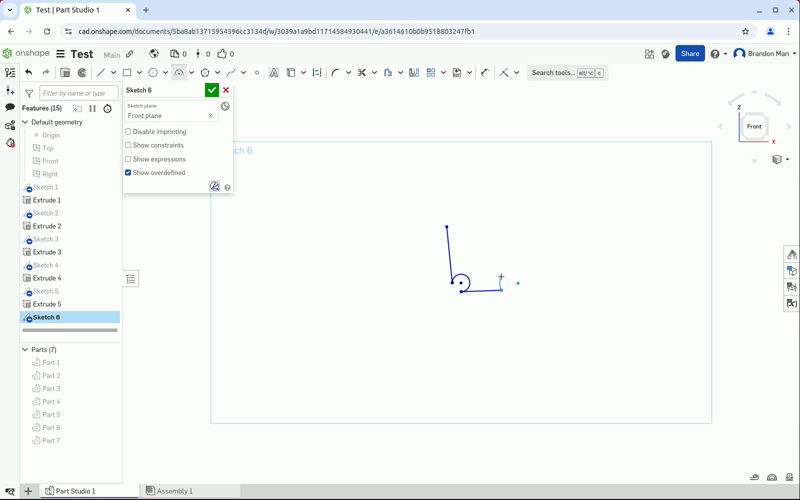
click(501, 276)
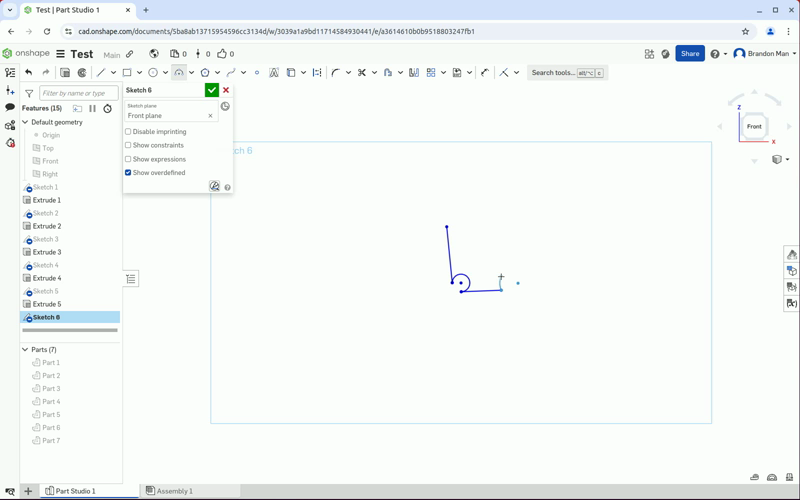
mouse_move(494, 282)
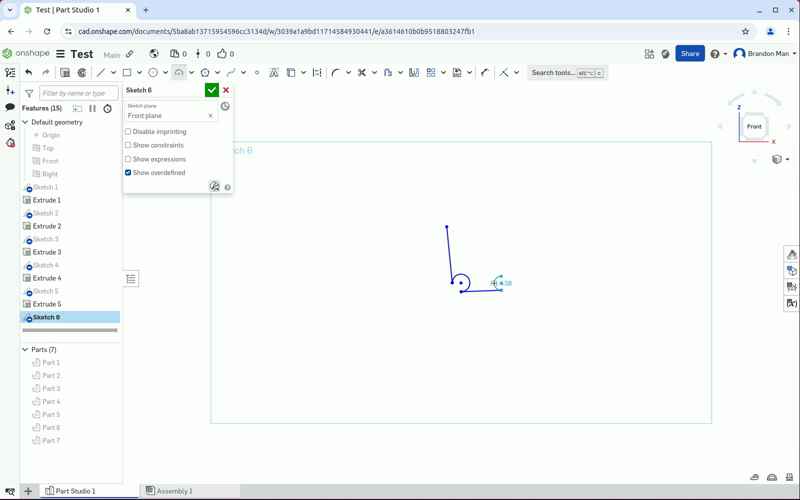
click(494, 282)
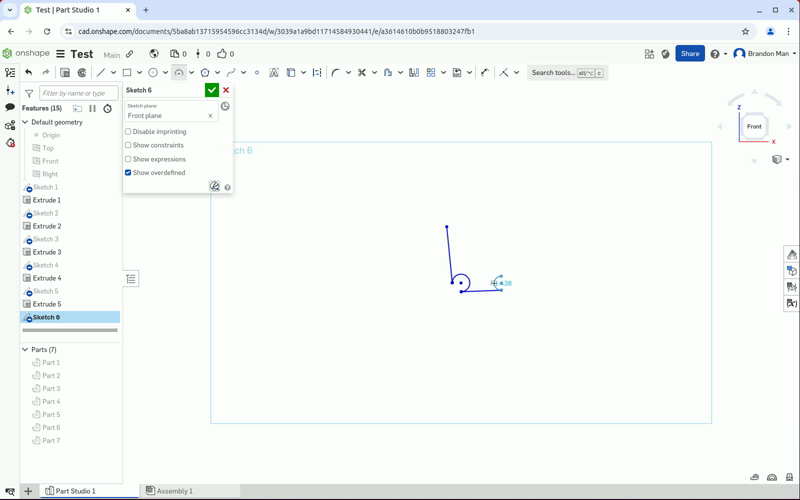
key_up(shift)
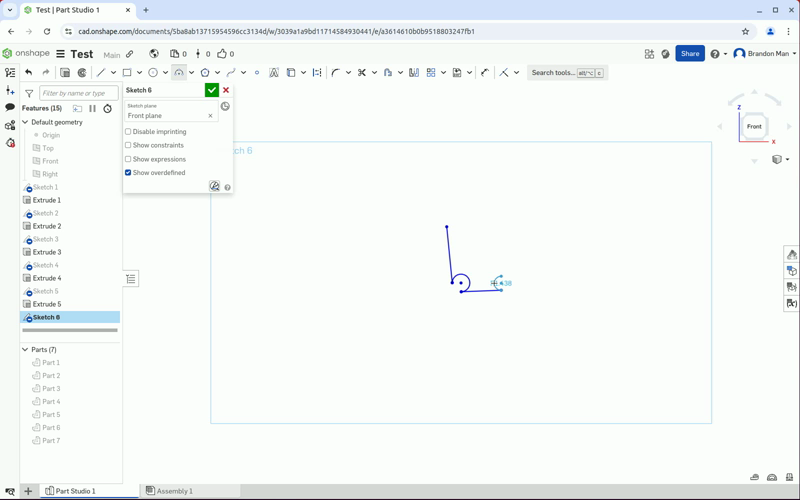
key(esc)
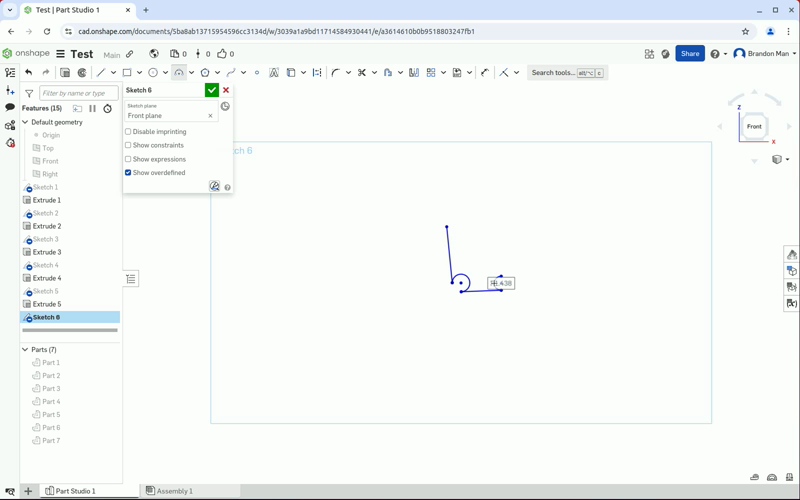
key(l)
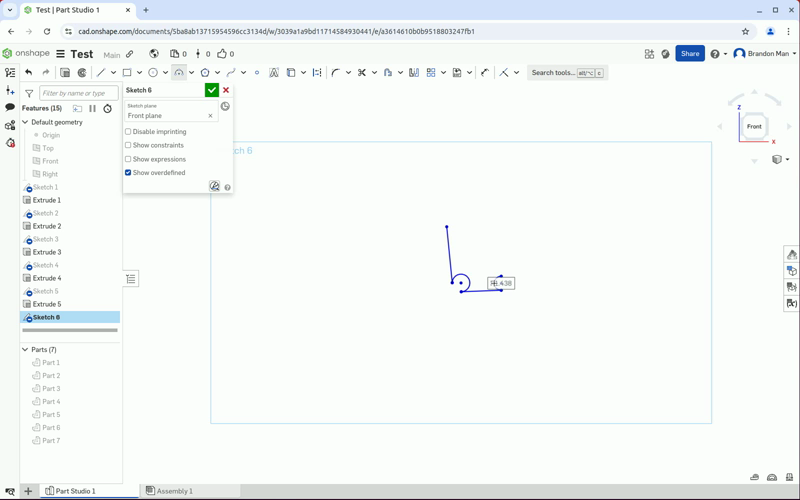
mouse_move(501, 276)
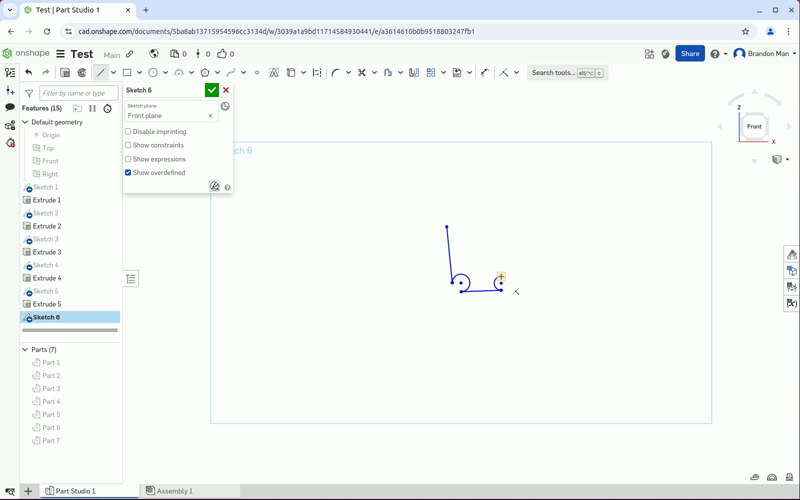
click(501, 276)
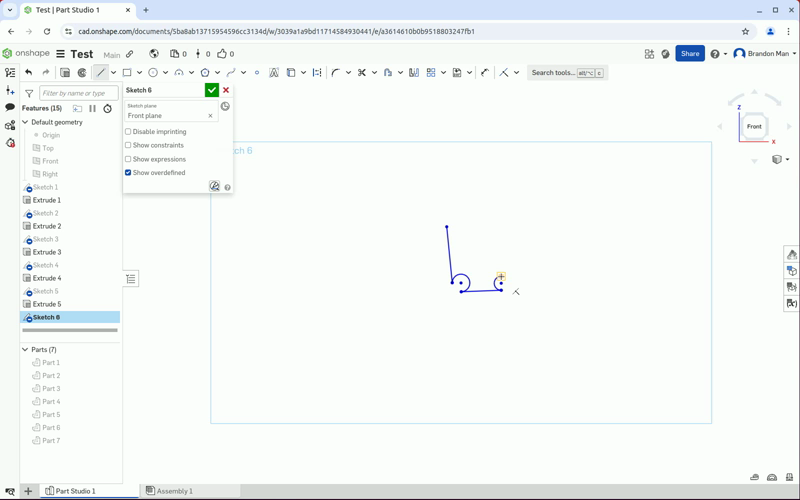
key_down(shift)
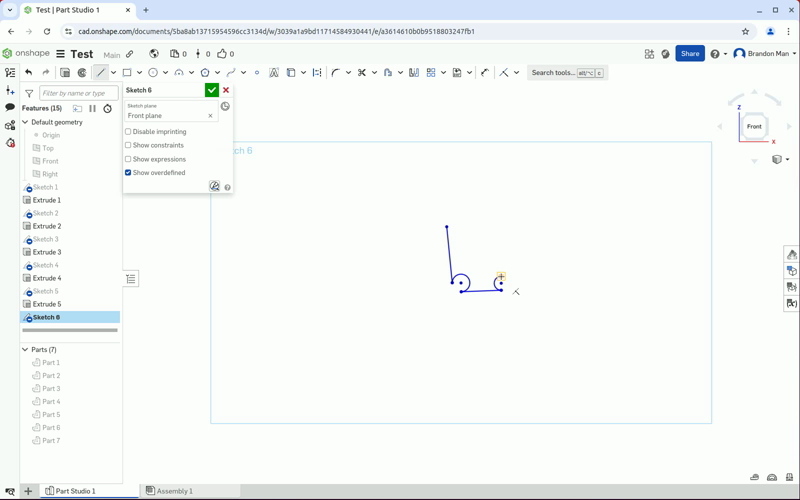
mouse_move(531, 276)
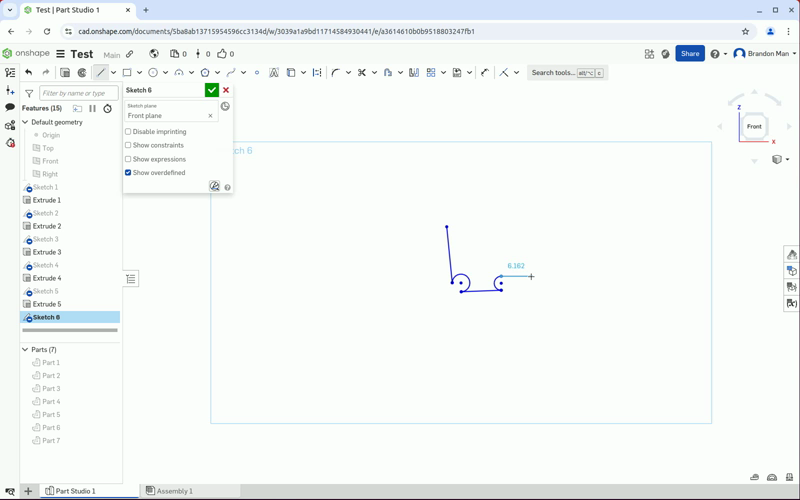
mouse_move(478, 275)
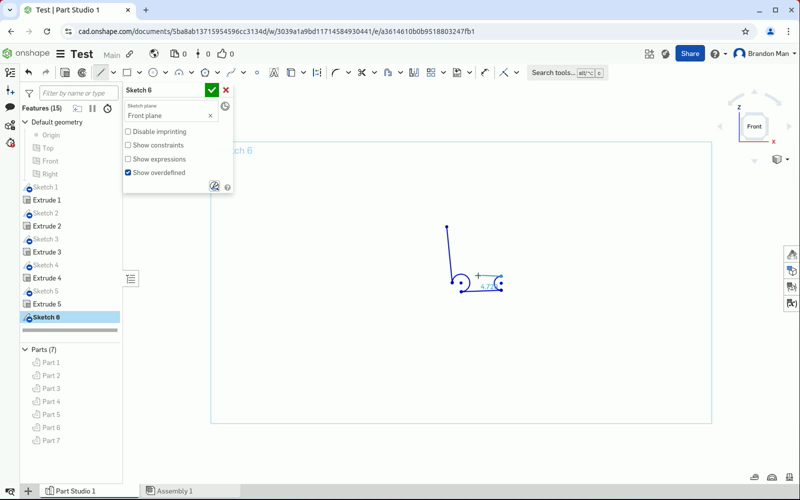
click(478, 275)
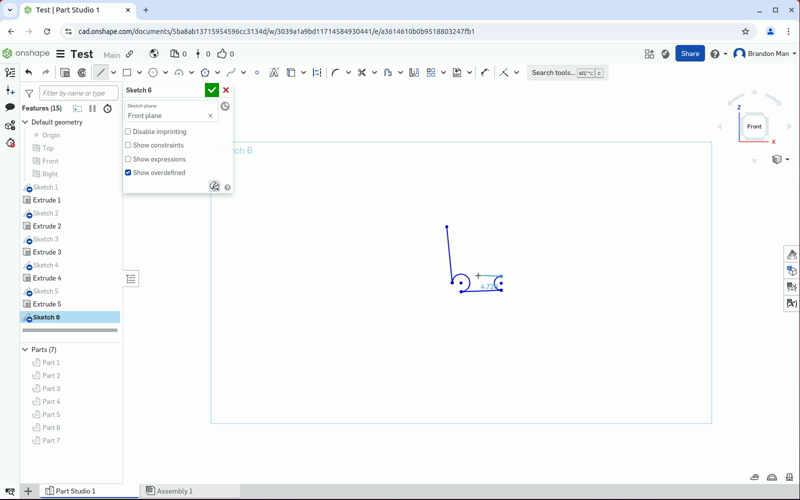
key_up(shift)
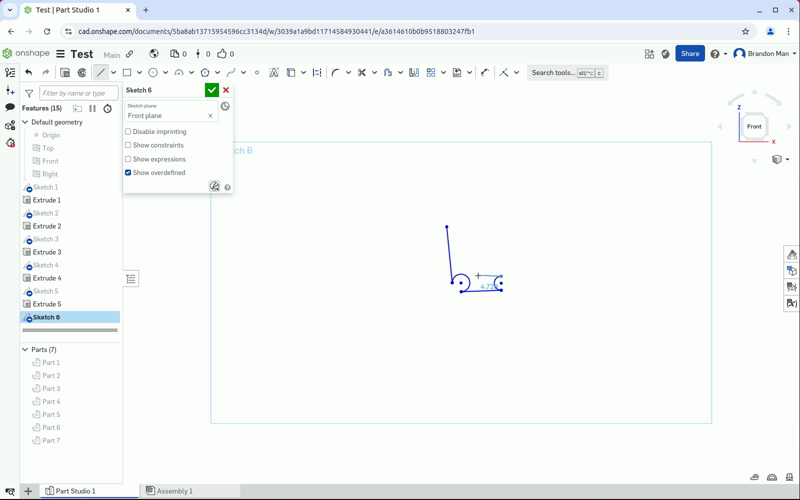
key(esc)
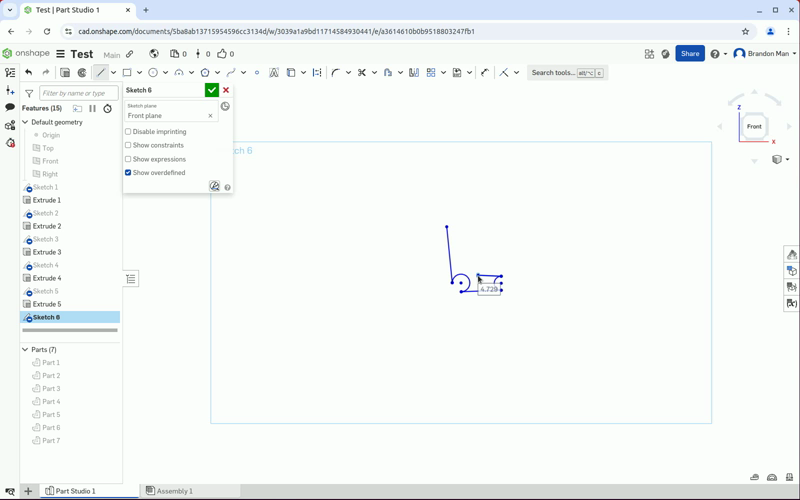
key(a)
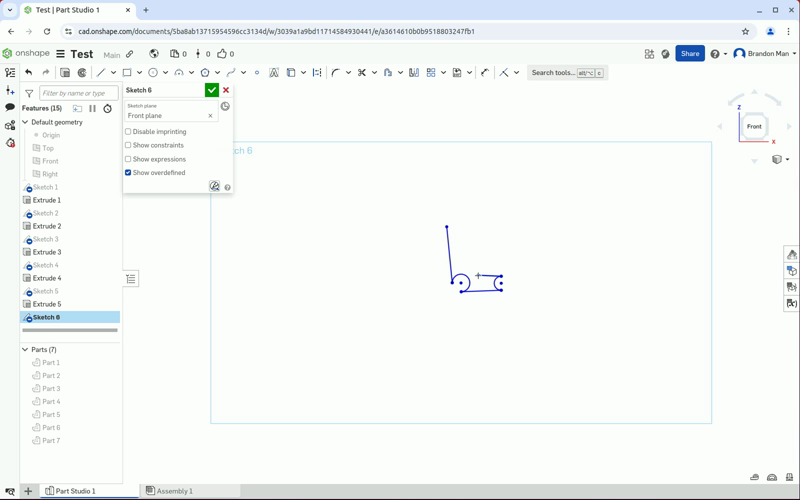
mouse_move(478, 275)
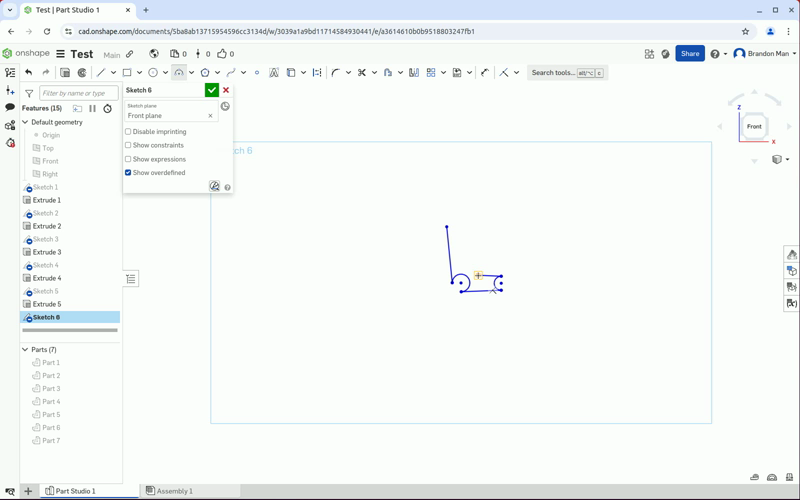
click(478, 275)
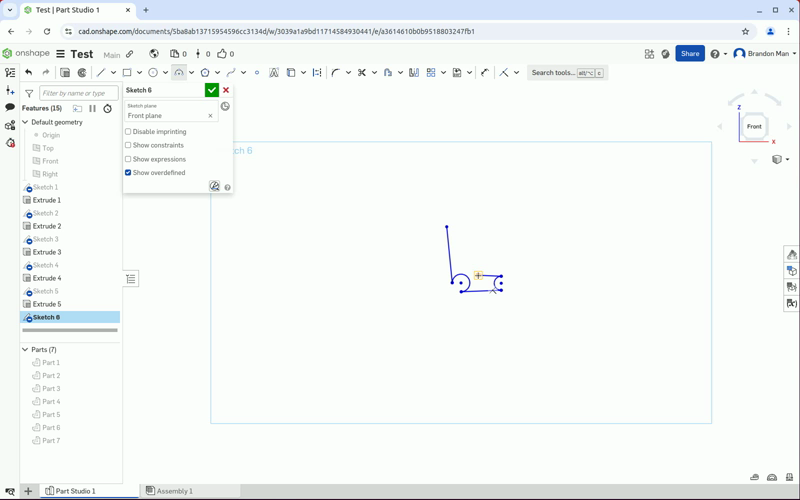
key_down(shift)
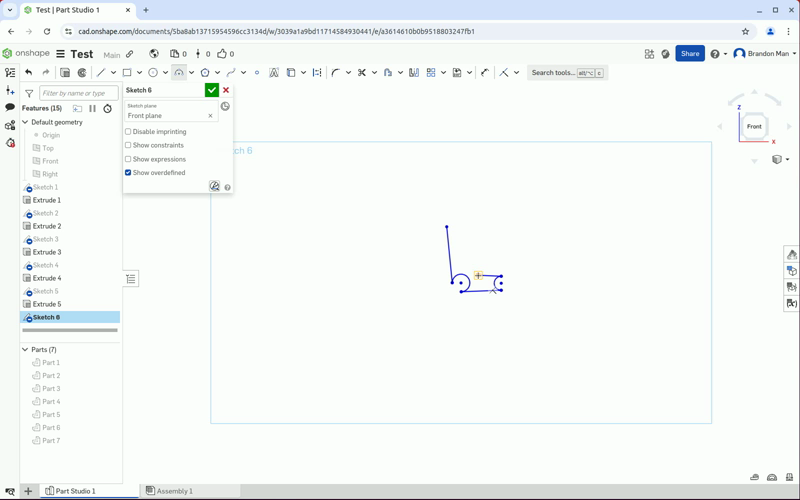
mouse_move(471, 267)
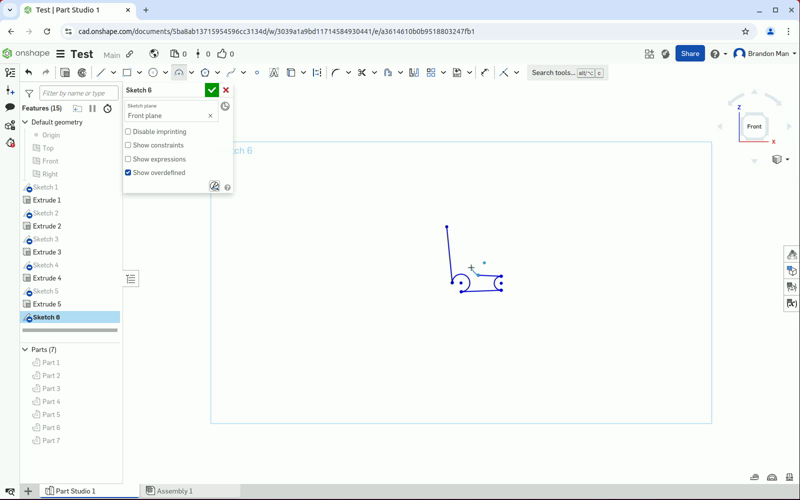
click(471, 267)
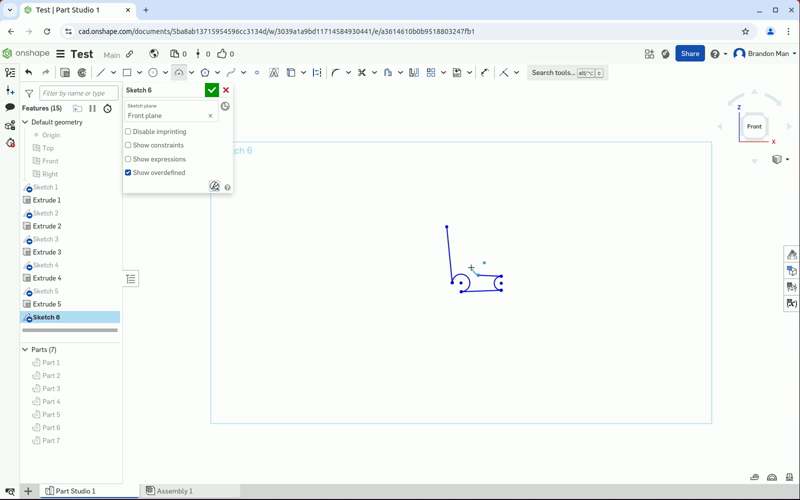
mouse_move(472, 272)
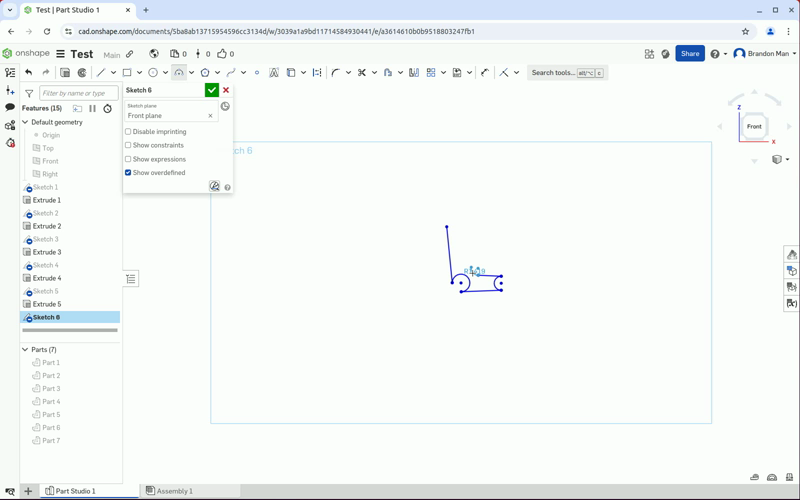
click(472, 272)
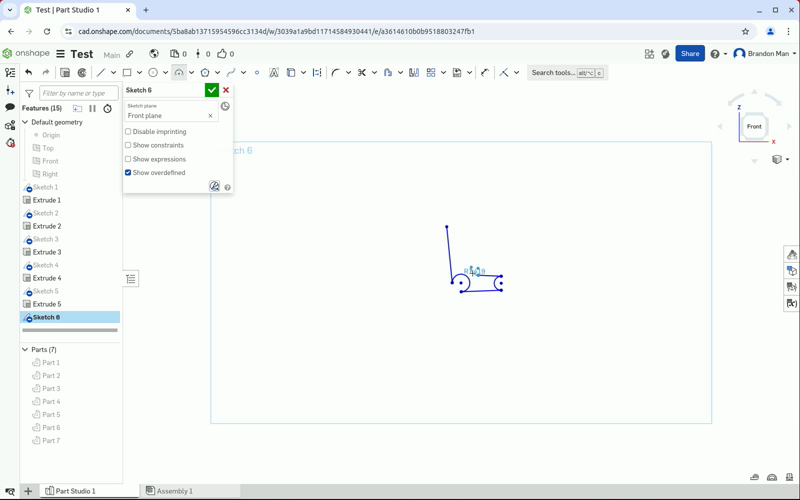
key_up(shift)
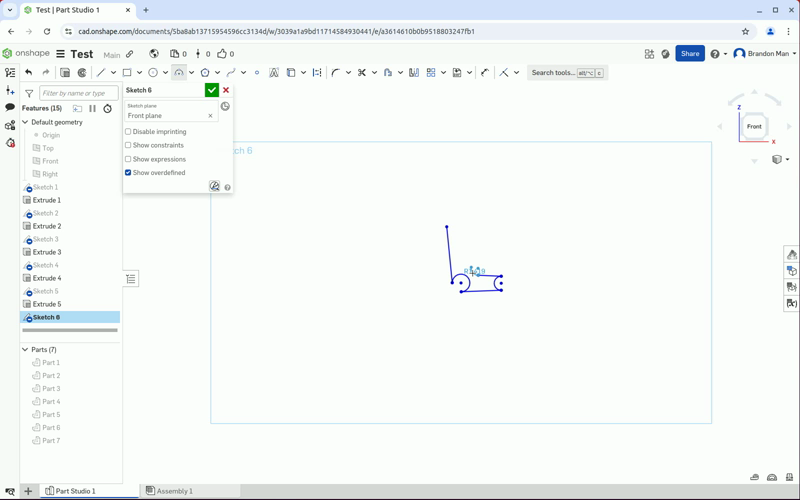
key(esc)
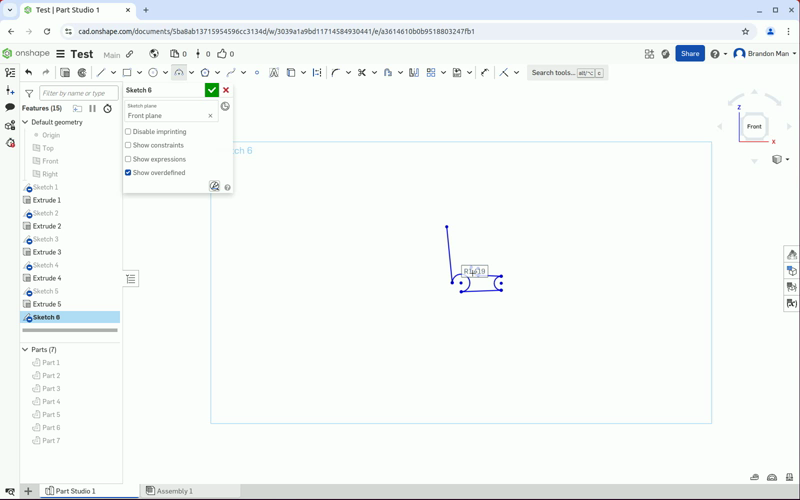
key(l)
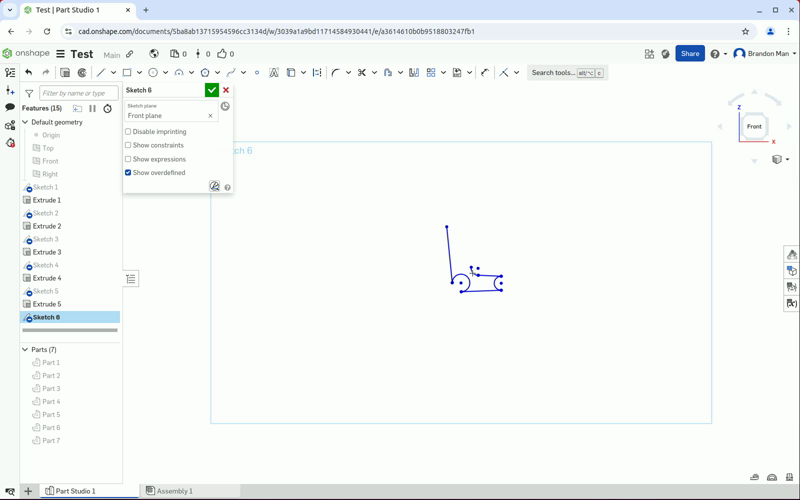
mouse_move(471, 267)
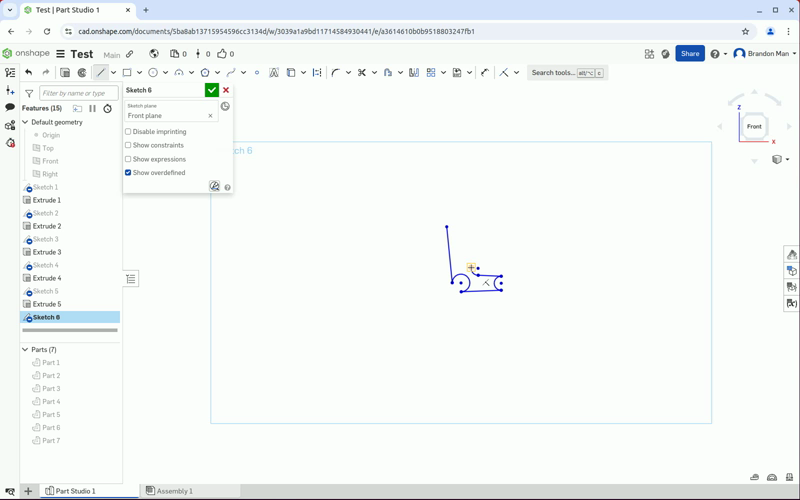
click(471, 267)
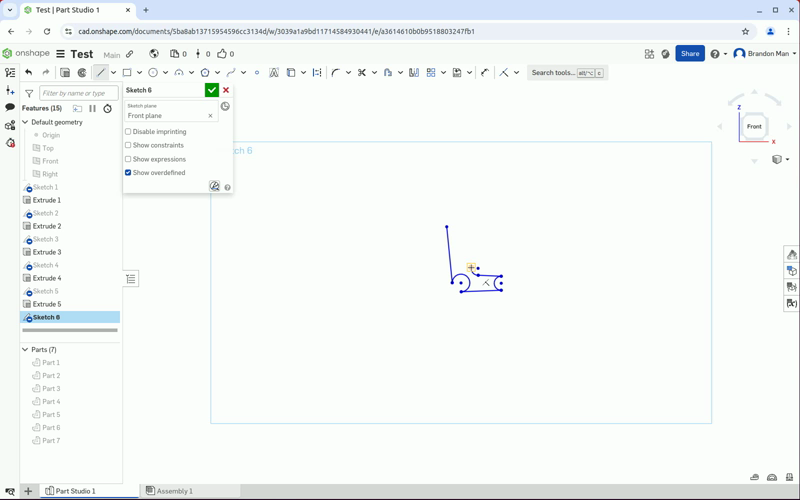
key_down(shift)
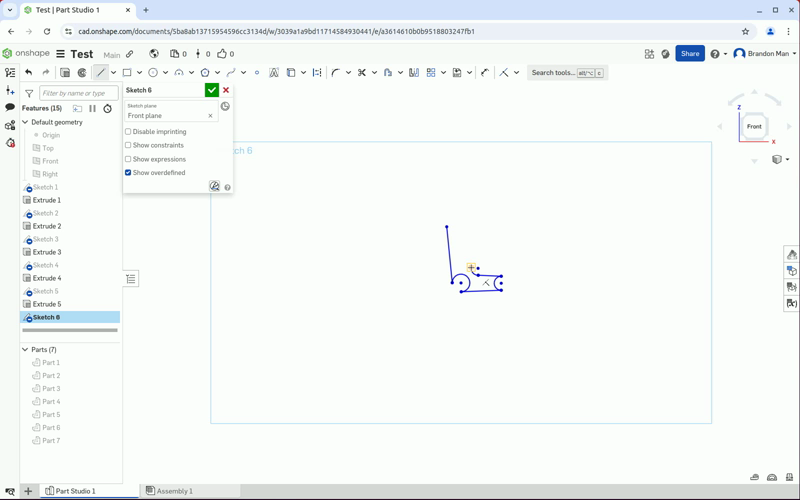
mouse_move(501, 267)
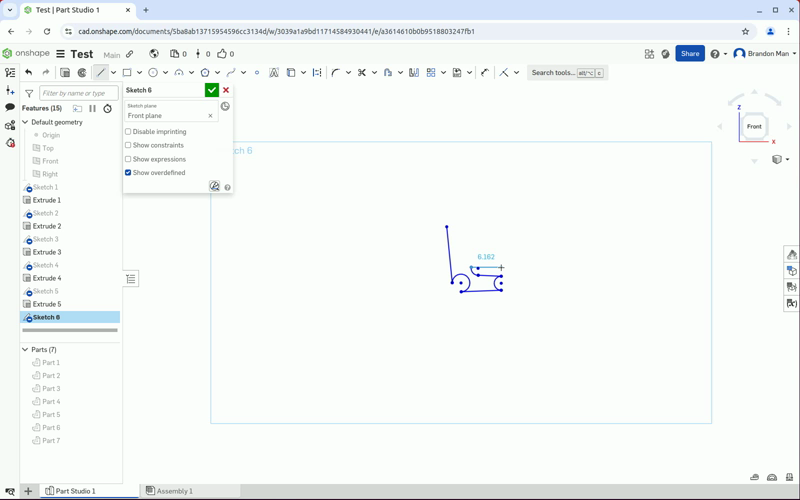
mouse_move(475, 226)
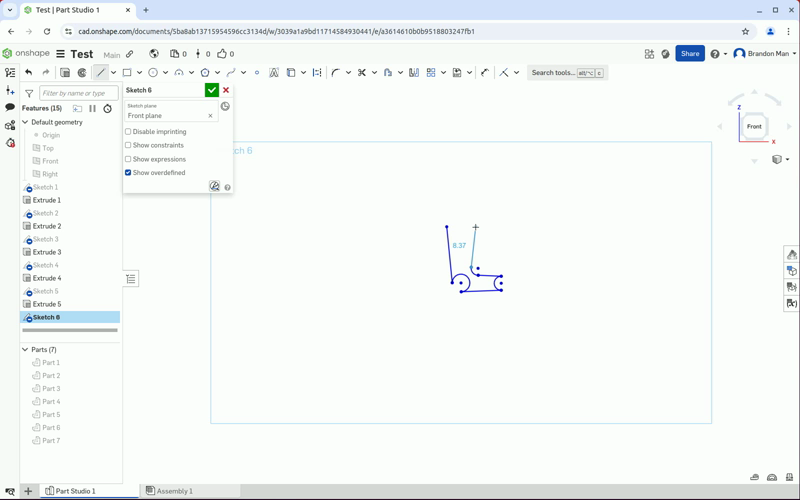
click(475, 226)
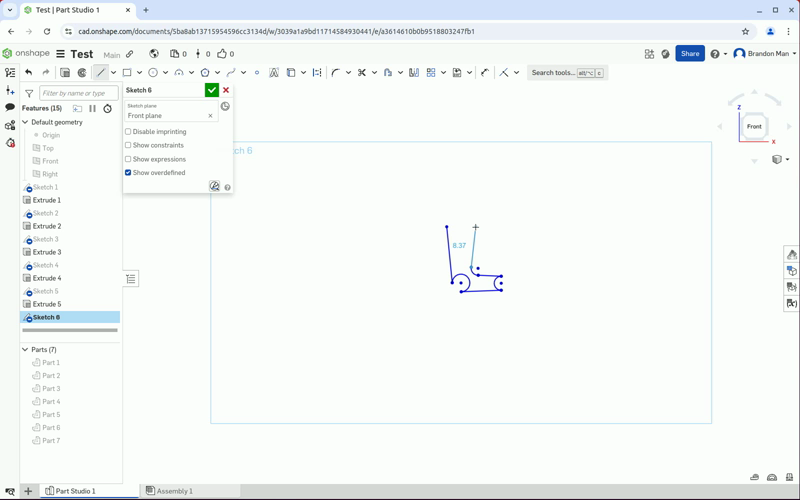
key_up(shift)
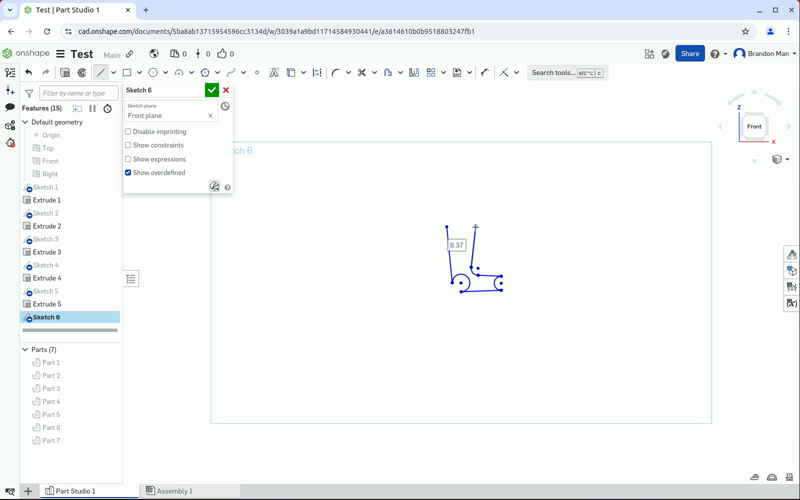
key(esc)
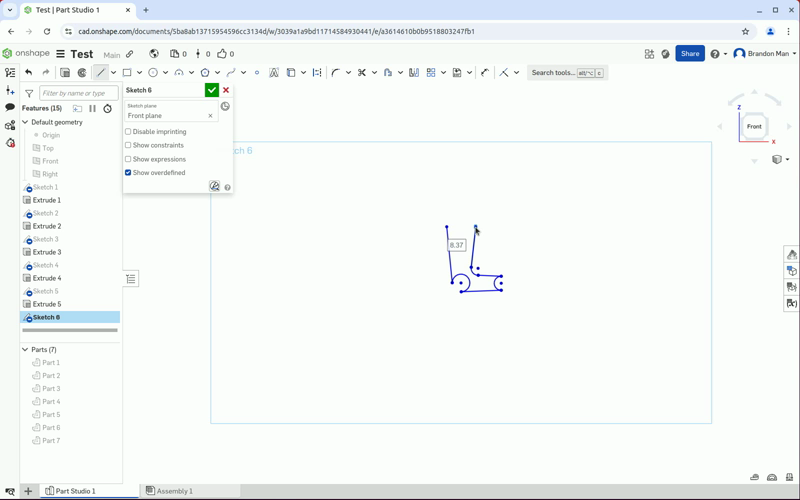
key(a)
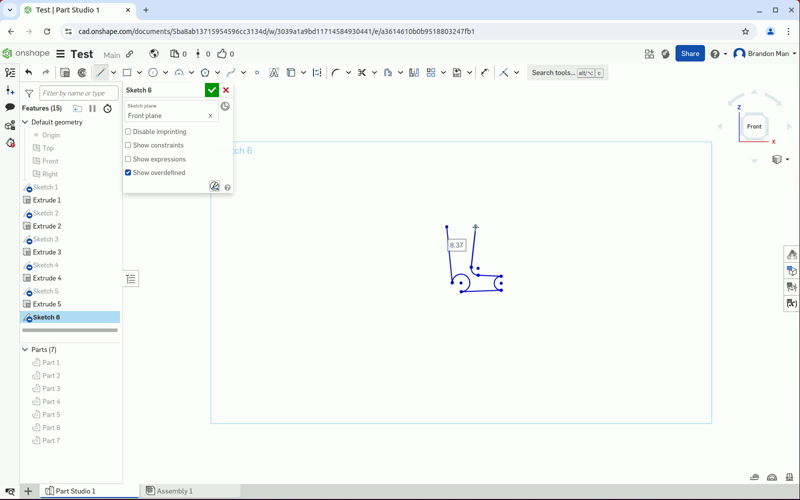
mouse_move(475, 226)
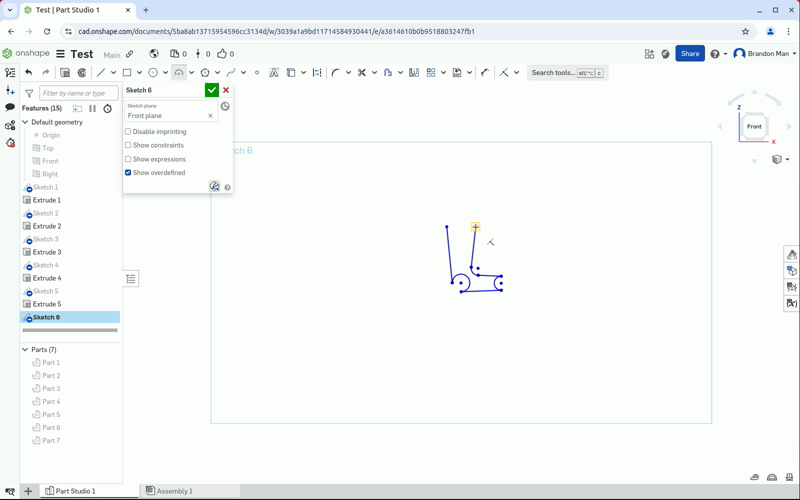
click(475, 226)
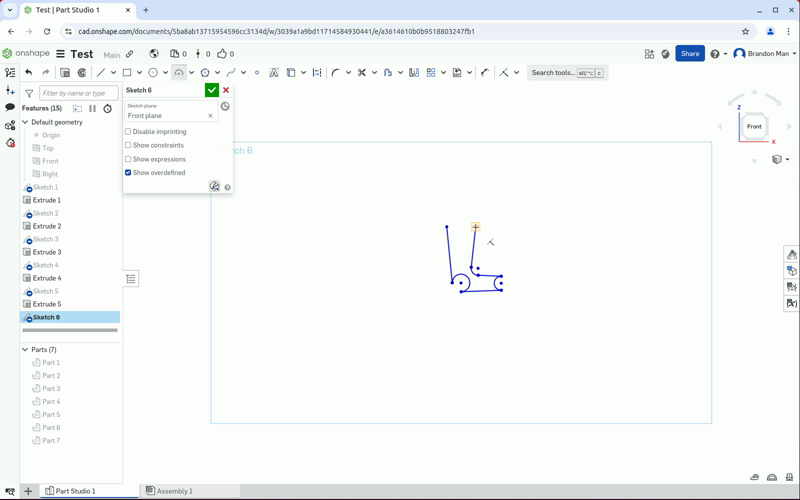
mouse_move(446, 226)
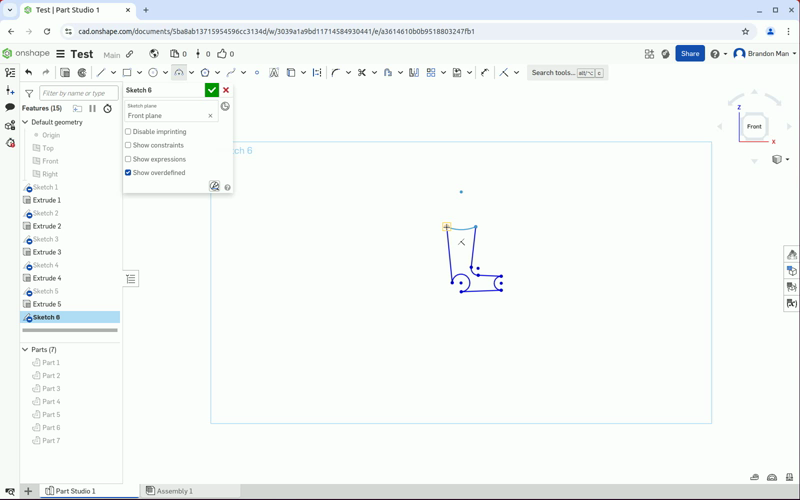
click(446, 226)
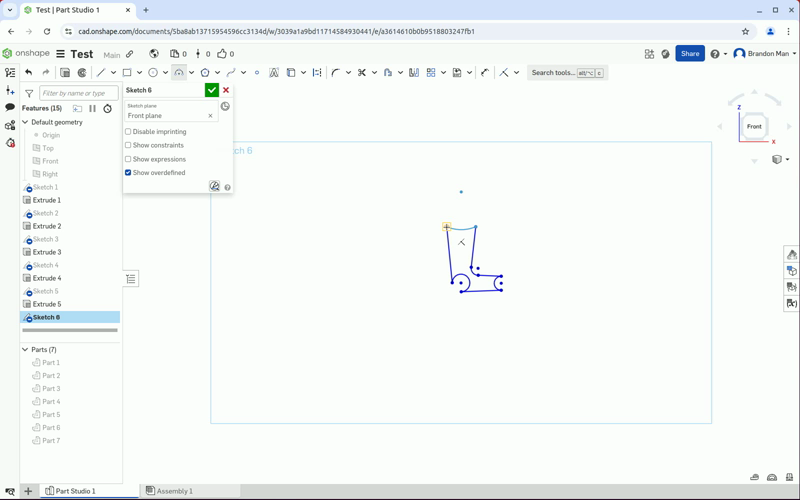
key_down(shift)
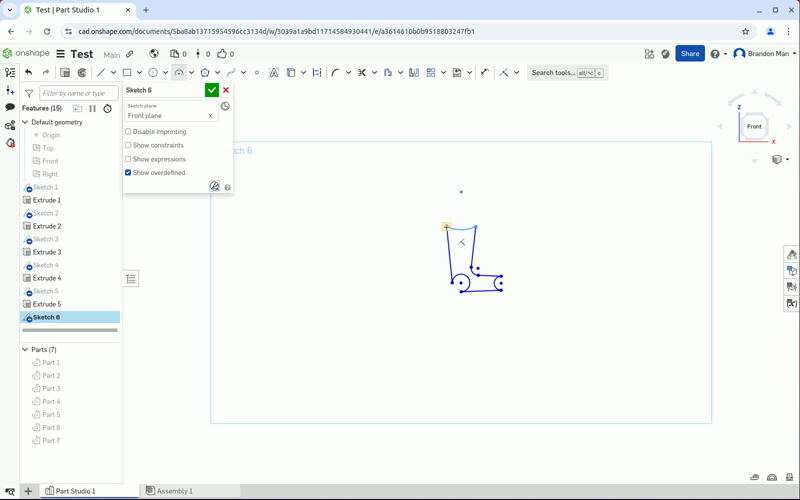
mouse_move(461, 239)
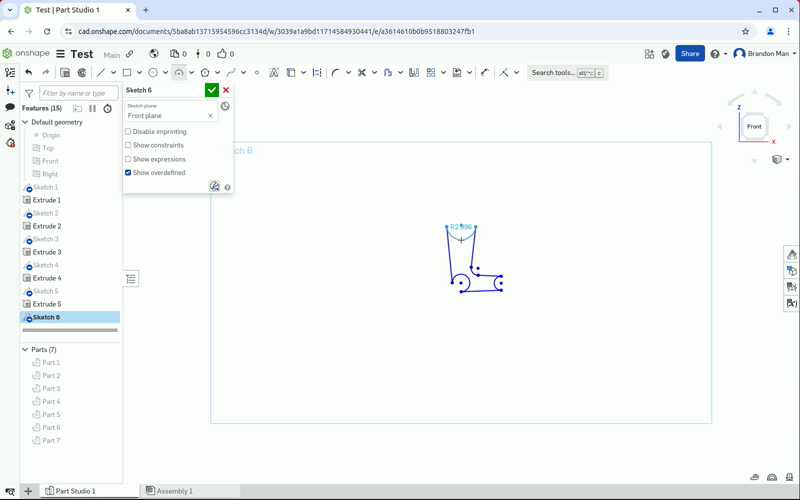
click(461, 239)
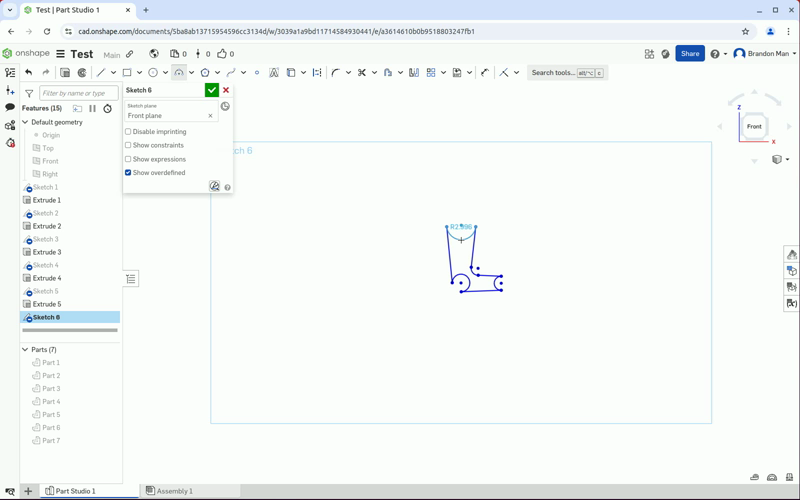
key_up(shift)
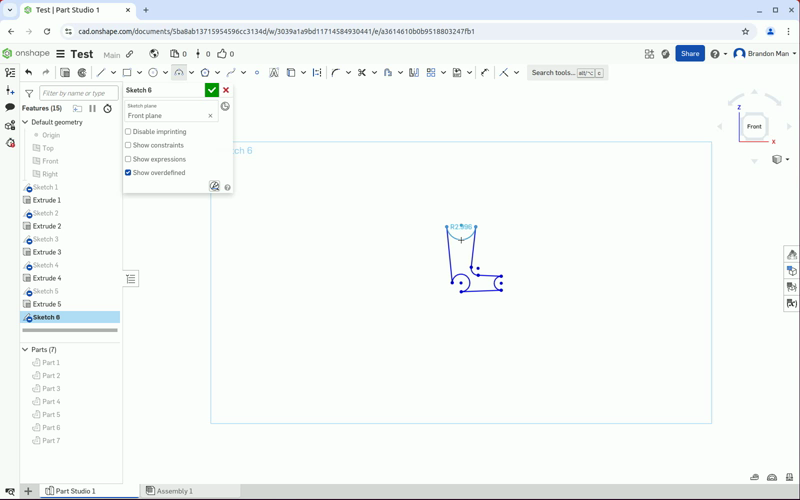
key(esc)
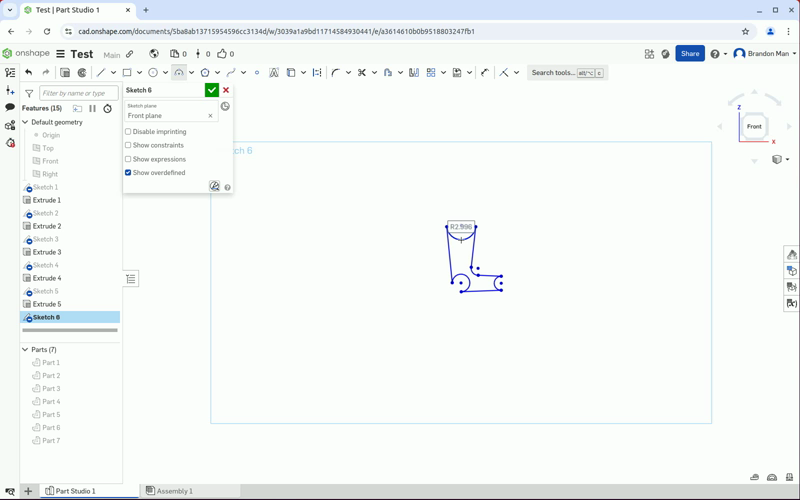
mouse_move(469, 266)
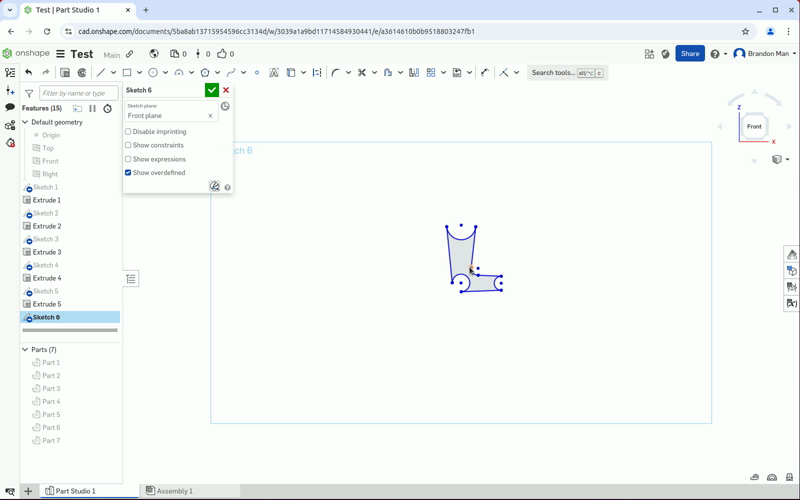
scroll(6)
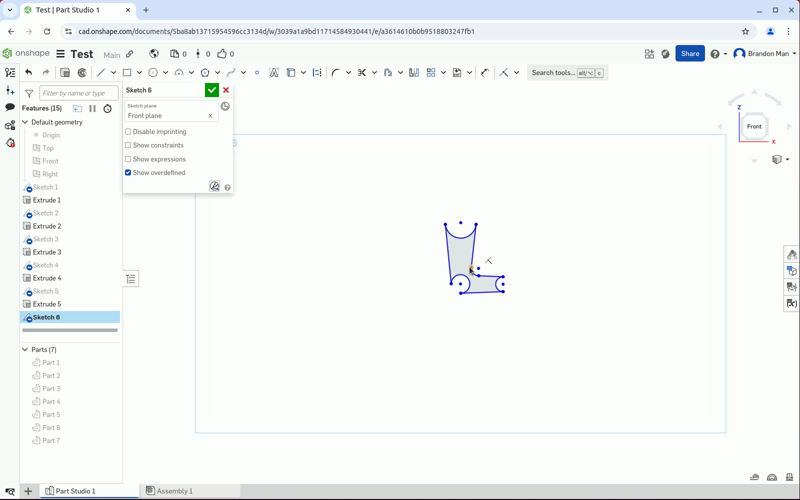
scroll(6)
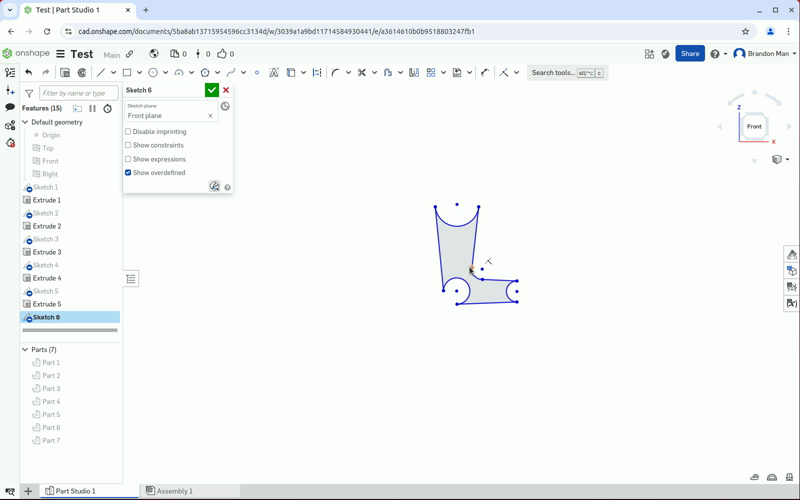
scroll(6)
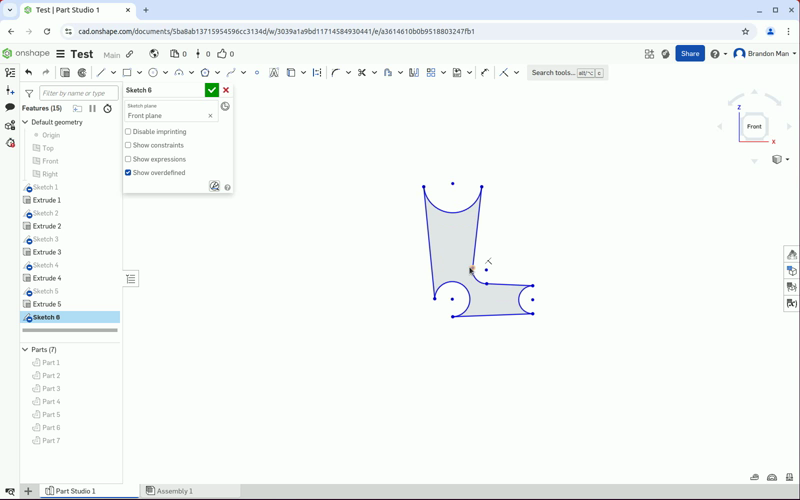
scroll(6)
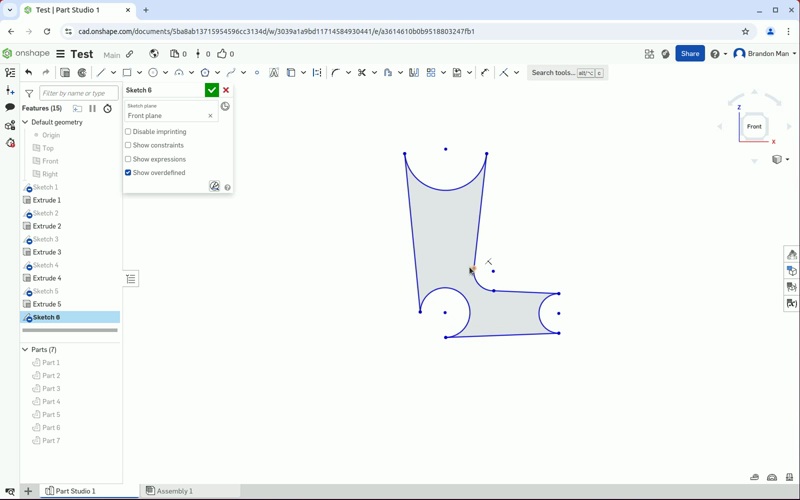
scroll(6)
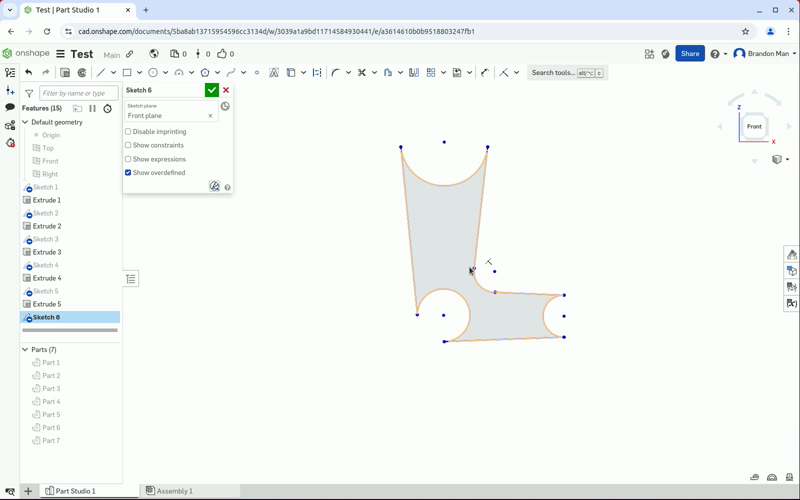
scroll(6)
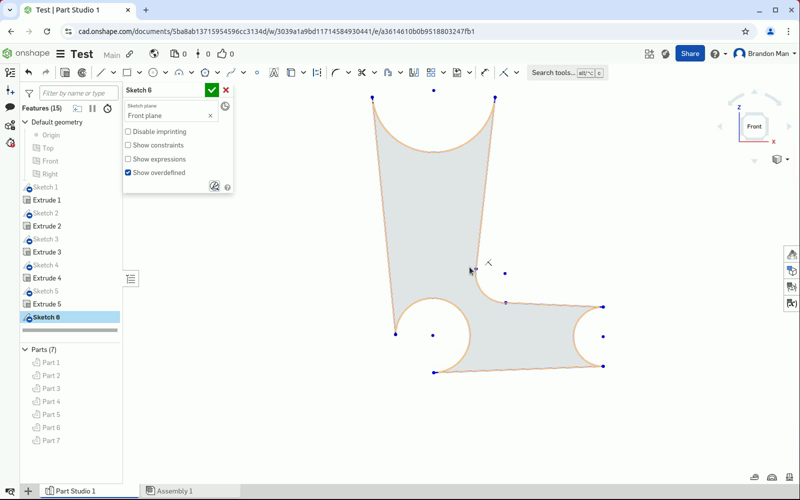
scroll(6)
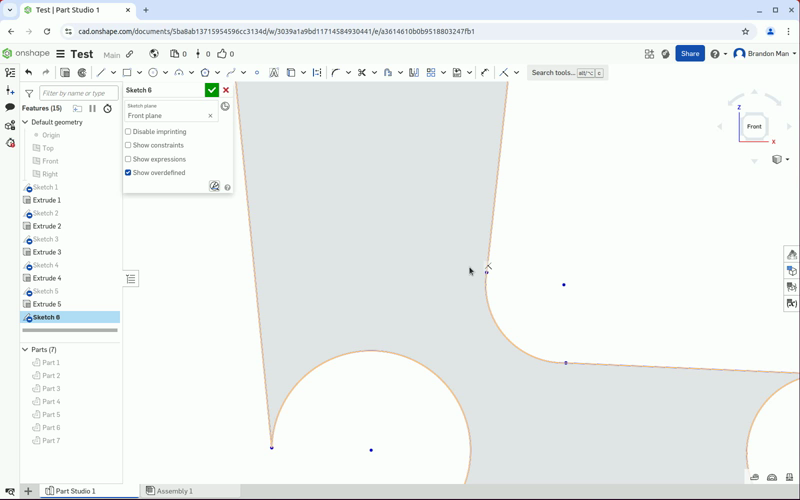
click(469, 266)
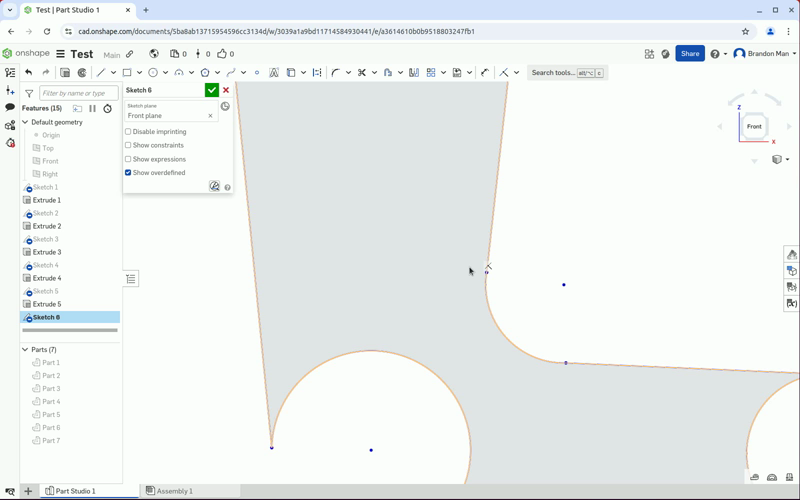
scroll(-6)
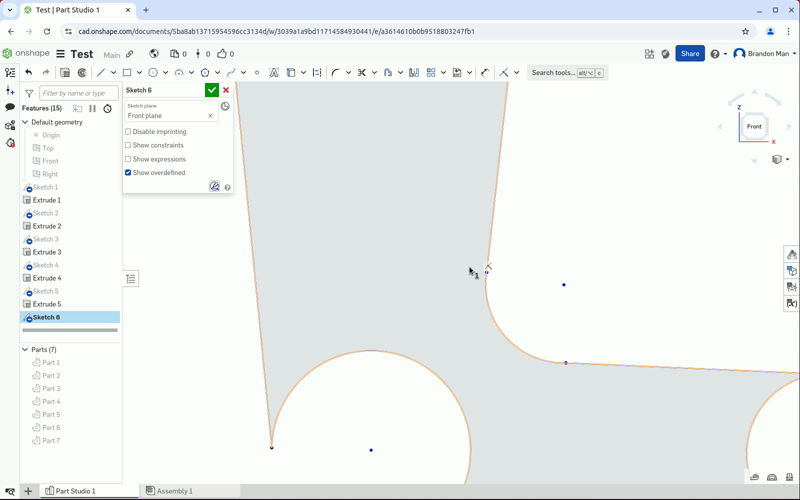
scroll(-6)
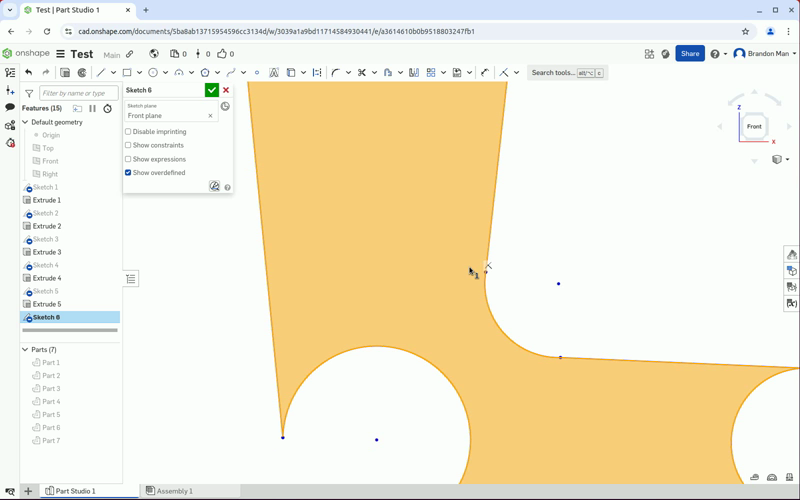
scroll(-6)
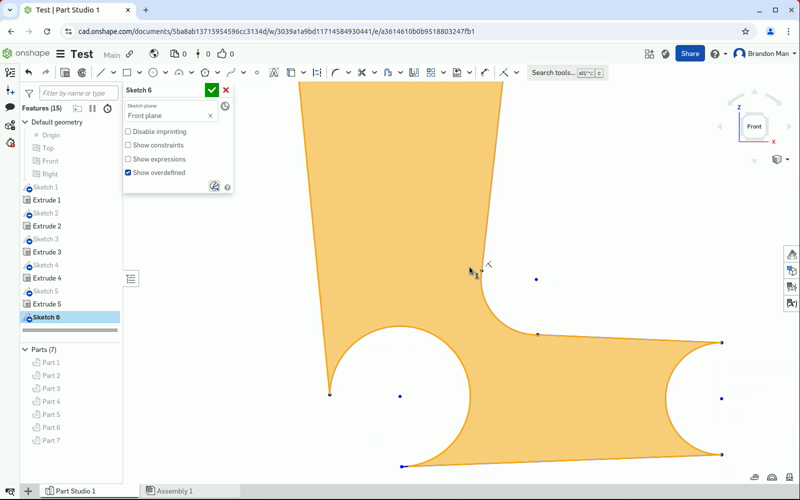
scroll(-6)
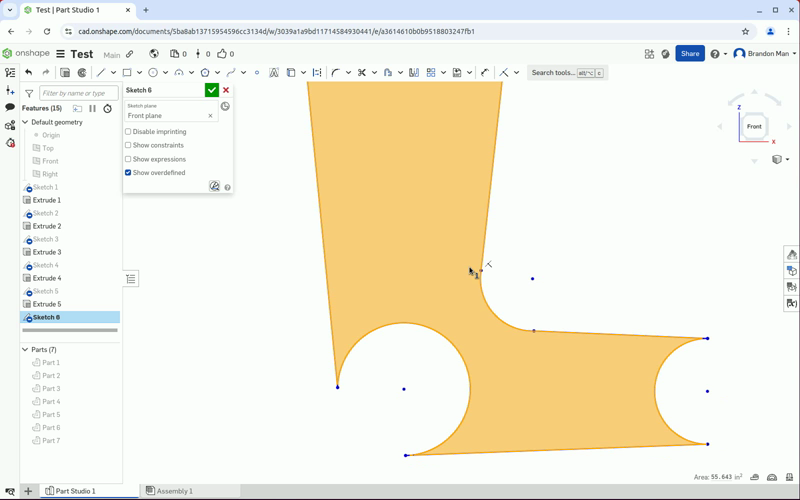
scroll(-6)
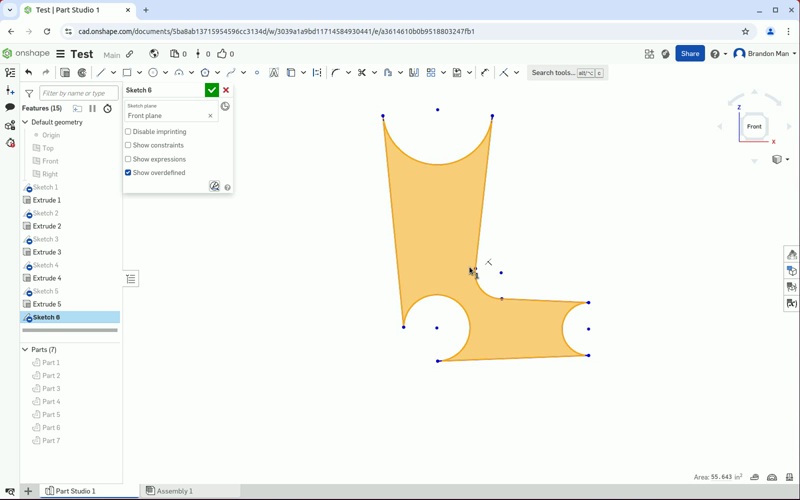
scroll(-6)
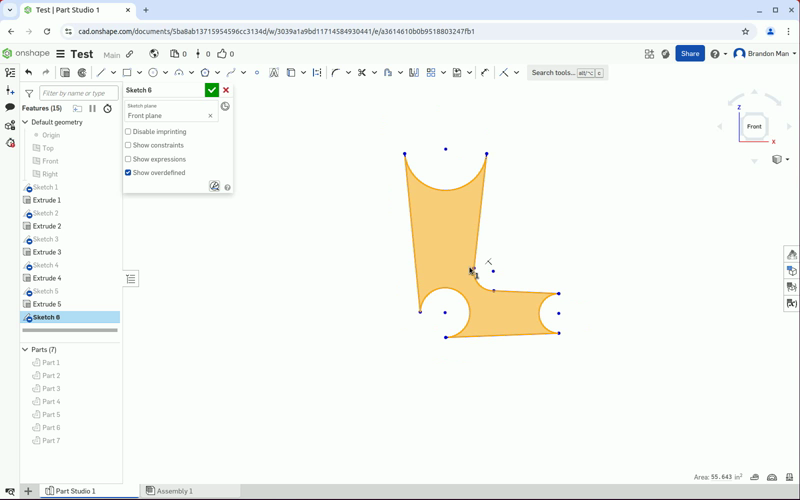
scroll(-6)
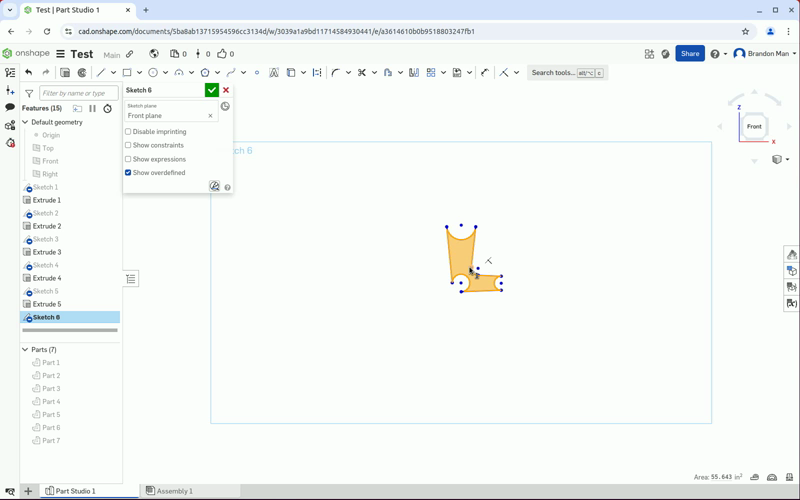
mouse_move(73, 352)
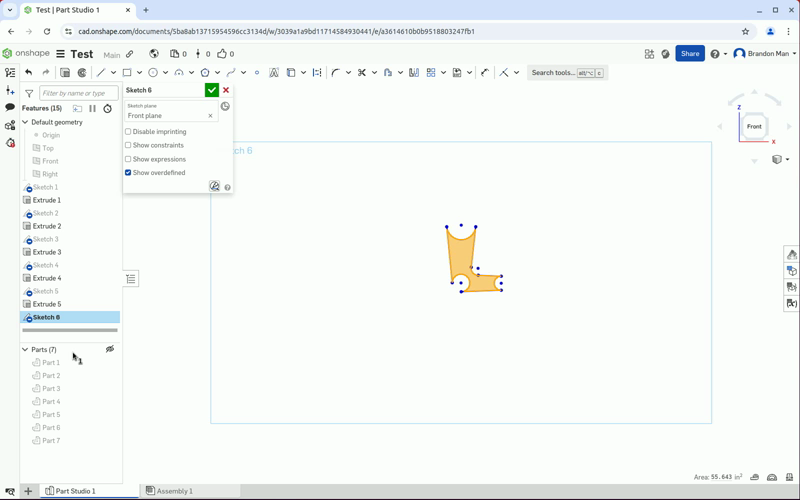
key(shift+y)
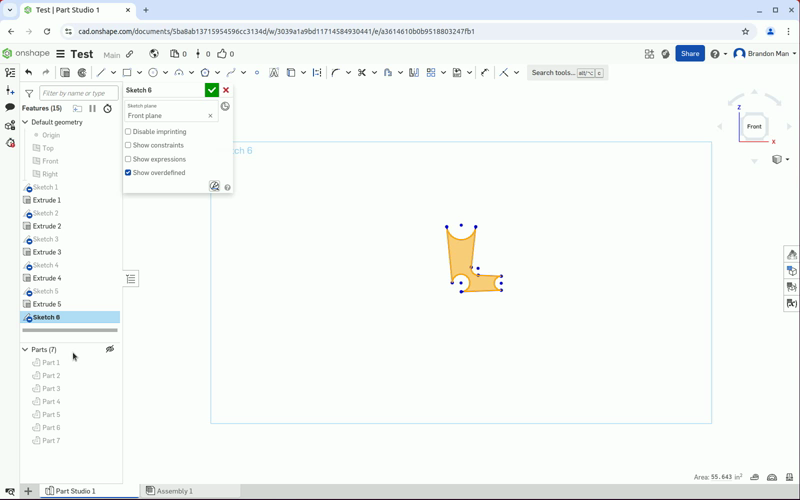
key(shift+e)
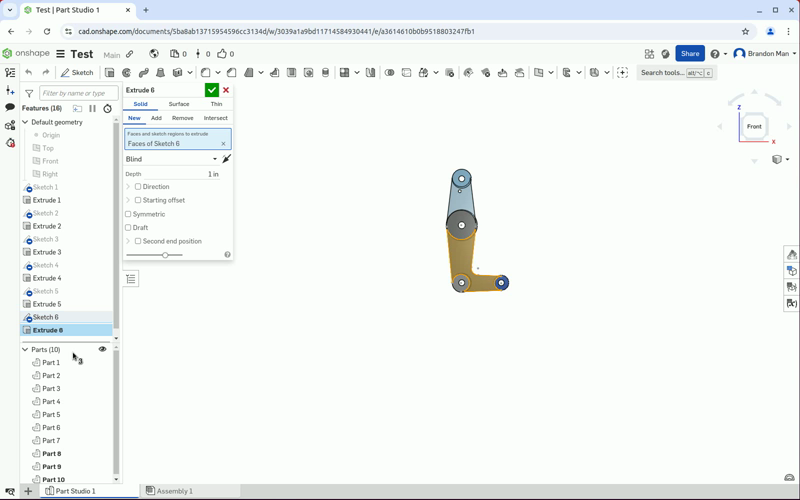
mouse_move(143, 106)
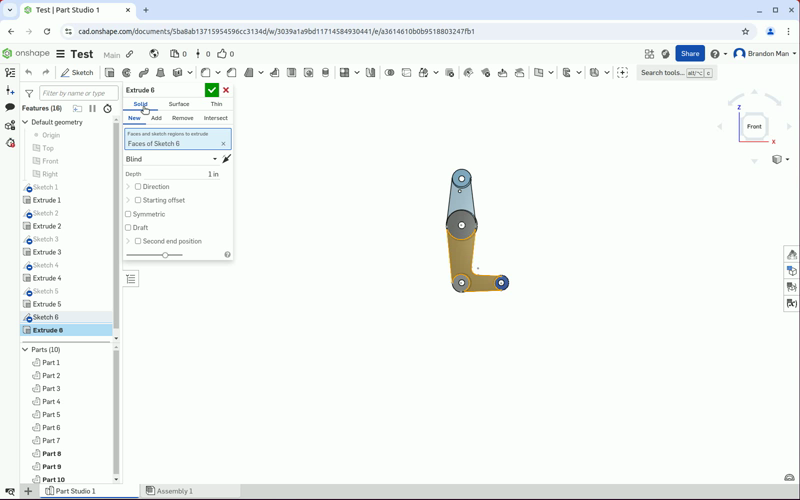
click(143, 106)
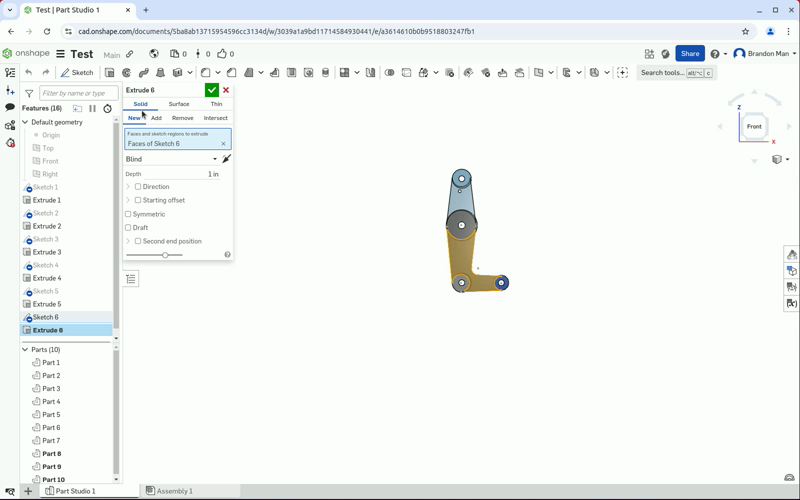
mouse_move(137, 120)
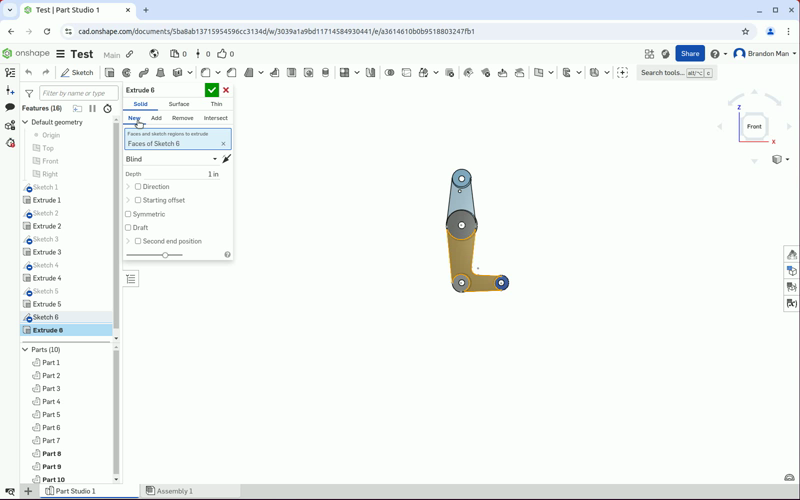
click(137, 120)
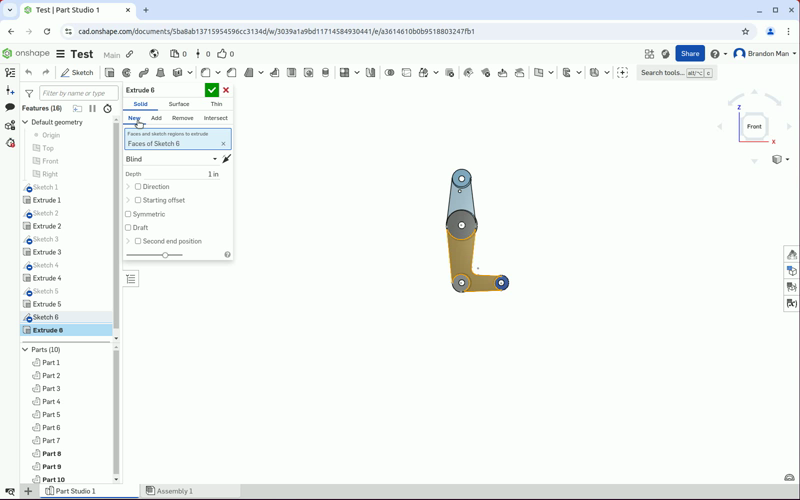
key(tab, 4)
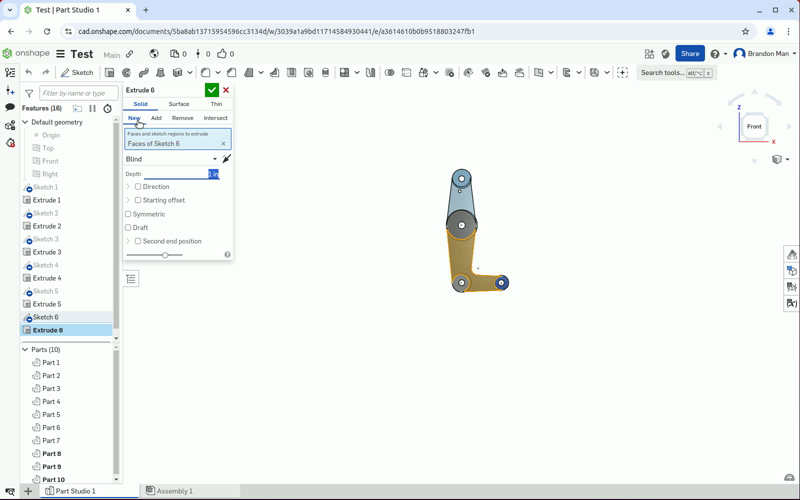
text(0.481)
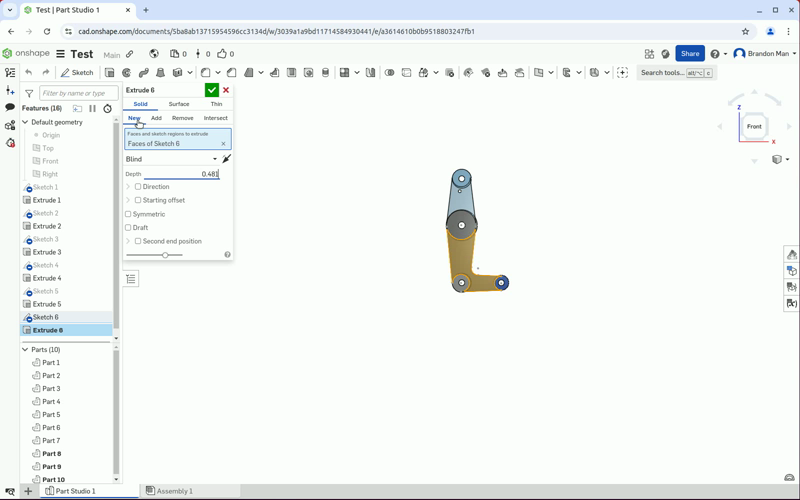
key(enter)
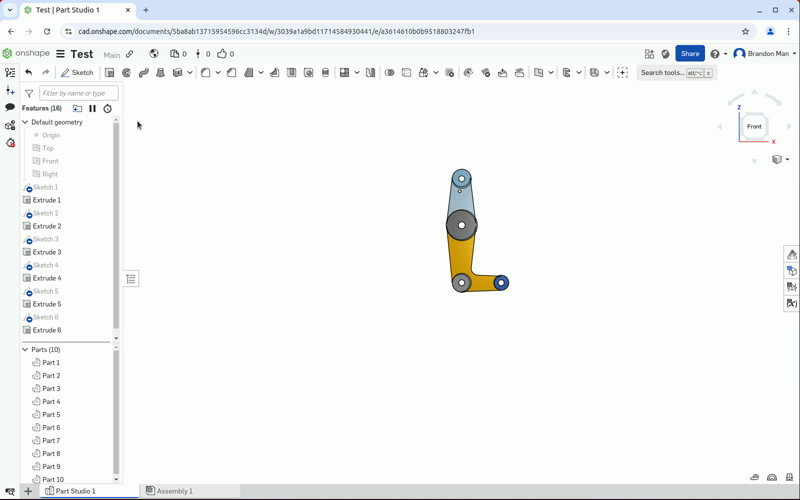
key(shift+h)
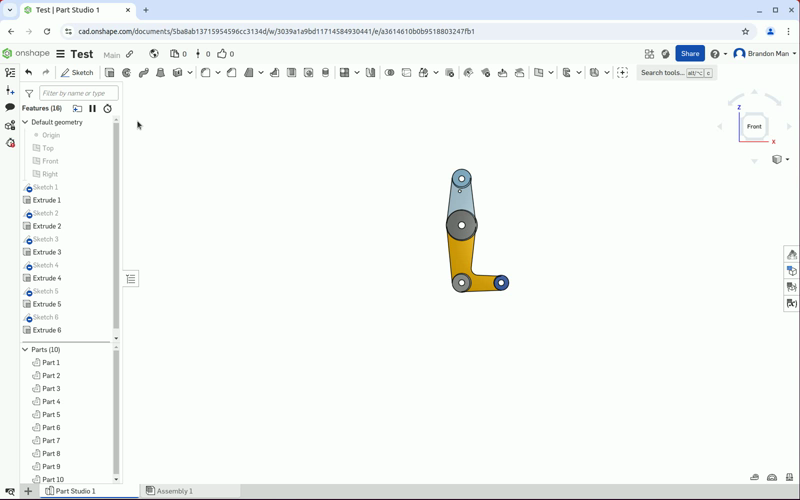
key(shift+h)
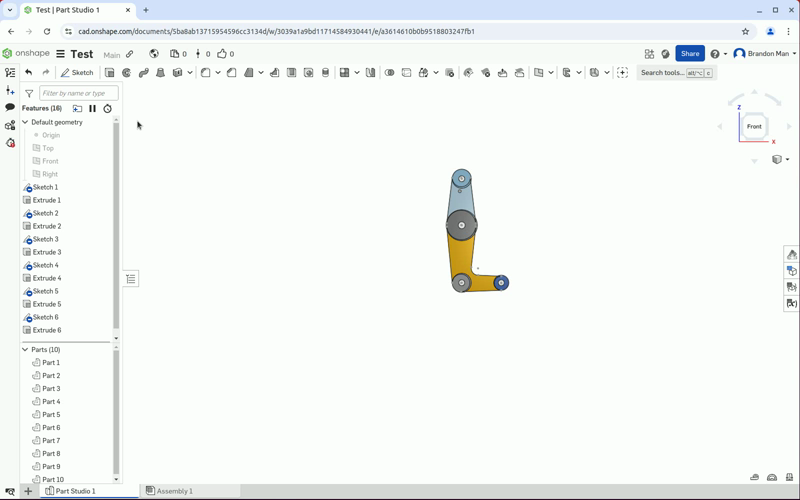
key(shift+7)
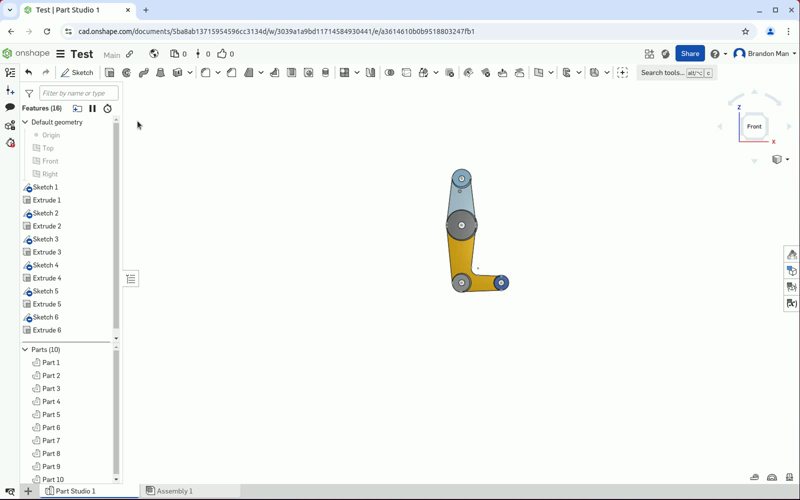
key(left, 2)
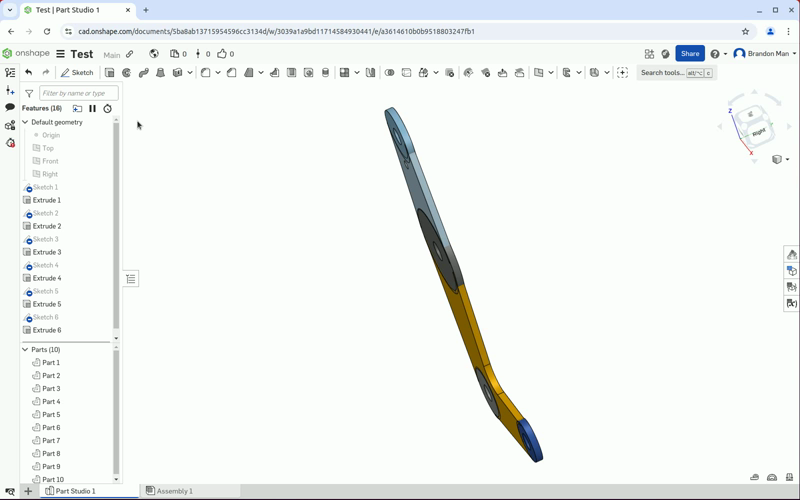
key(down, 2)
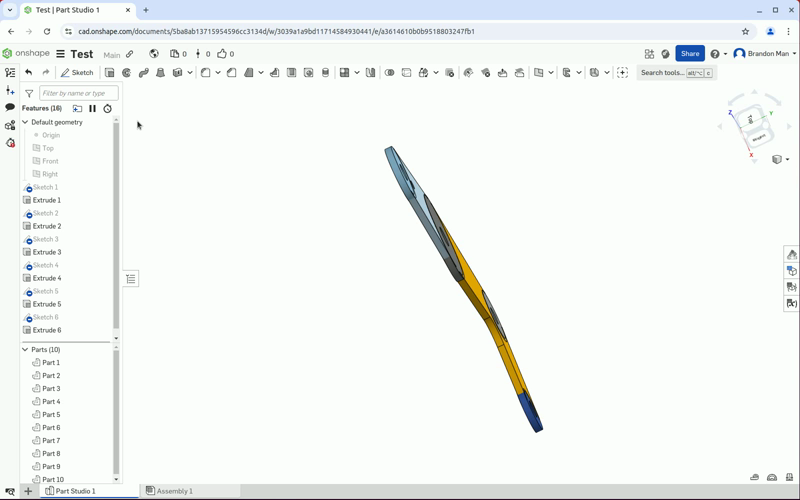
key(up, 2)
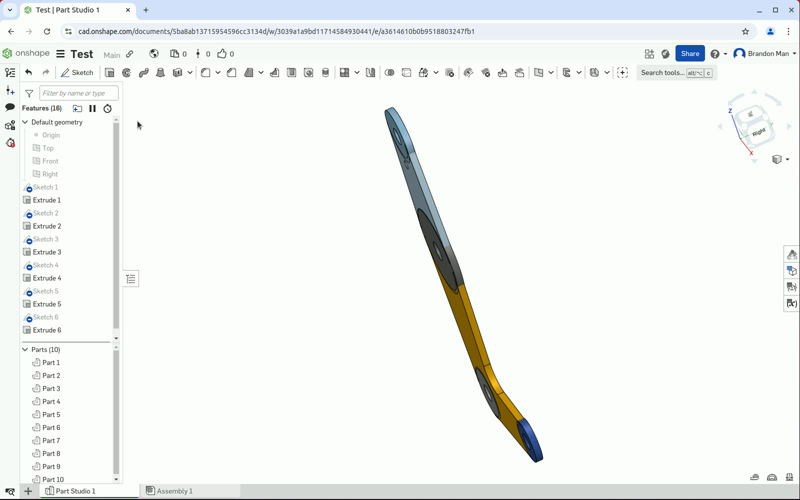
key(right, 2)
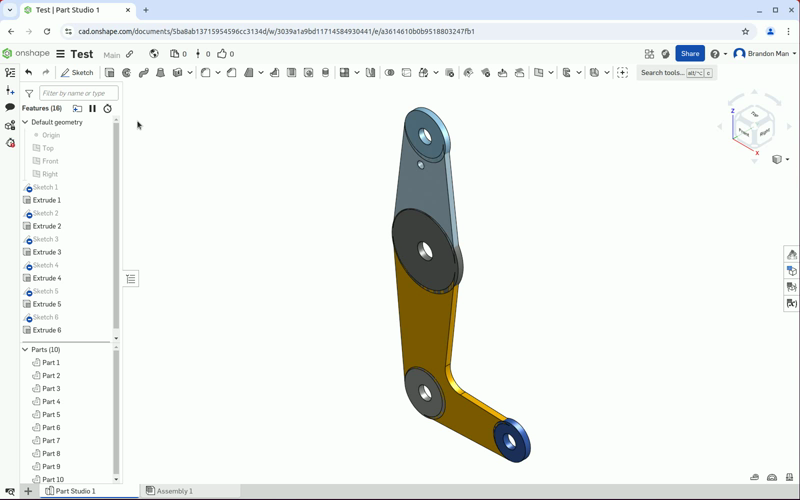
mouse_move(69, 189)
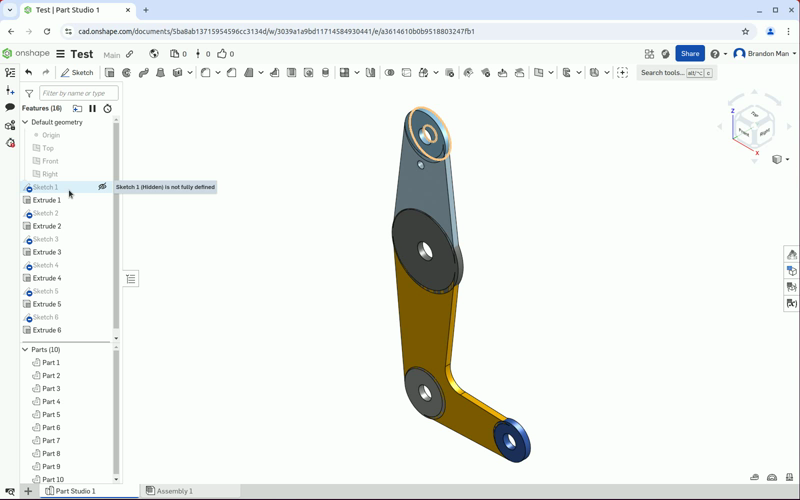
click(69, 189)